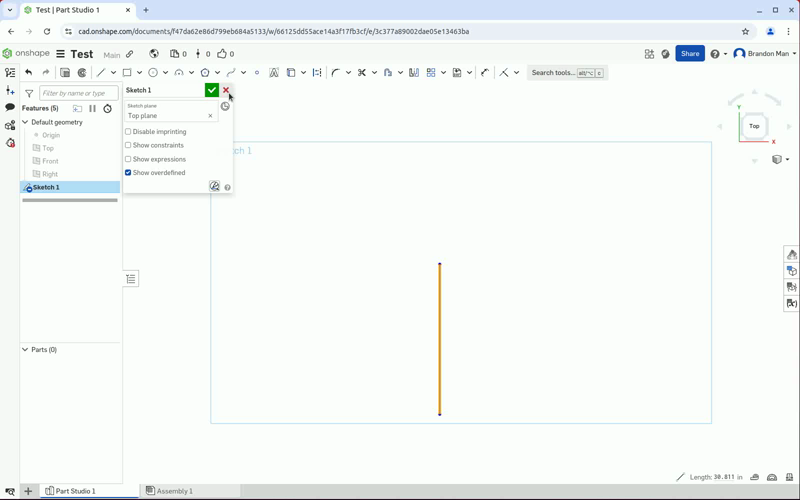
key(shift+h)
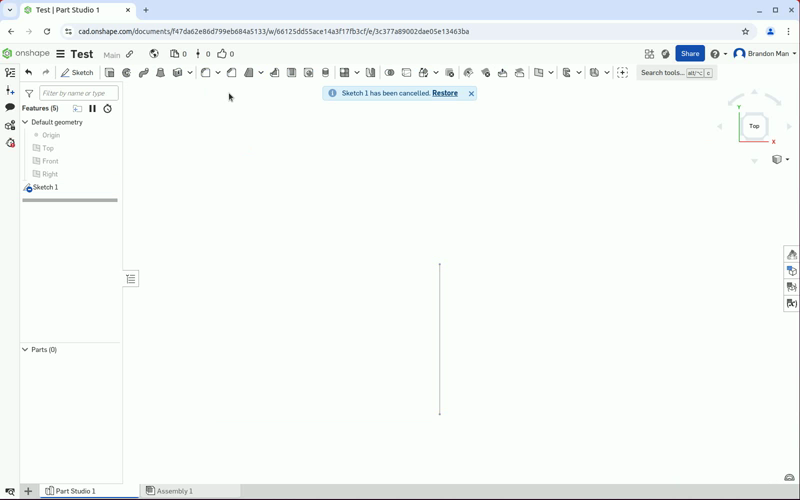
key(shift+s)
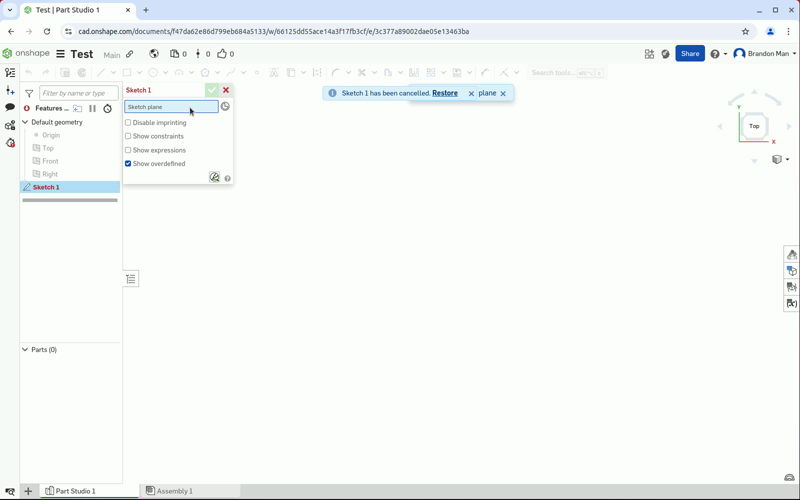
mouse_move(73, 150)
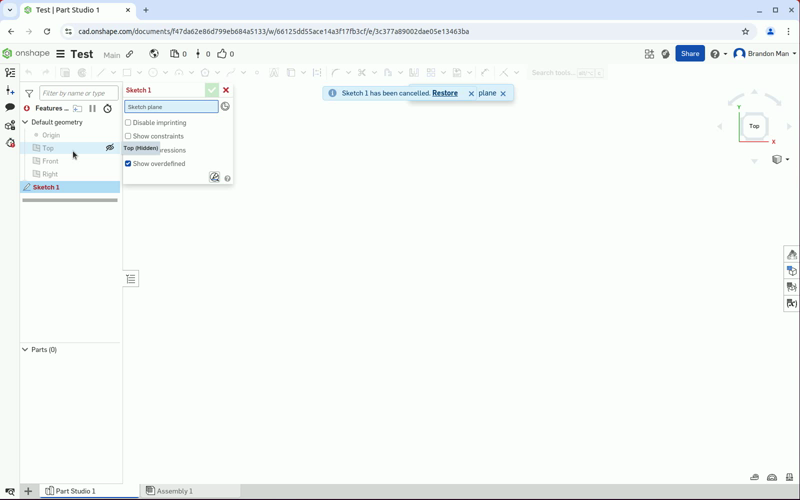
click(73, 150)
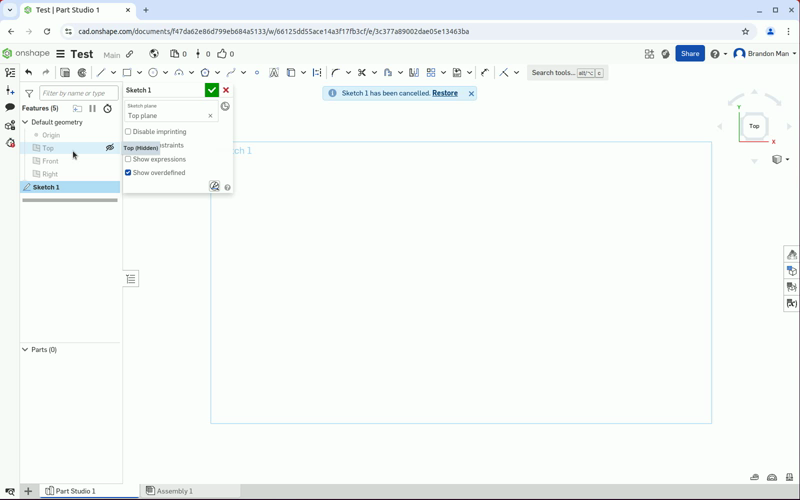
mouse_move(73, 352)
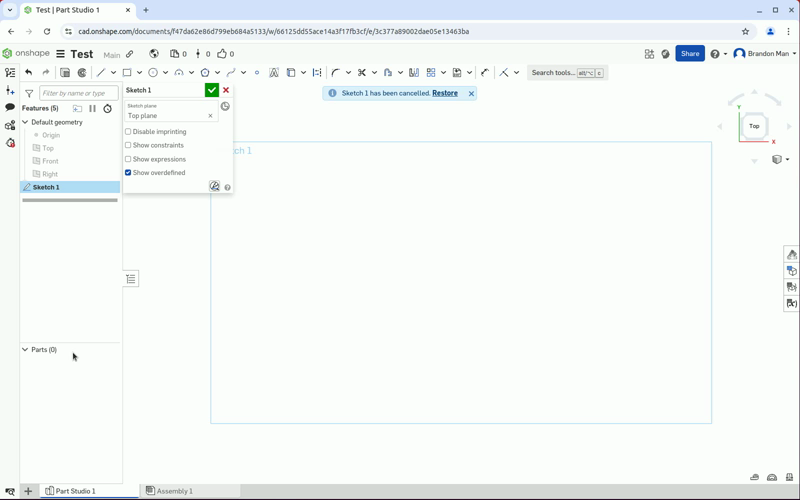
key(y)
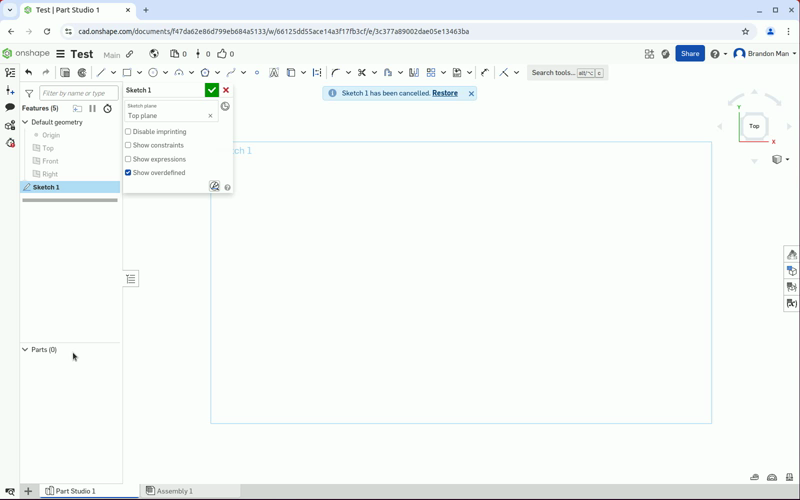
key(l)
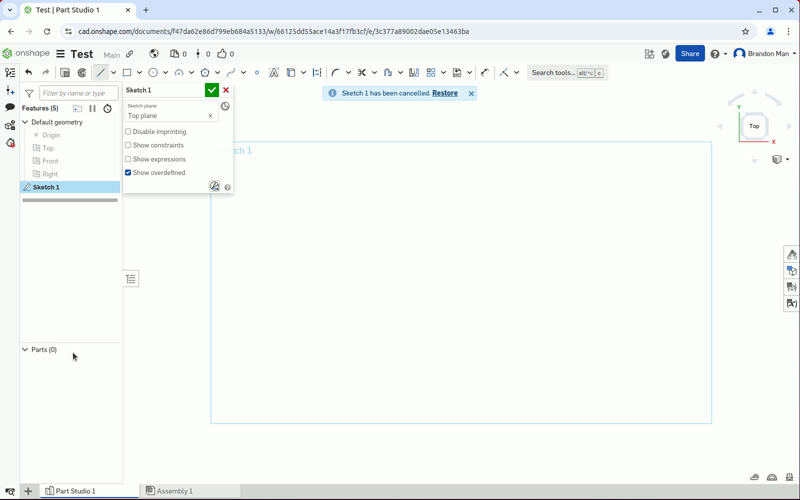
key_down(shift)
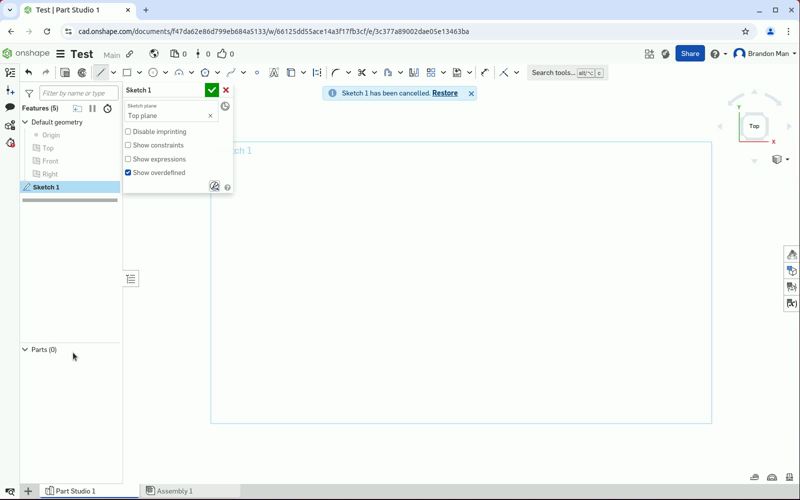
mouse_move(460, 395)
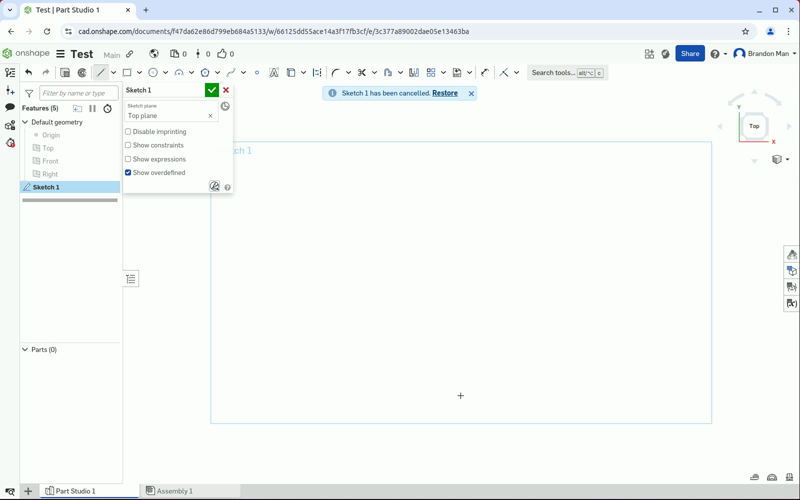
click(460, 395)
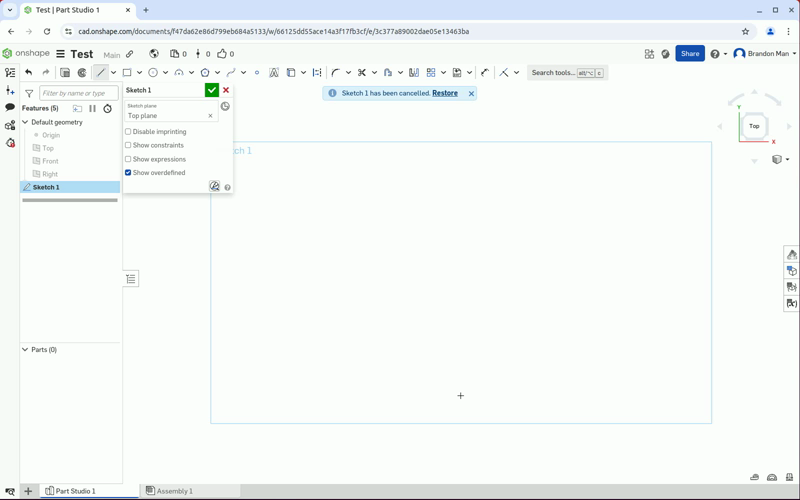
key_up(shift)
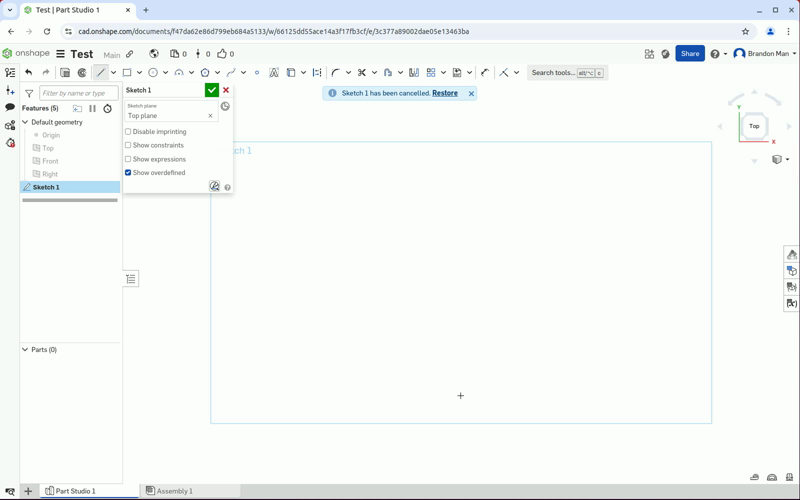
key_down(shift)
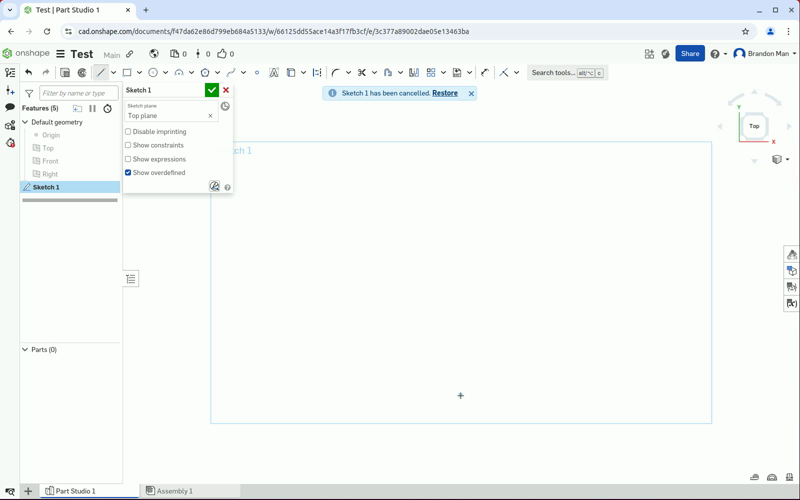
mouse_move(490, 395)
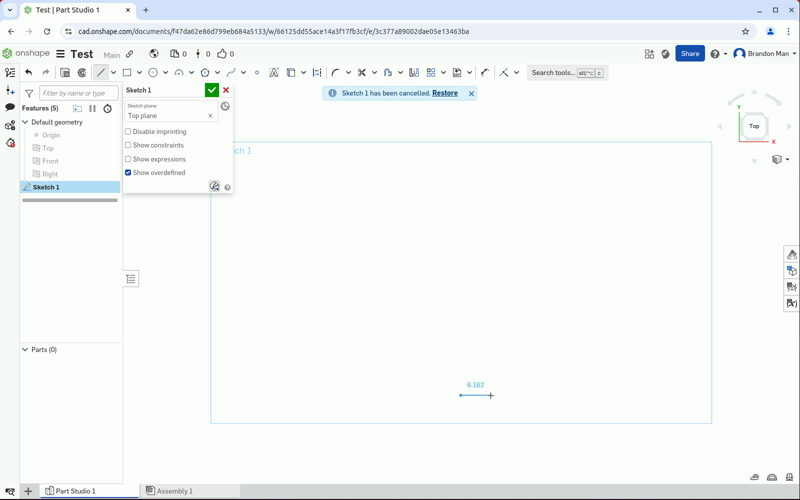
mouse_move(493, 395)
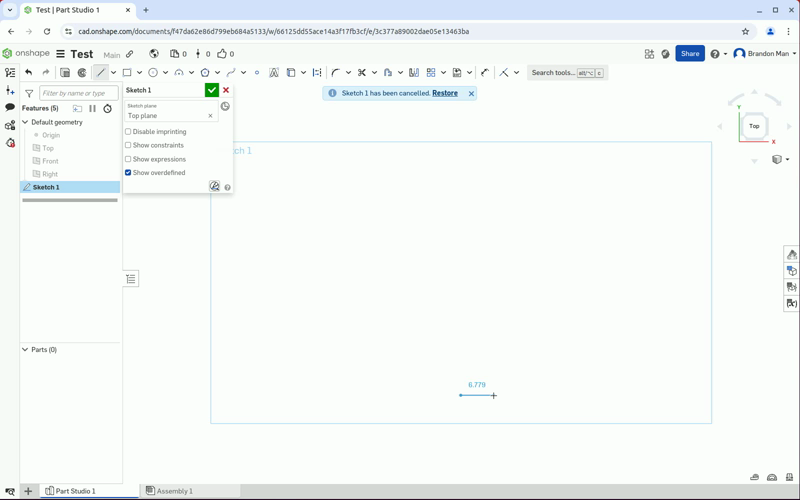
click(493, 395)
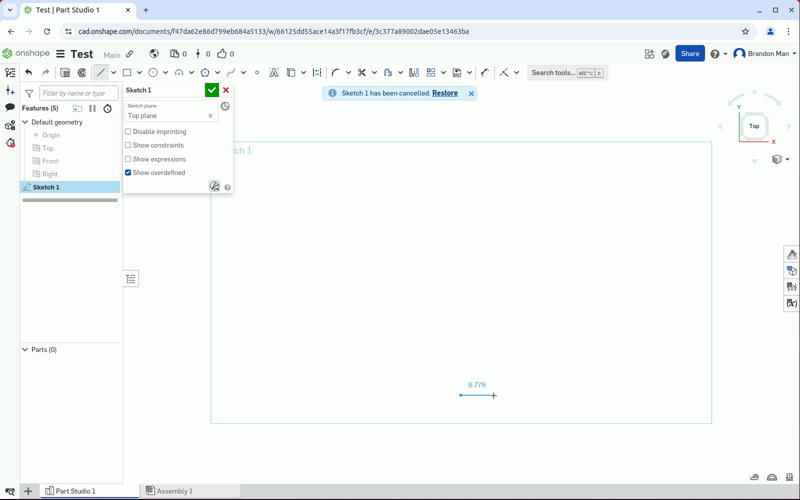
key_up(shift)
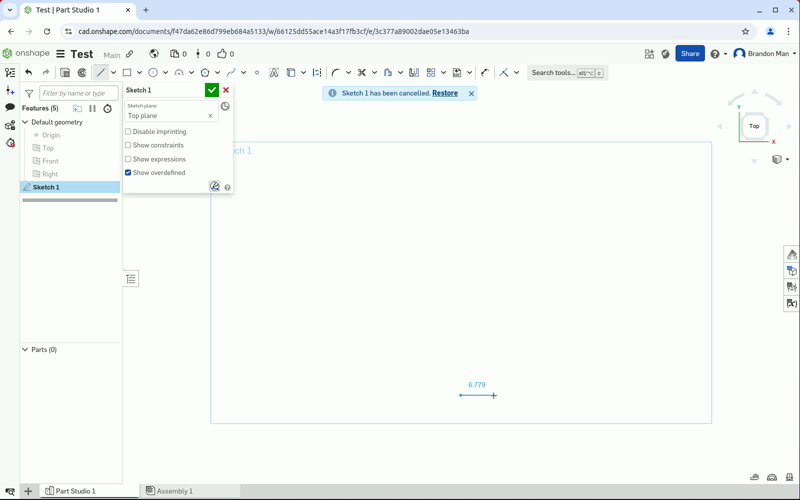
key_down(shift)
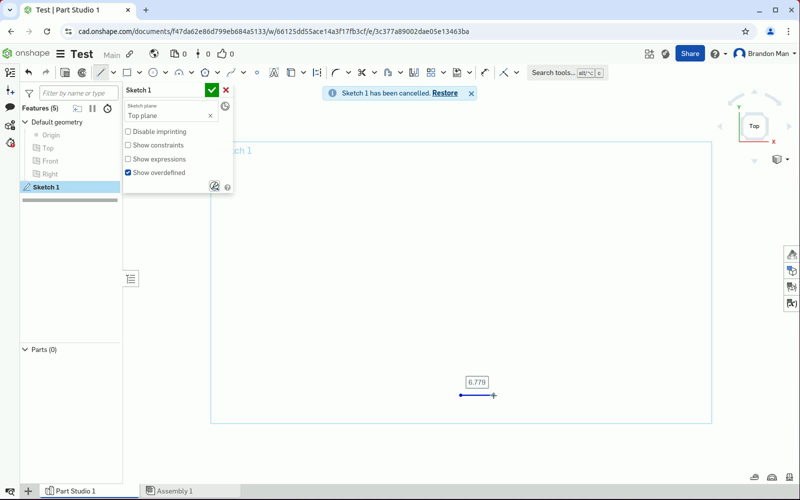
mouse_move(460, 324)
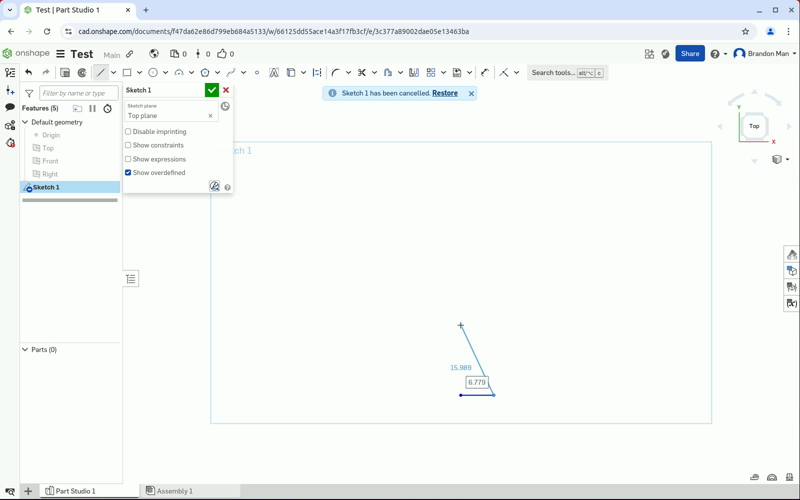
click(460, 324)
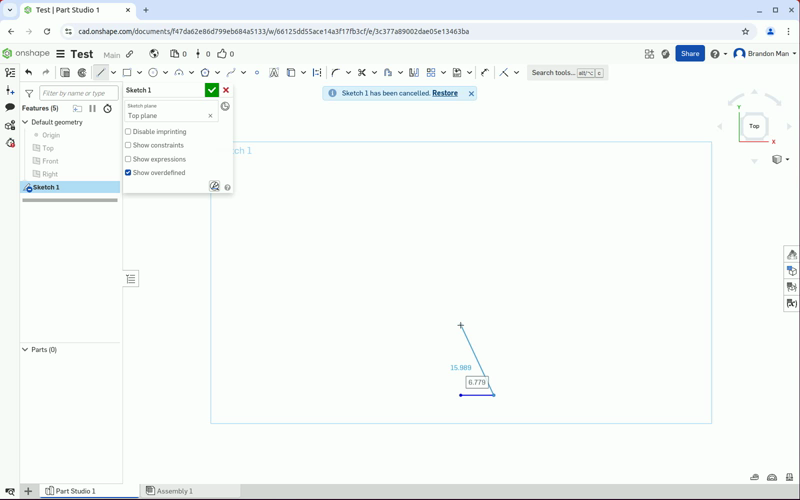
key_up(shift)
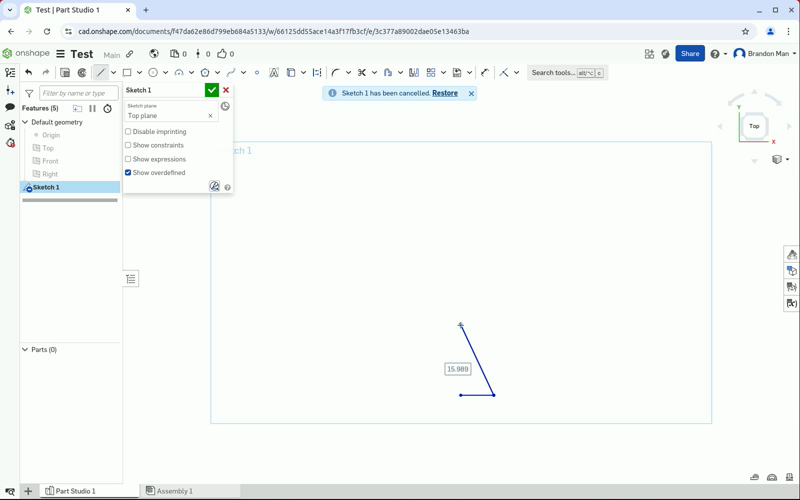
key_down(shift)
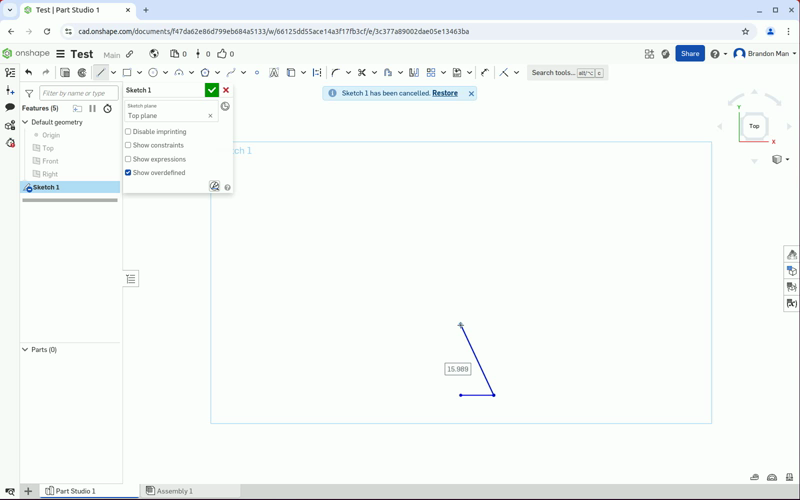
mouse_move(460, 395)
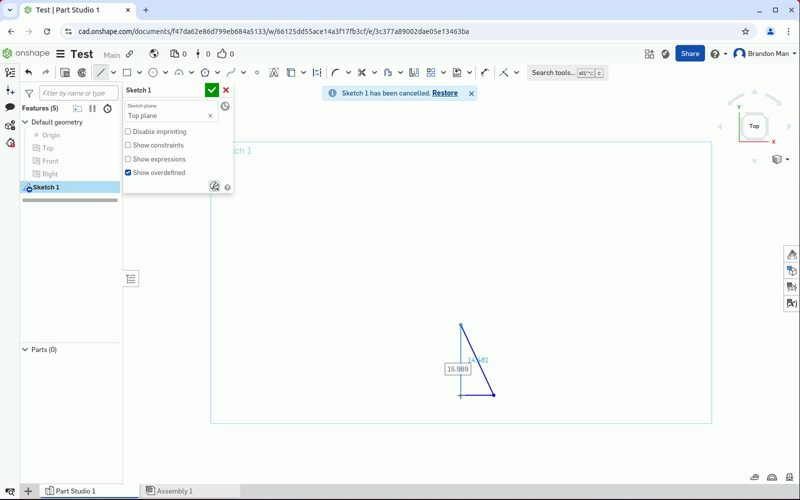
key_up(shift)
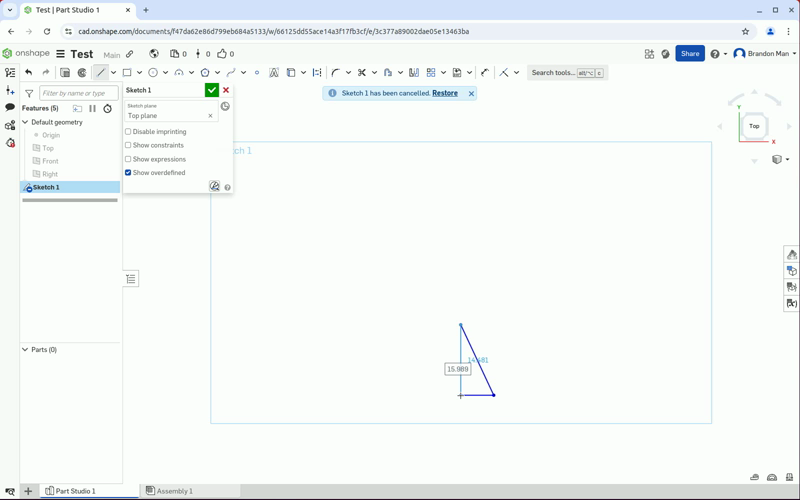
click(460, 395)
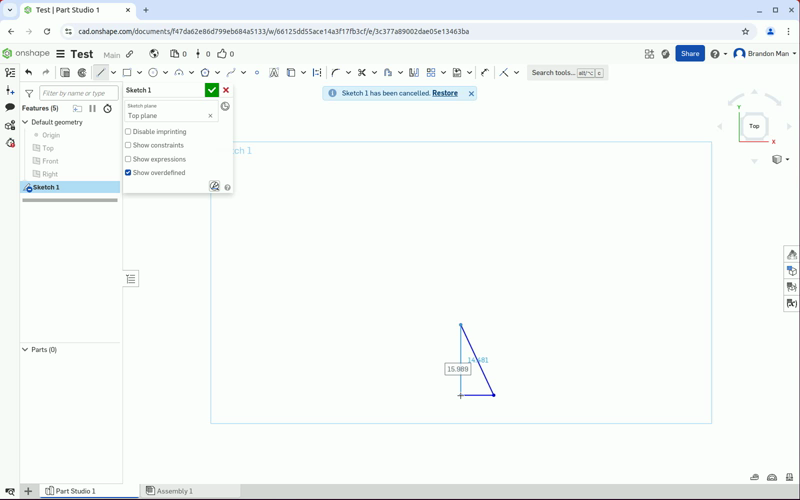
key(esc)
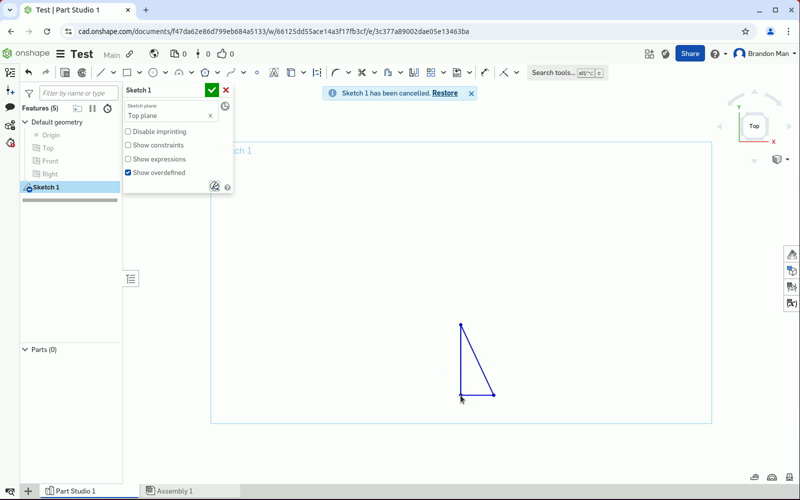
mouse_move(468, 375)
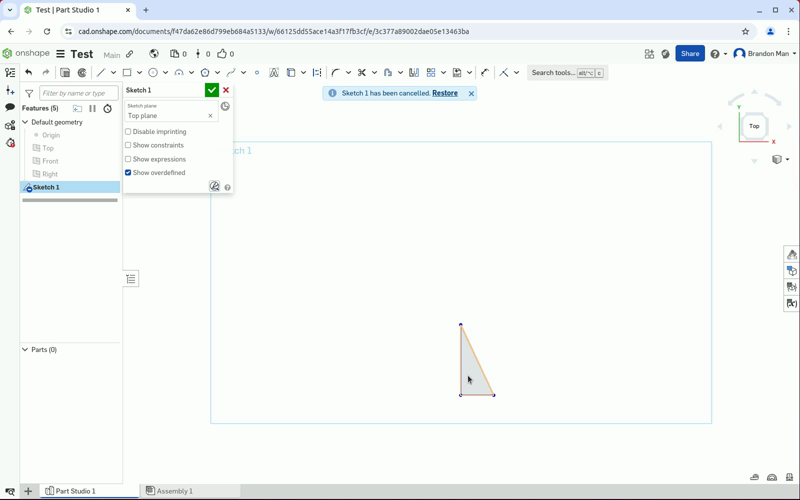
scroll(6)
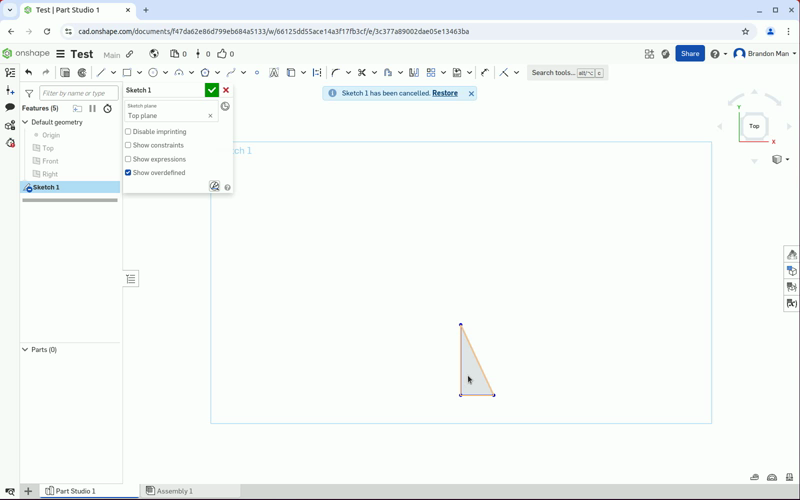
scroll(6)
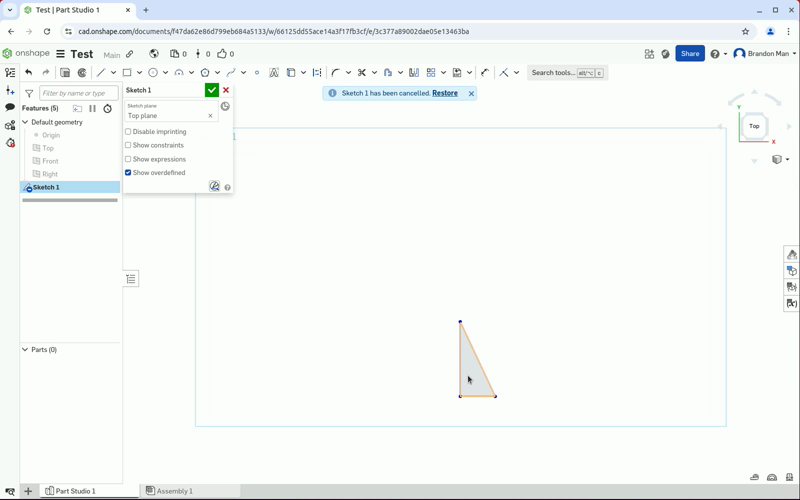
scroll(6)
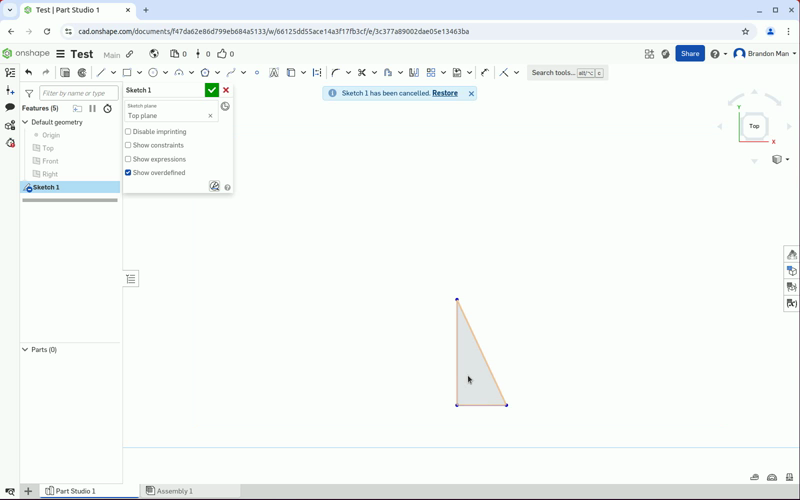
scroll(6)
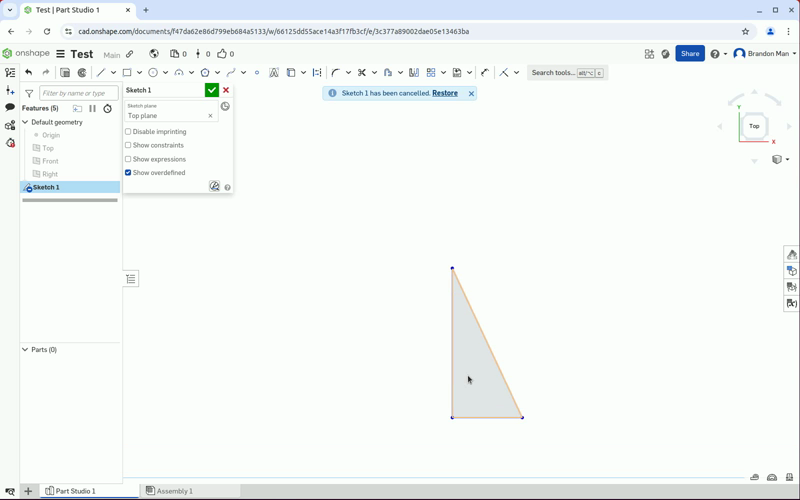
scroll(6)
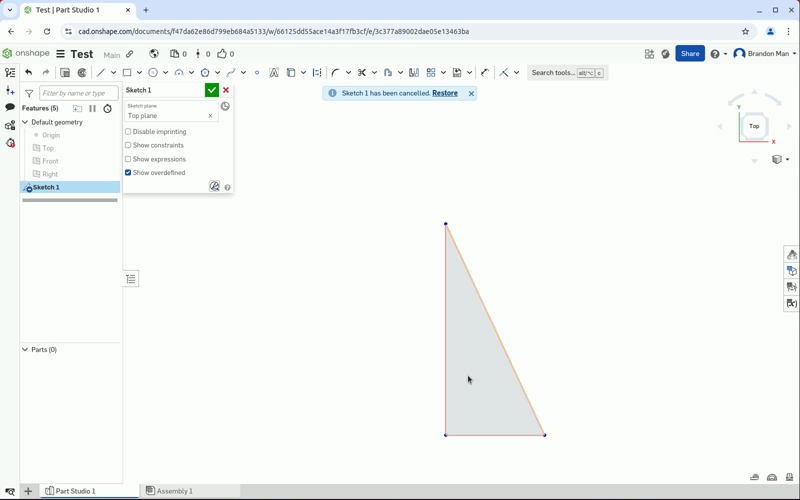
scroll(6)
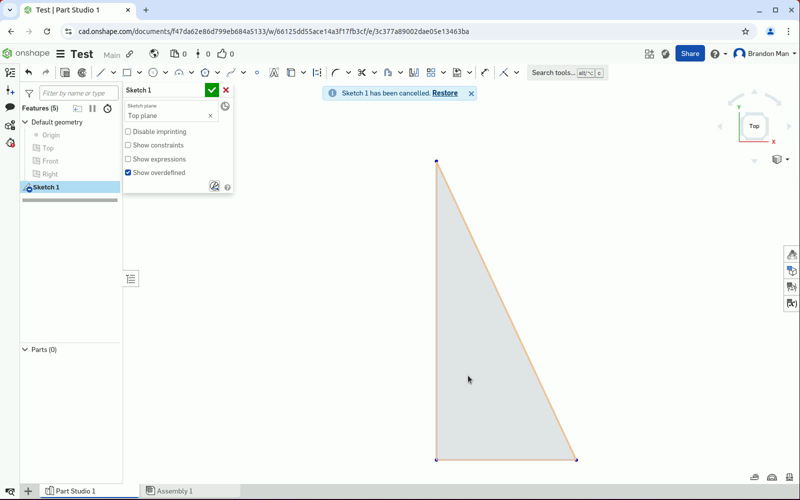
scroll(6)
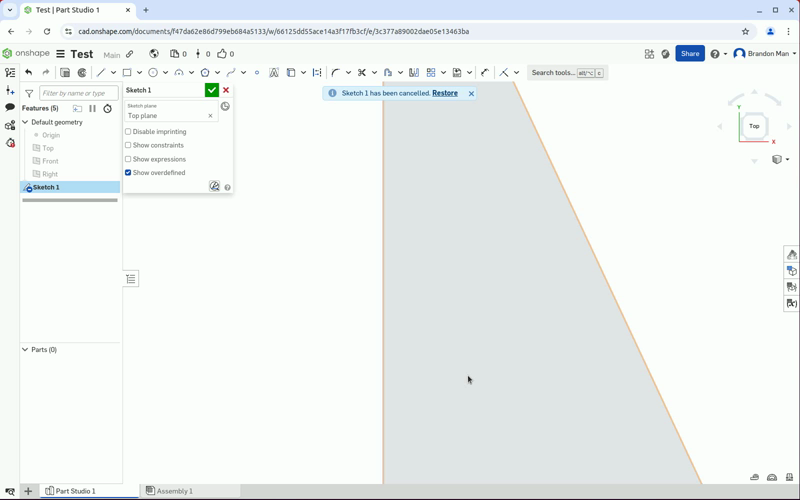
click(468, 375)
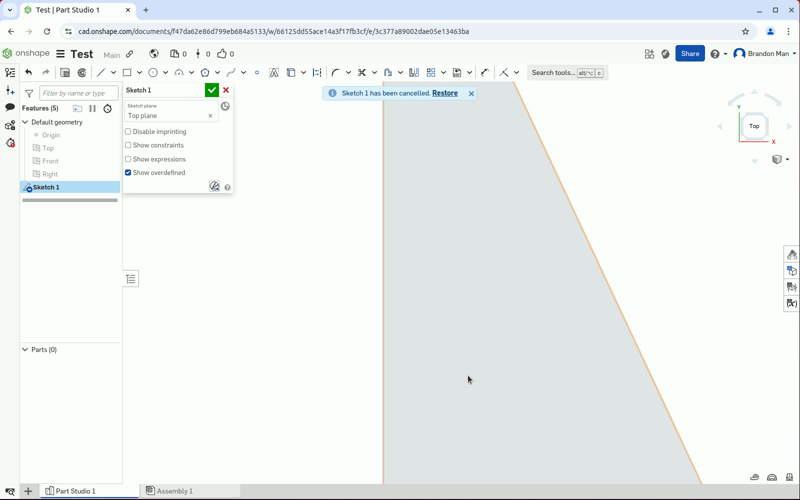
scroll(-6)
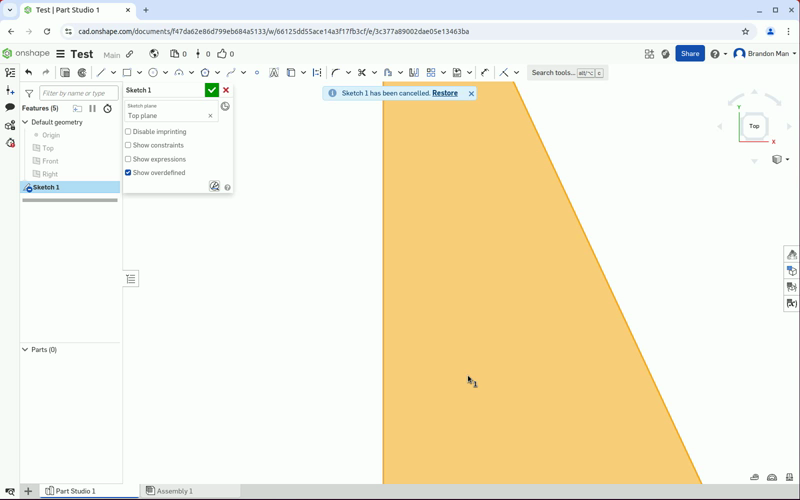
scroll(-6)
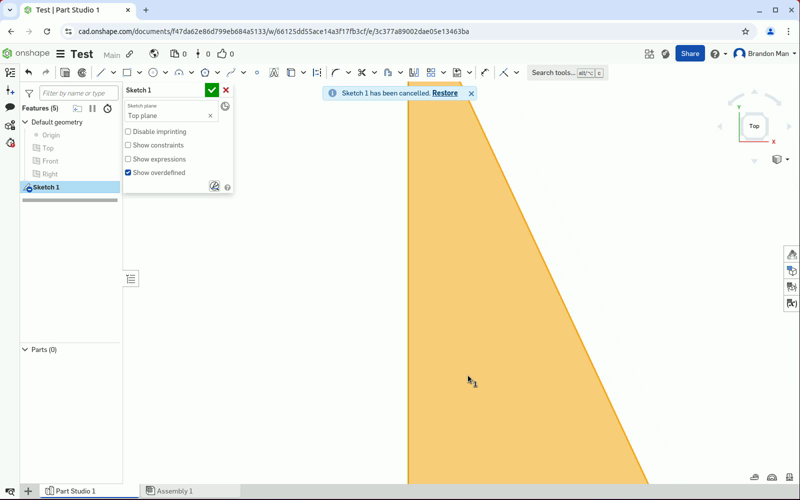
scroll(-6)
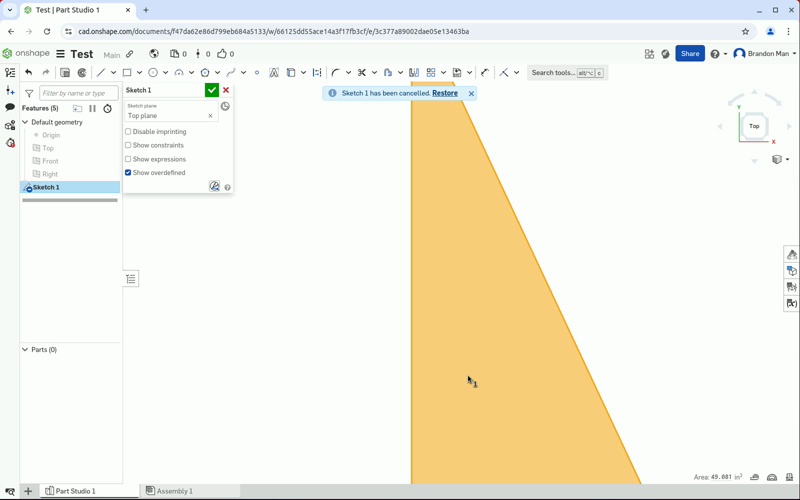
scroll(-6)
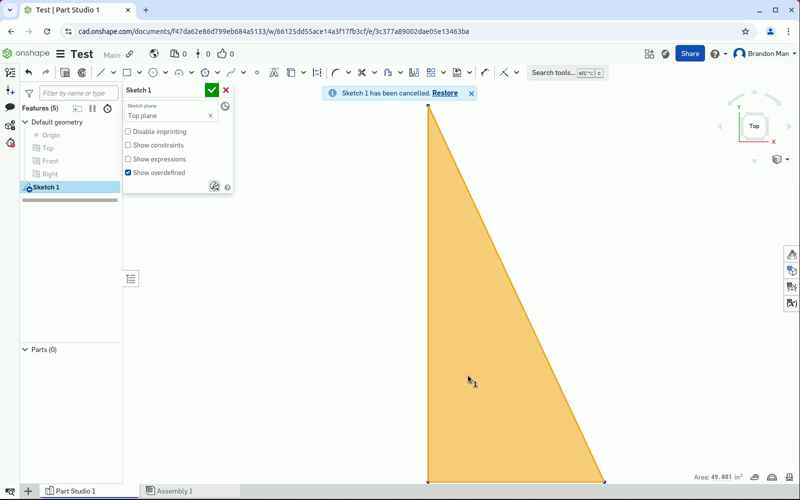
scroll(-6)
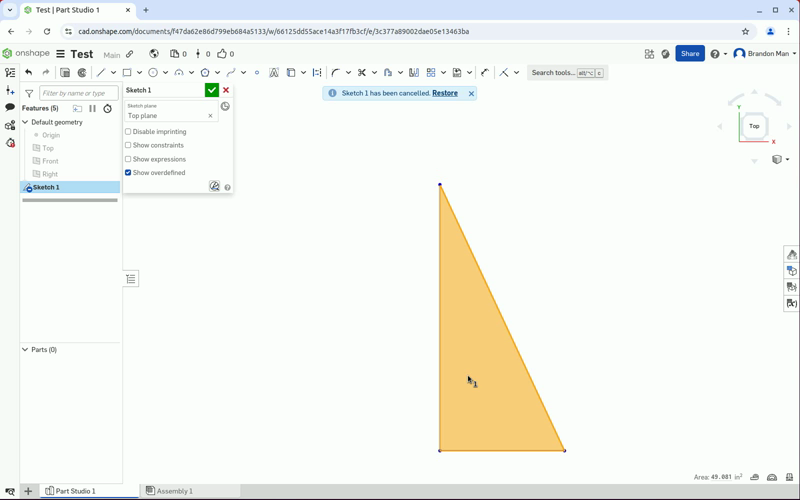
scroll(-6)
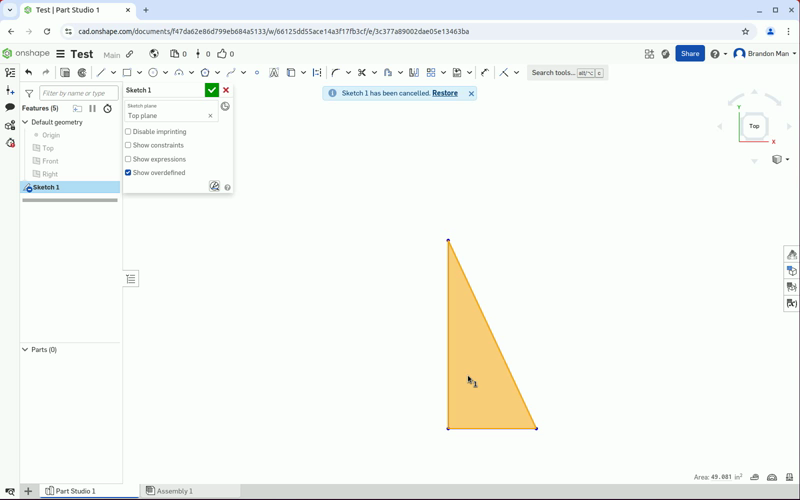
scroll(-6)
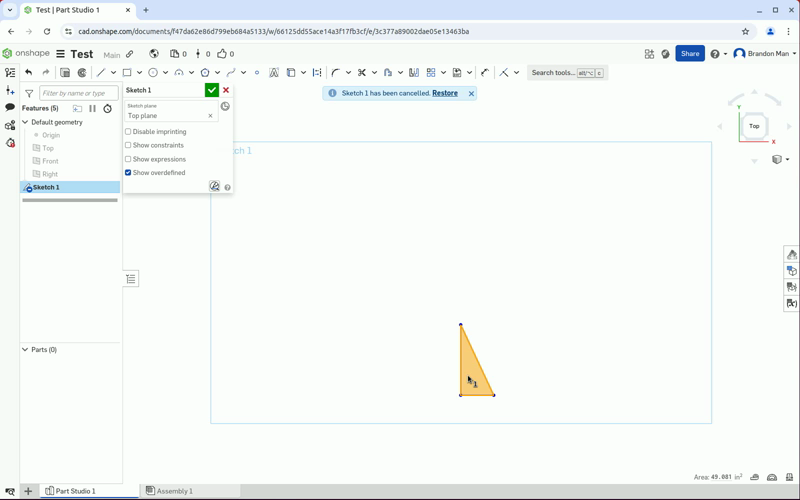
mouse_move(73, 352)
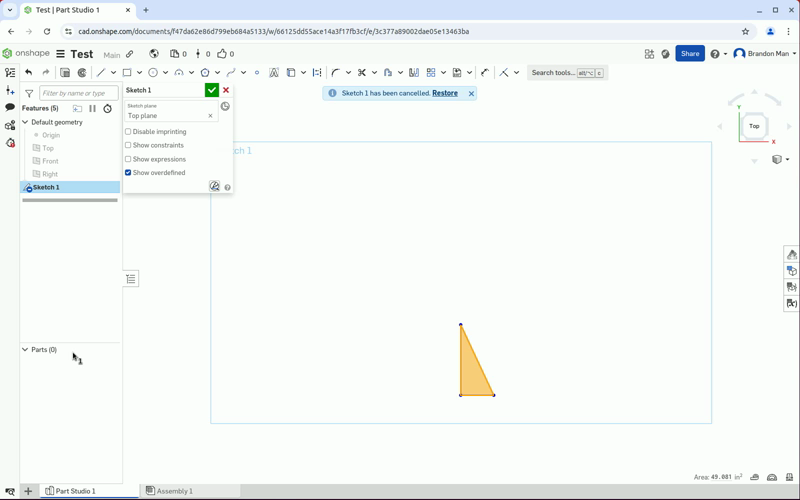
key(shift+y)
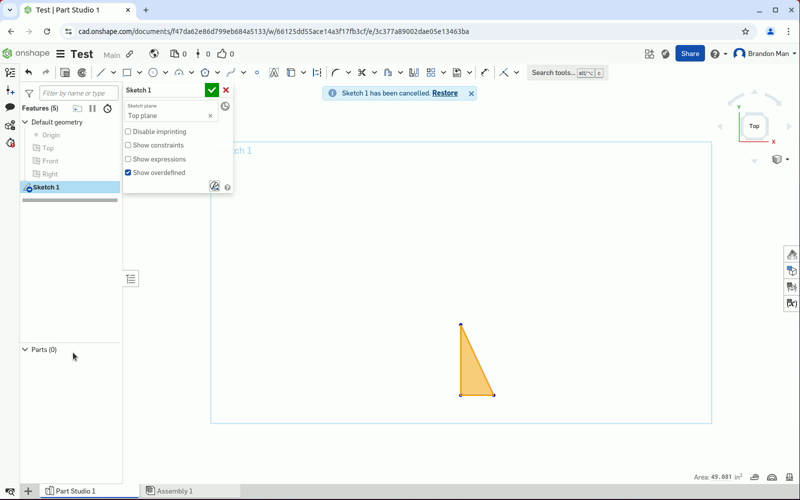
key(shift+e)
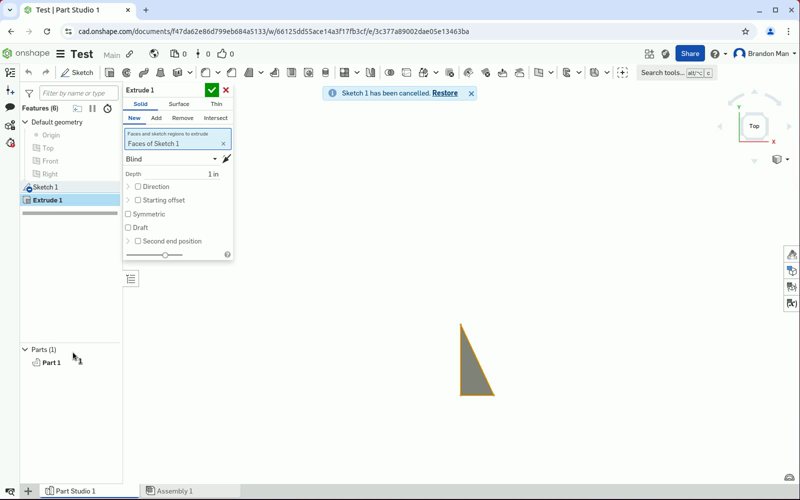
mouse_move(143, 106)
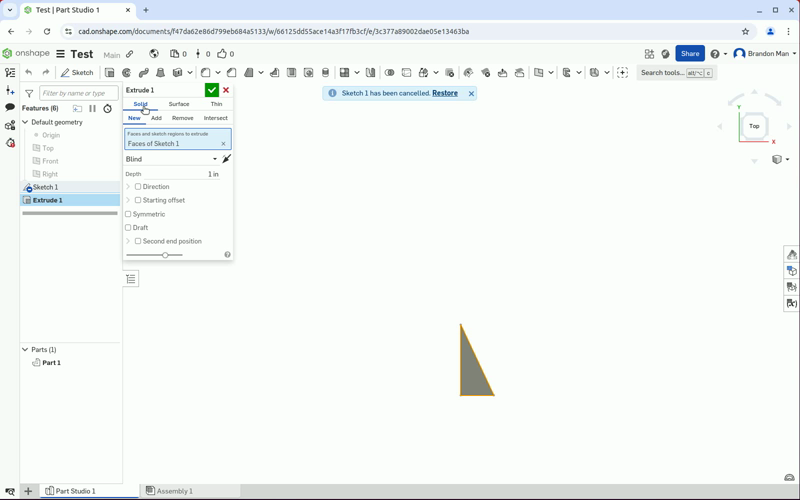
click(143, 106)
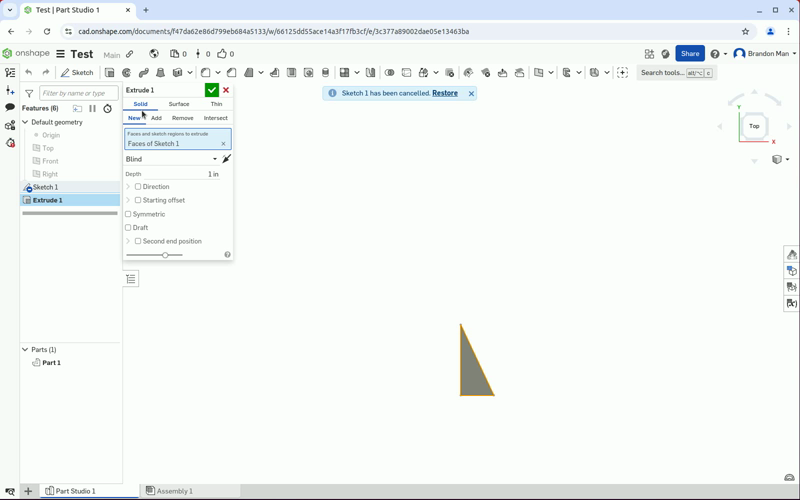
mouse_move(137, 120)
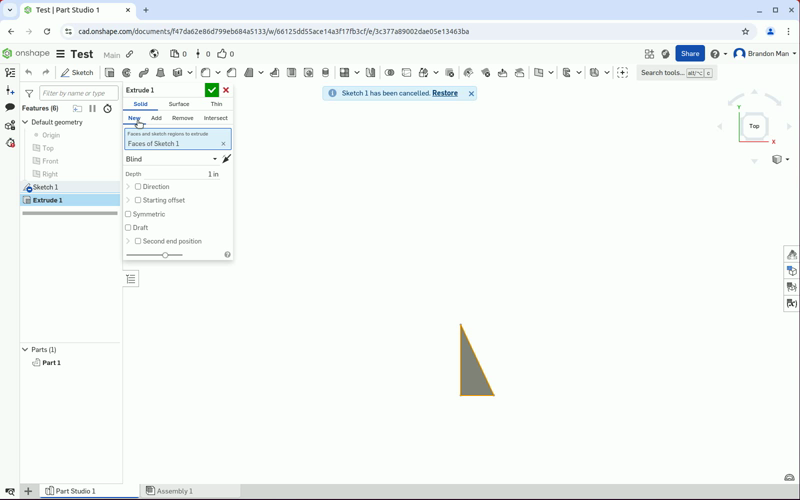
click(137, 120)
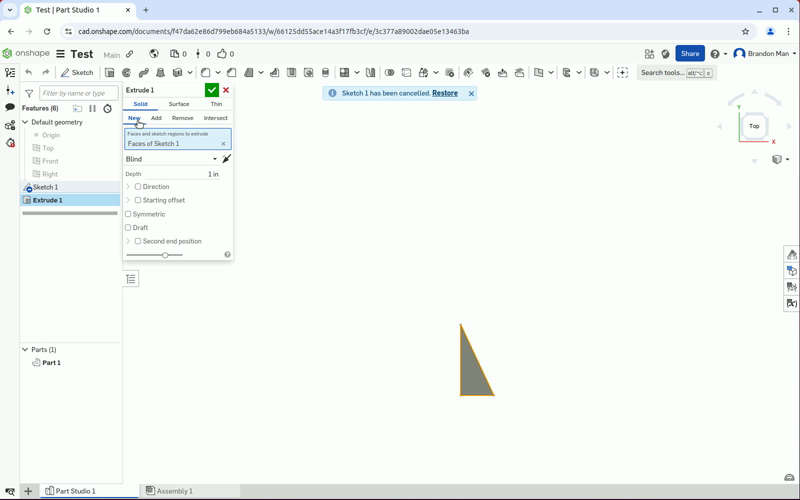
key(tab, 4)
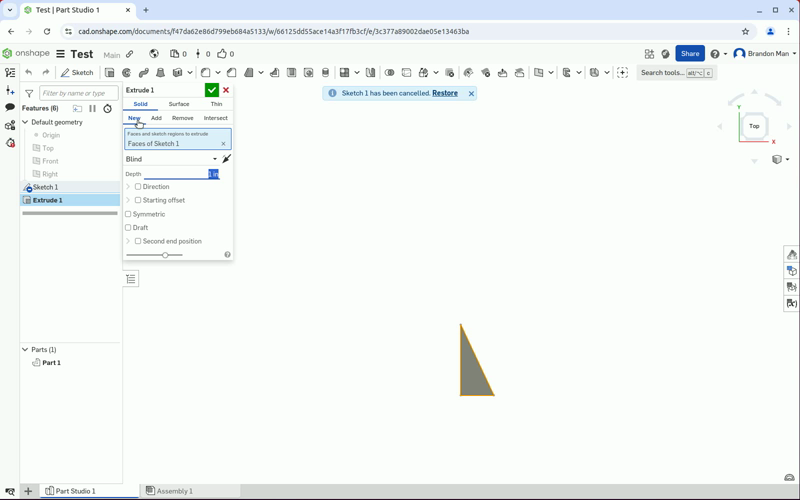
text(5.536)
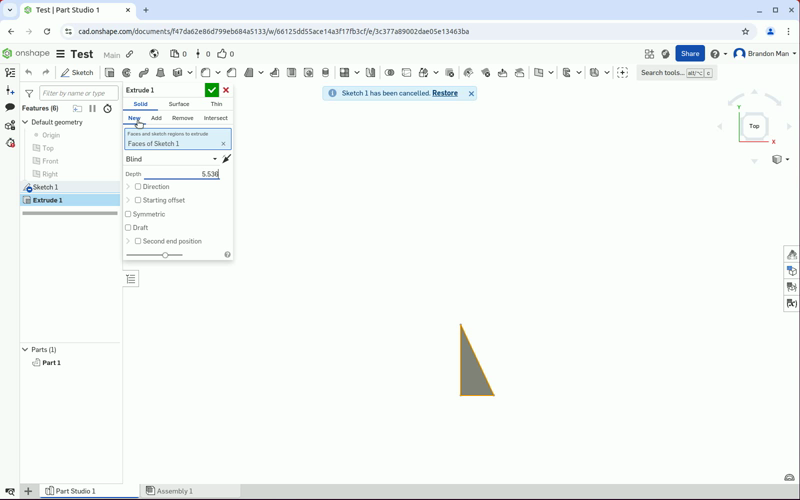
key(enter)
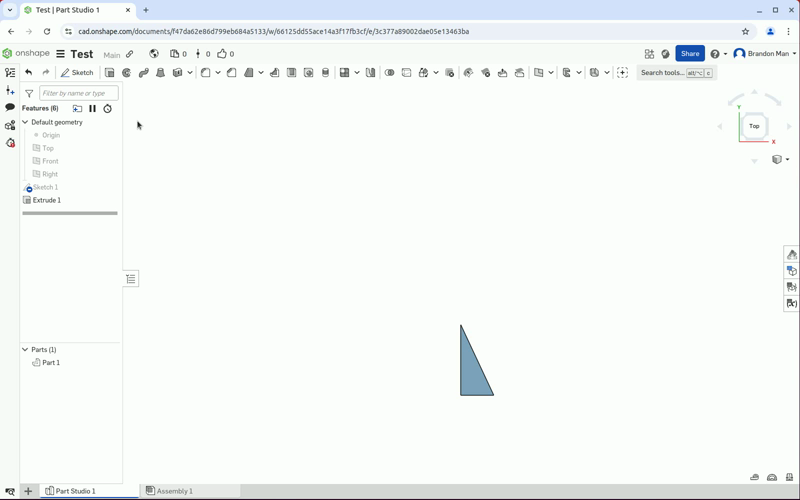
key(shift+h)
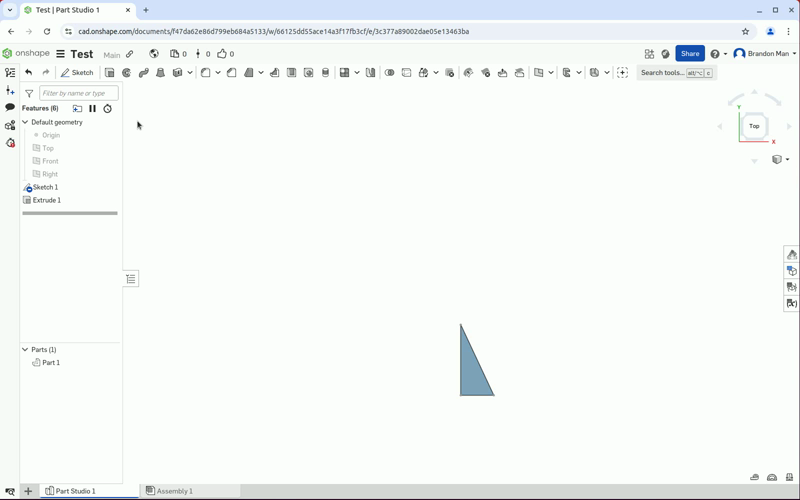
key(shift+h)
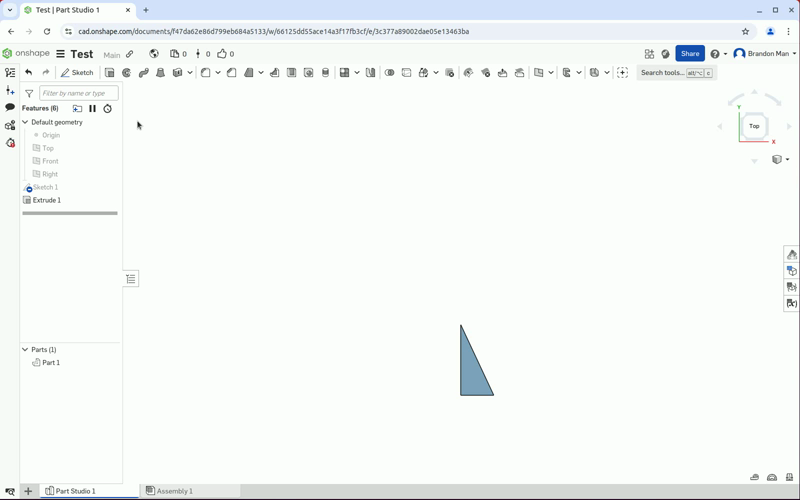
mouse_move(73, 189)
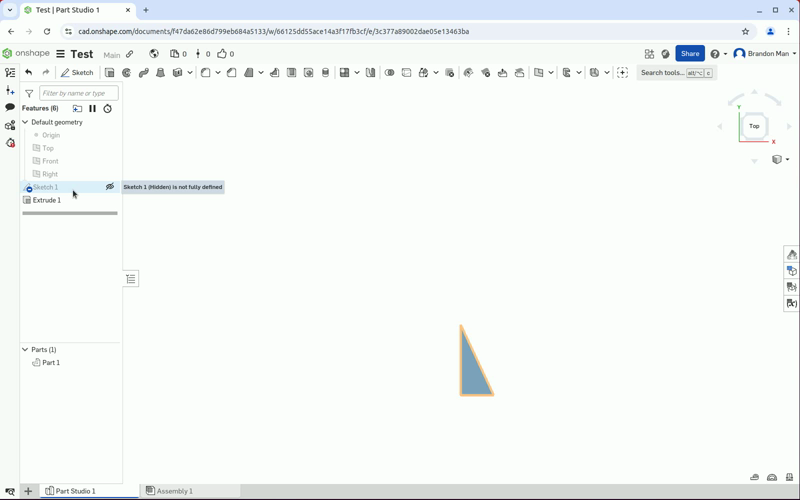
click(73, 189)
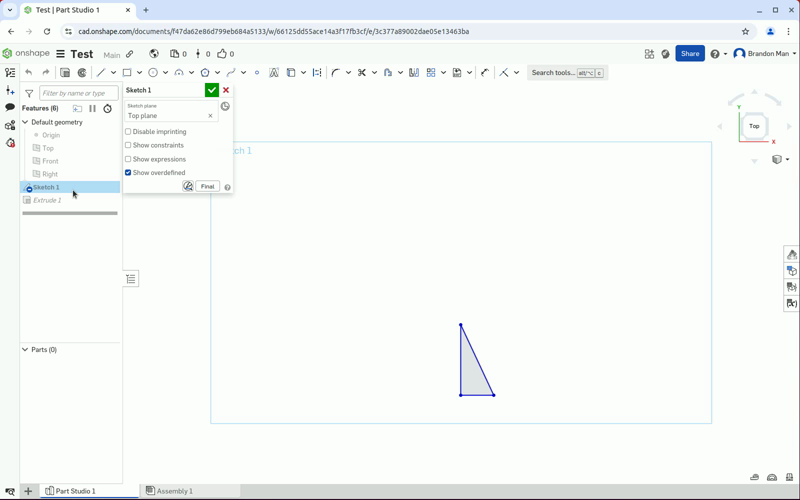
mouse_move(229, 92)
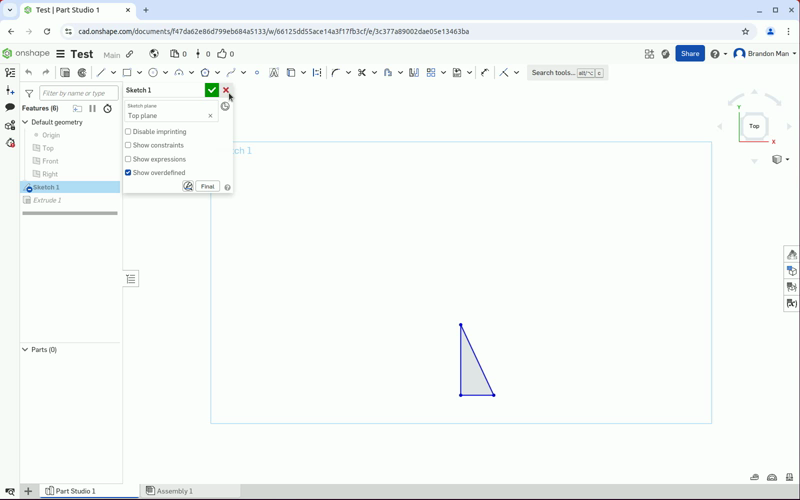
click(229, 92)
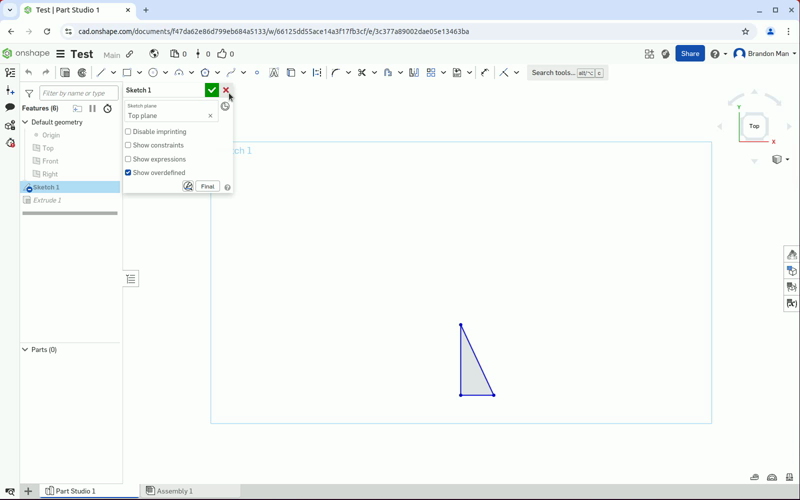
key(shift+s)
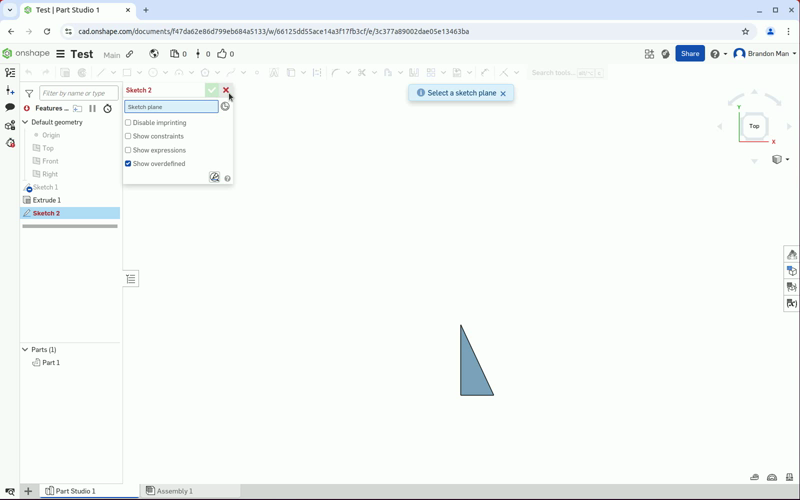
mouse_move(73, 150)
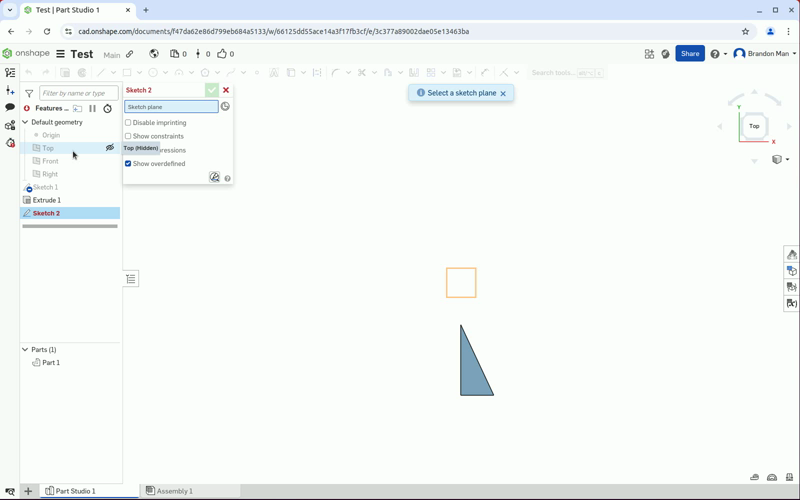
click(73, 150)
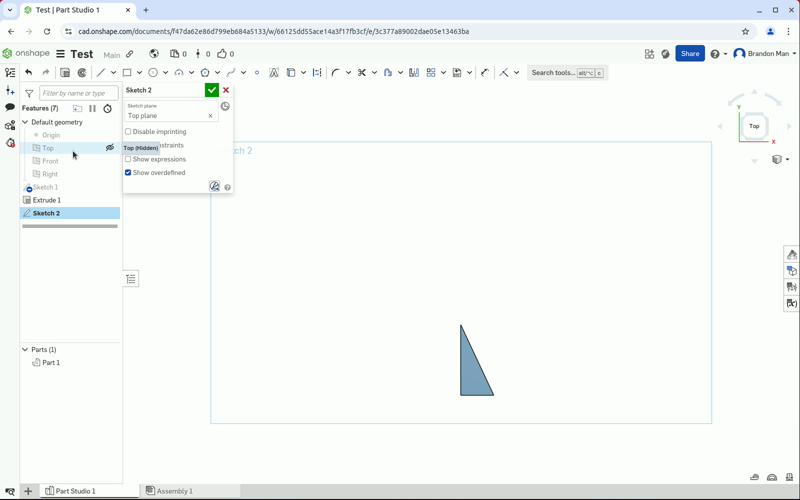
mouse_move(73, 352)
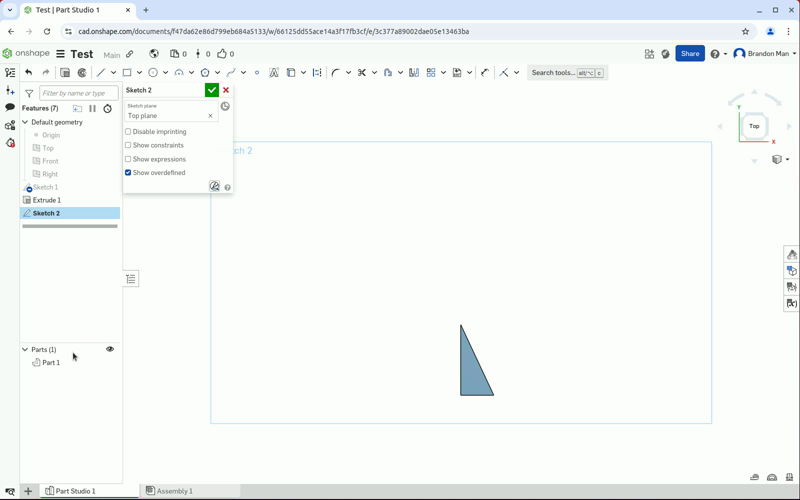
key(y)
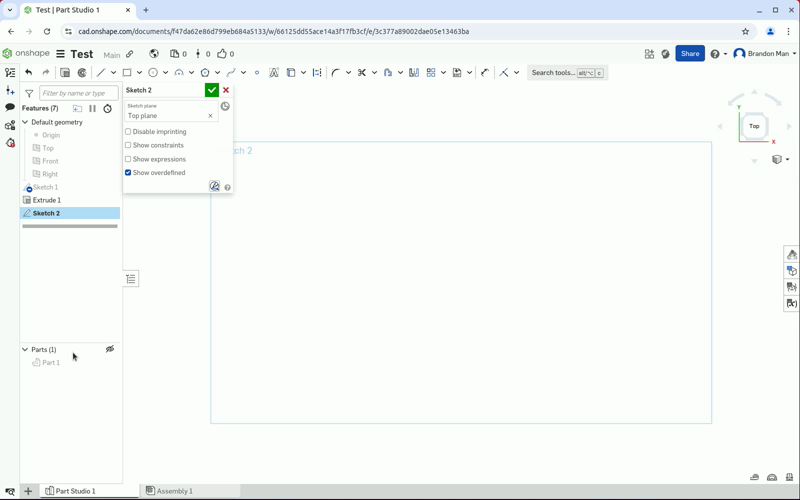
key(a)
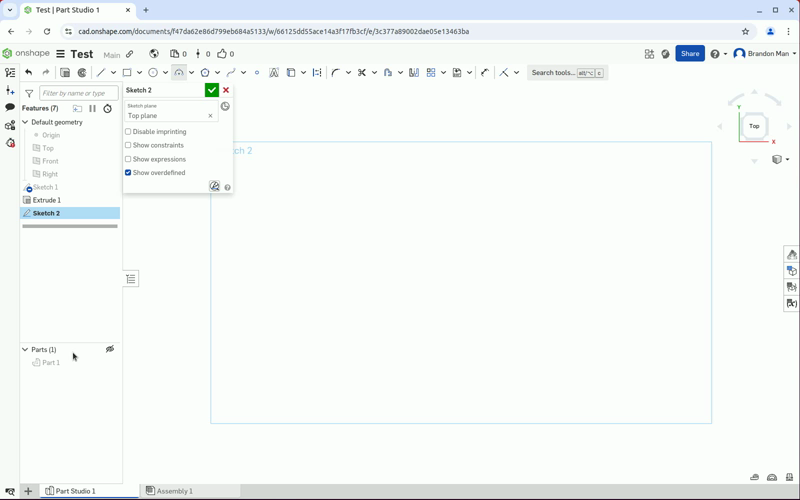
key_down(shift)
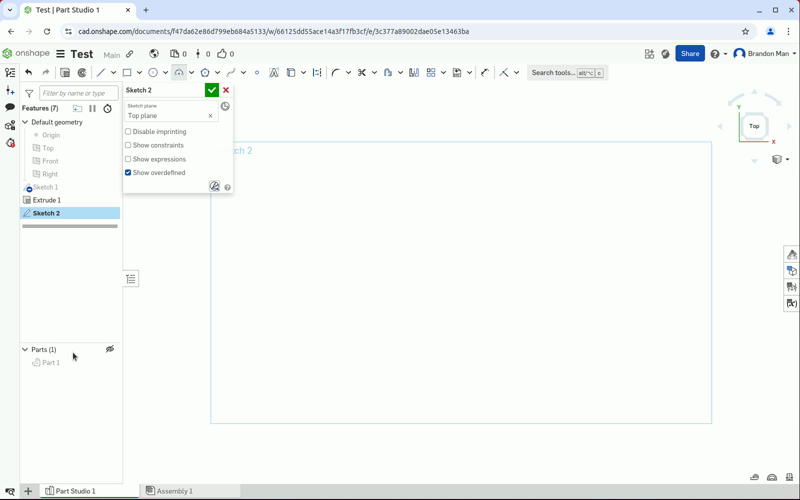
mouse_move(348, 372)
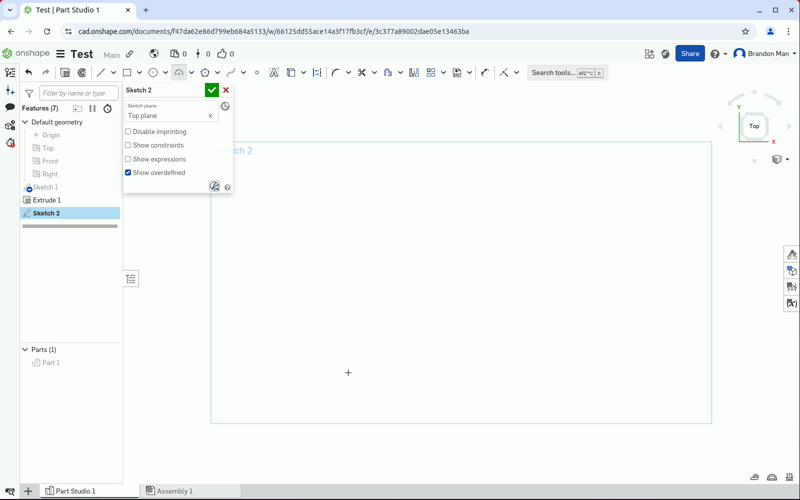
click(348, 372)
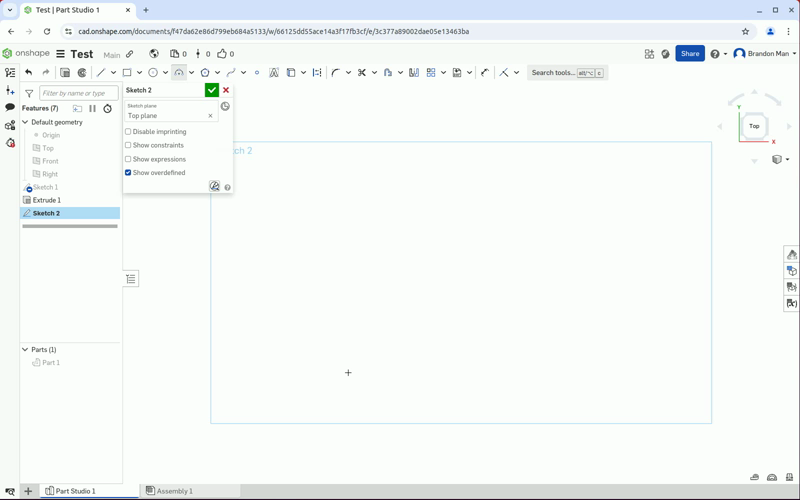
key_up(shift)
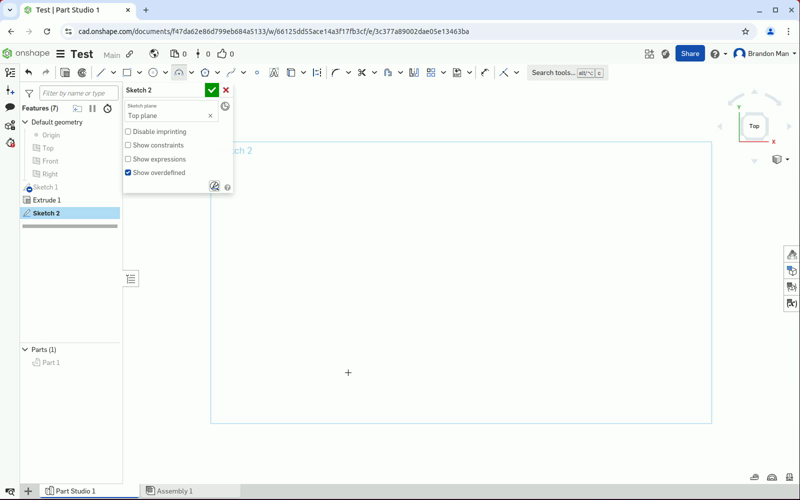
key_down(shift)
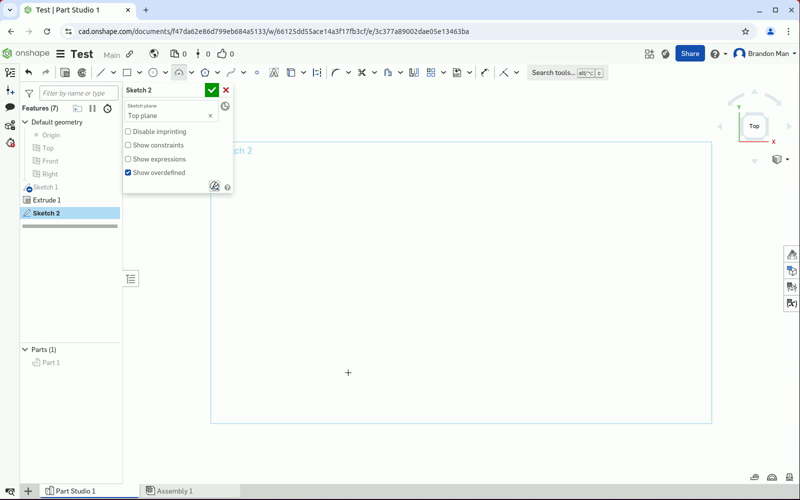
mouse_move(371, 395)
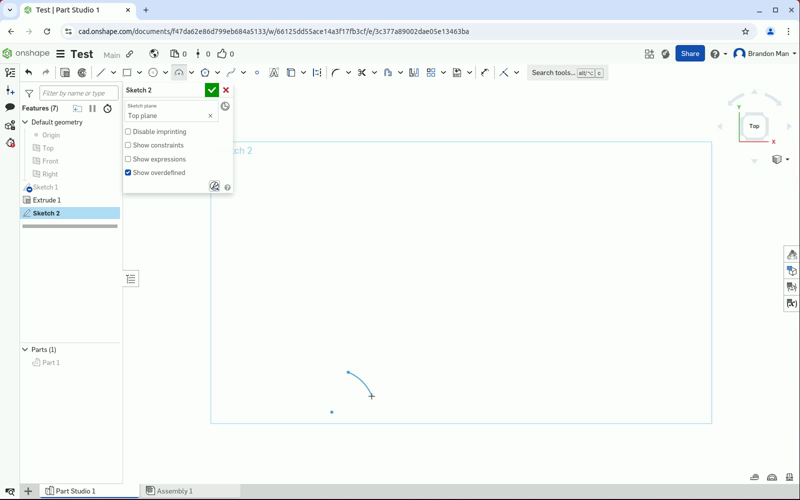
click(371, 395)
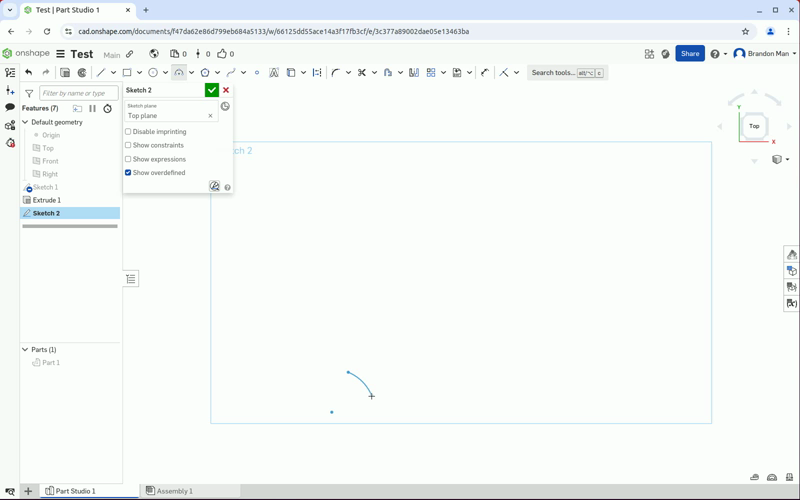
mouse_move(355, 388)
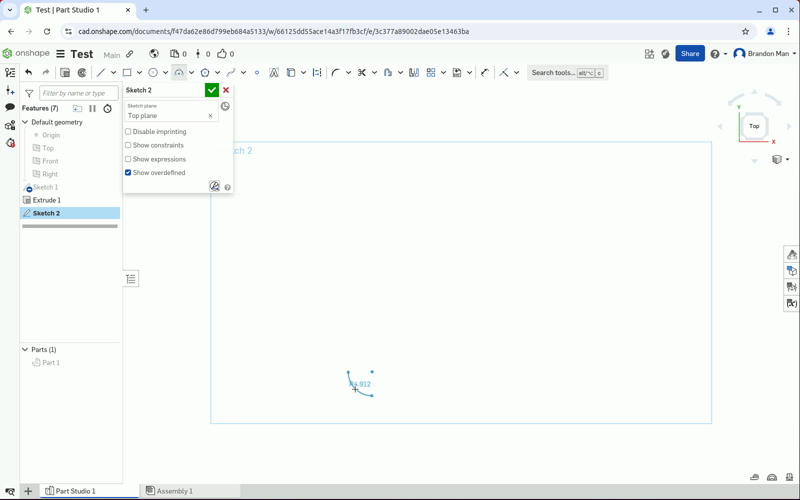
click(355, 388)
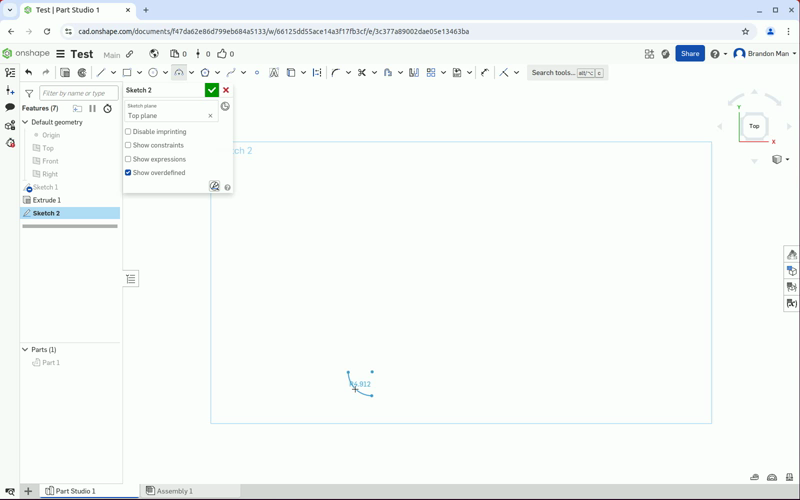
key_up(shift)
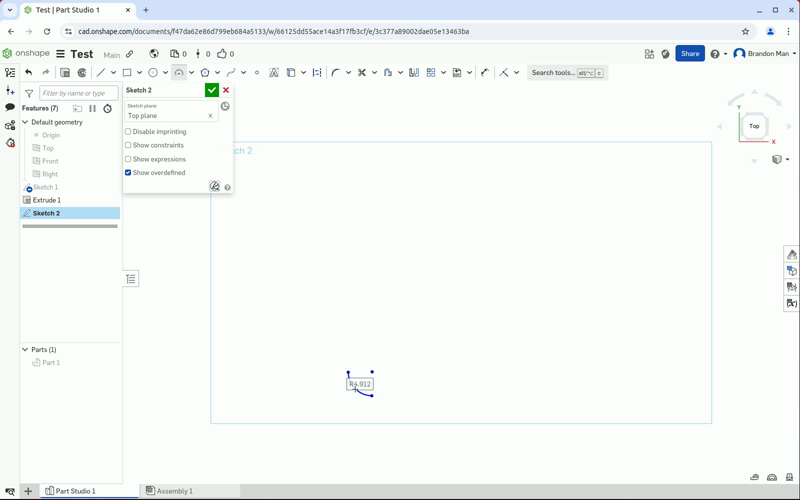
key(esc)
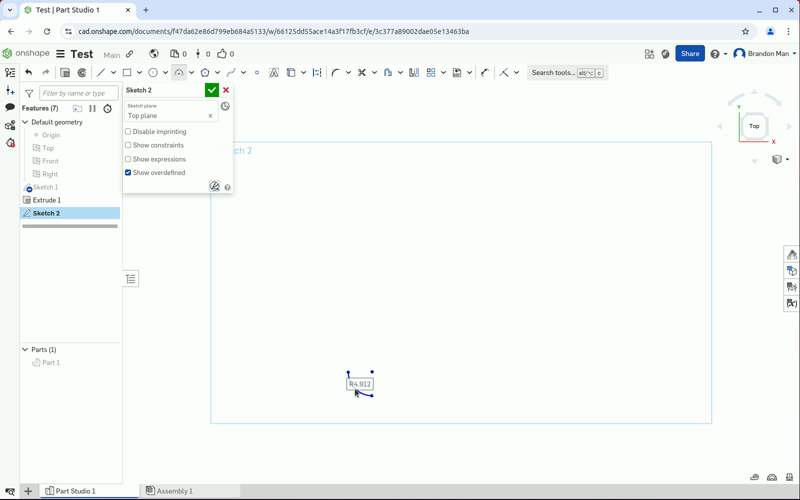
key(l)
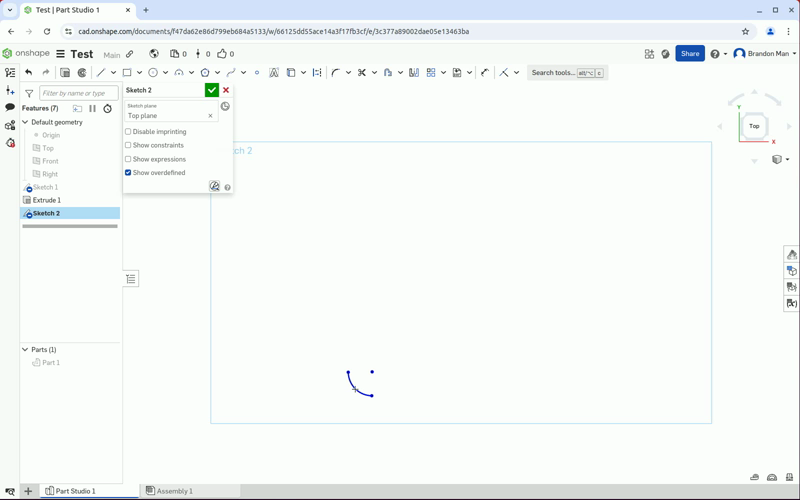
mouse_move(371, 395)
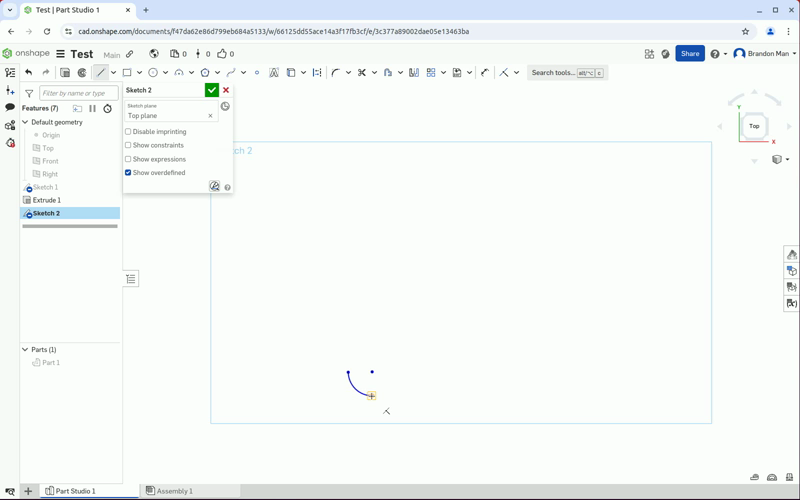
click(371, 395)
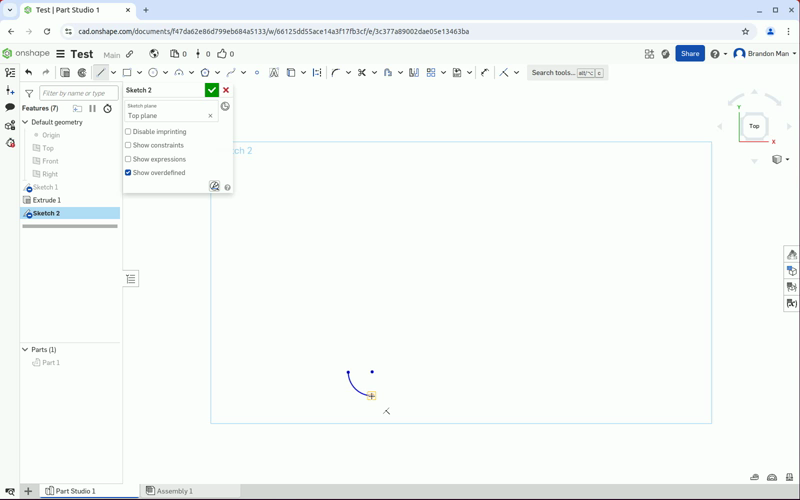
key_down(shift)
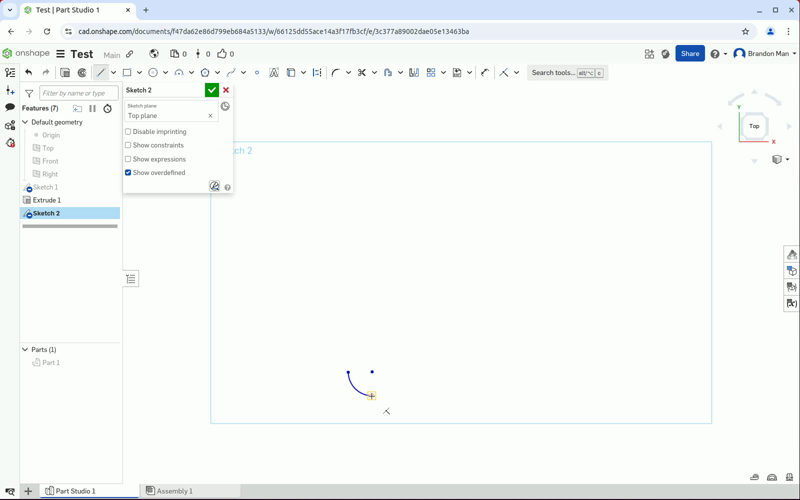
mouse_move(460, 395)
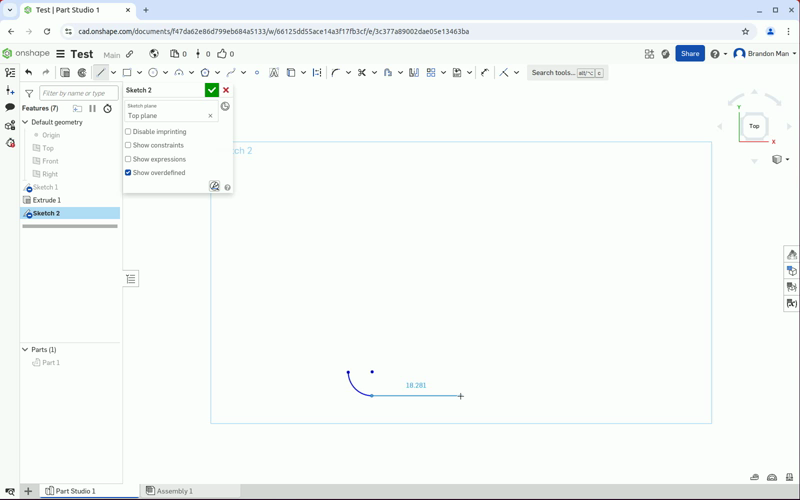
click(460, 395)
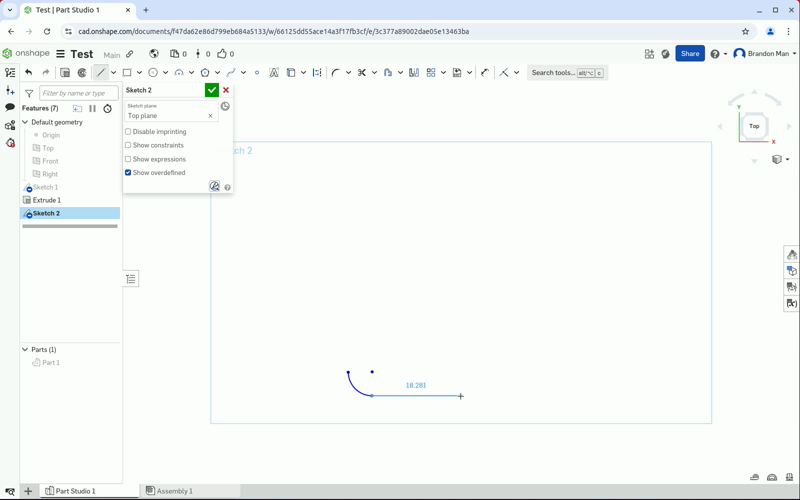
key_up(shift)
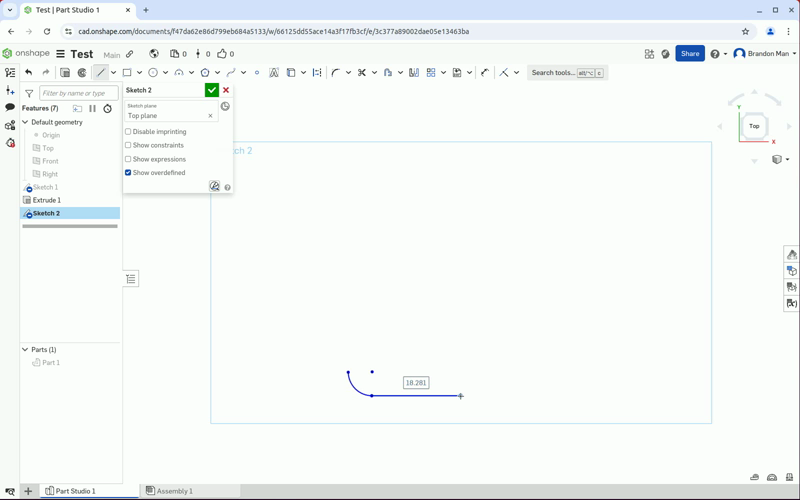
key_down(shift)
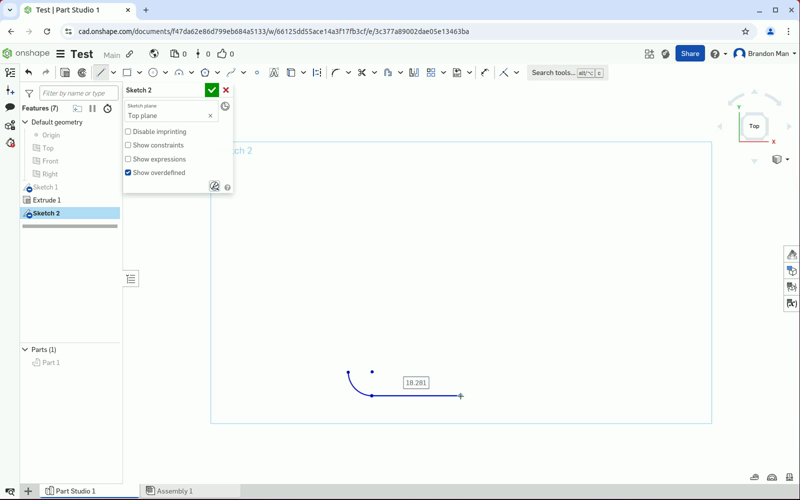
mouse_move(460, 325)
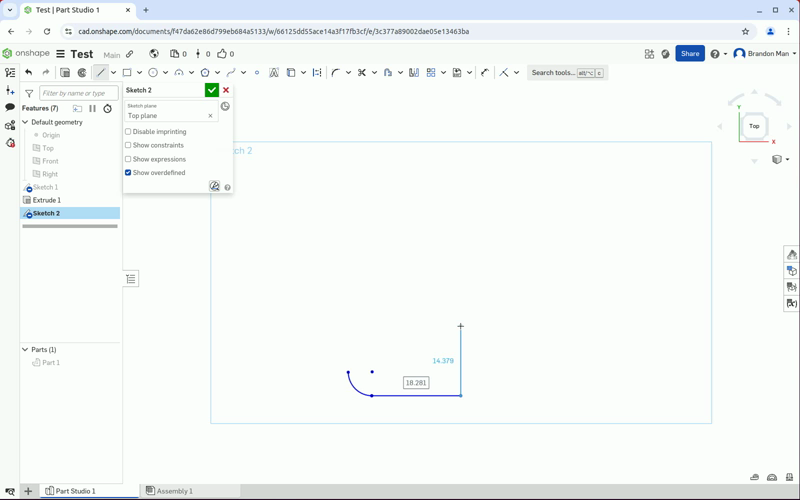
click(460, 325)
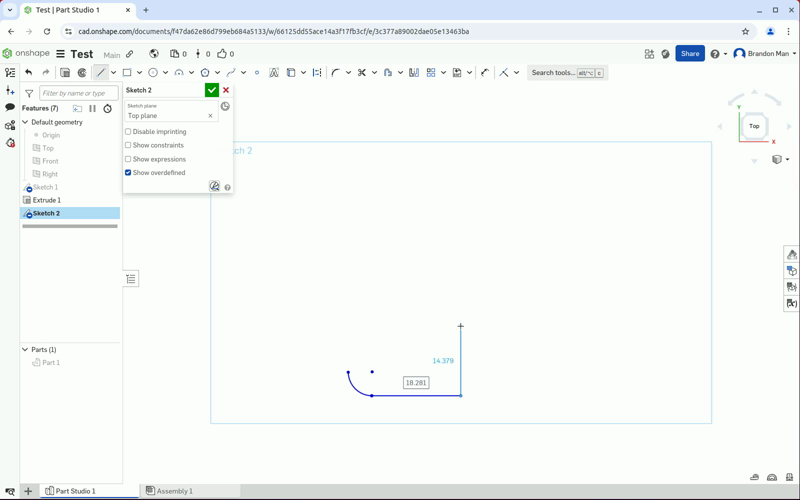
key_up(shift)
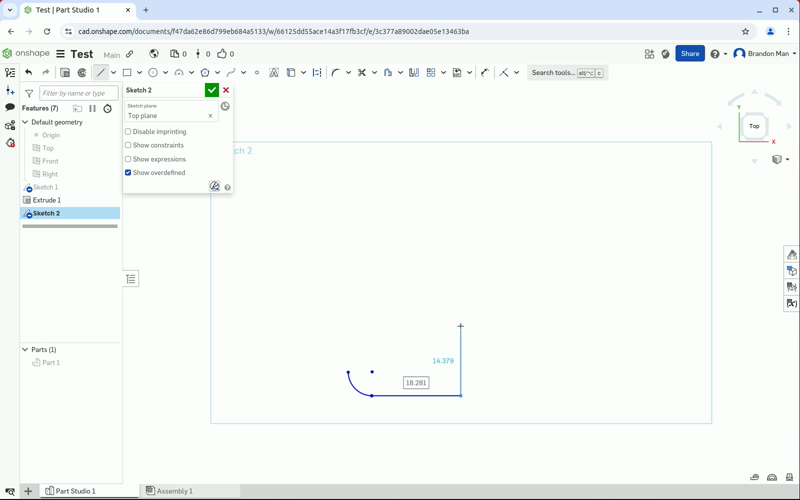
key(esc)
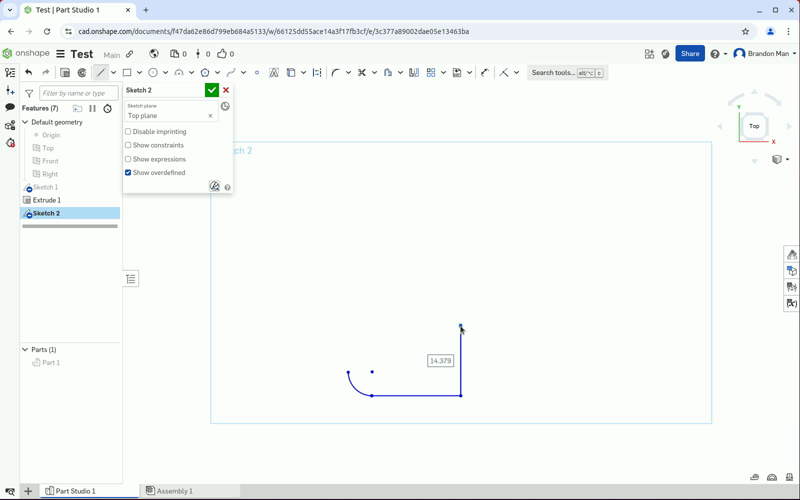
key(a)
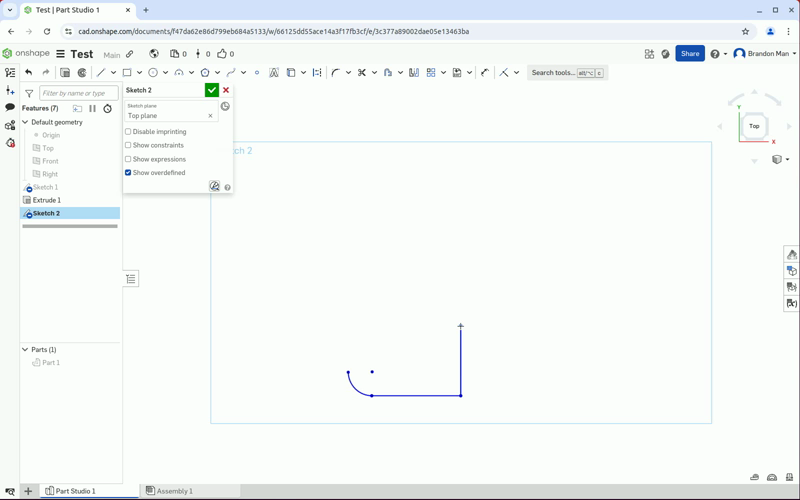
mouse_move(460, 325)
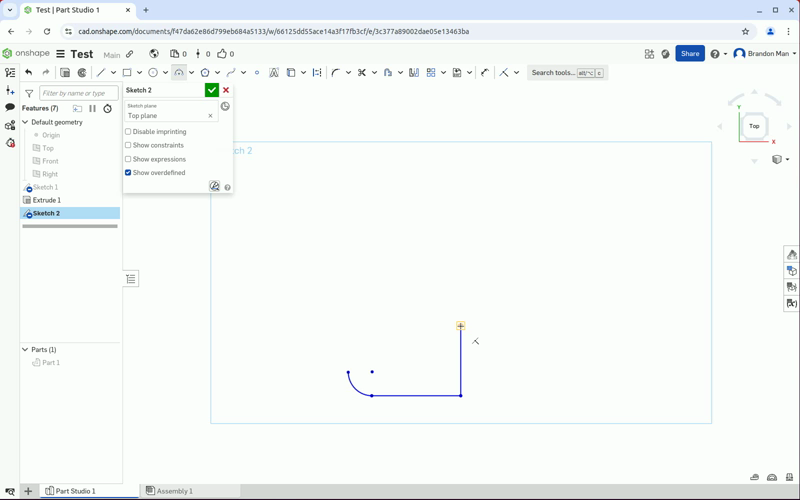
click(460, 325)
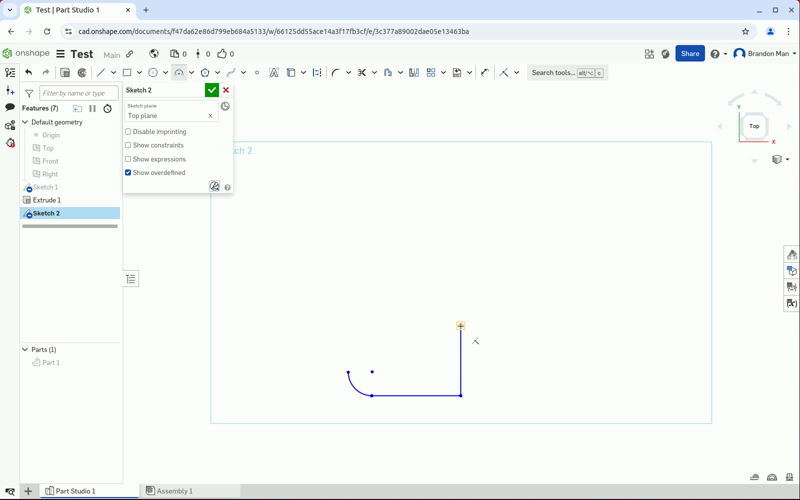
key_down(shift)
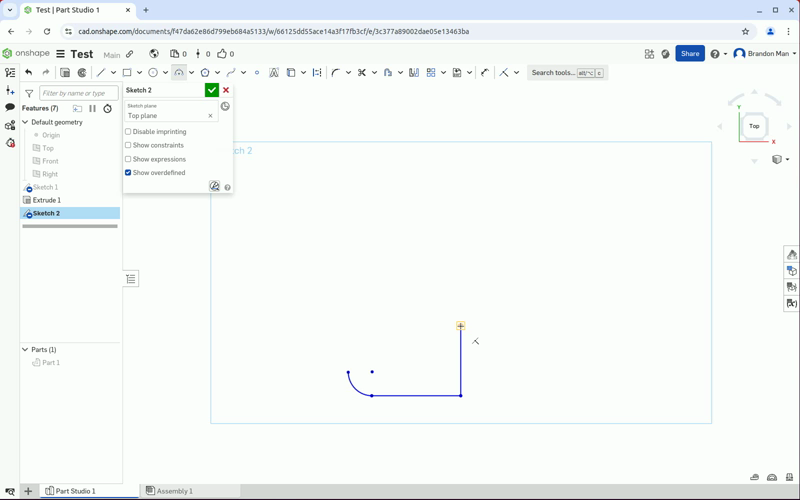
mouse_move(419, 283)
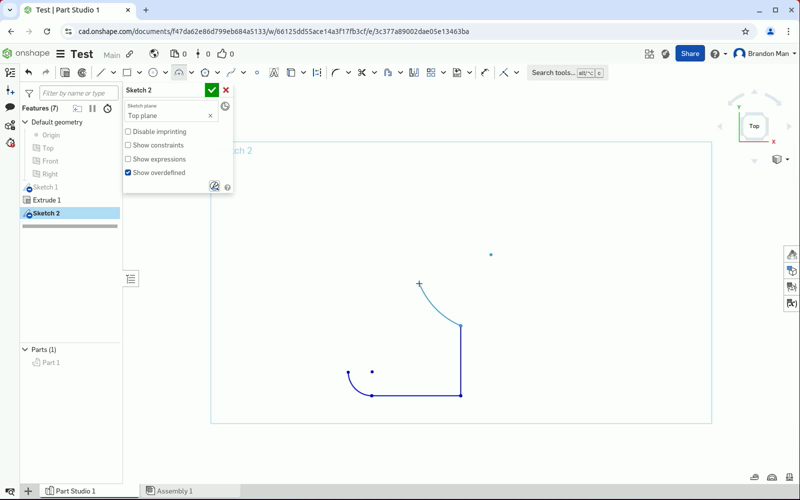
click(419, 283)
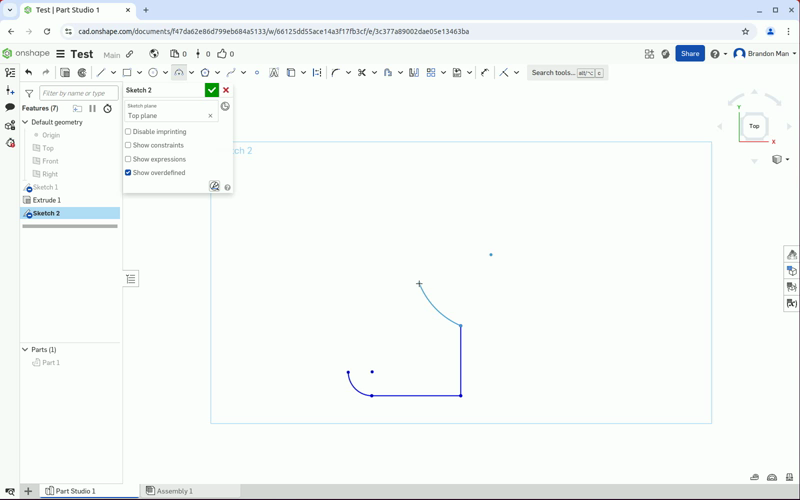
mouse_move(431, 313)
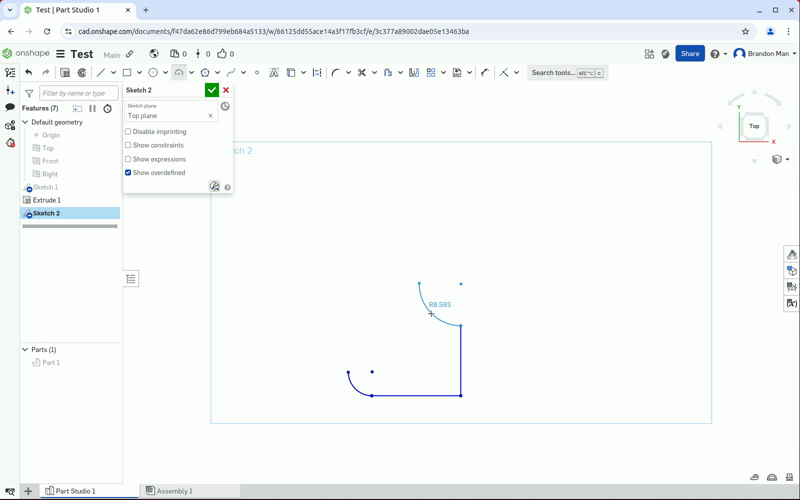
click(431, 313)
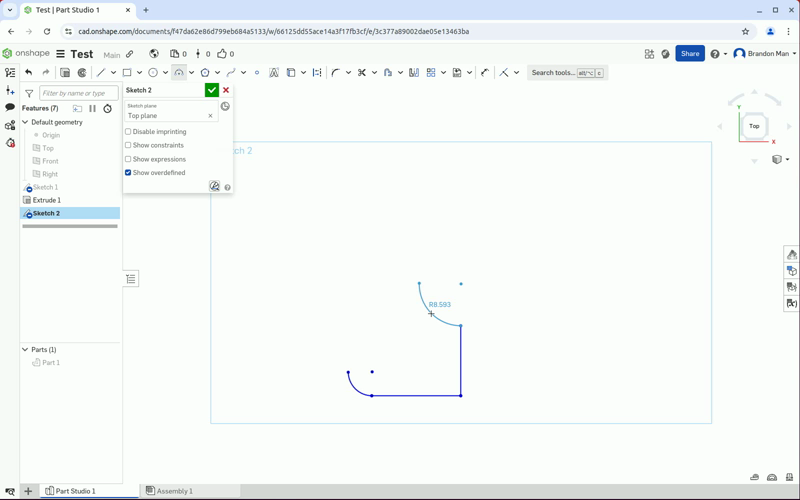
key_up(shift)
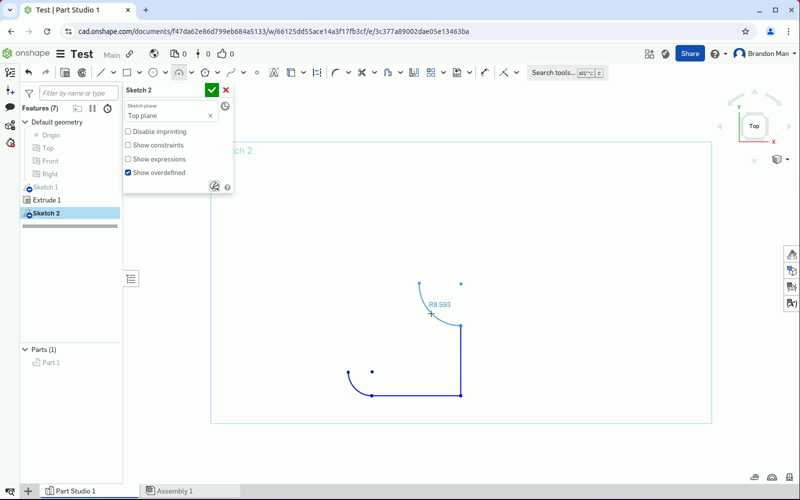
key(esc)
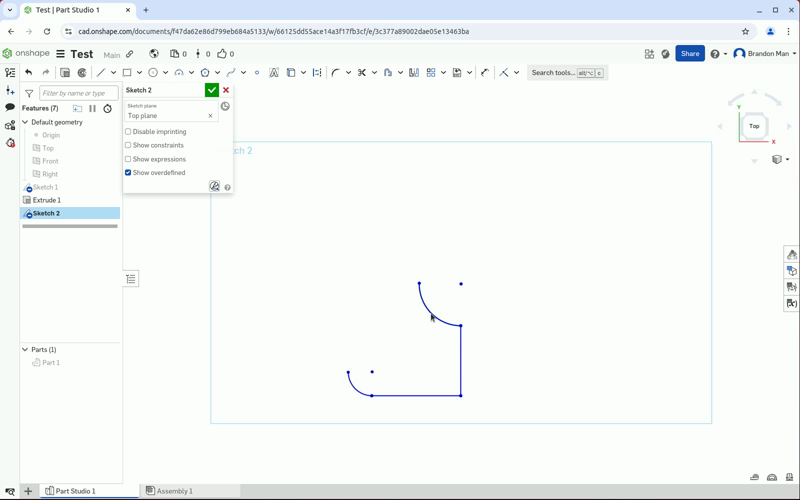
key(l)
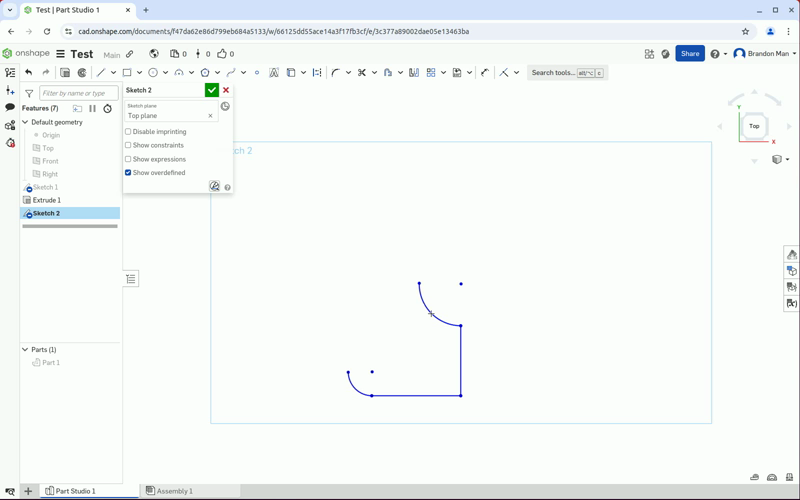
mouse_move(419, 283)
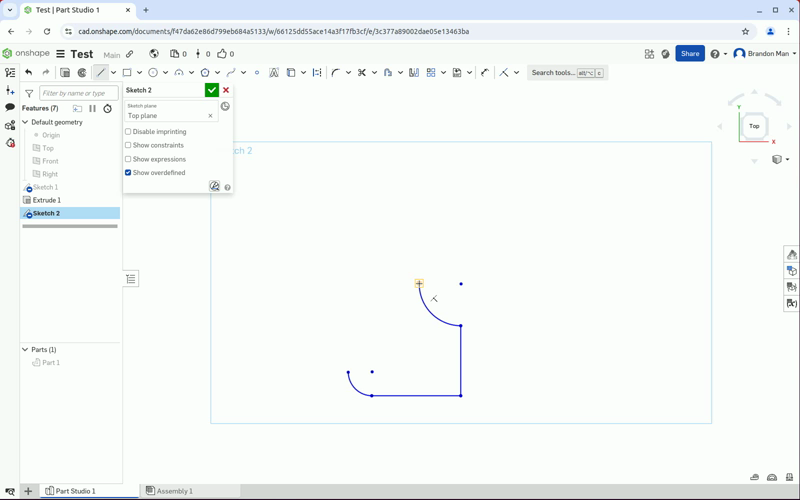
click(419, 283)
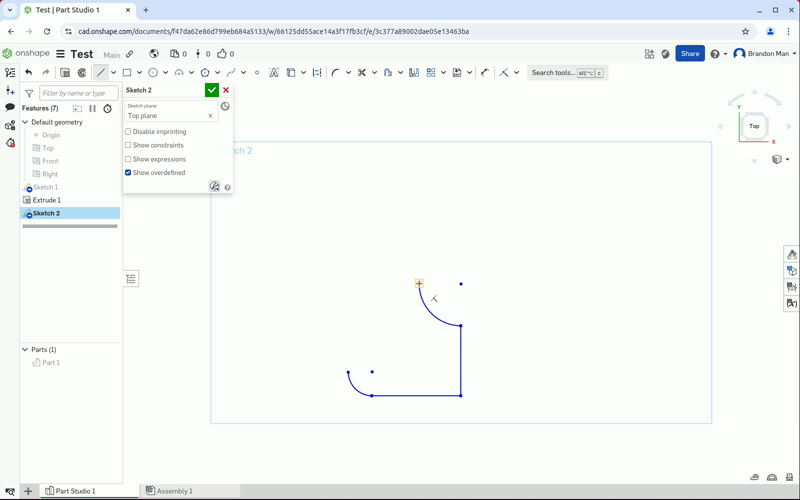
key_down(shift)
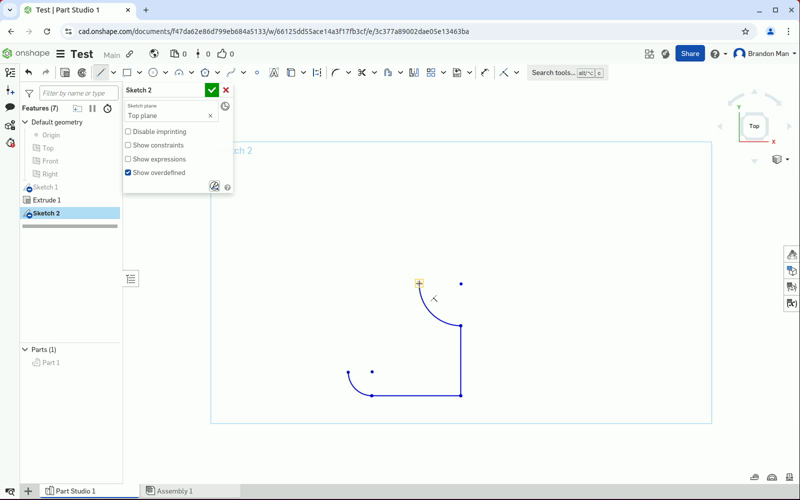
mouse_move(348, 283)
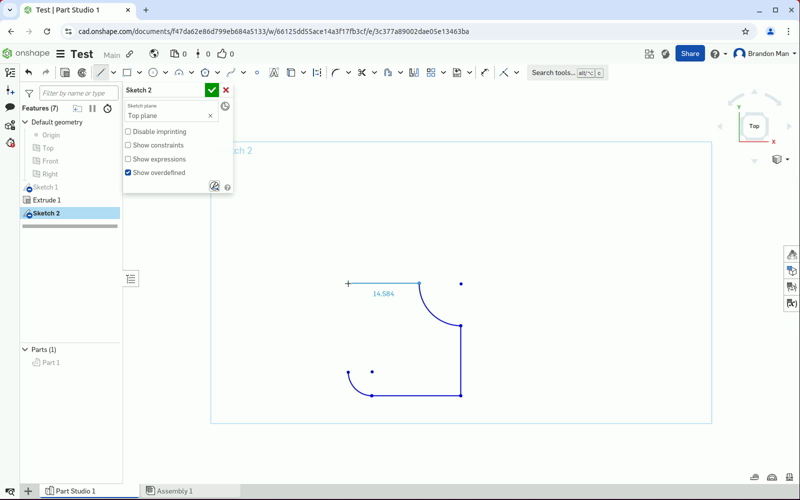
click(348, 283)
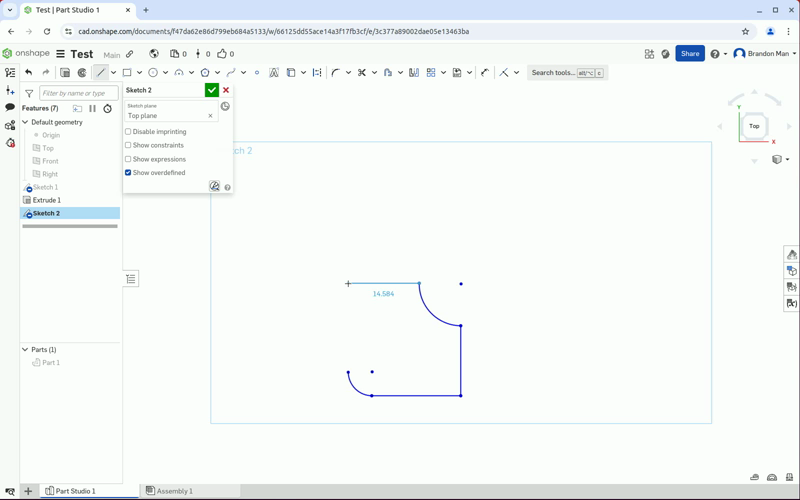
key_up(shift)
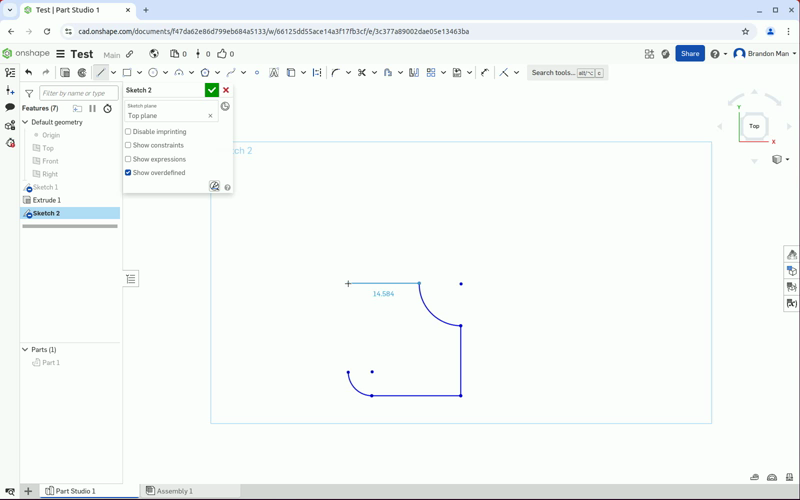
key_down(shift)
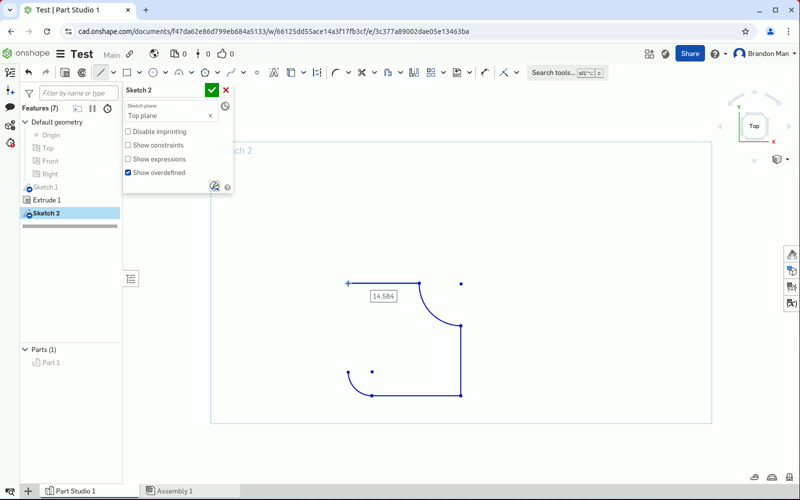
mouse_move(348, 372)
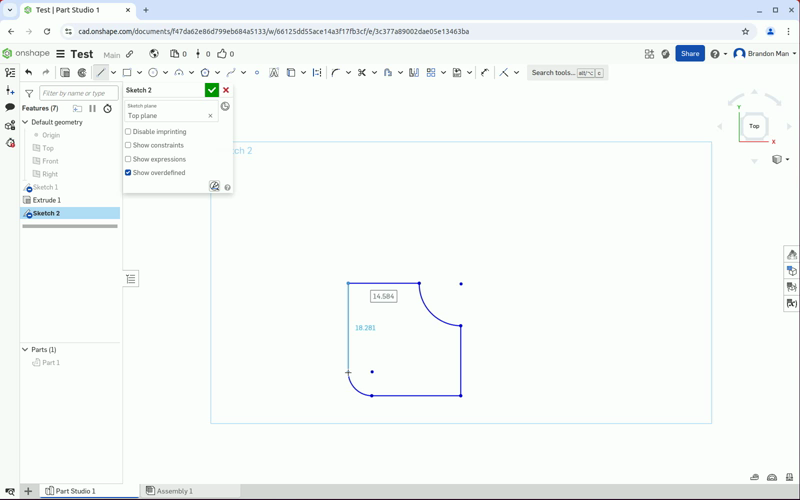
key_up(shift)
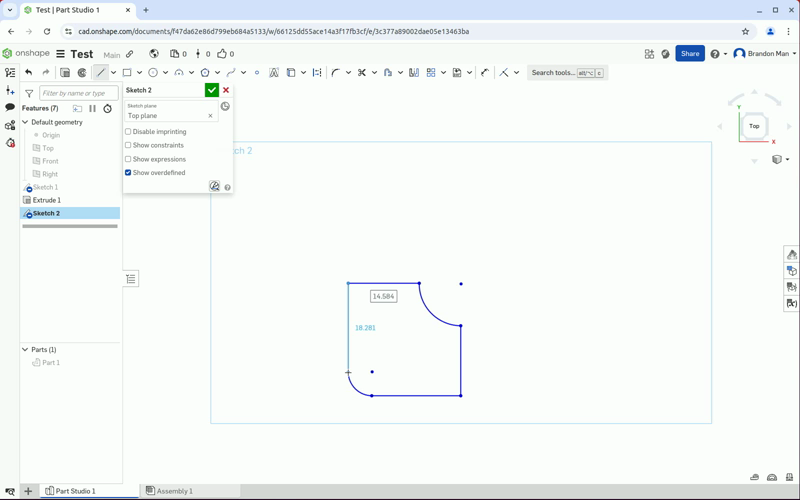
click(348, 372)
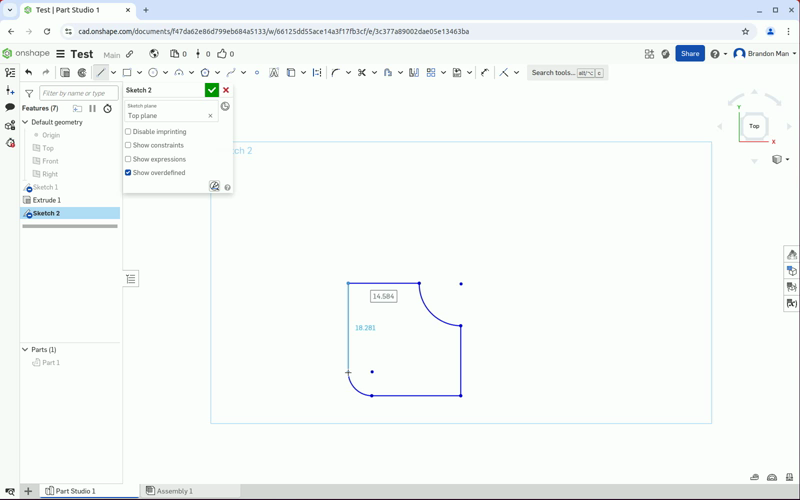
key(esc)
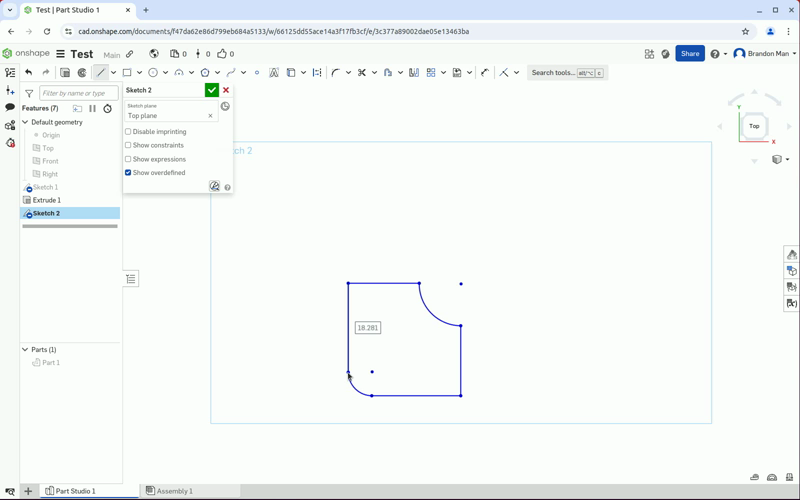
key(c)
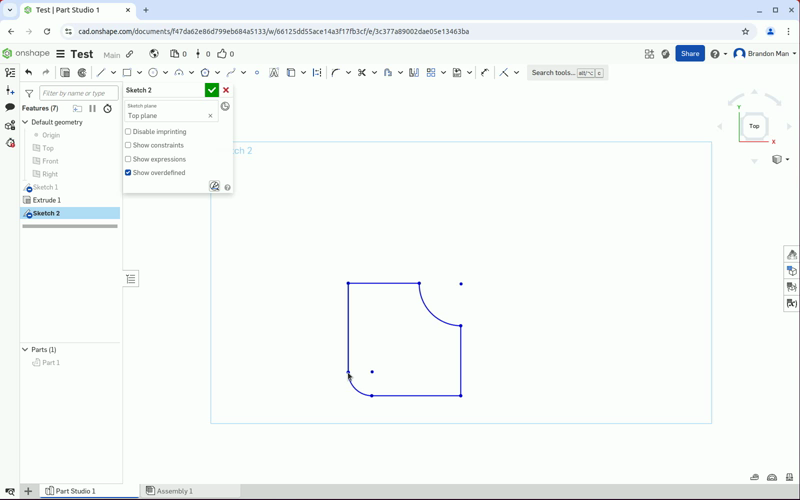
key_down(shift)
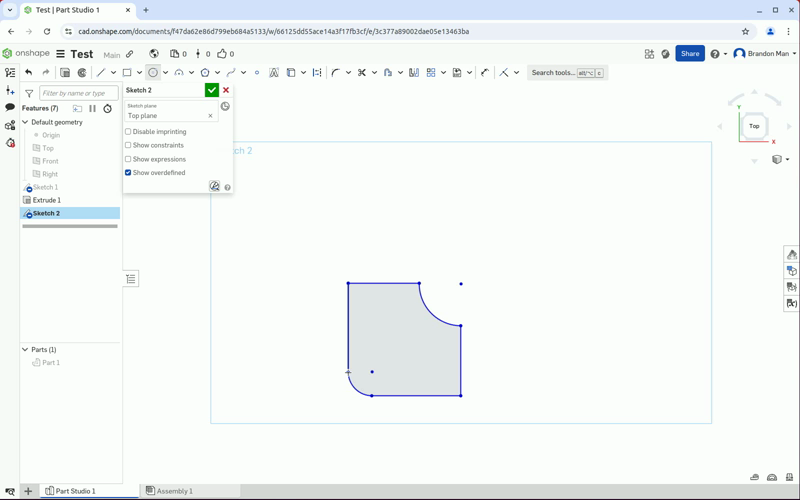
mouse_move(381, 361)
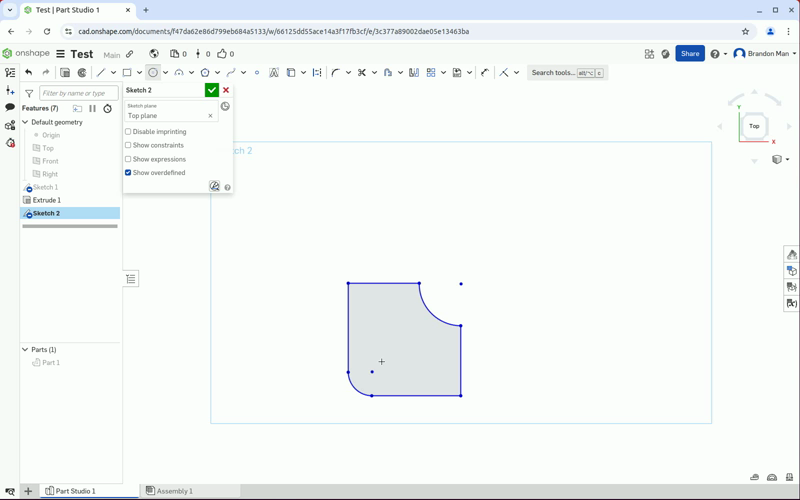
click(381, 361)
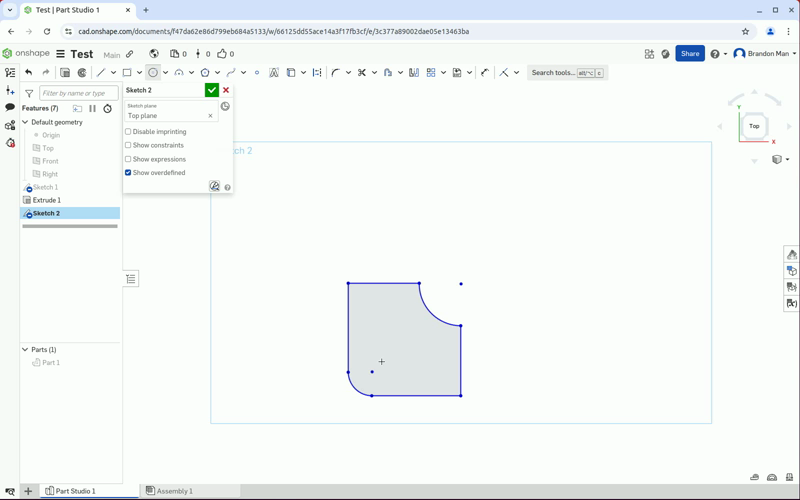
key_up(shift)
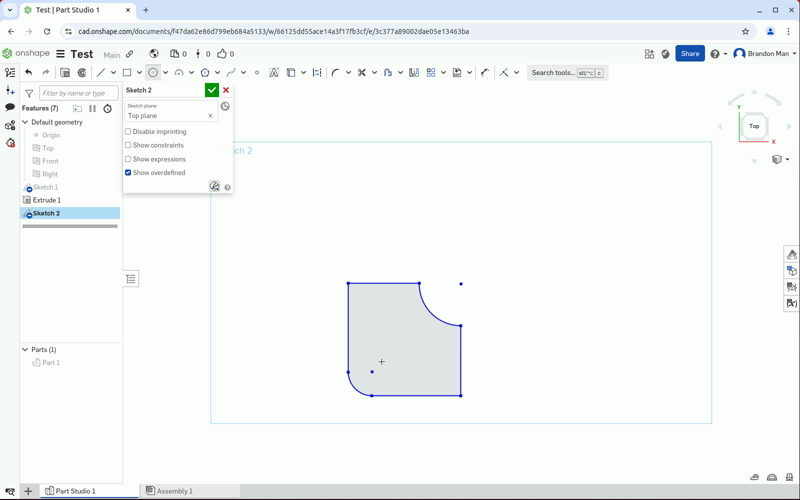
mouse_move(391, 361)
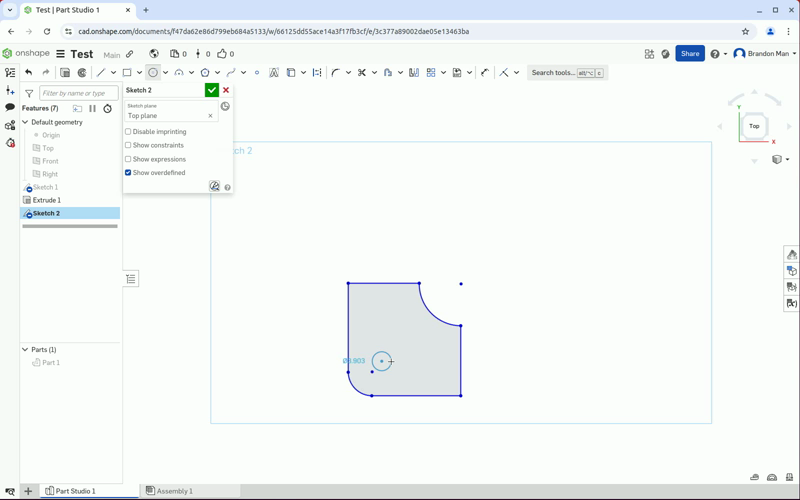
click(391, 361)
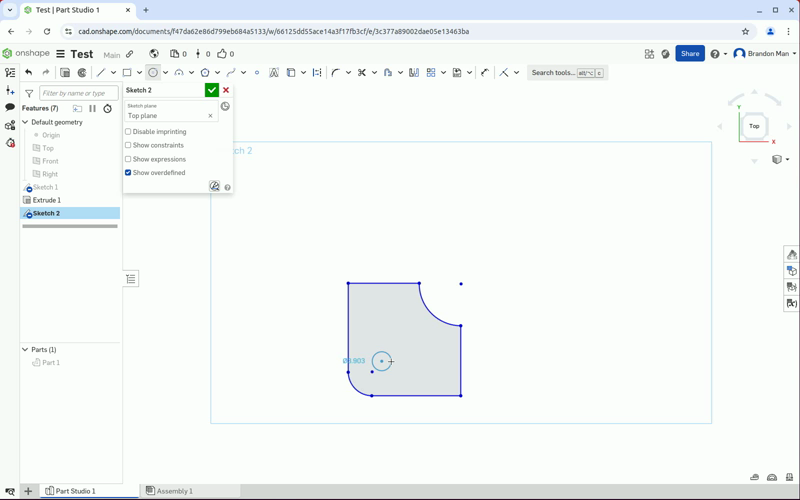
key(esc)
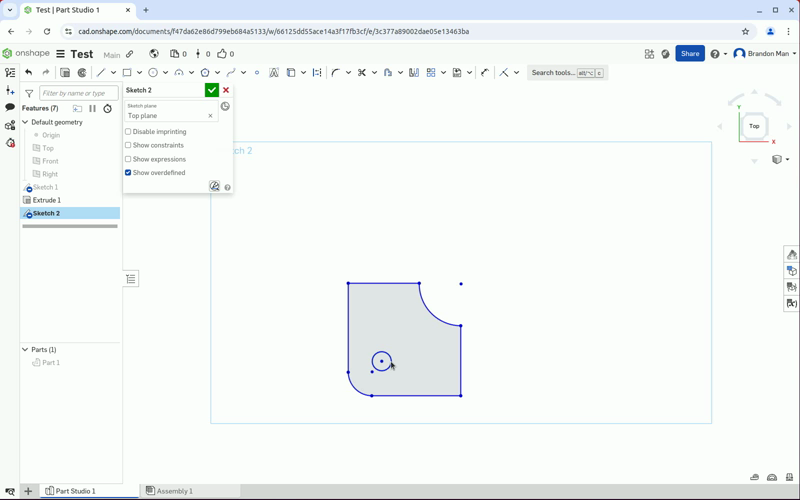
mouse_move(372, 325)
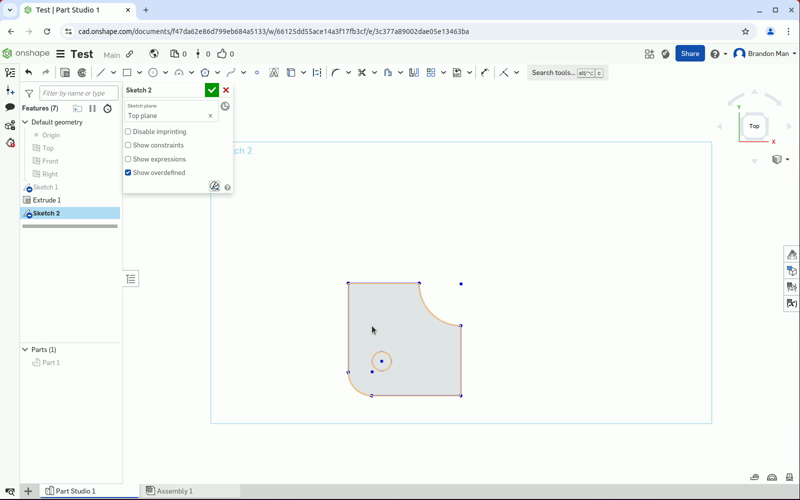
click(372, 325)
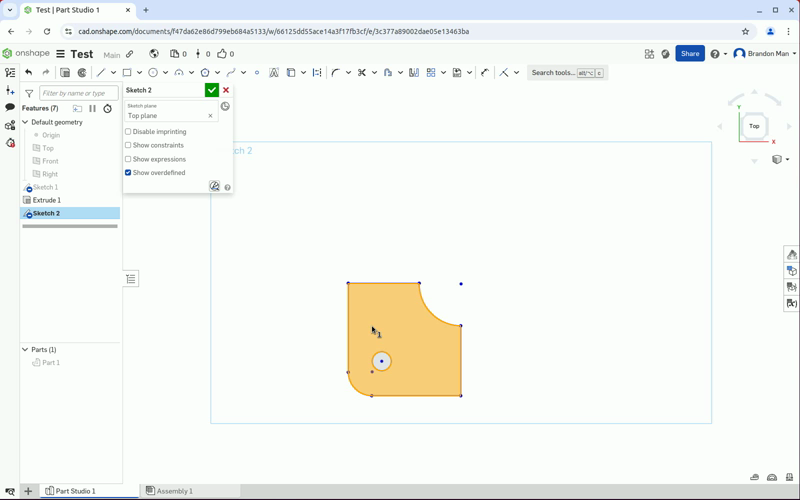
mouse_move(73, 352)
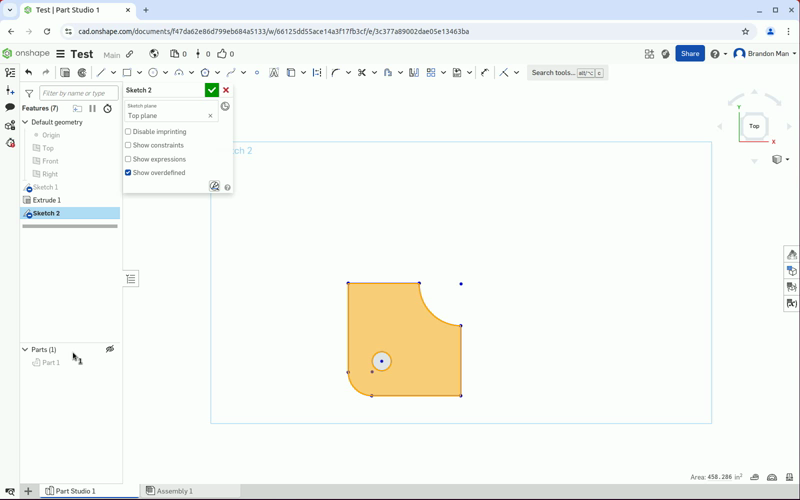
key(shift+y)
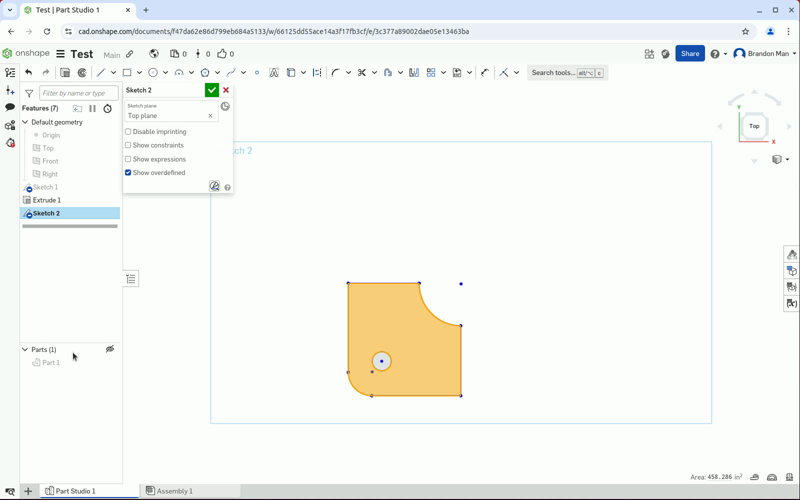
key(shift+e)
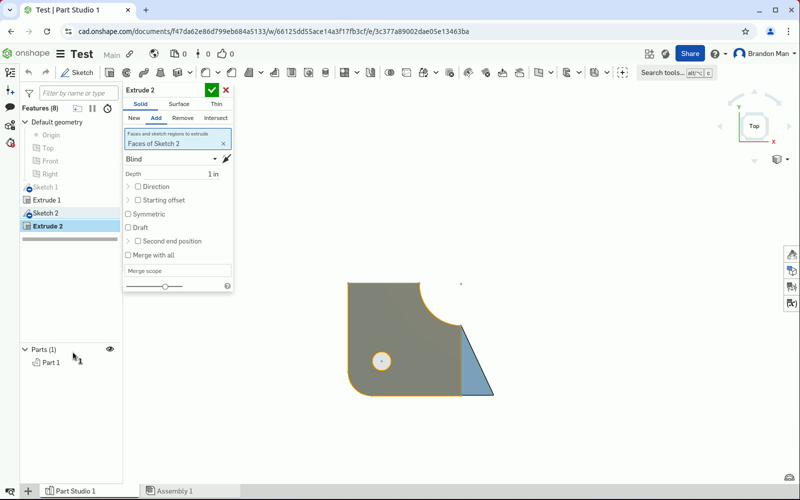
mouse_move(143, 106)
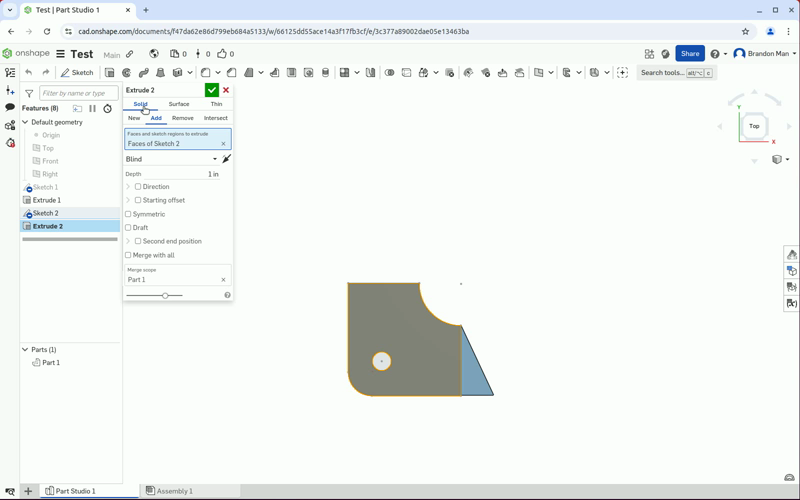
click(143, 106)
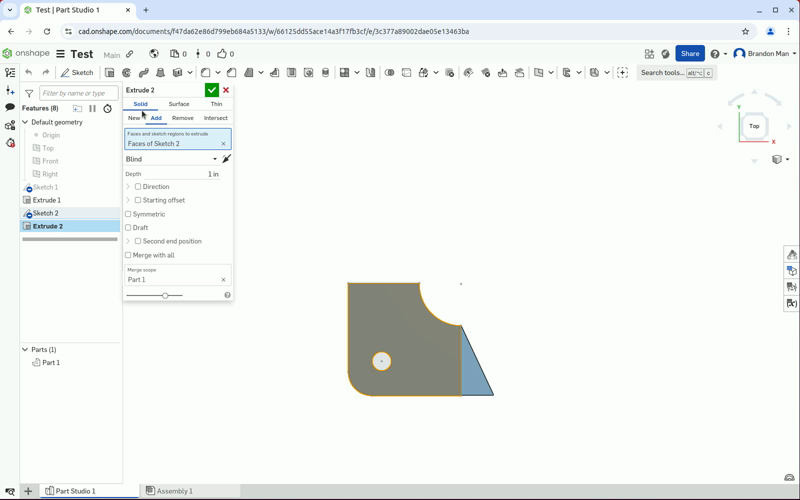
mouse_move(137, 120)
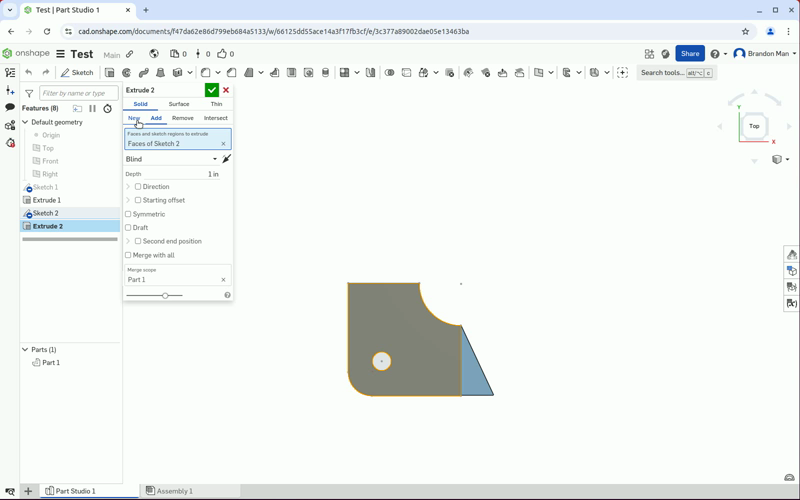
click(137, 120)
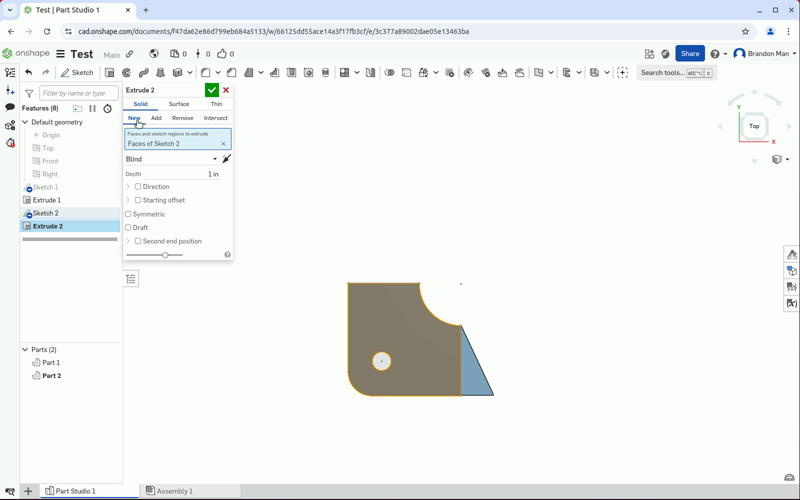
key(tab, 4)
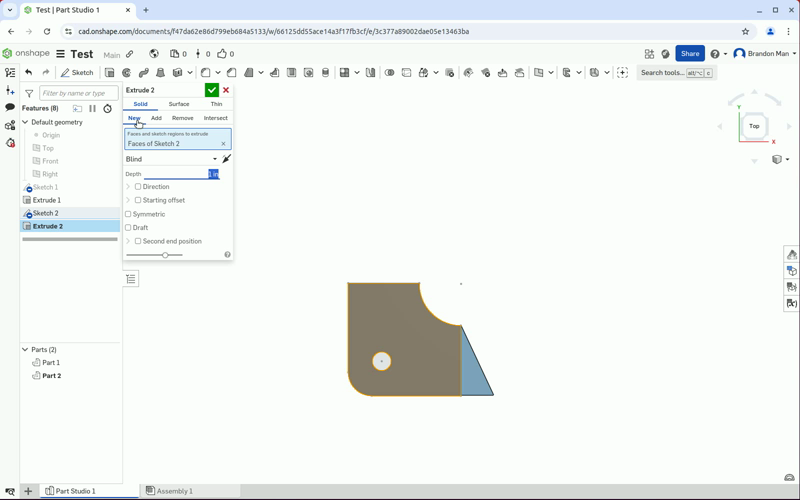
text(5.536)
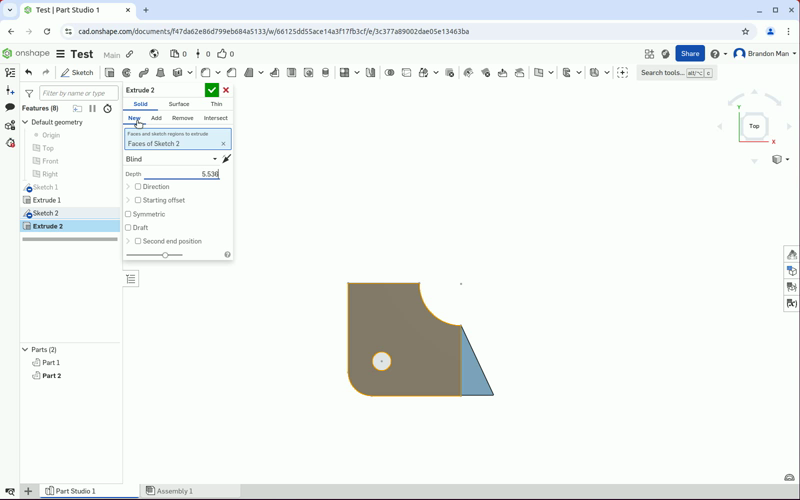
key(enter)
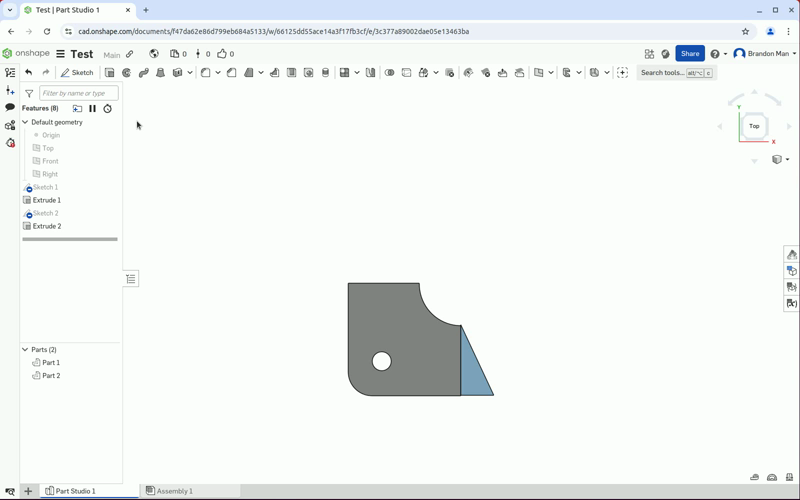
key(shift+h)
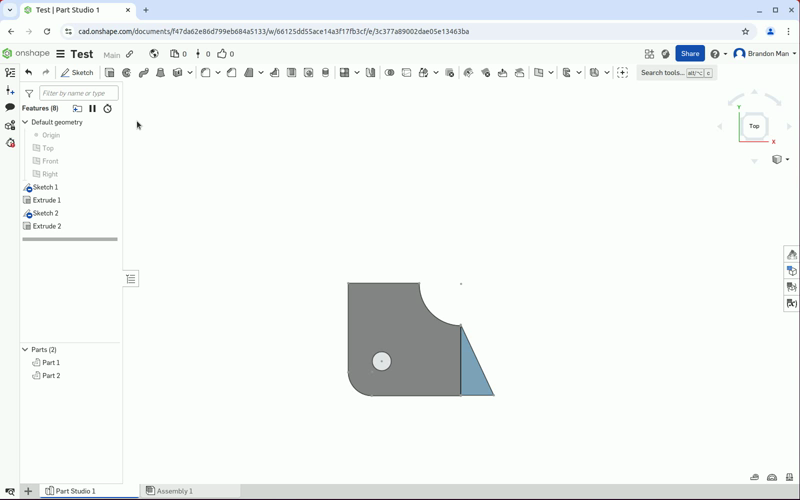
key(shift+h)
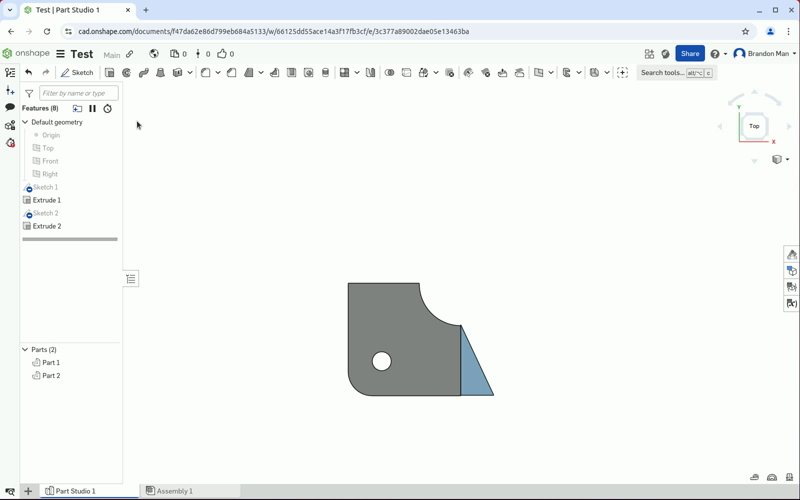
mouse_move(73, 189)
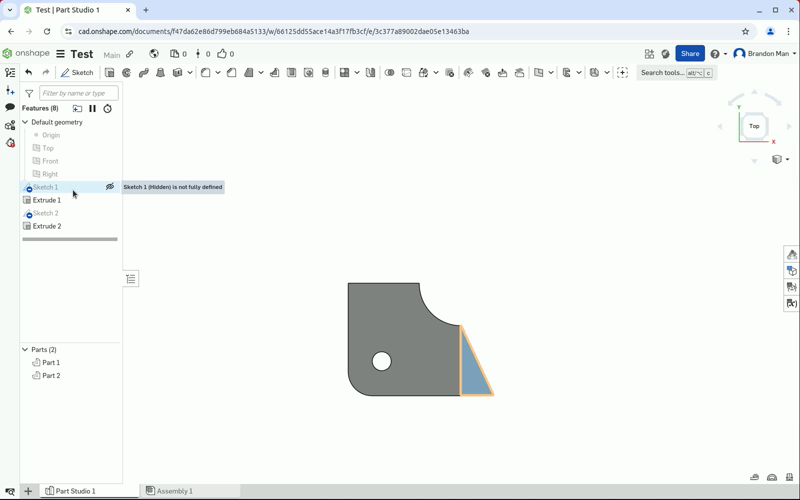
click(73, 189)
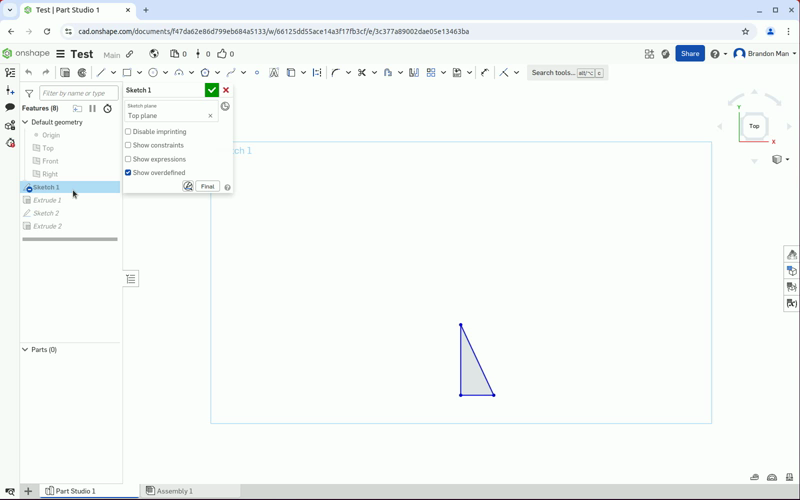
mouse_move(229, 92)
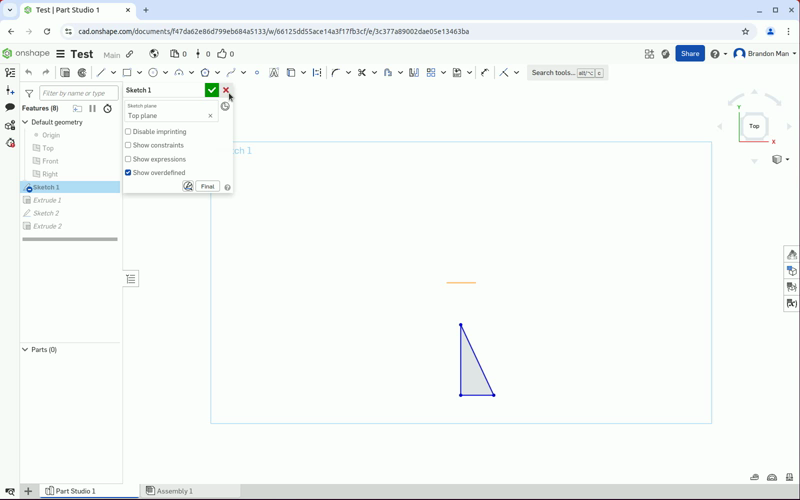
click(229, 92)
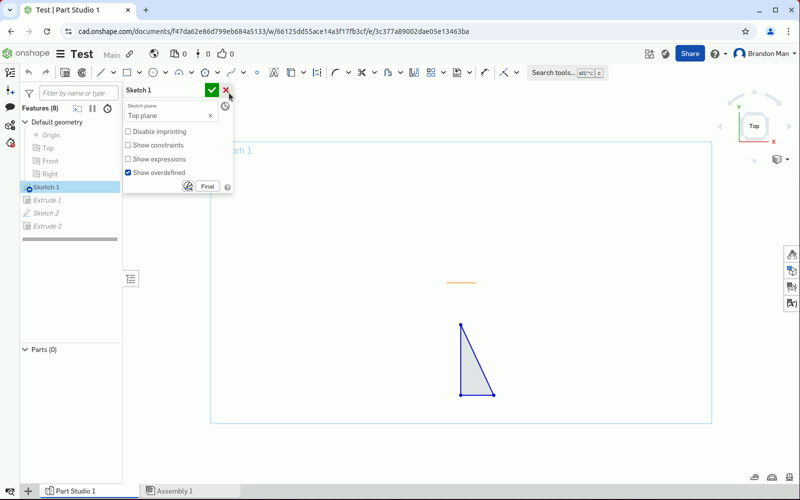
key(shift+s)
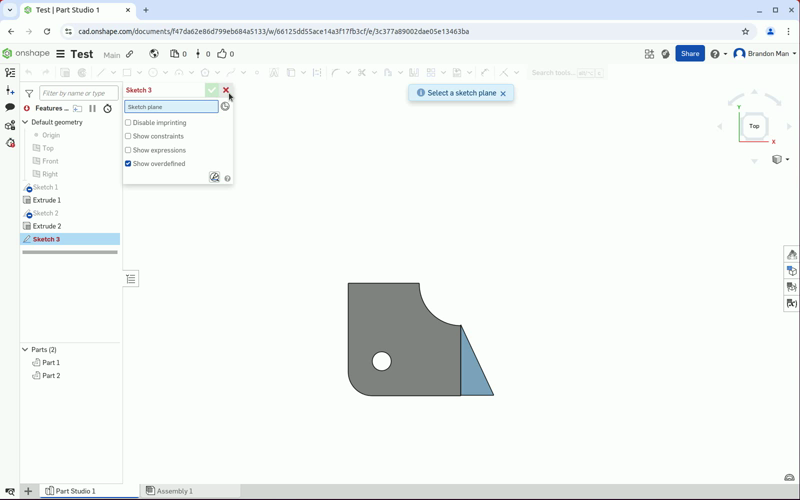
mouse_move(73, 150)
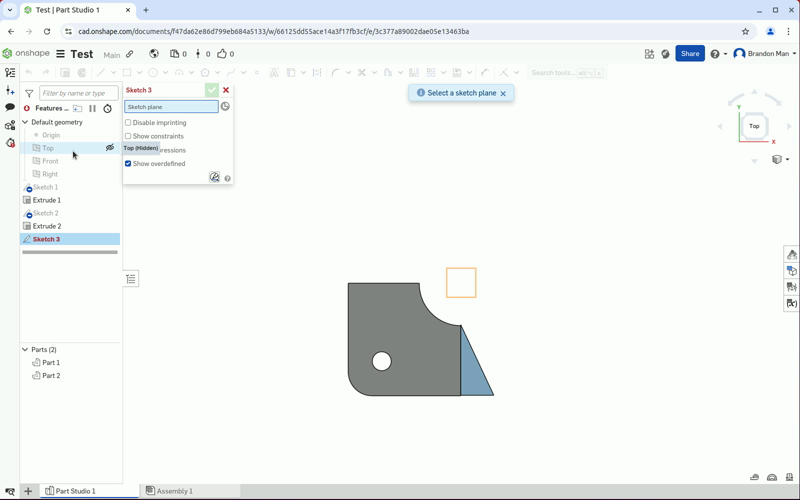
click(73, 150)
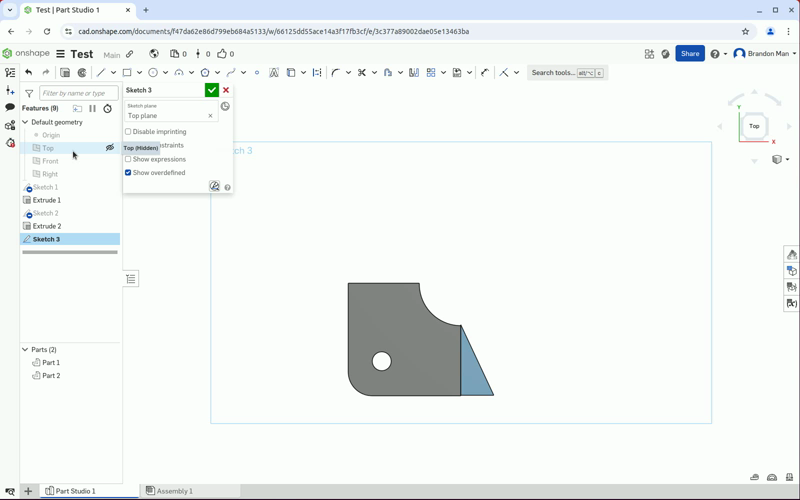
mouse_move(73, 352)
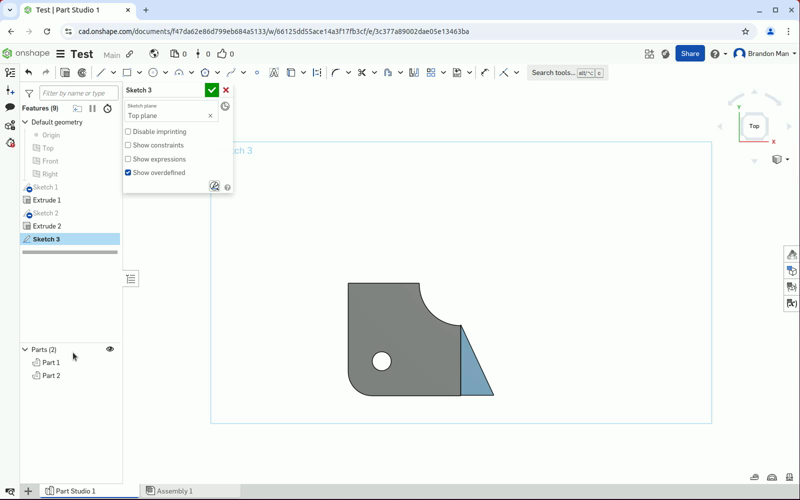
key(y)
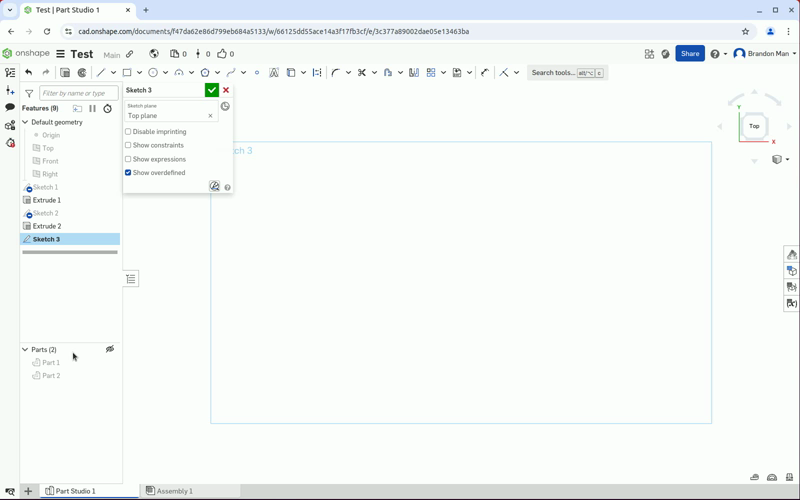
key(l)
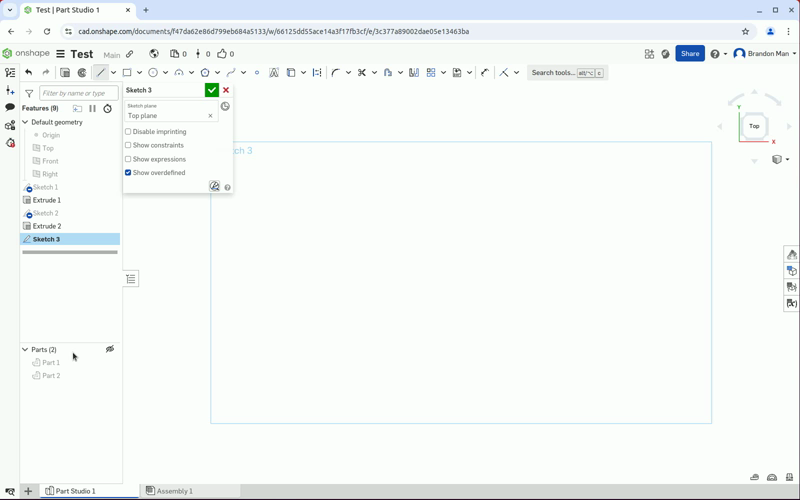
key_down(shift)
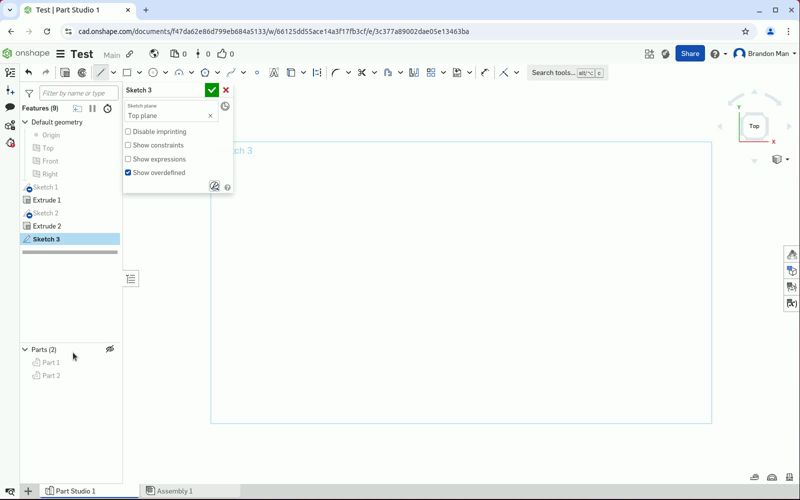
mouse_move(489, 314)
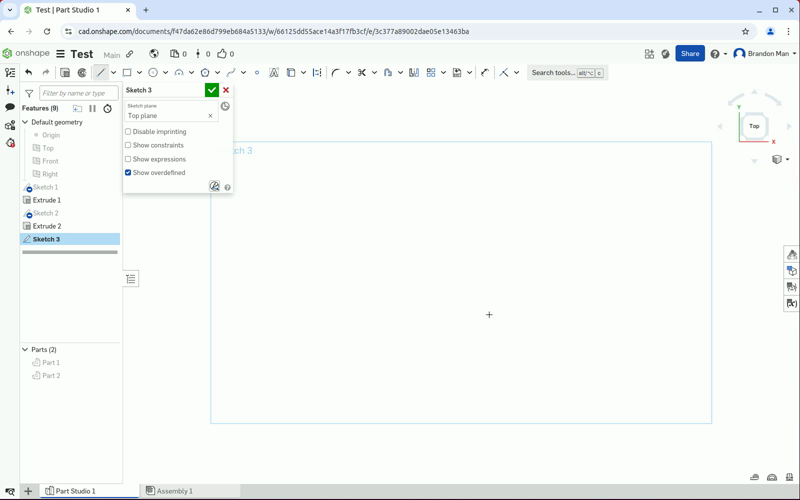
click(489, 314)
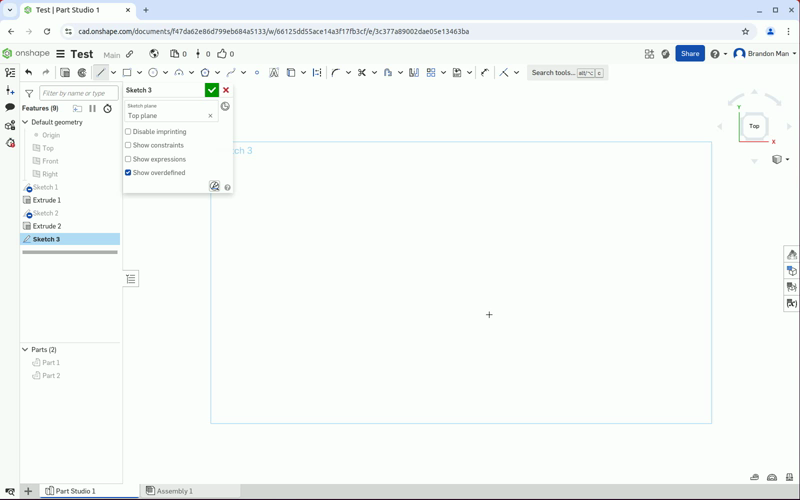
key_up(shift)
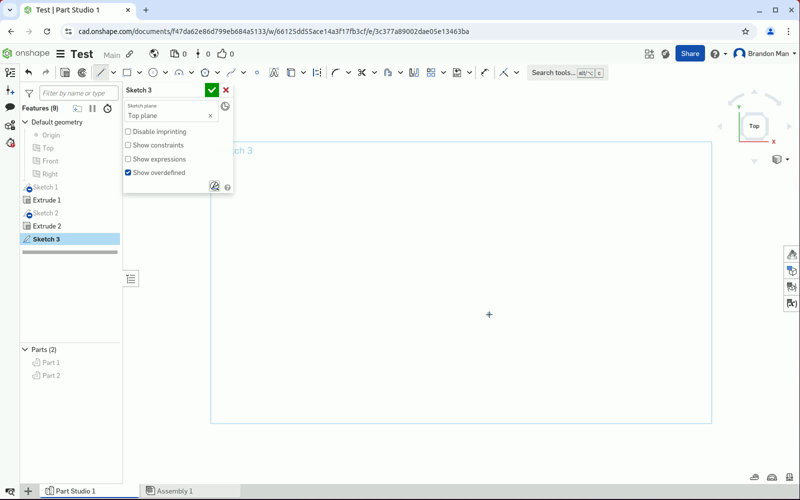
key_down(shift)
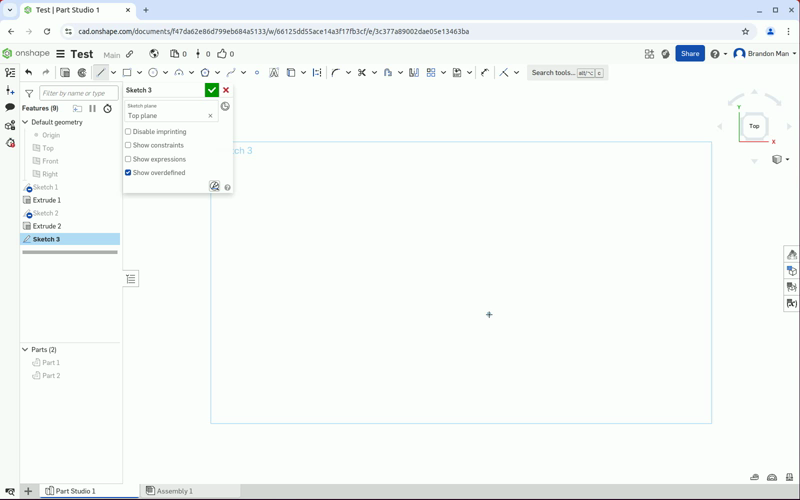
mouse_move(527, 395)
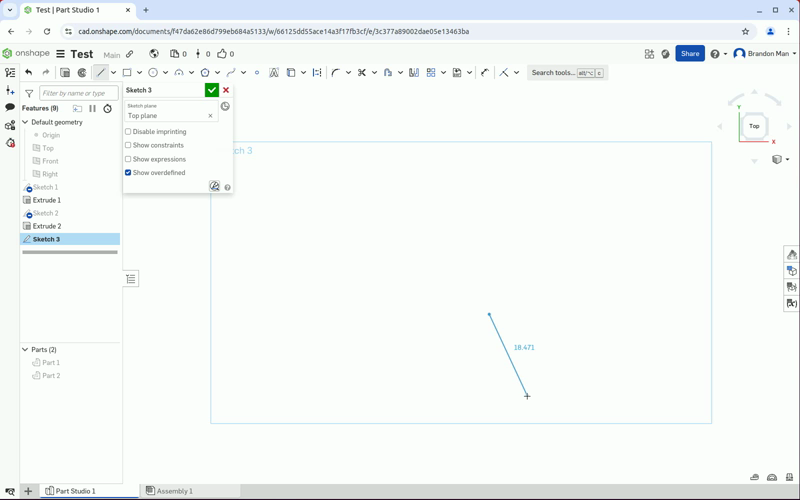
click(527, 395)
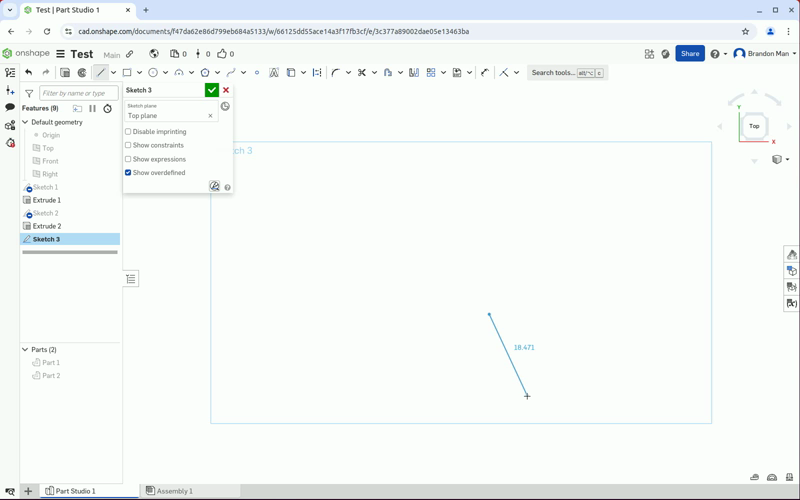
key_up(shift)
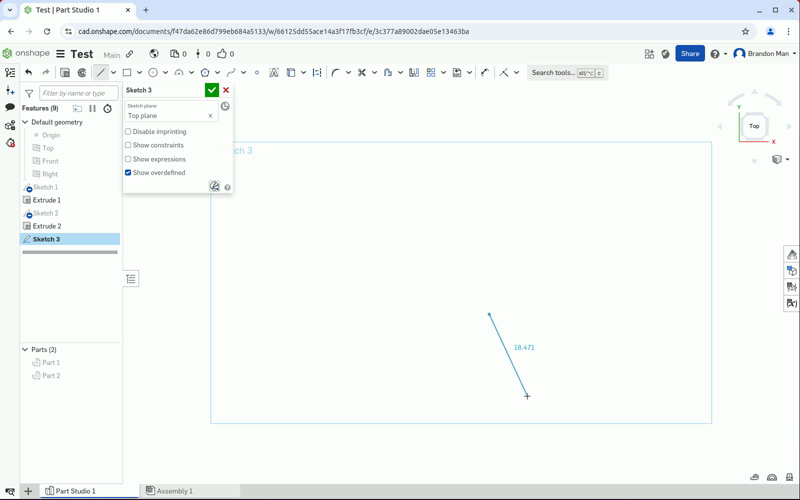
key_down(shift)
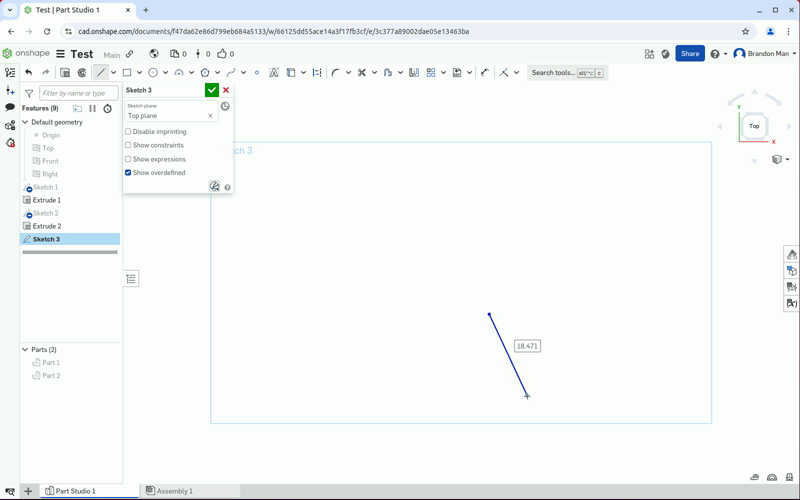
mouse_move(557, 395)
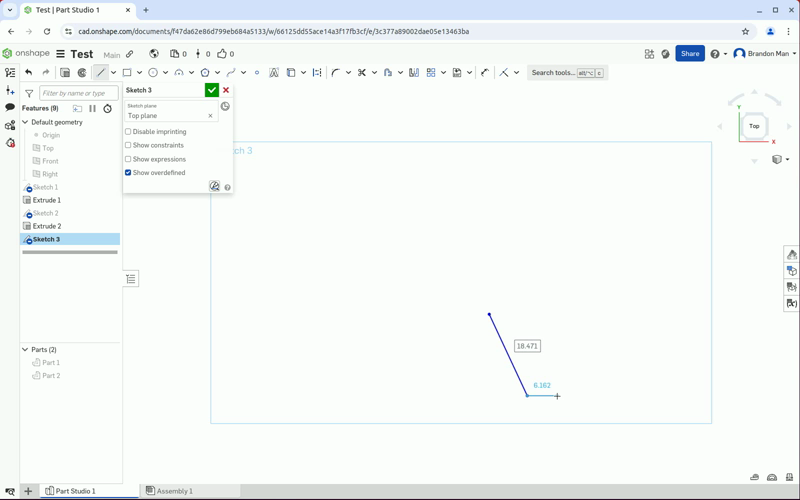
mouse_move(549, 395)
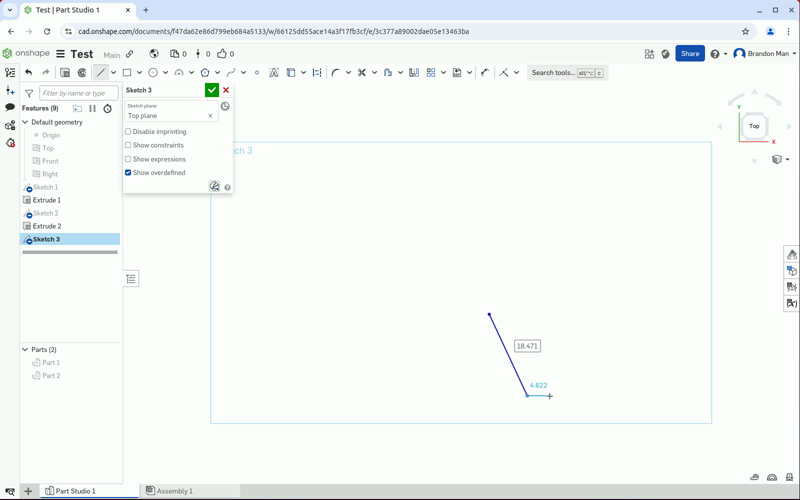
click(549, 395)
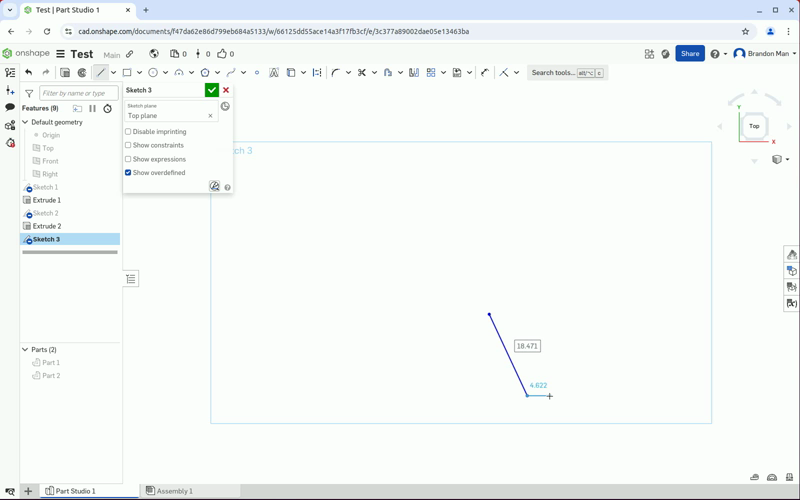
key_up(shift)
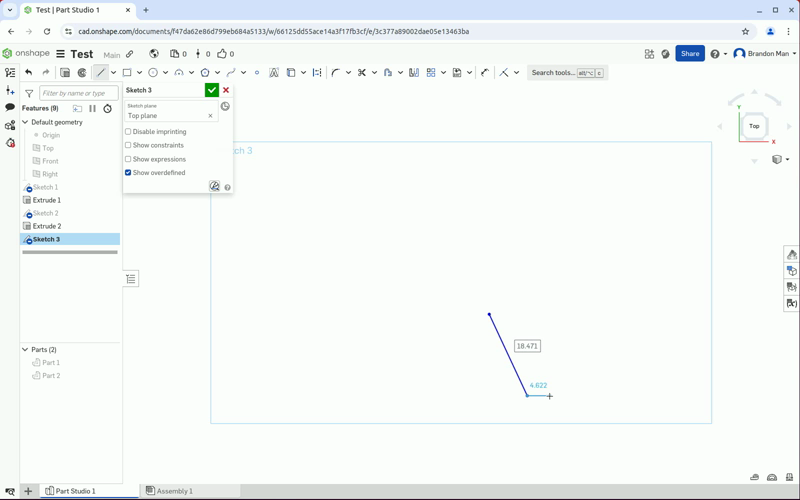
key(esc)
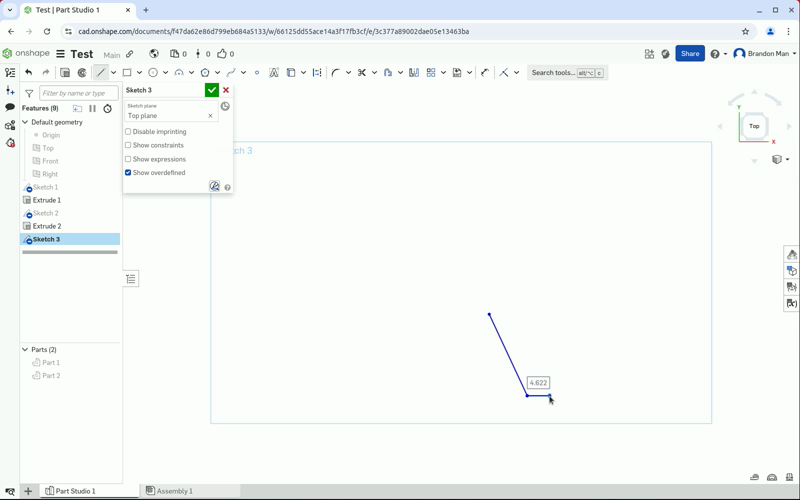
key(a)
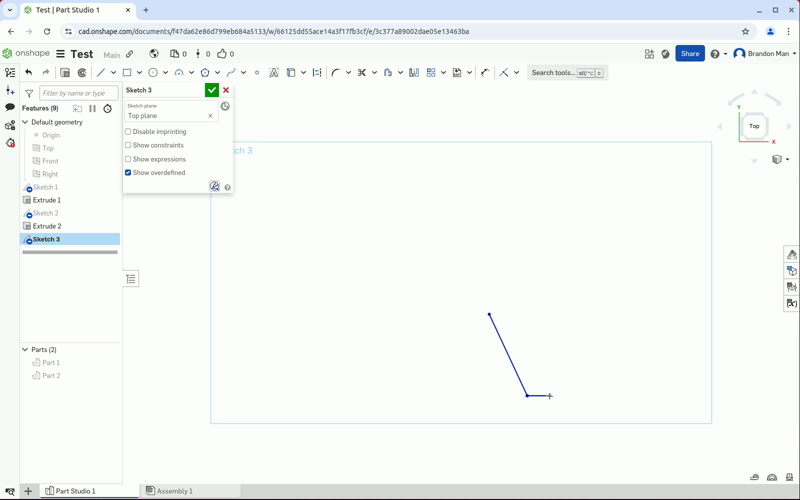
mouse_move(549, 395)
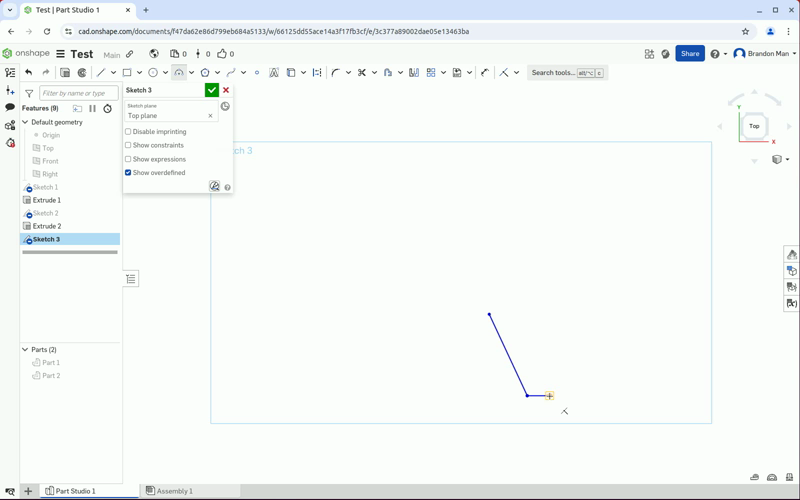
click(549, 395)
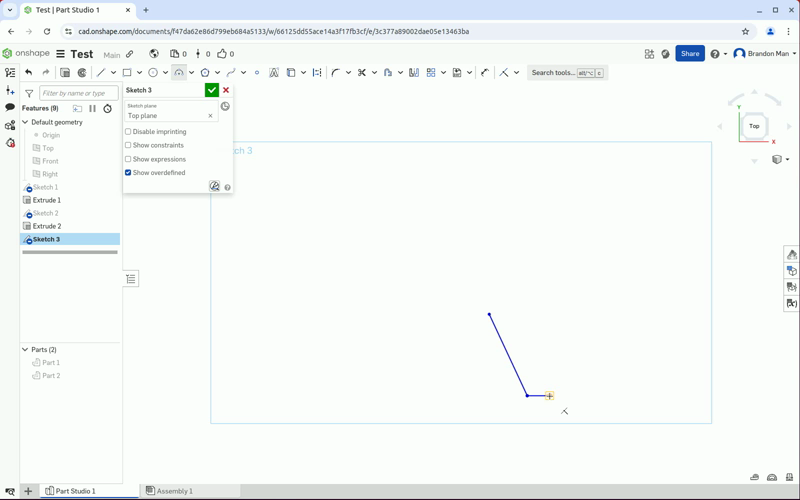
key_down(shift)
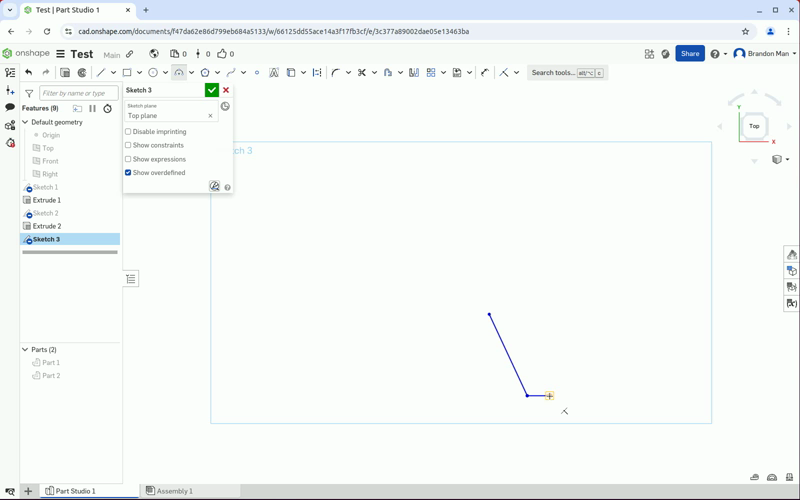
mouse_move(573, 371)
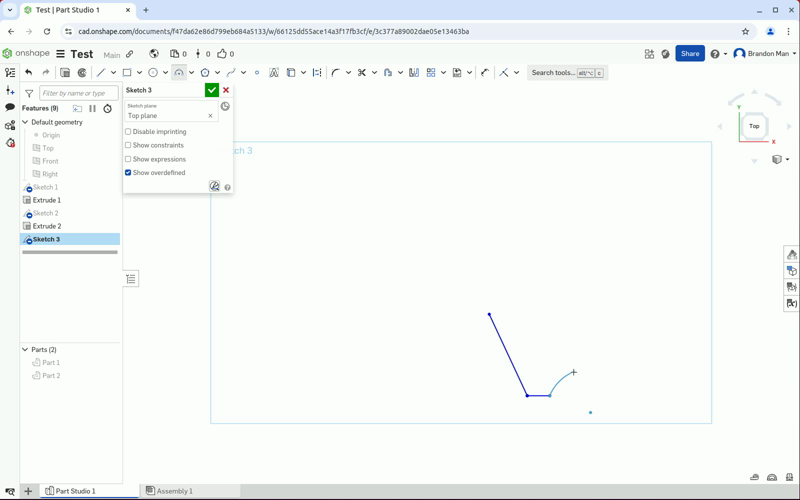
click(573, 371)
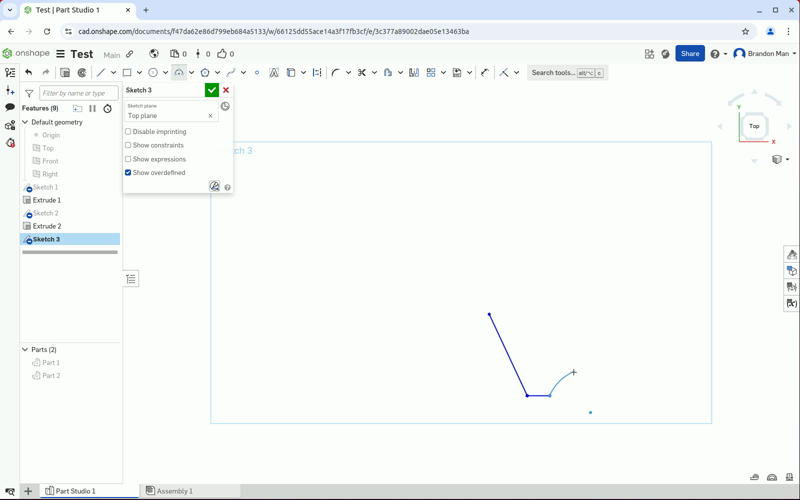
mouse_move(566, 388)
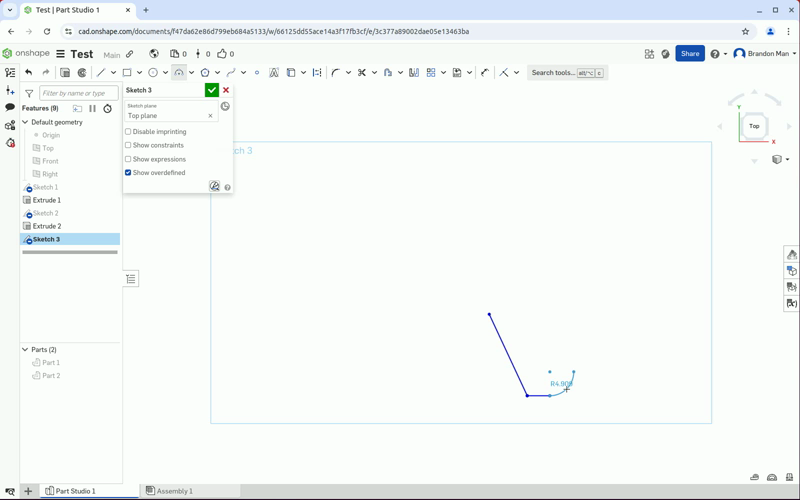
click(566, 388)
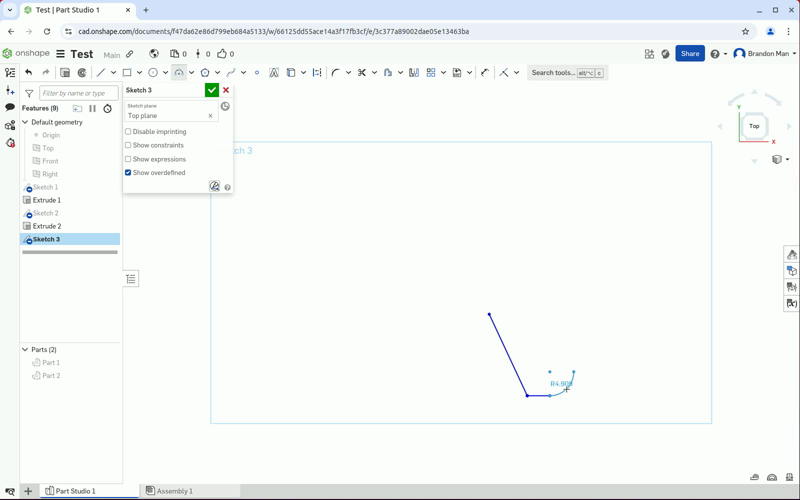
key_up(shift)
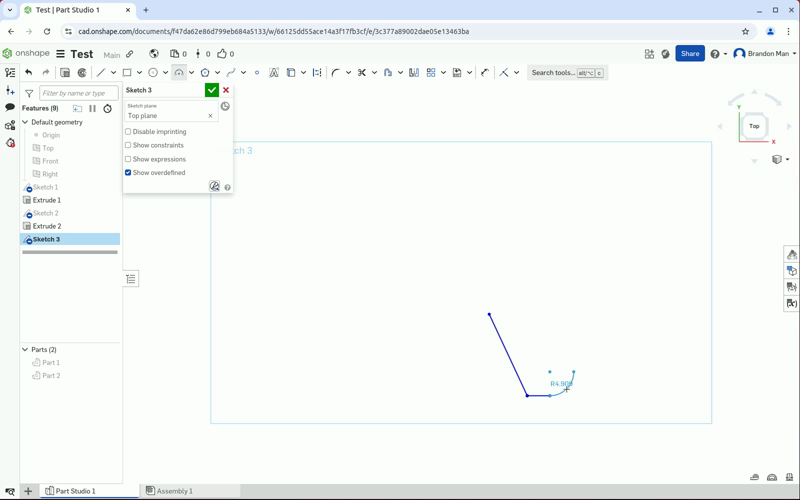
key(esc)
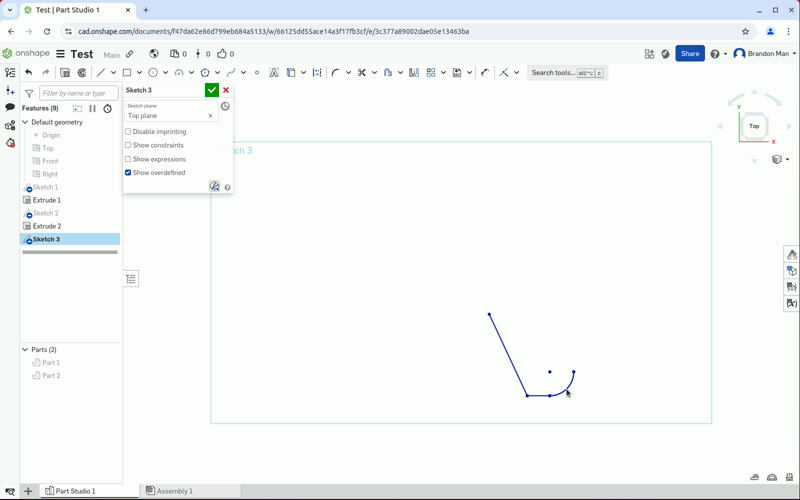
key(l)
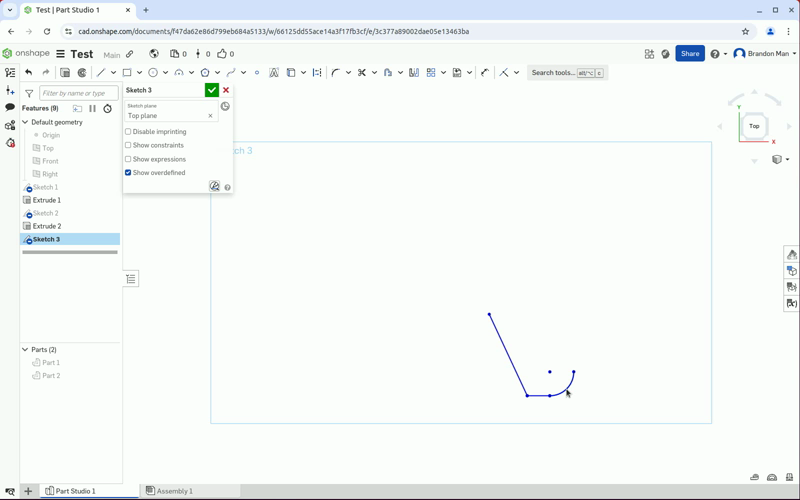
mouse_move(573, 371)
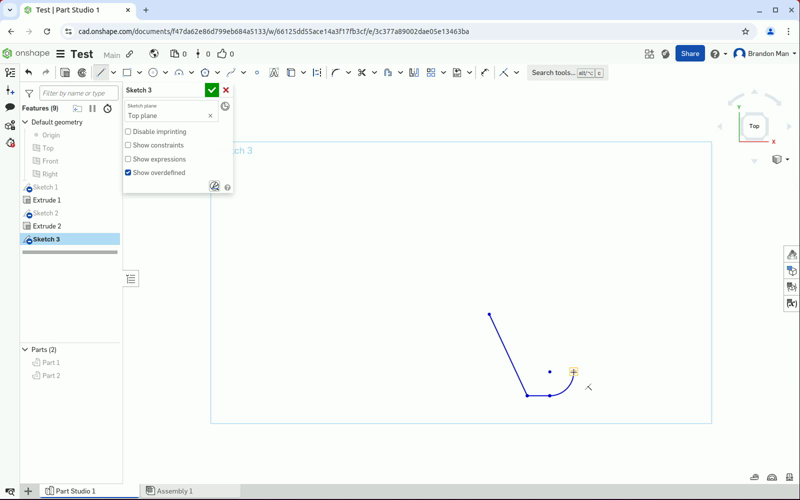
click(573, 371)
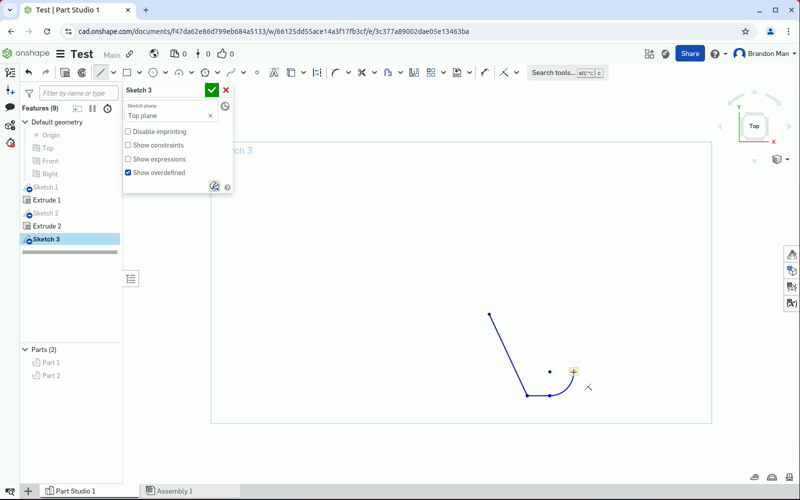
key_down(shift)
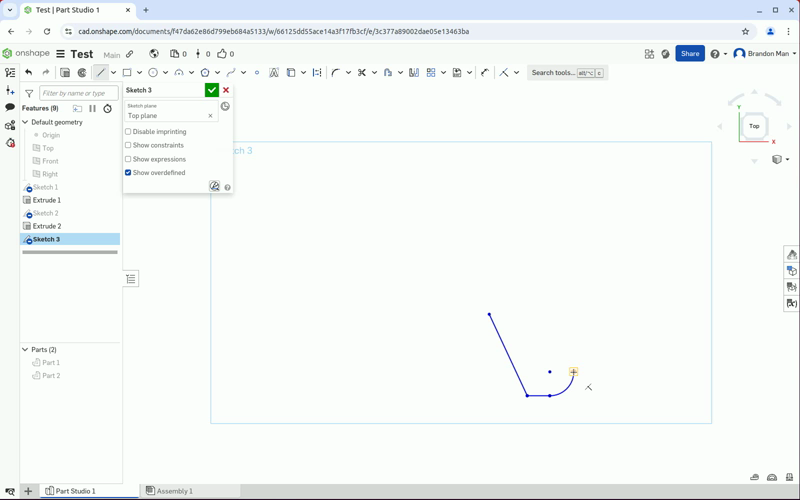
mouse_move(573, 283)
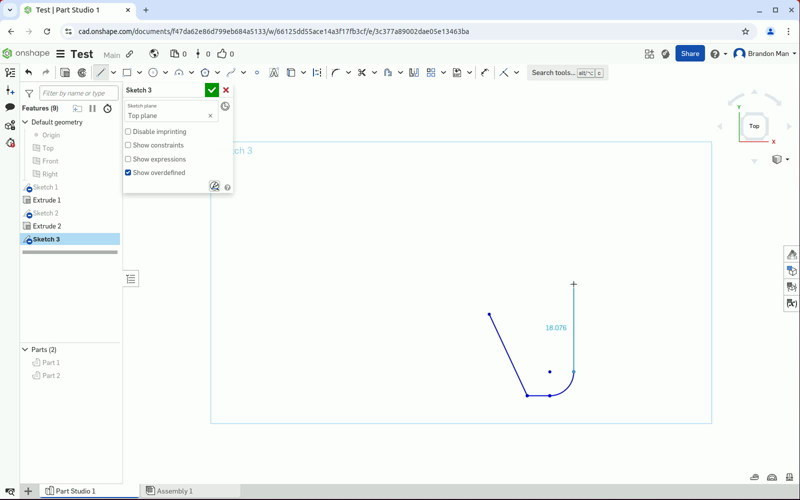
click(573, 283)
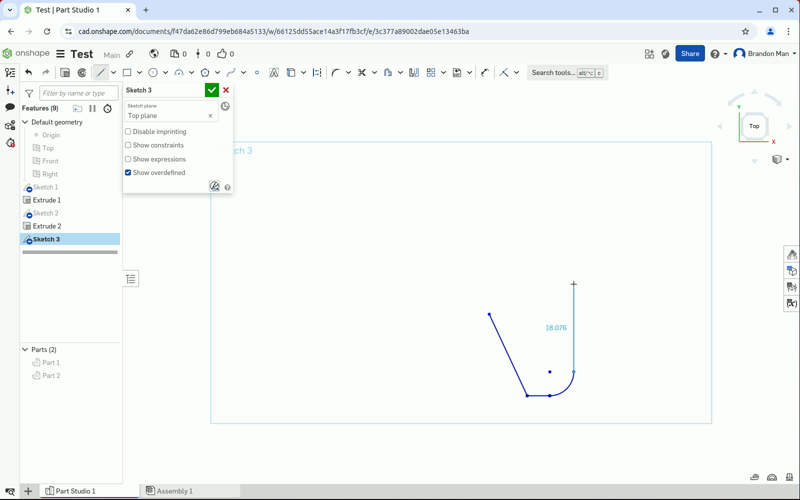
key_up(shift)
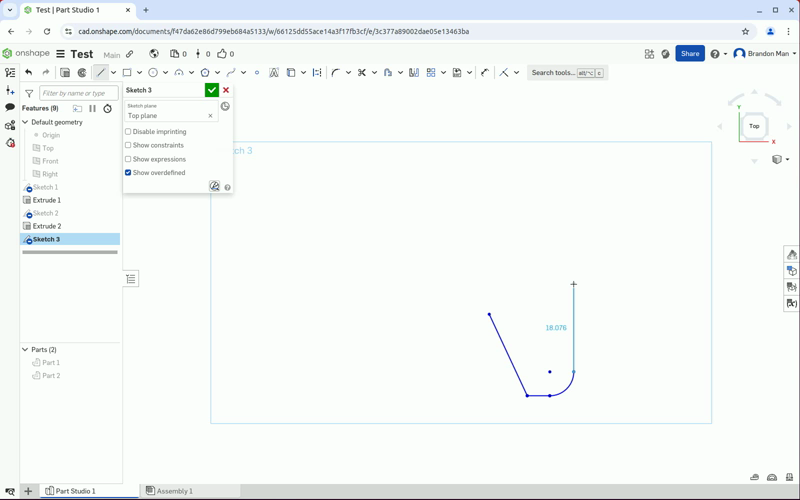
key_down(shift)
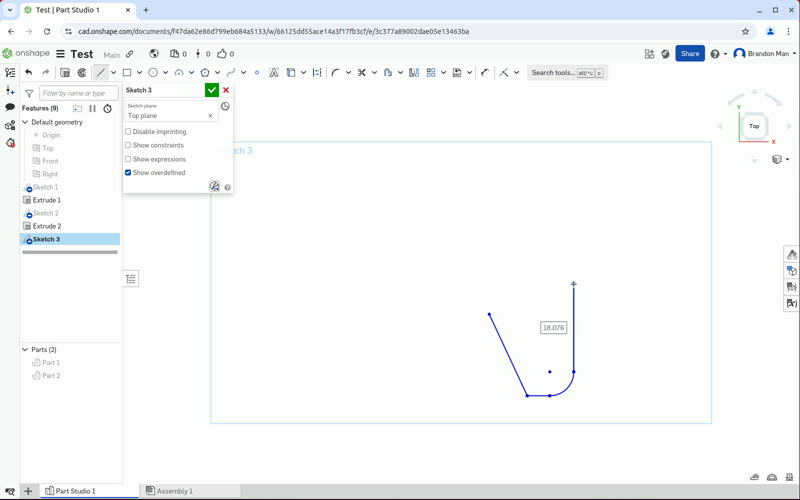
mouse_move(503, 283)
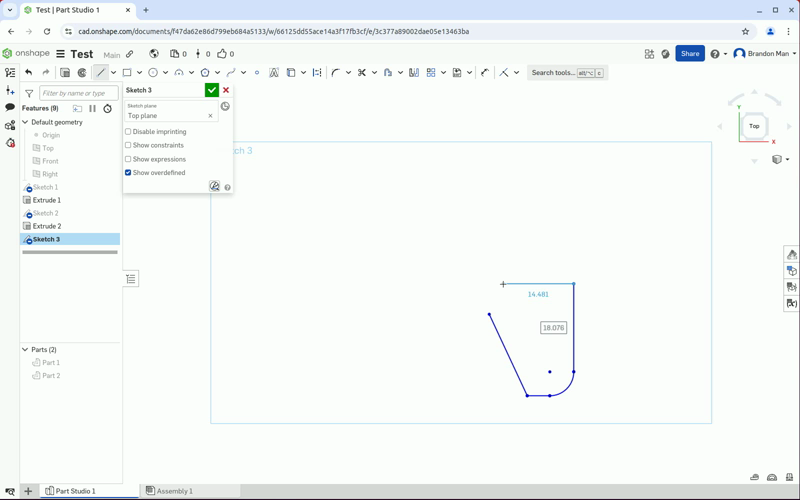
click(503, 283)
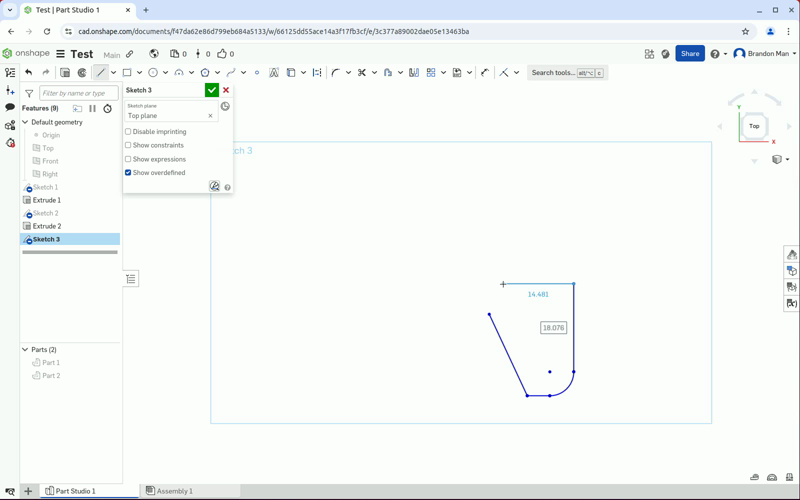
key_up(shift)
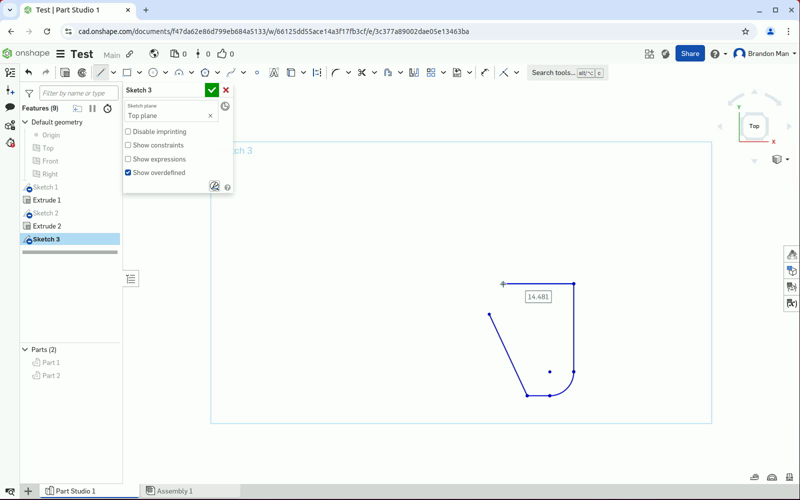
key(esc)
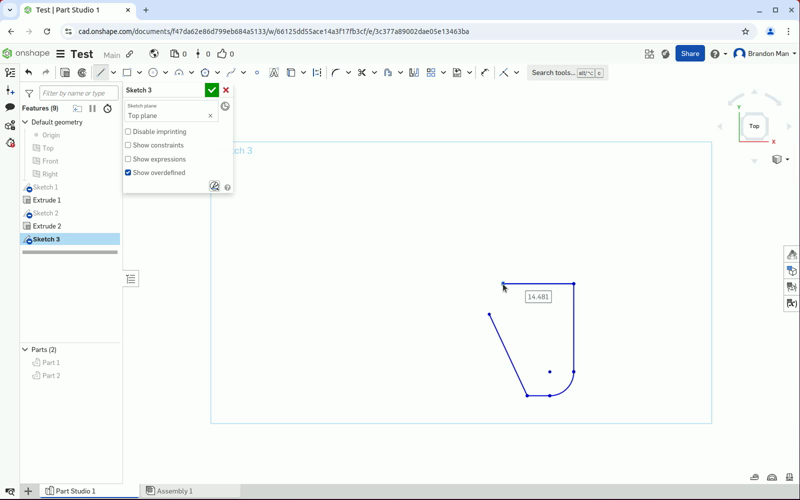
key(a)
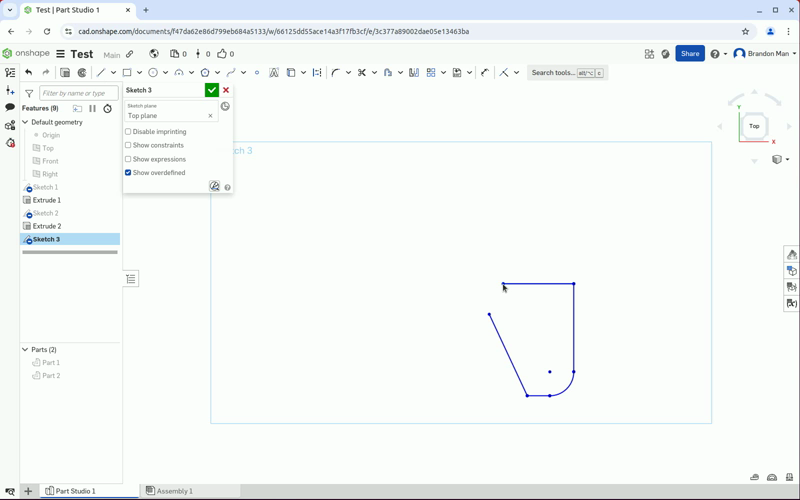
mouse_move(503, 283)
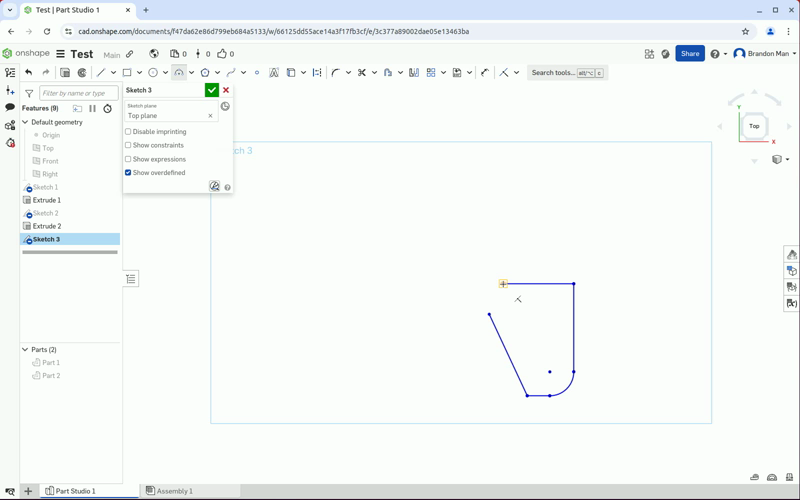
click(503, 283)
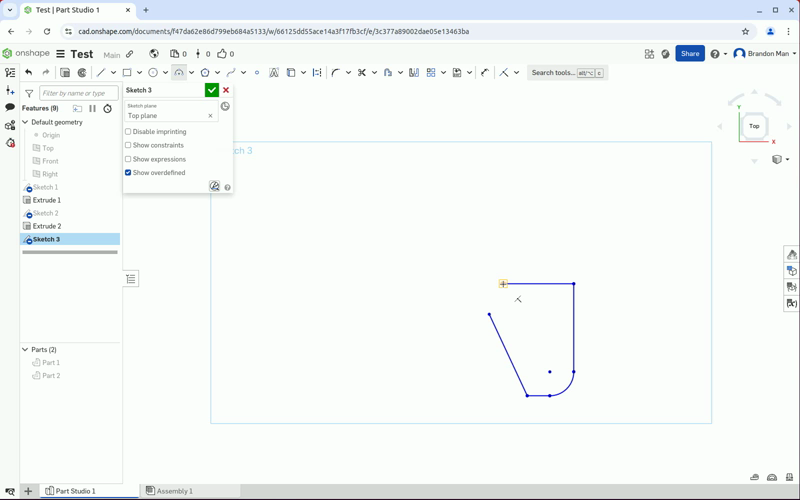
mouse_move(489, 314)
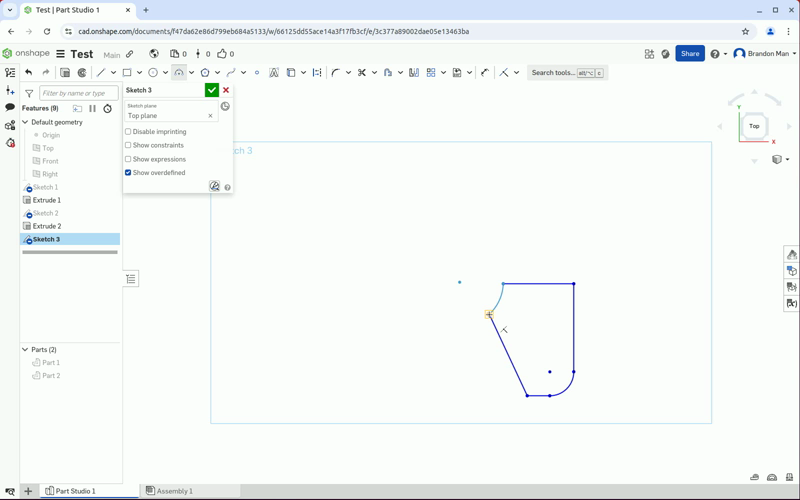
click(489, 314)
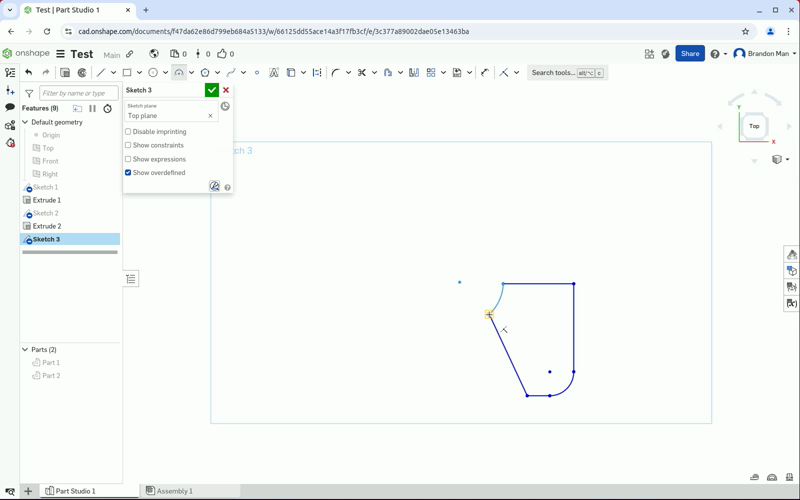
key_down(shift)
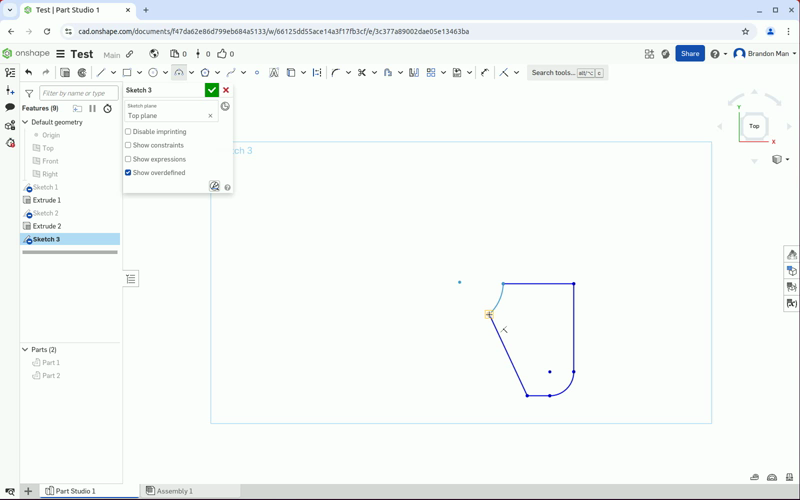
mouse_move(499, 300)
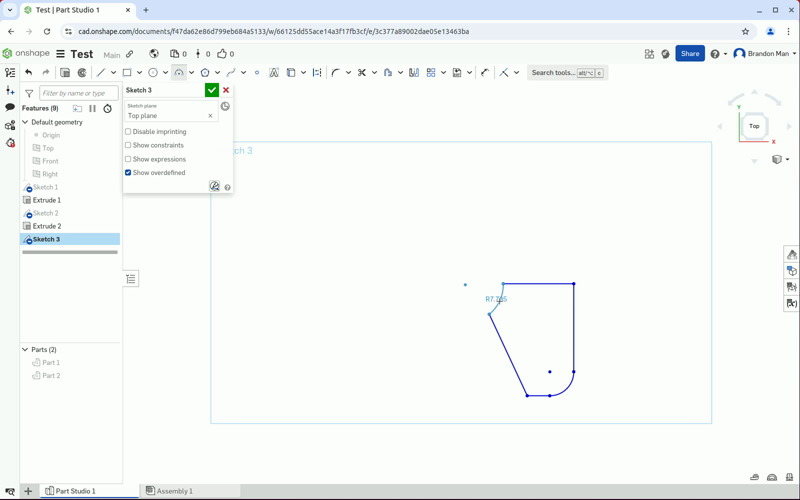
click(499, 300)
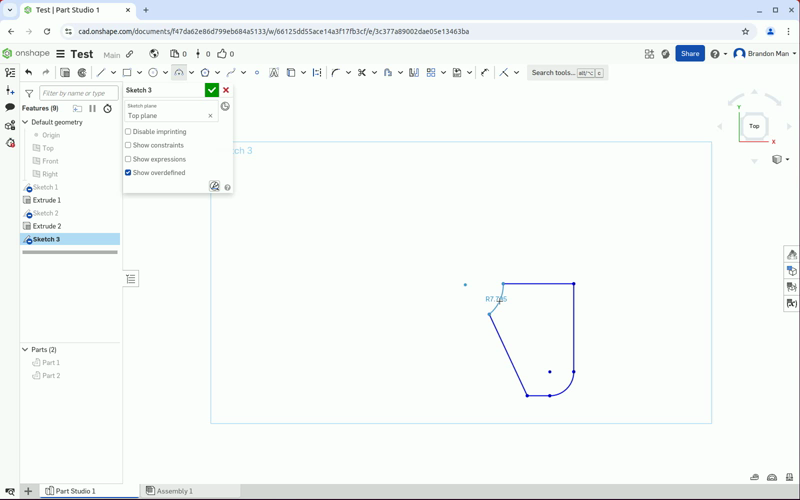
key_up(shift)
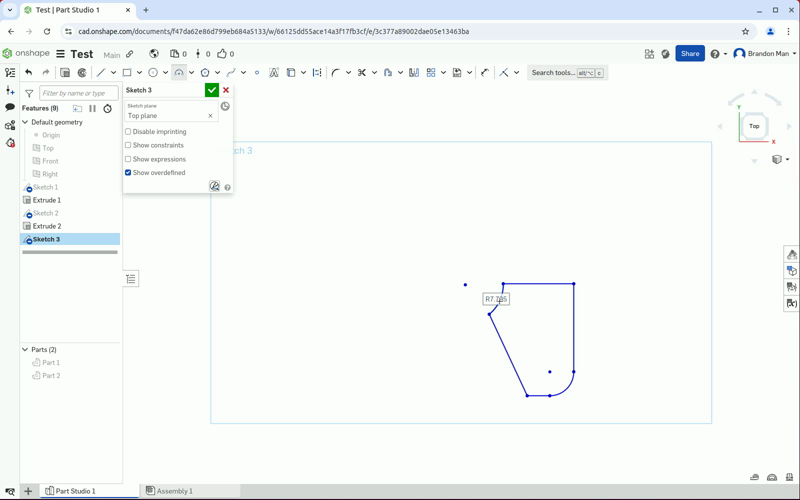
key(esc)
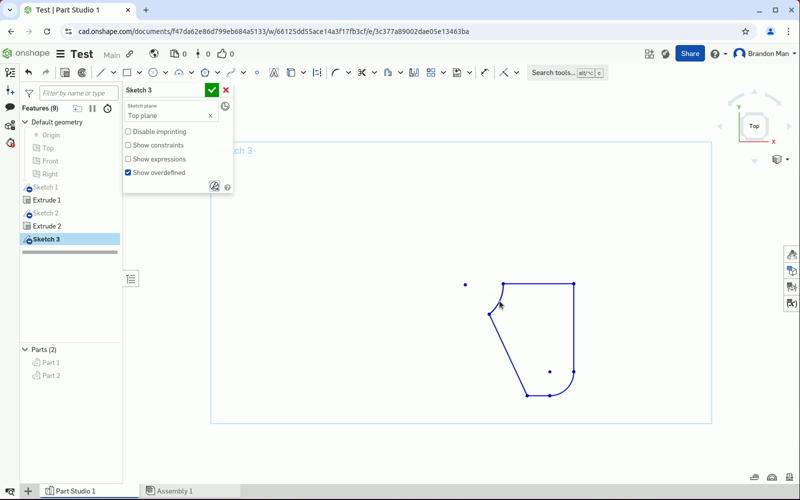
key(c)
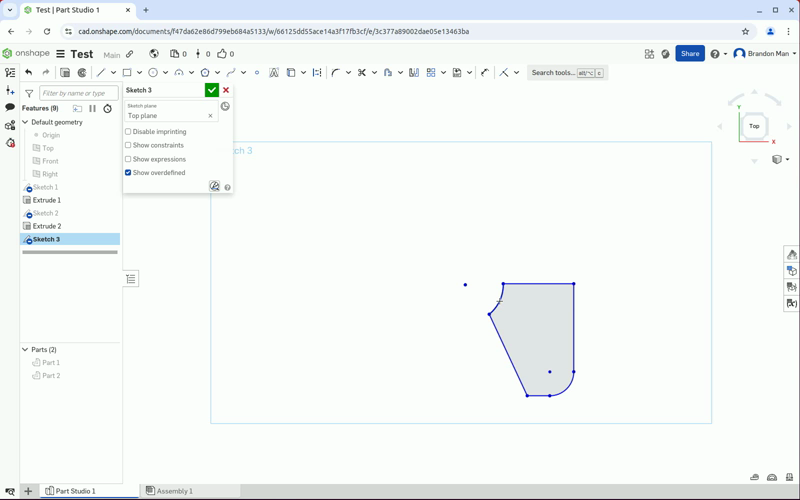
key_down(shift)
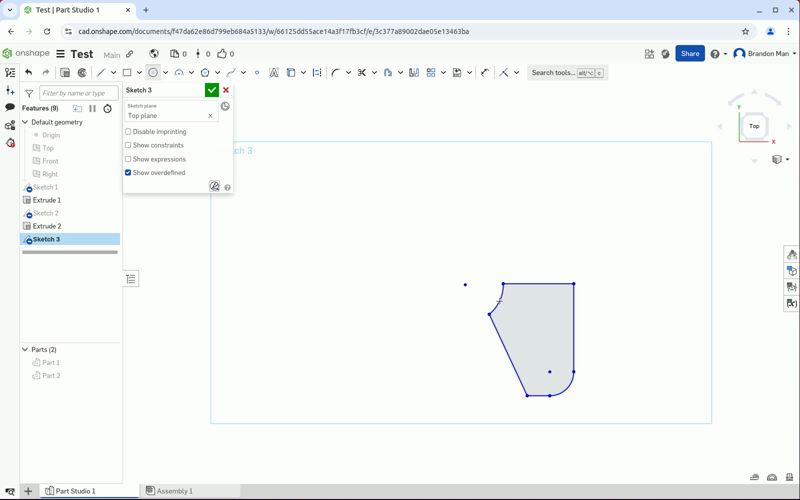
mouse_move(539, 361)
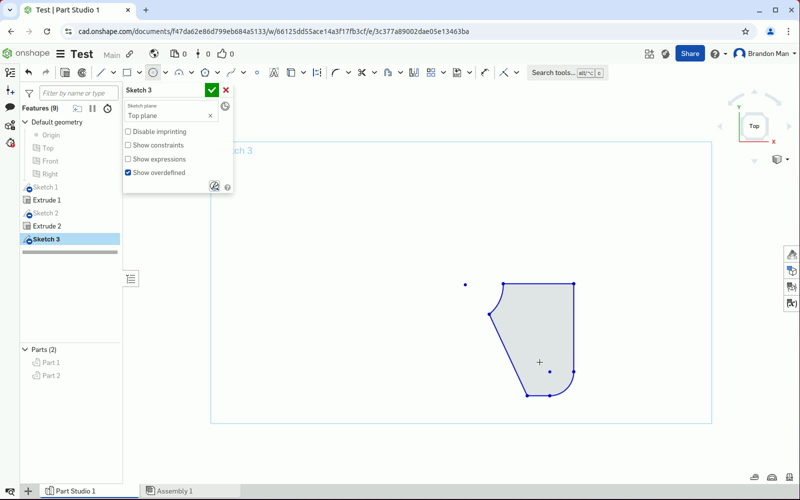
click(539, 361)
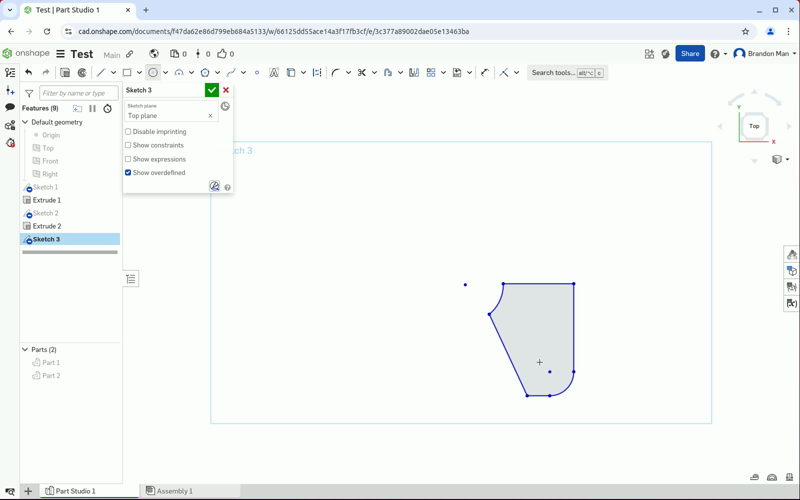
key_up(shift)
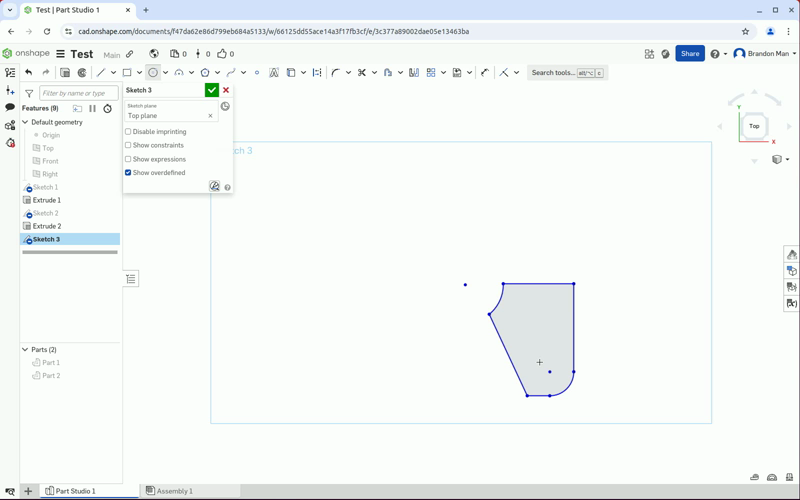
mouse_move(549, 361)
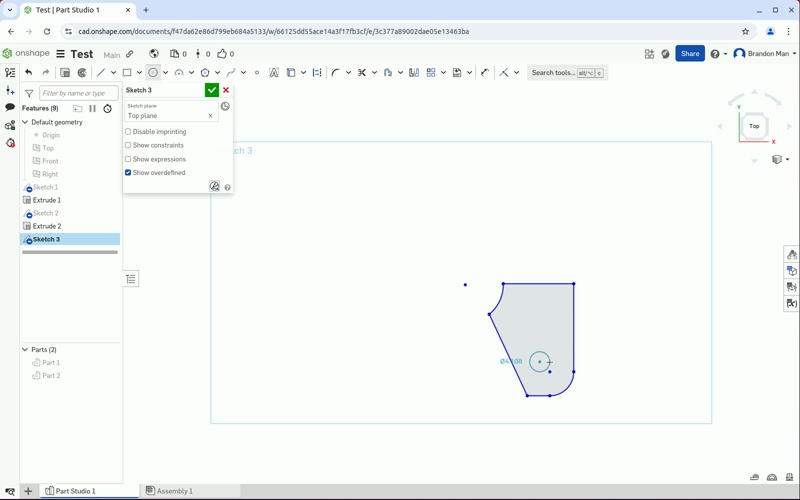
click(549, 361)
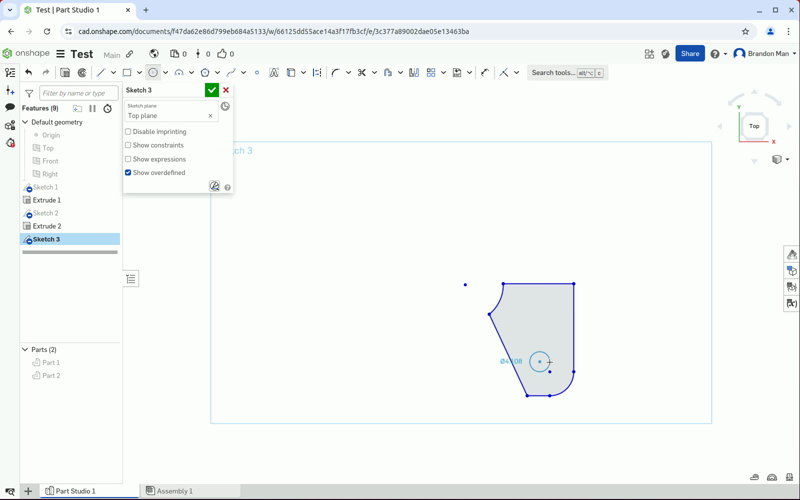
key(esc)
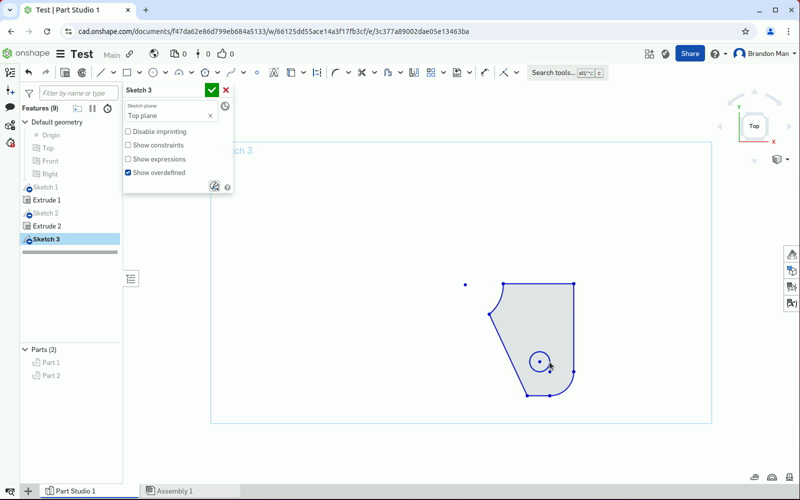
mouse_move(507, 305)
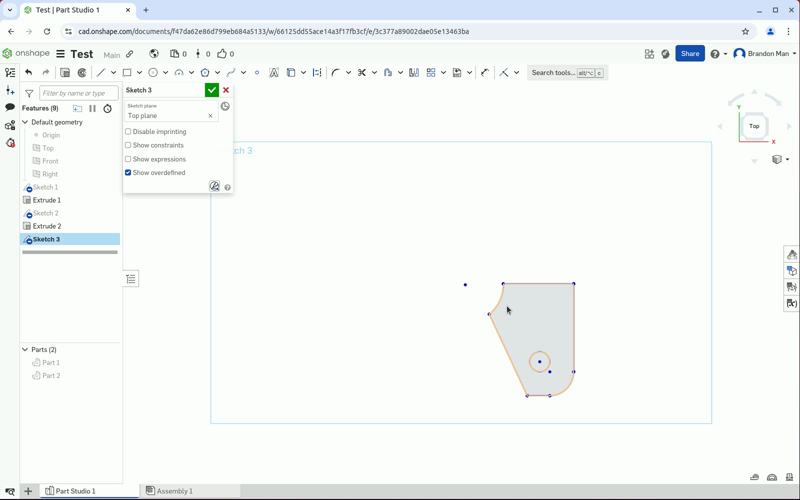
click(507, 305)
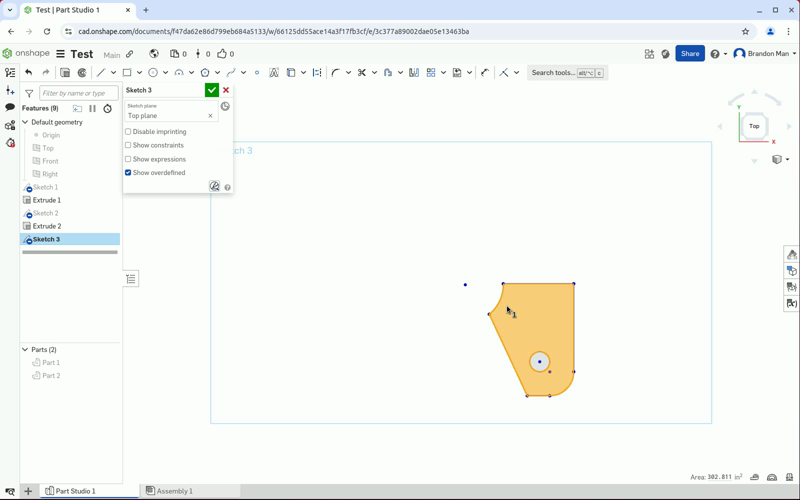
mouse_move(73, 352)
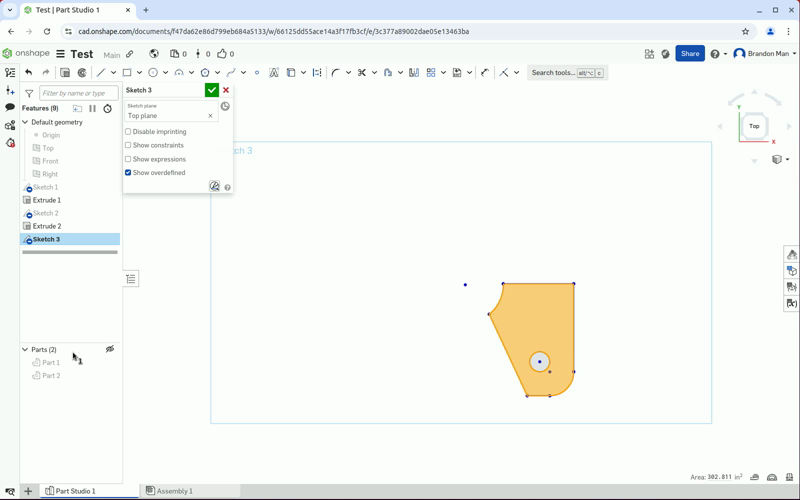
key(shift+y)
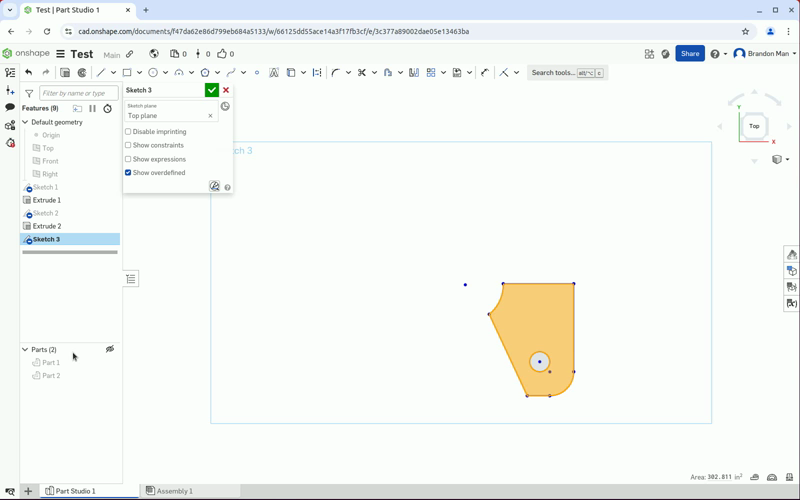
key(shift+e)
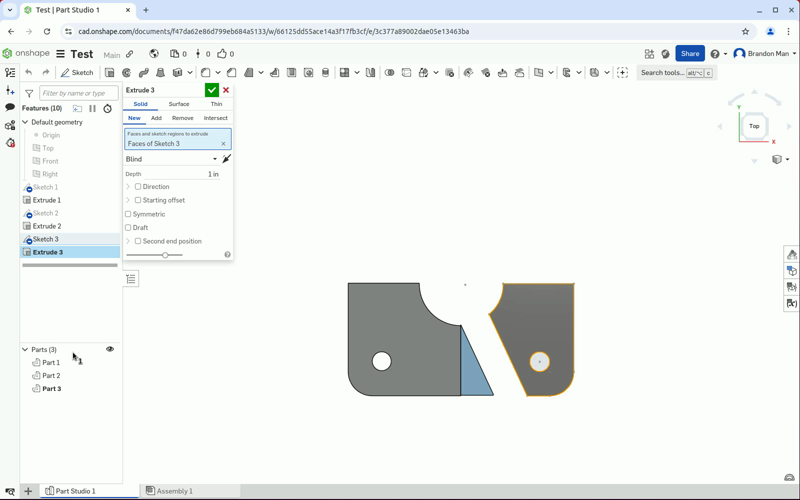
mouse_move(143, 106)
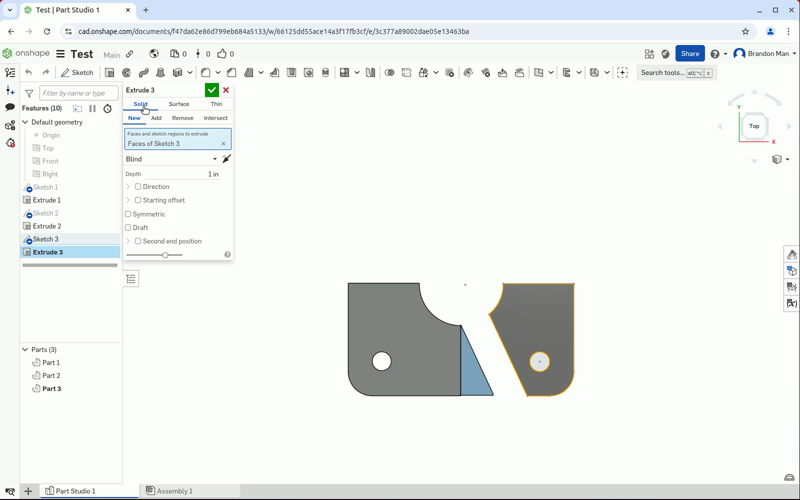
click(143, 106)
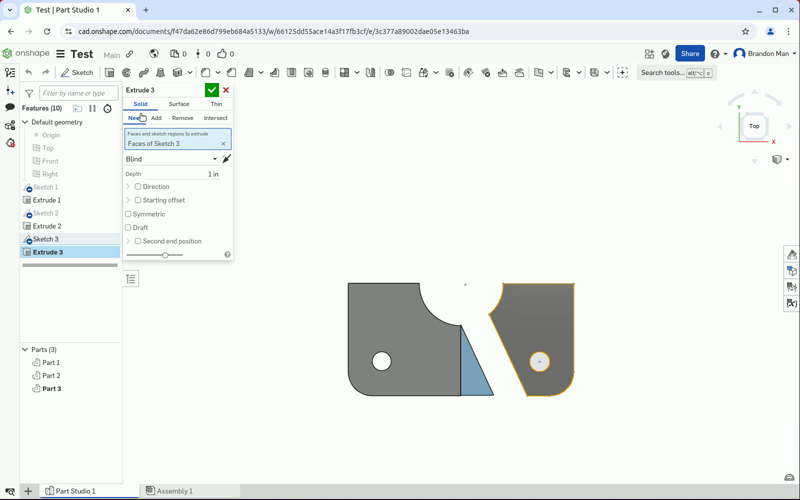
mouse_move(137, 120)
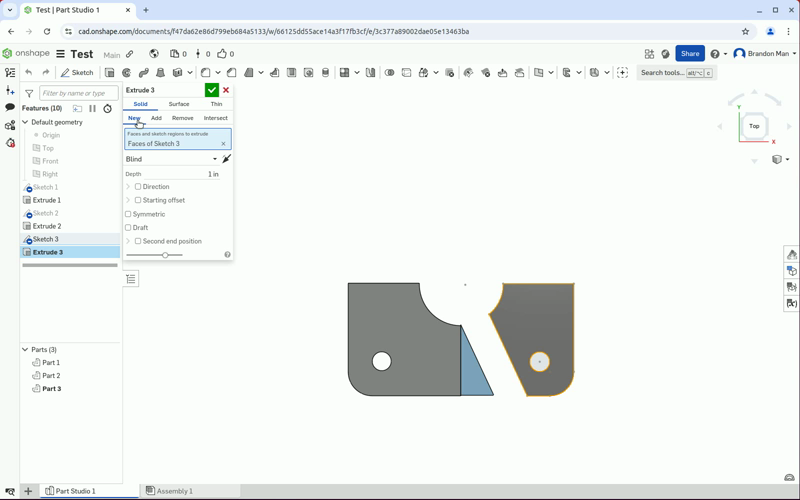
click(137, 120)
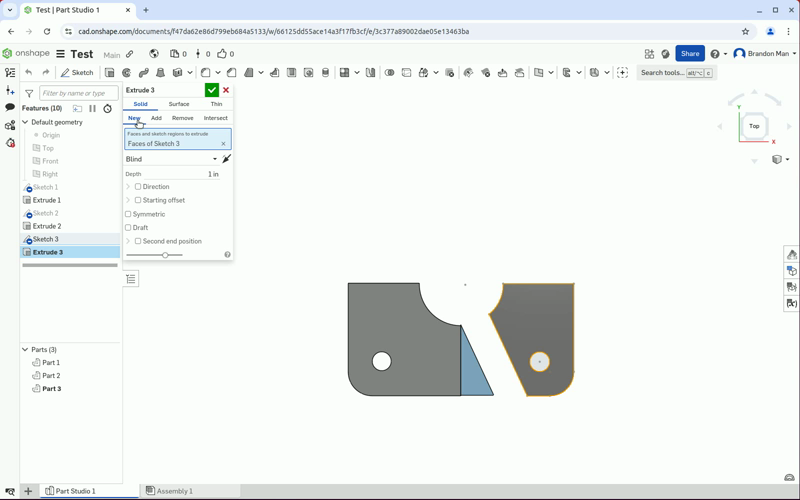
key(tab, 4)
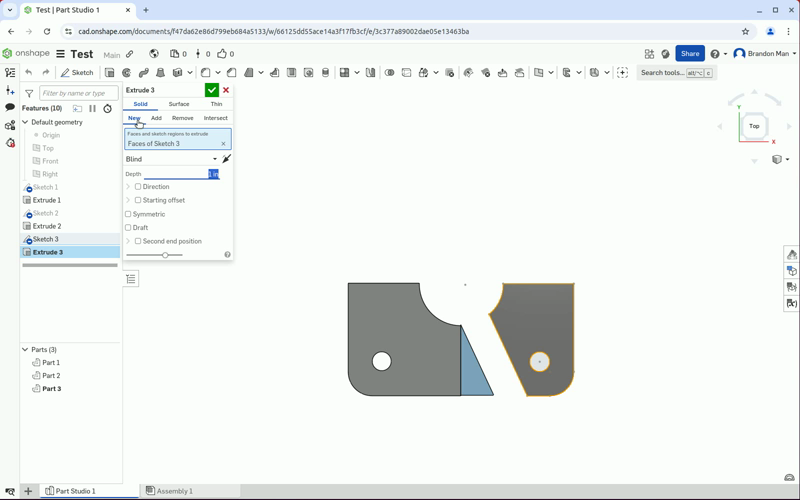
text(5.536)
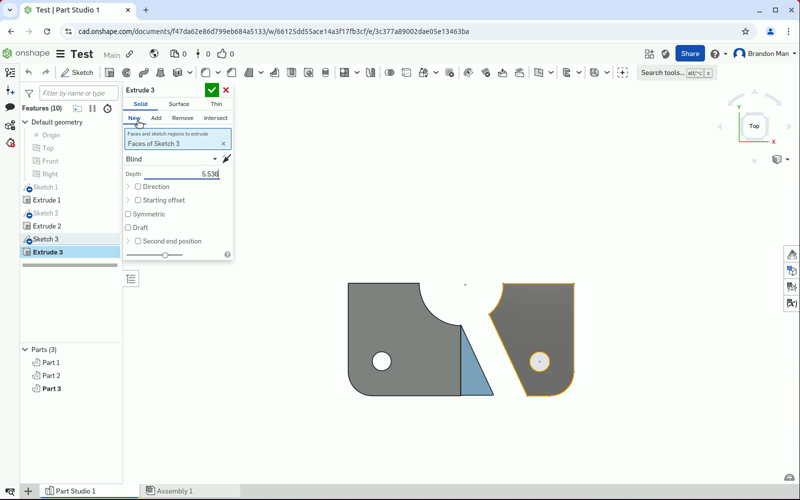
key(enter)
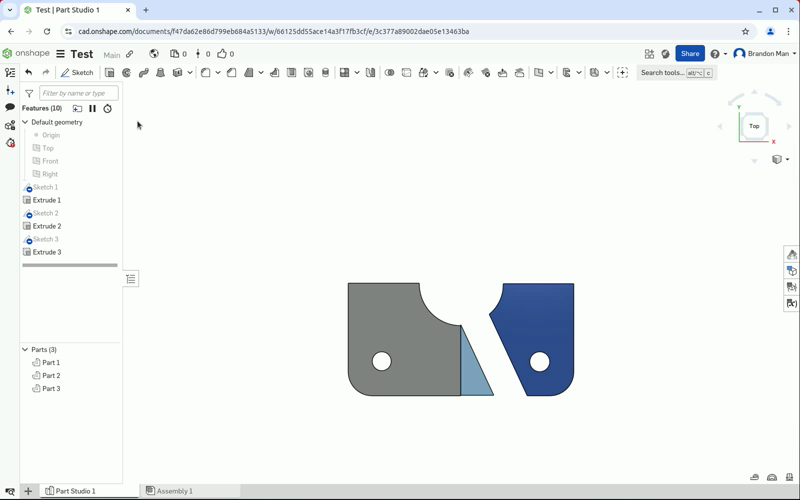
key(shift+h)
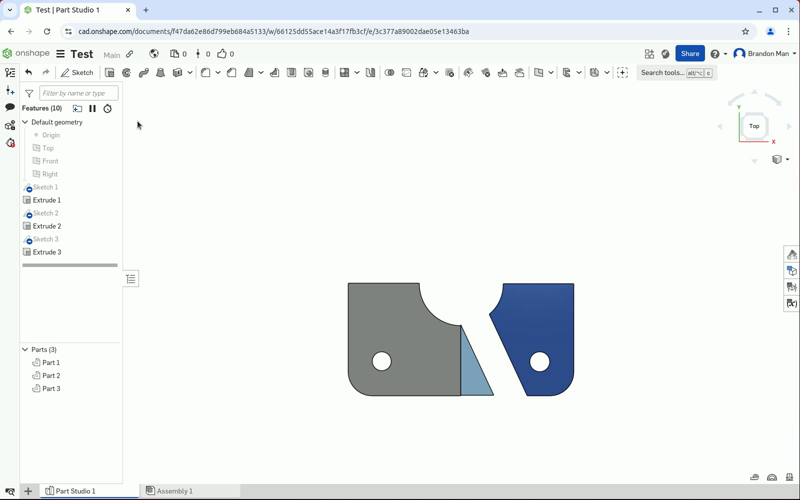
key(shift+h)
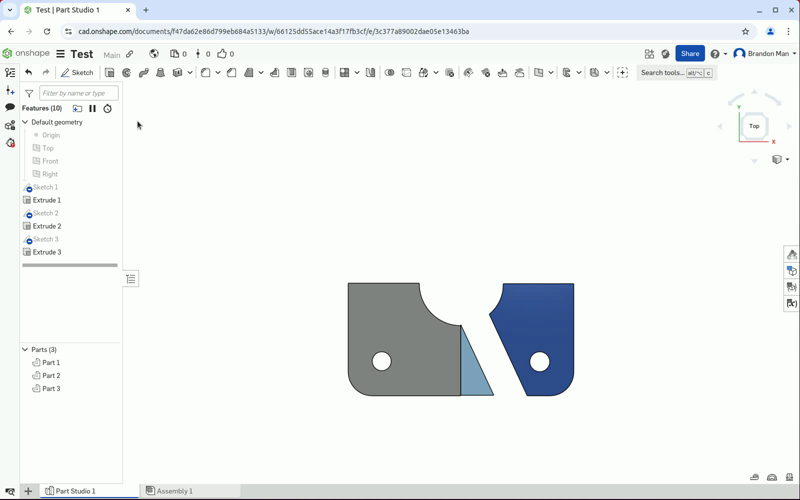
mouse_move(73, 189)
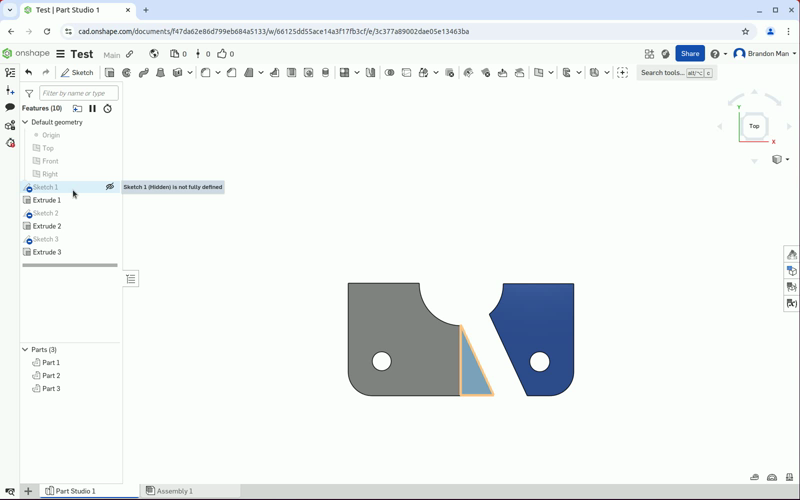
click(73, 189)
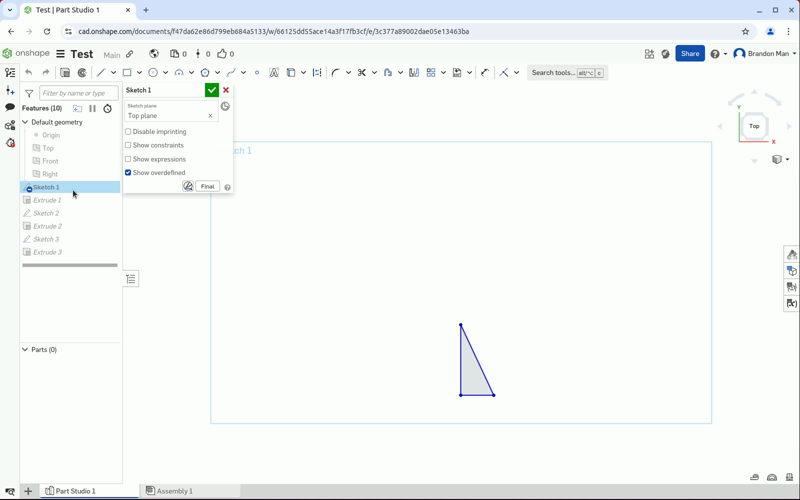
mouse_move(229, 92)
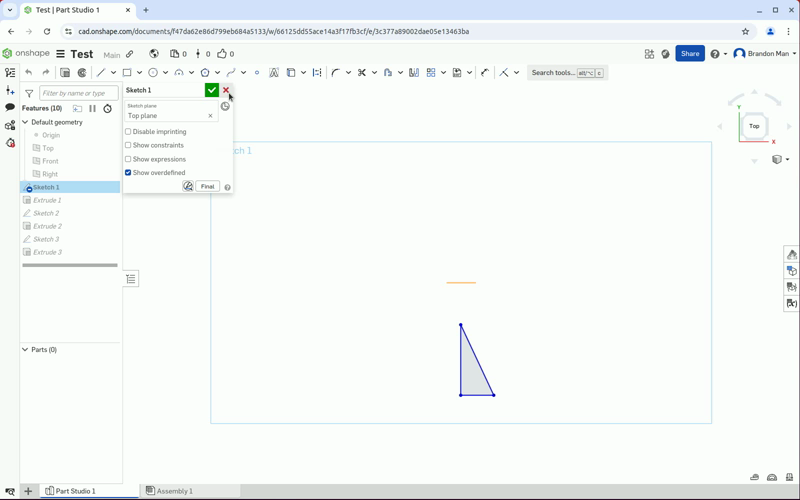
click(229, 92)
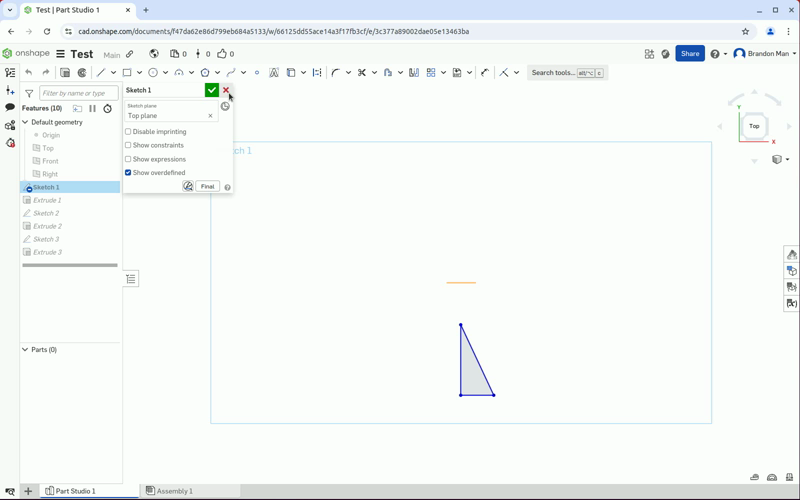
key(shift+s)
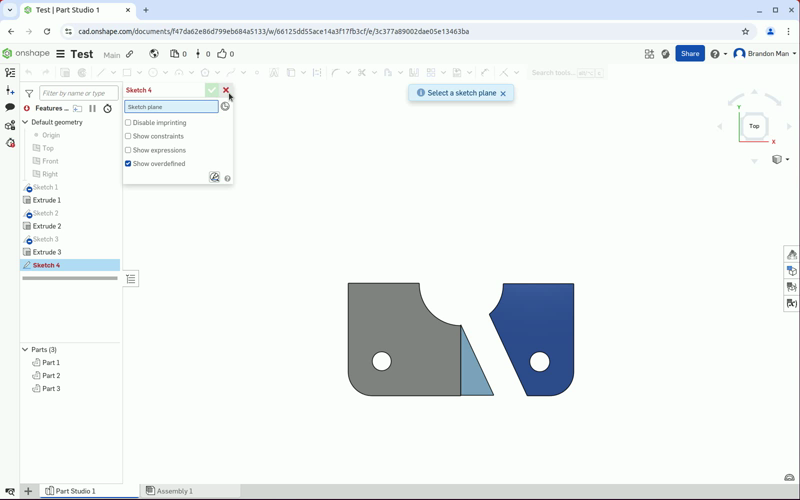
mouse_move(73, 150)
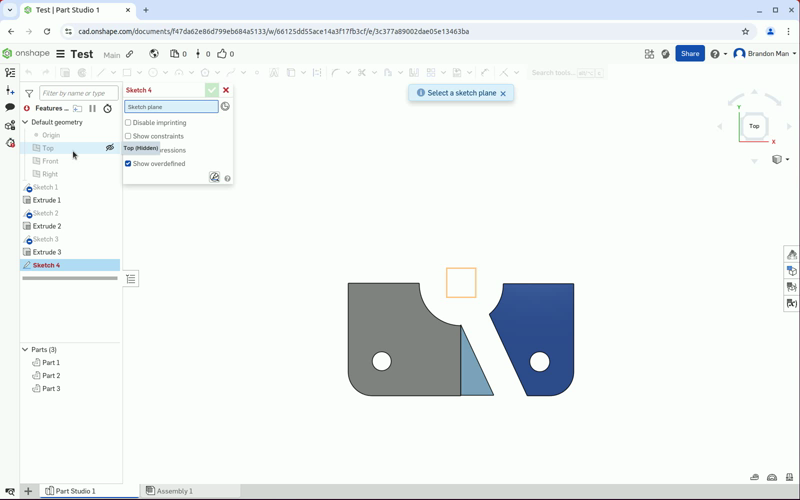
click(73, 150)
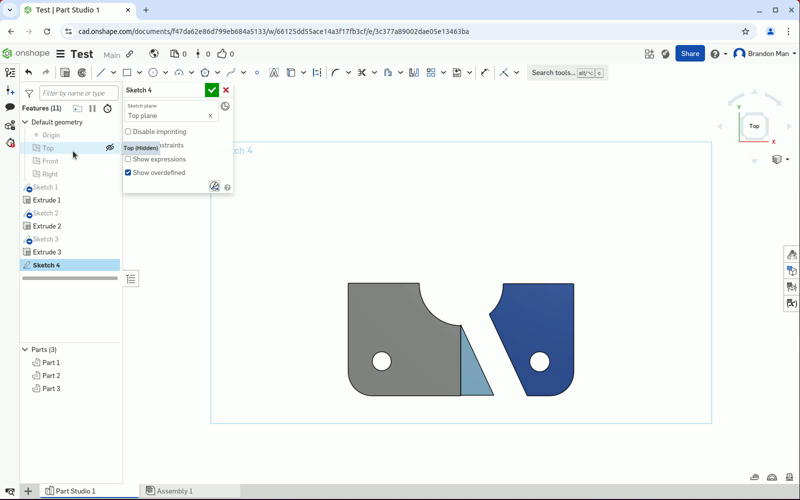
mouse_move(73, 352)
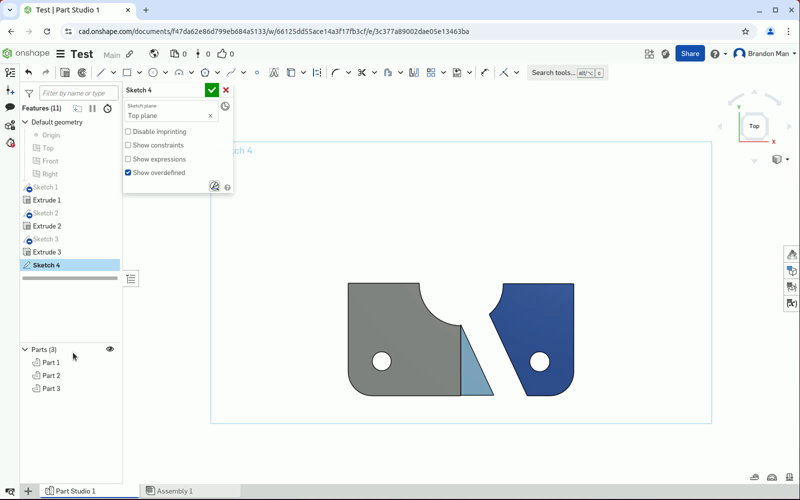
key(y)
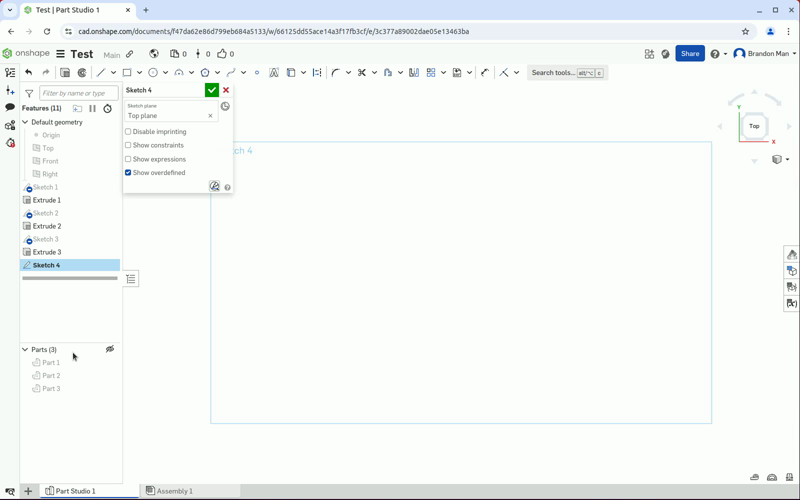
key(a)
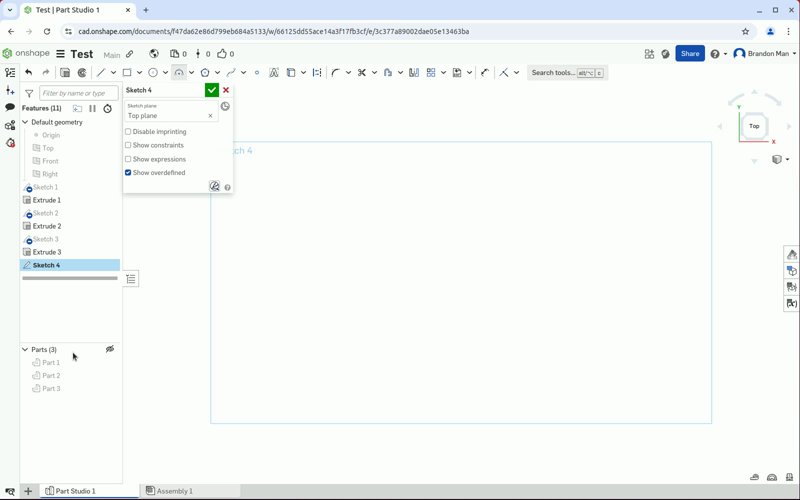
key_down(shift)
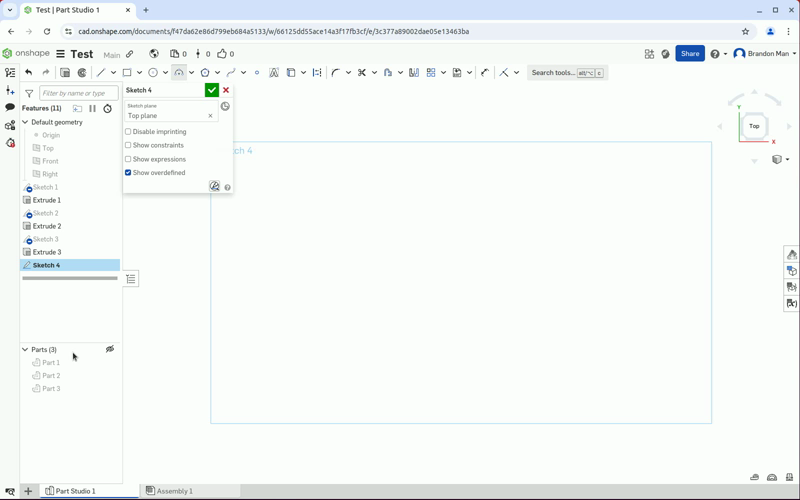
mouse_move(460, 240)
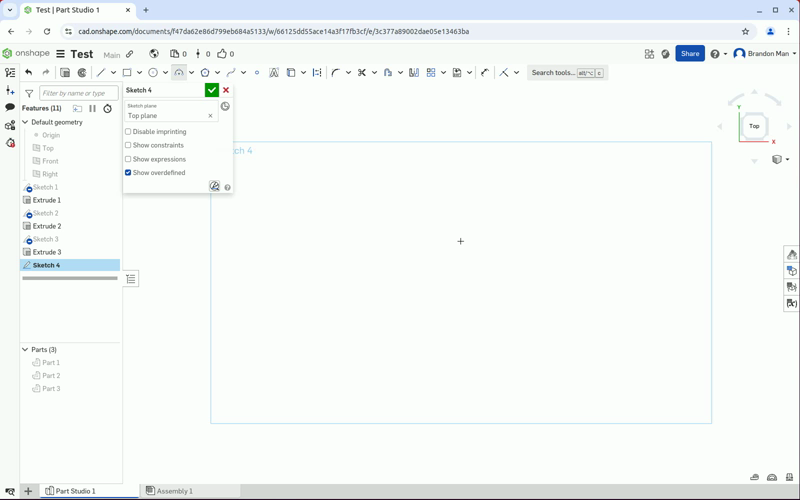
click(460, 240)
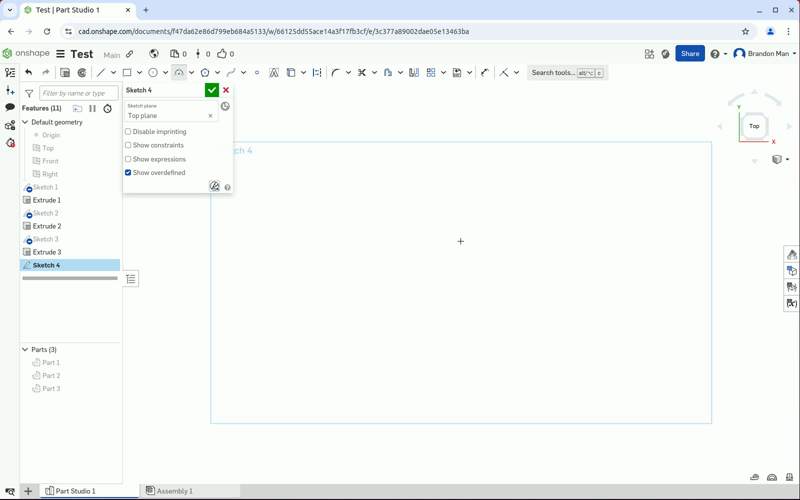
key_up(shift)
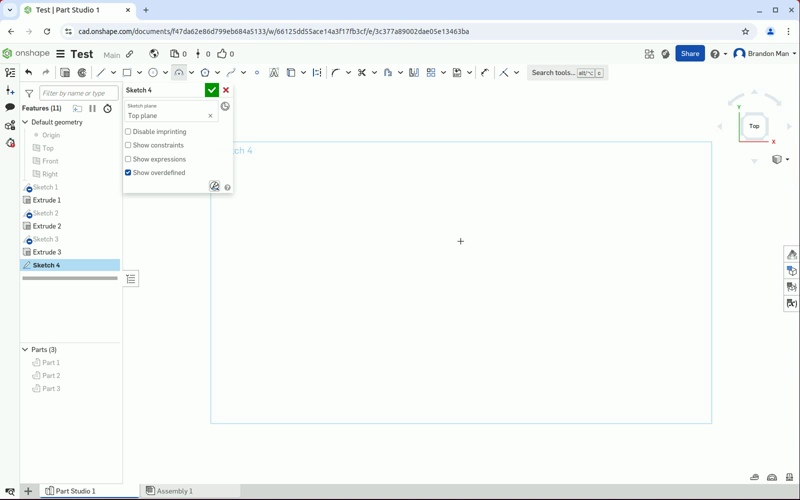
key_down(shift)
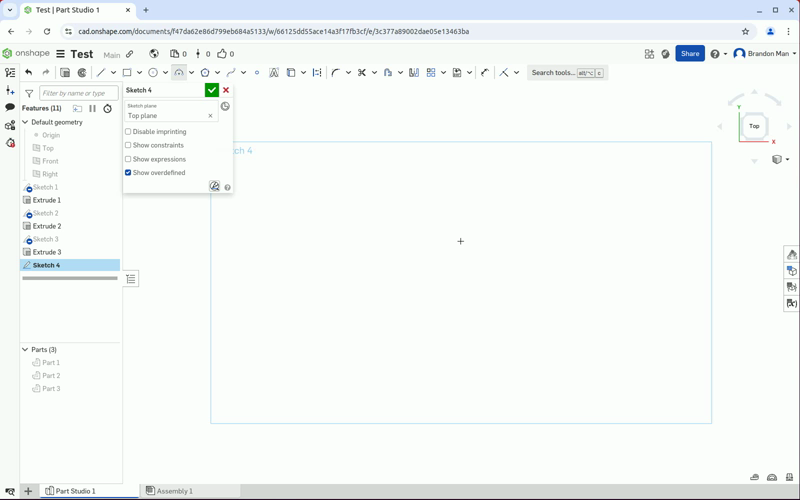
mouse_move(502, 282)
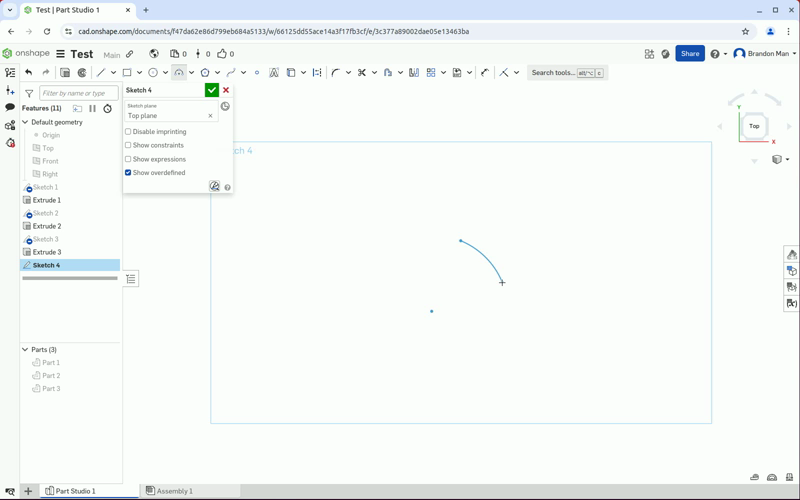
click(502, 282)
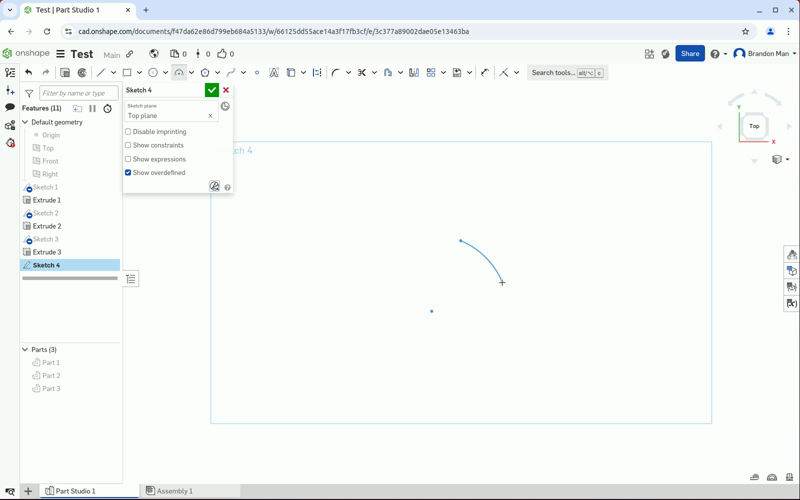
mouse_move(490, 252)
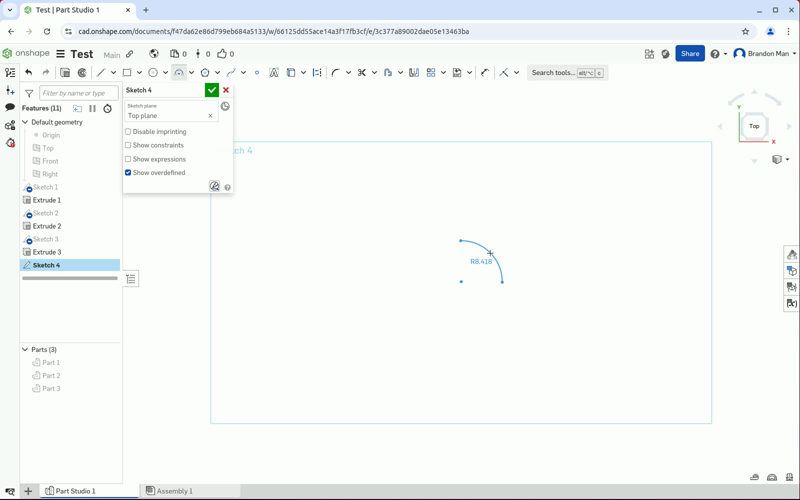
click(490, 252)
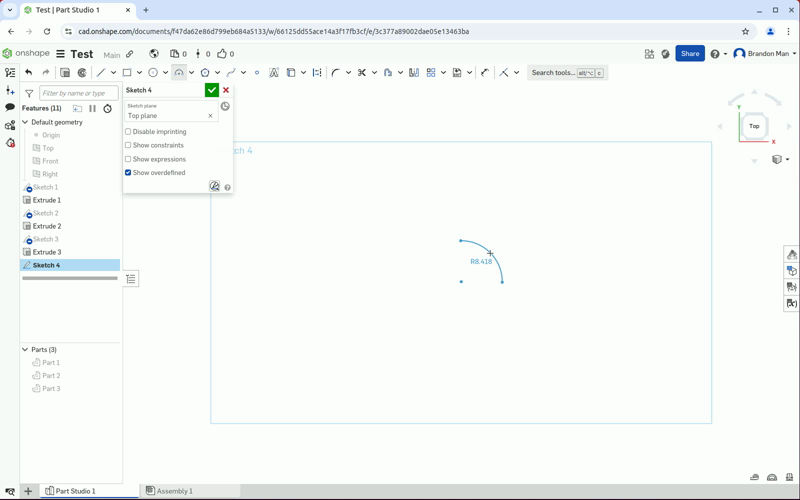
key_up(shift)
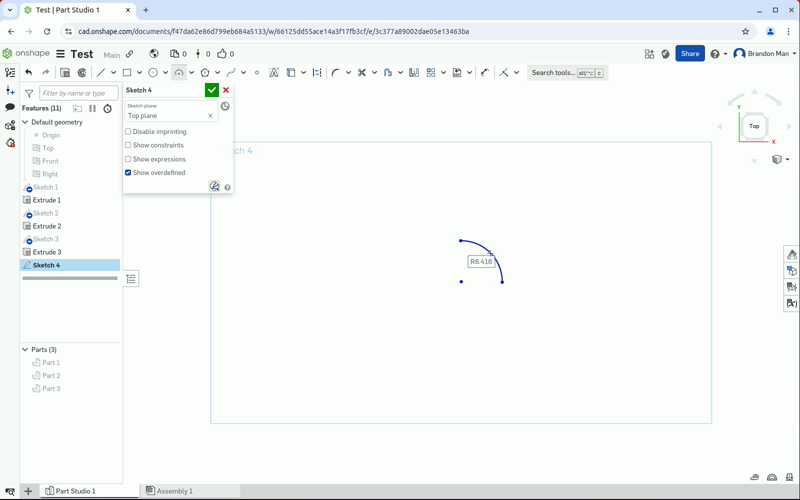
key(esc)
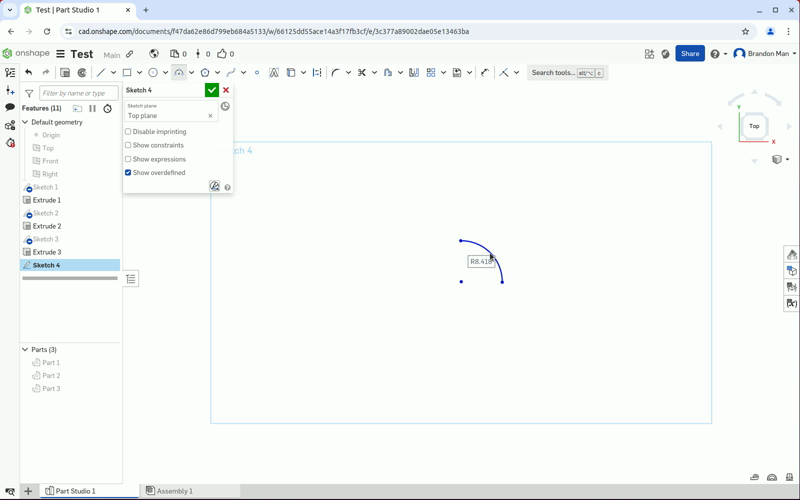
key(l)
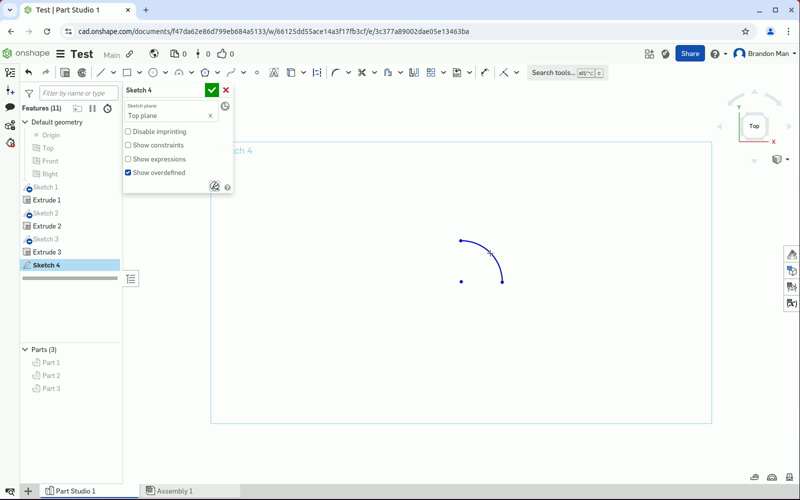
mouse_move(502, 282)
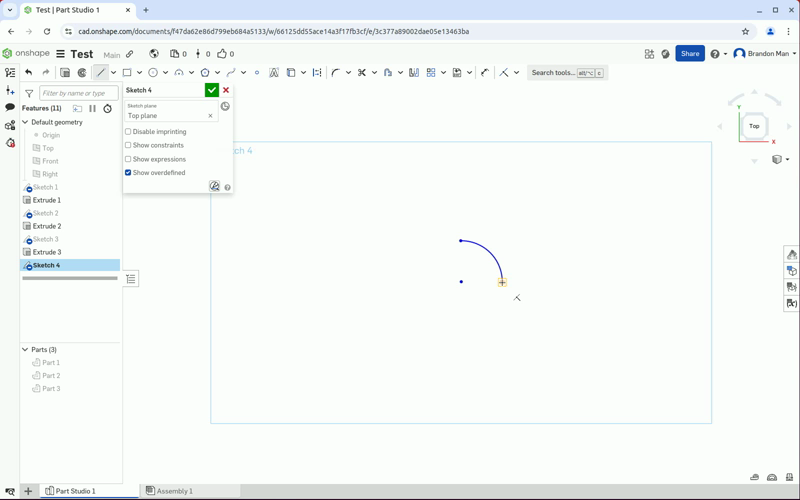
click(502, 282)
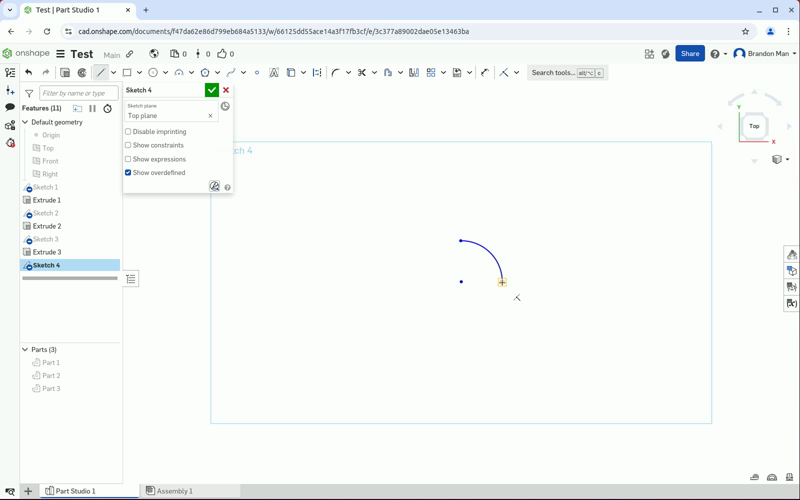
key_down(shift)
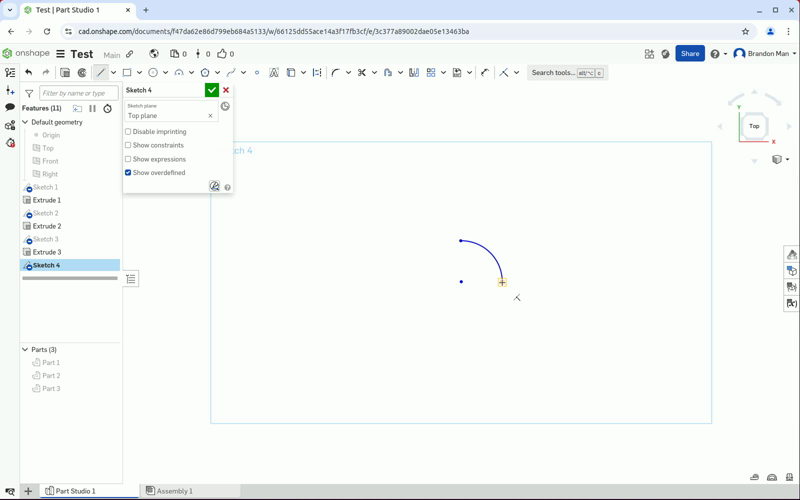
mouse_move(573, 282)
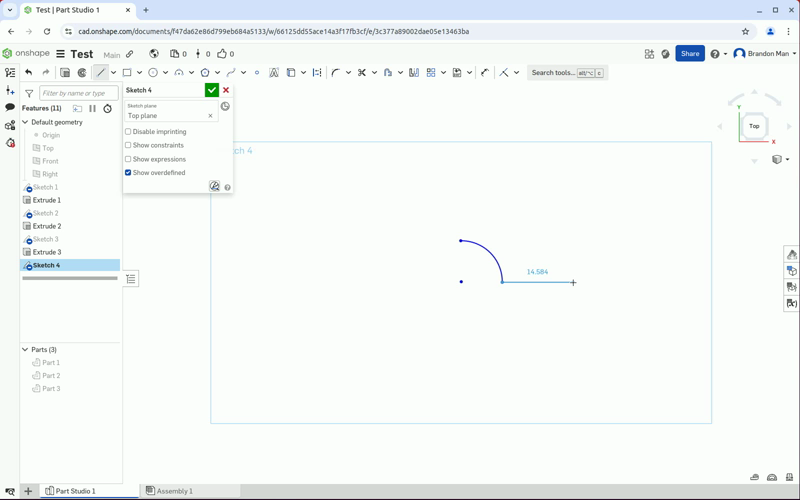
click(573, 282)
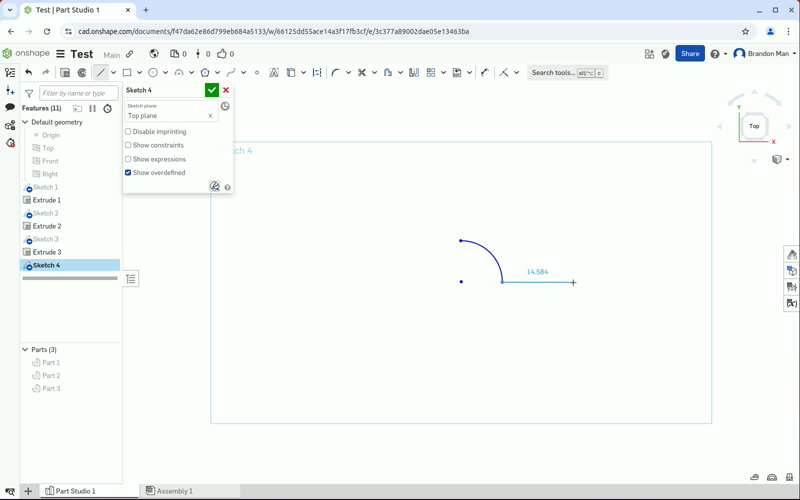
key_up(shift)
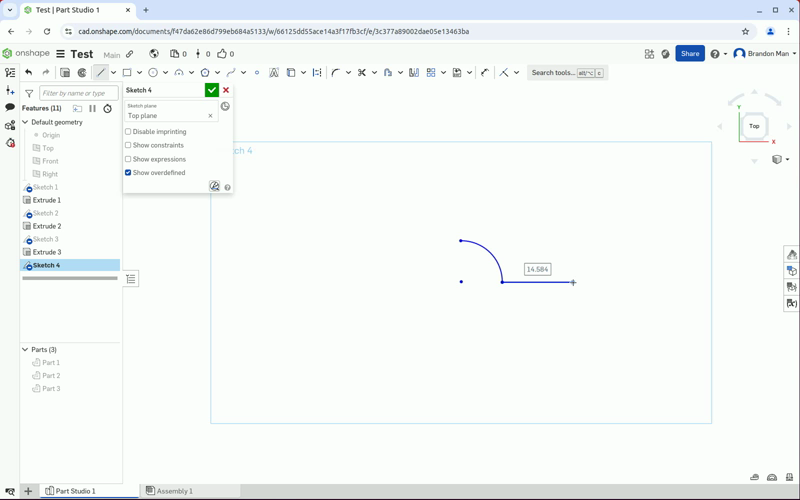
key_down(shift)
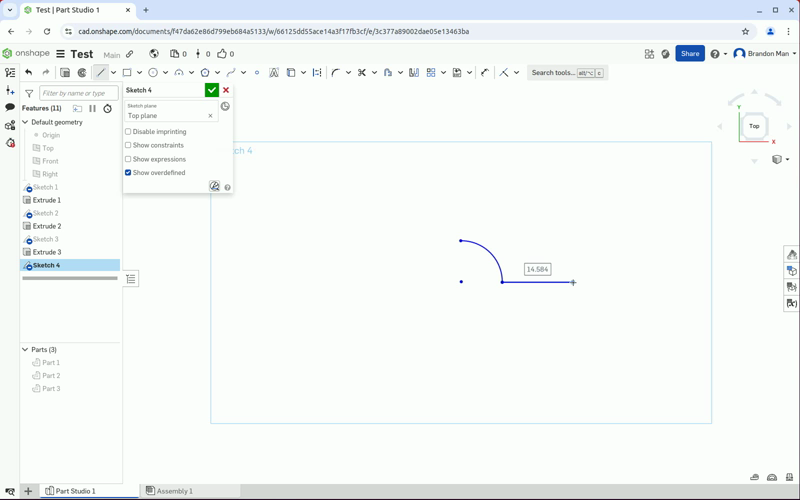
mouse_move(573, 194)
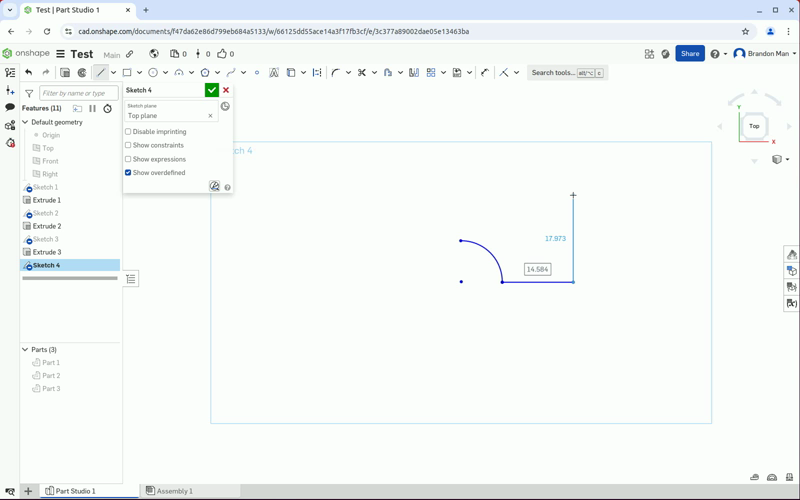
click(573, 194)
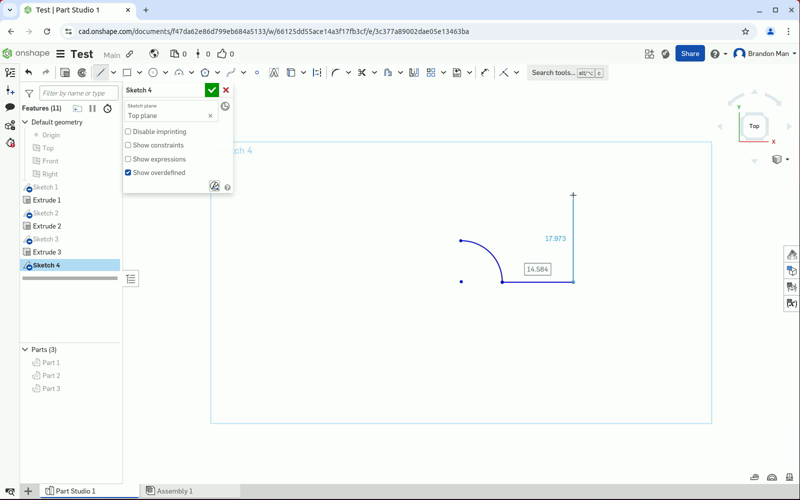
key_up(shift)
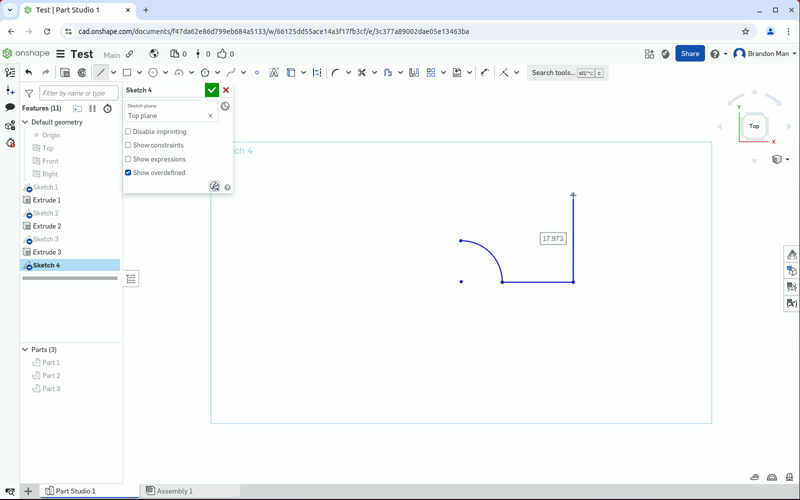
key(esc)
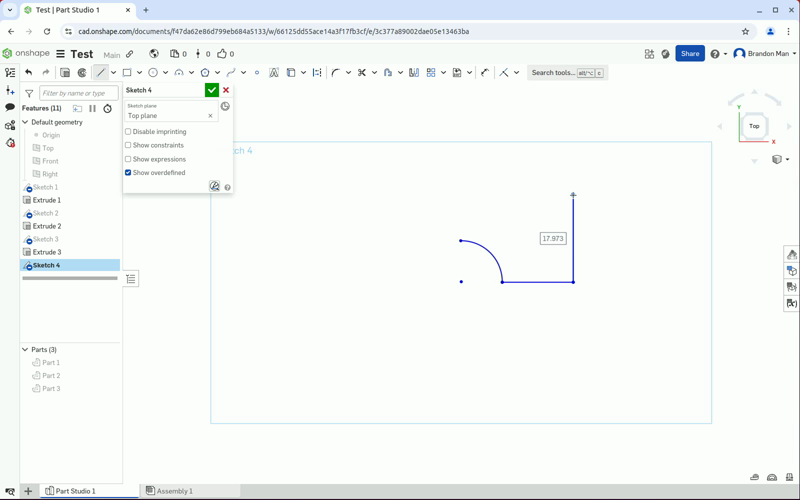
key(a)
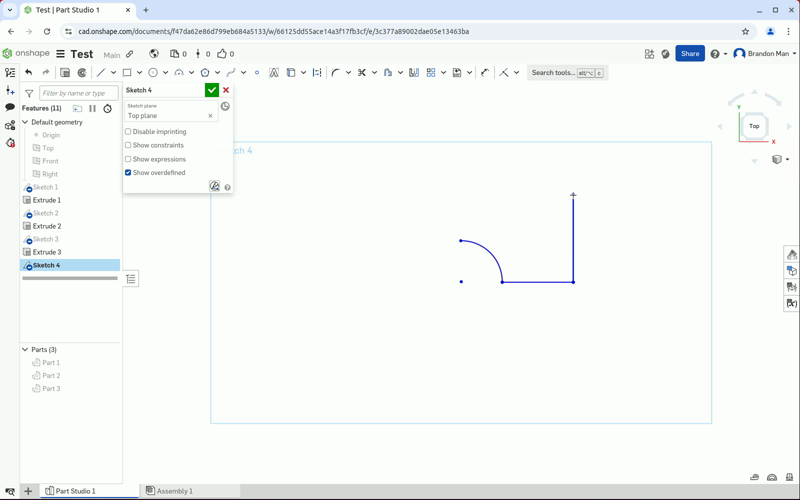
mouse_move(573, 194)
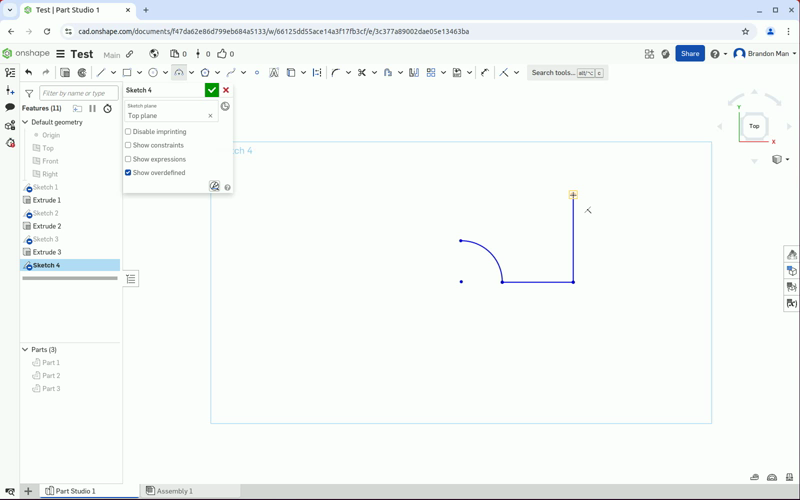
click(573, 194)
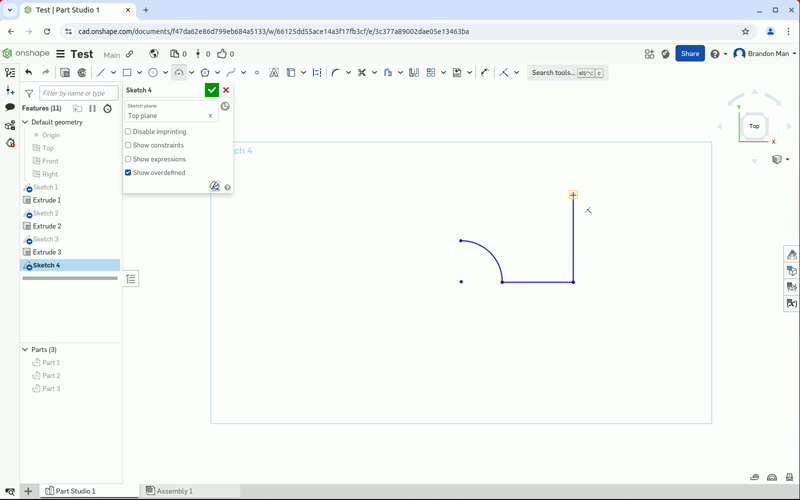
key_down(shift)
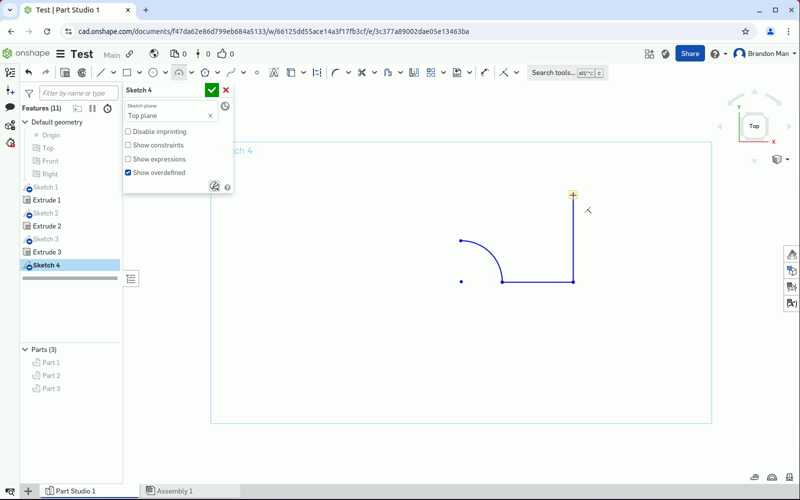
mouse_move(549, 169)
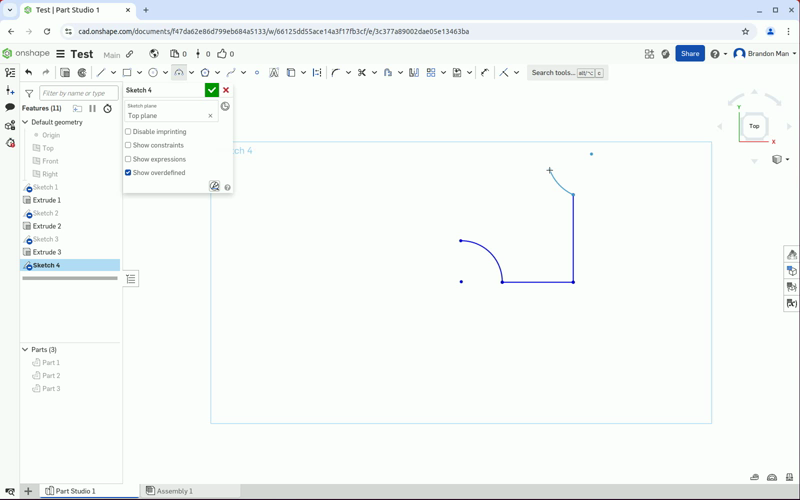
click(549, 169)
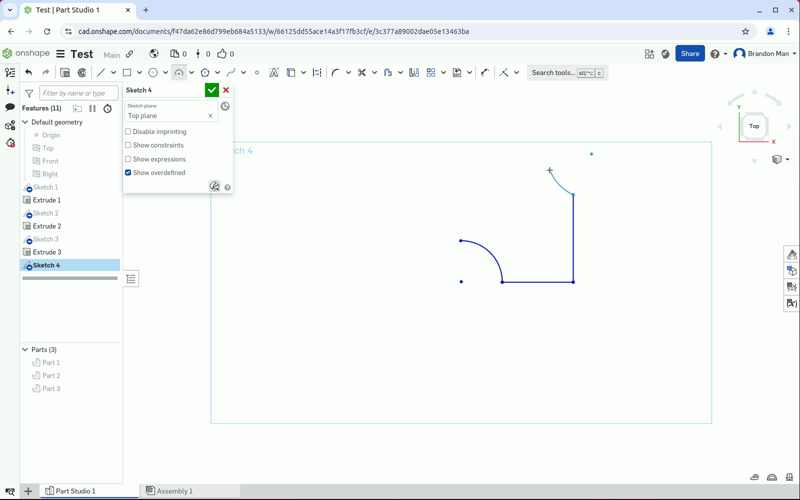
mouse_move(566, 177)
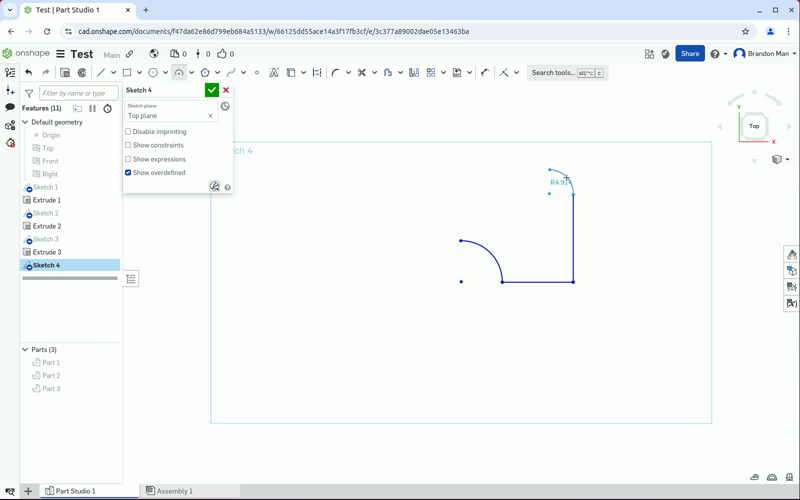
click(566, 177)
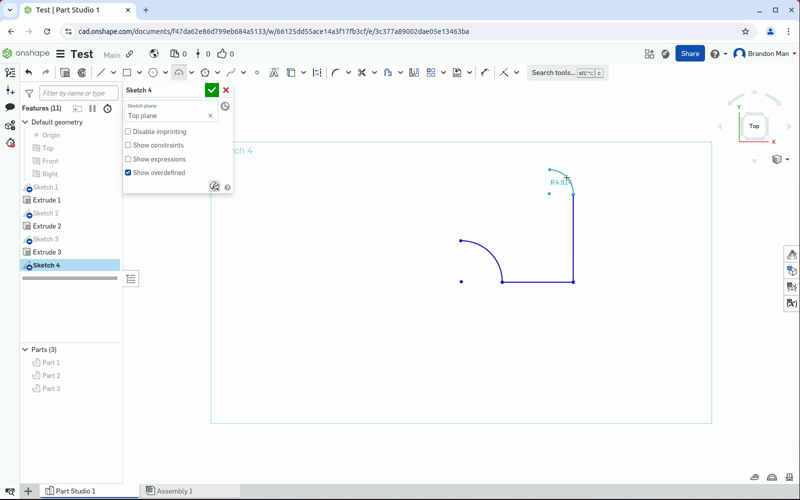
key_up(shift)
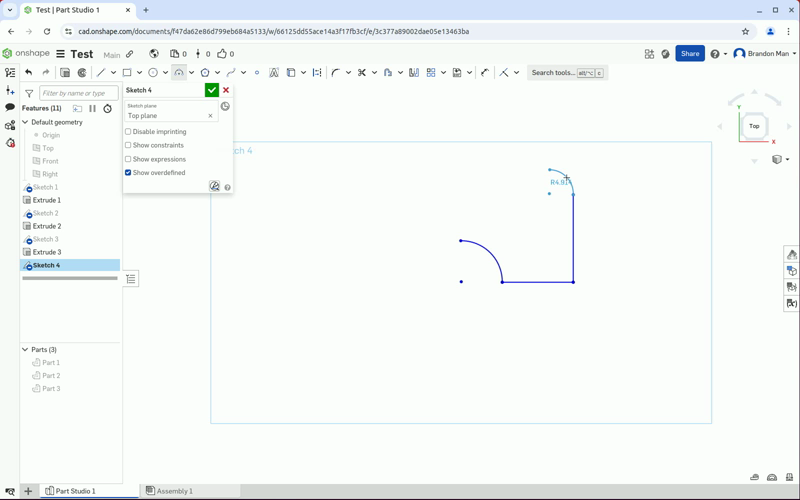
key(esc)
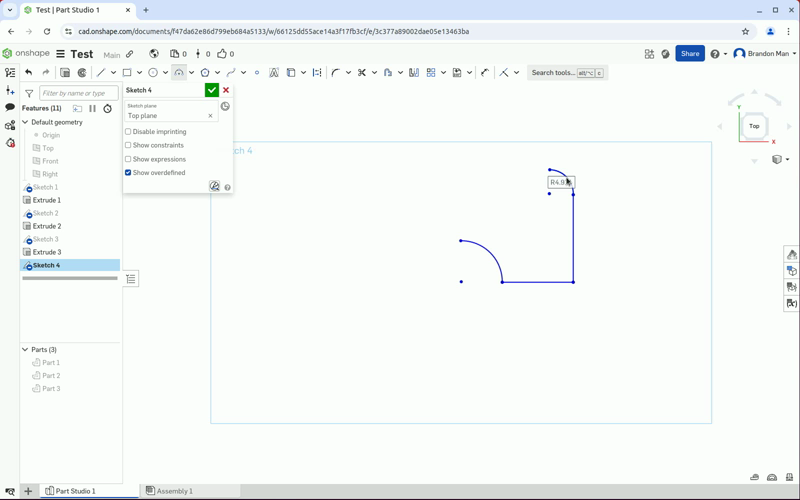
key(l)
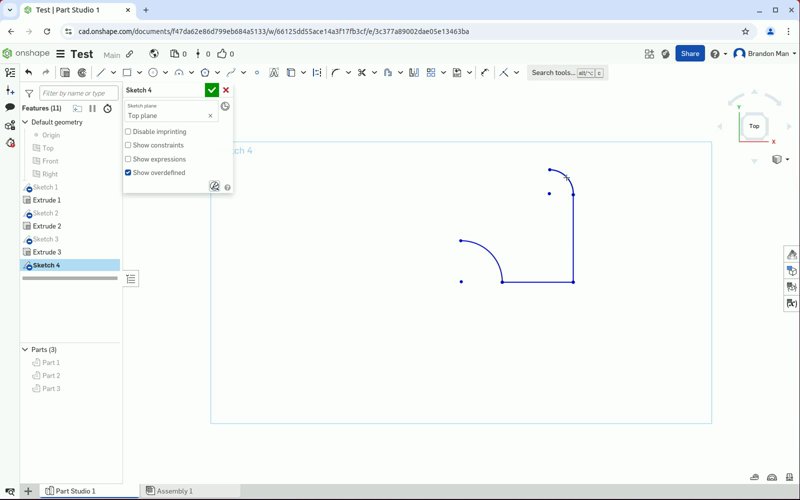
mouse_move(549, 169)
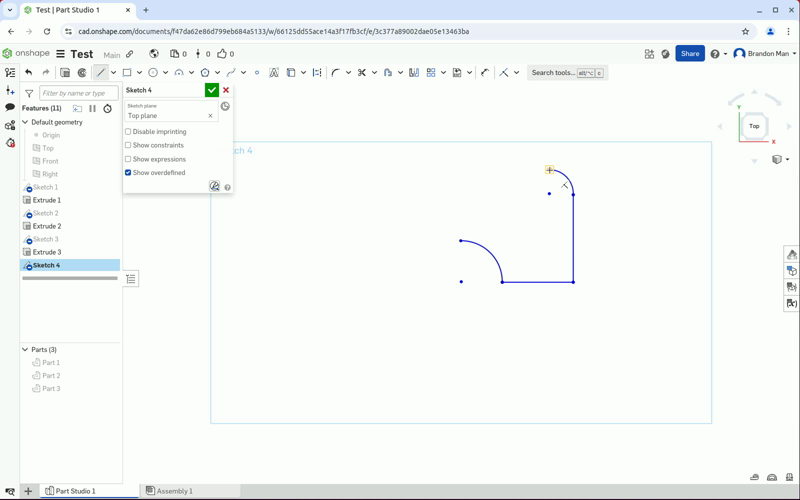
click(549, 169)
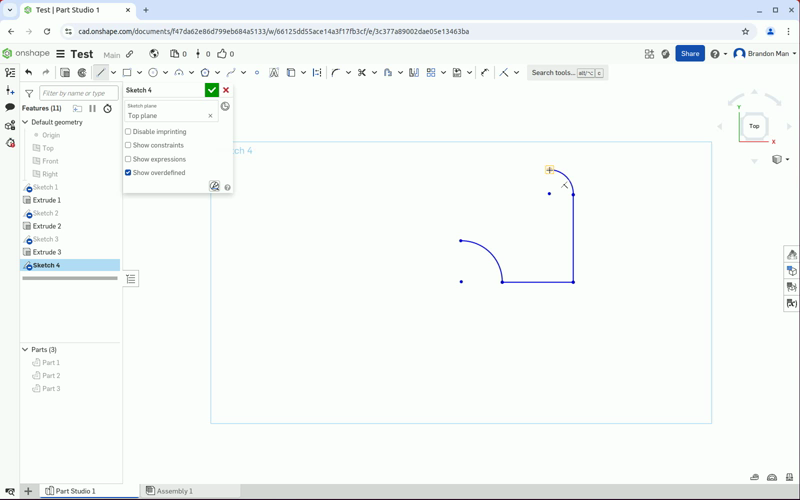
key_down(shift)
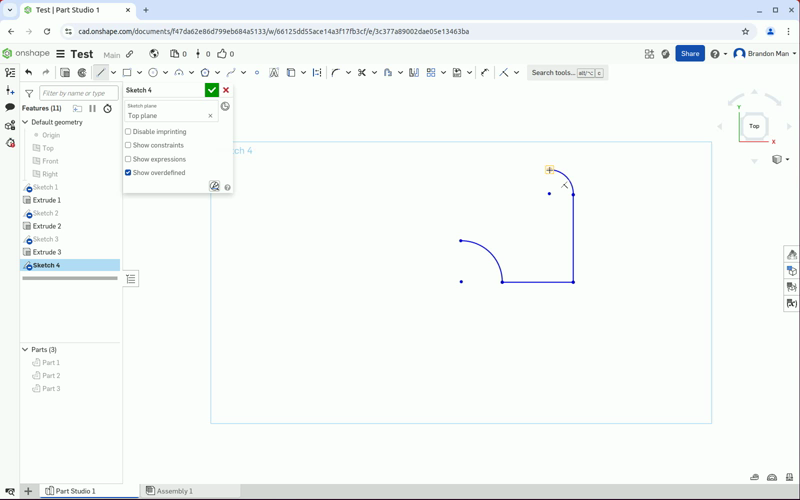
mouse_move(460, 169)
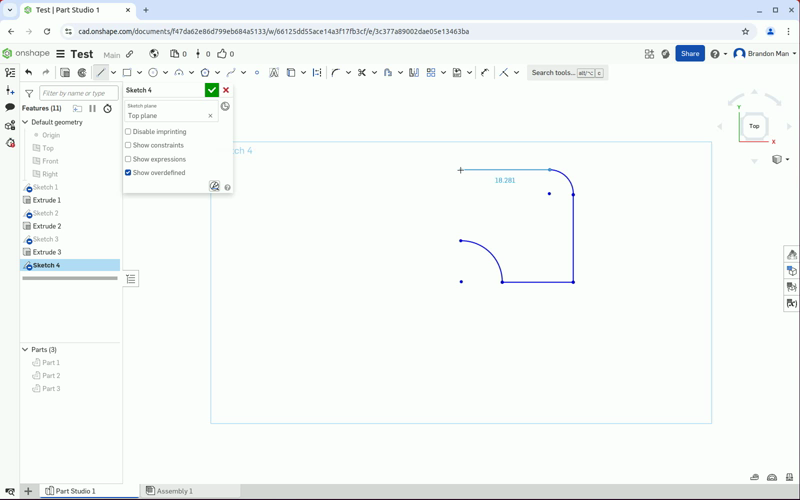
click(460, 169)
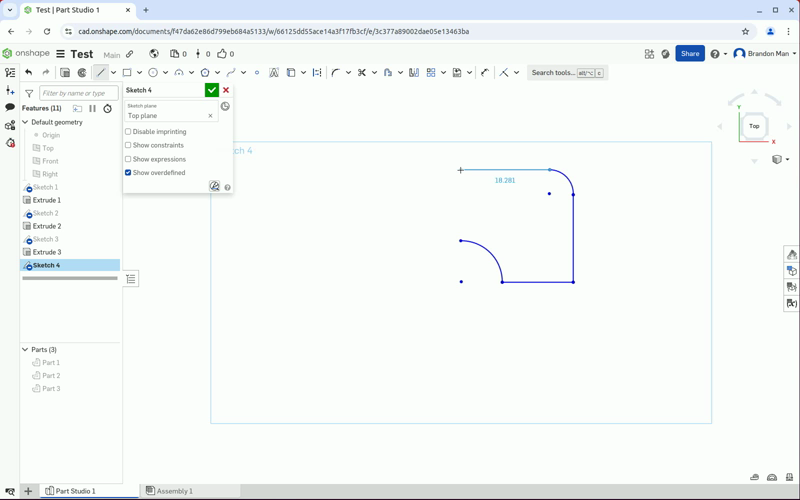
key_up(shift)
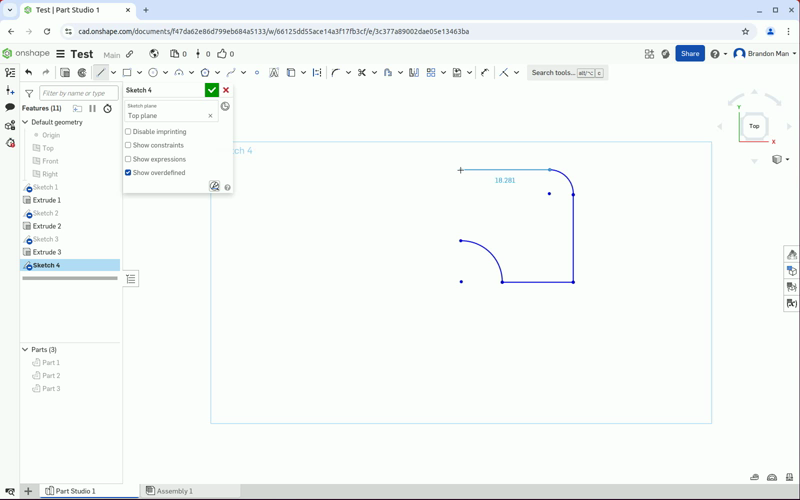
key_down(shift)
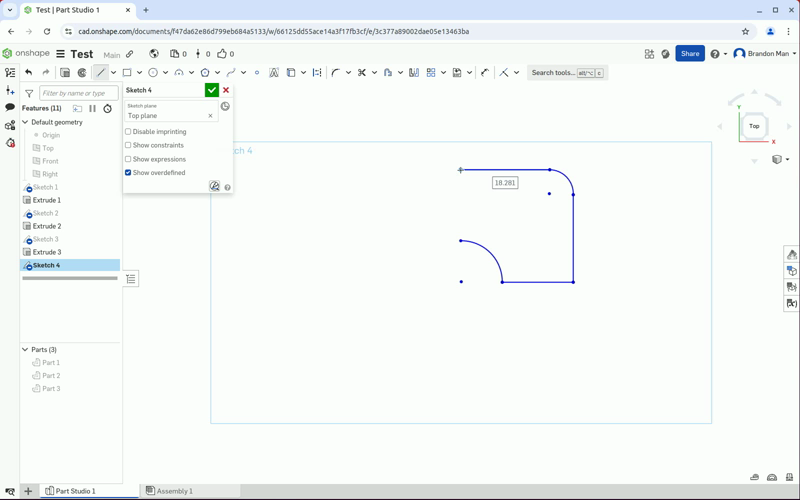
mouse_move(460, 240)
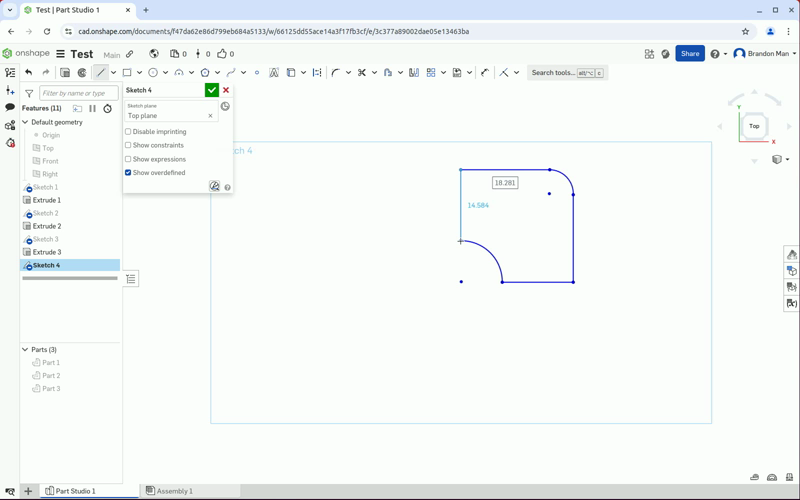
key_up(shift)
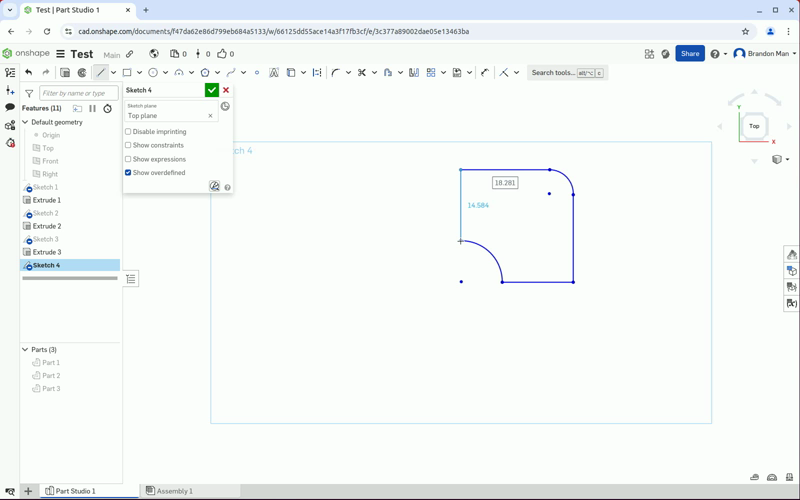
click(460, 240)
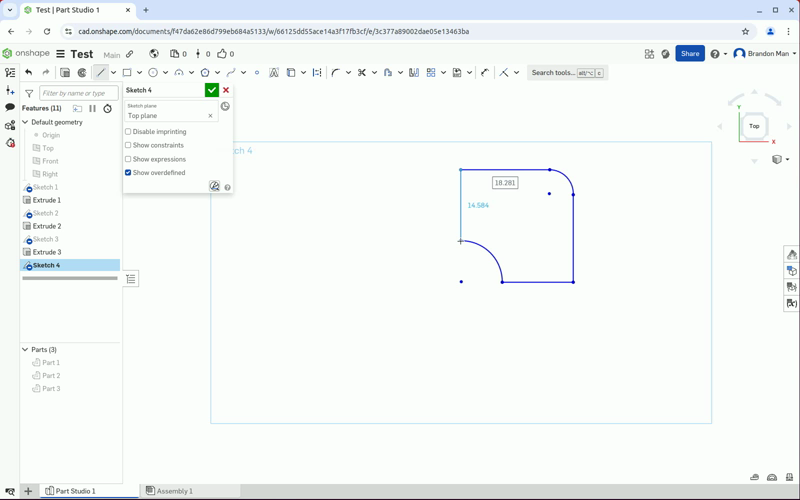
key(esc)
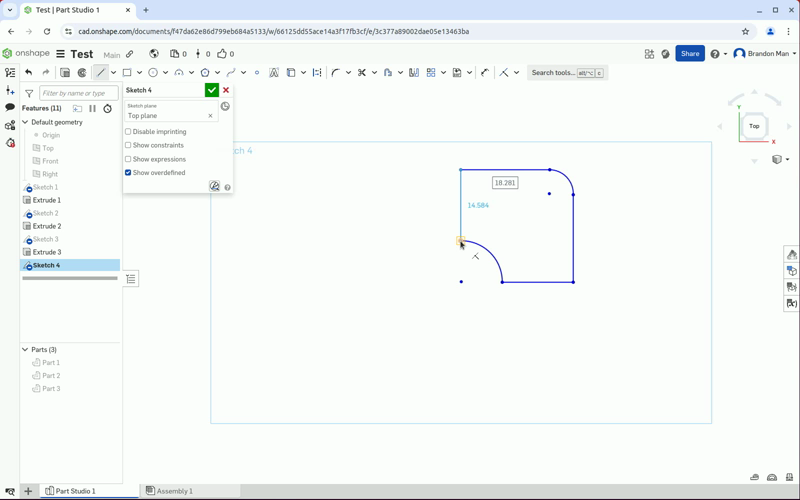
key(c)
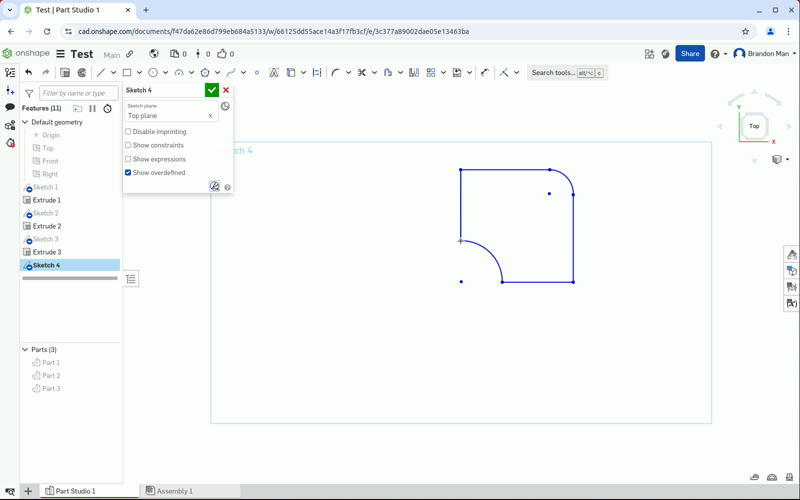
key_down(shift)
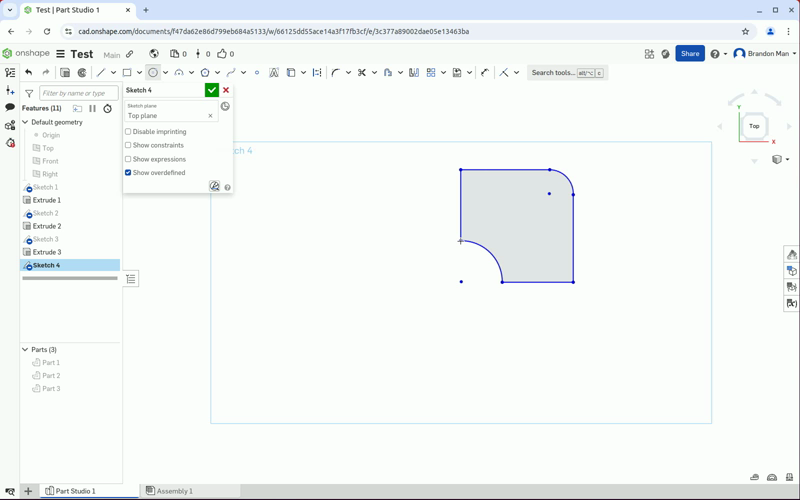
mouse_move(540, 205)
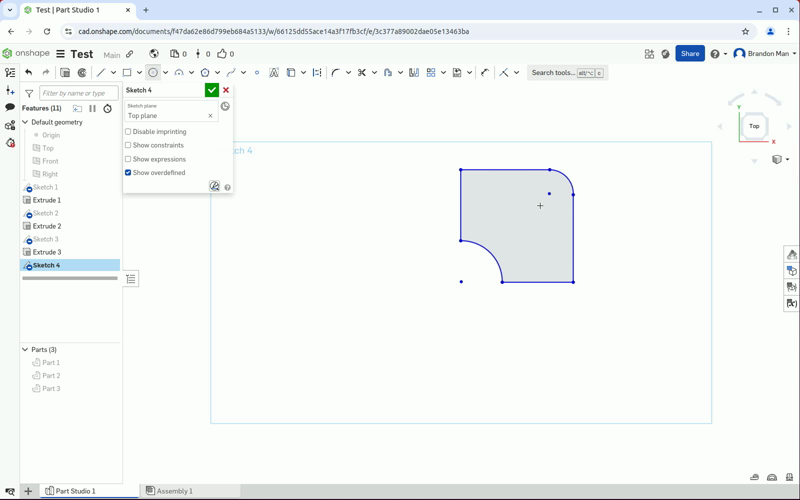
click(540, 205)
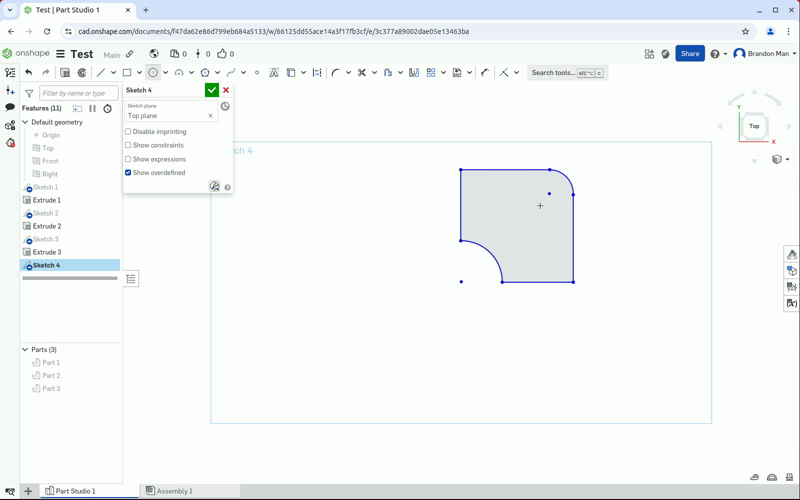
key_up(shift)
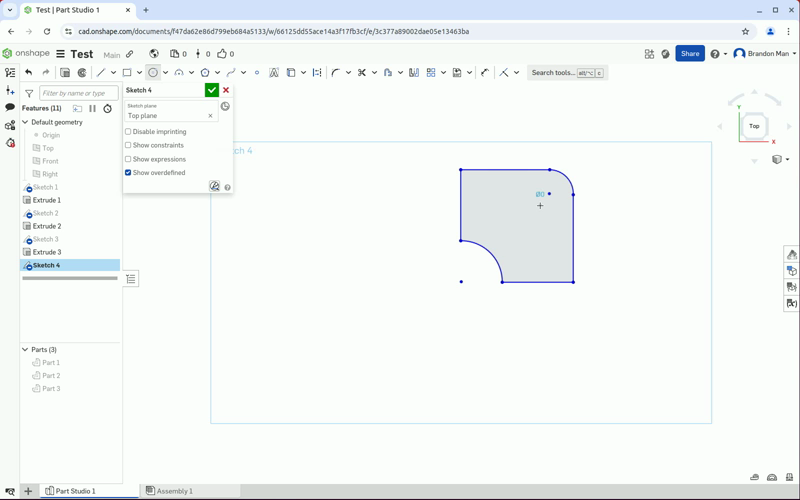
mouse_move(549, 205)
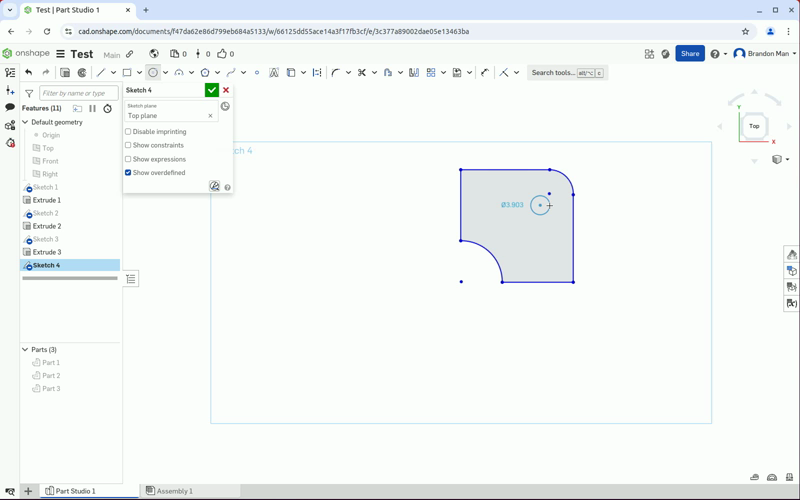
click(549, 205)
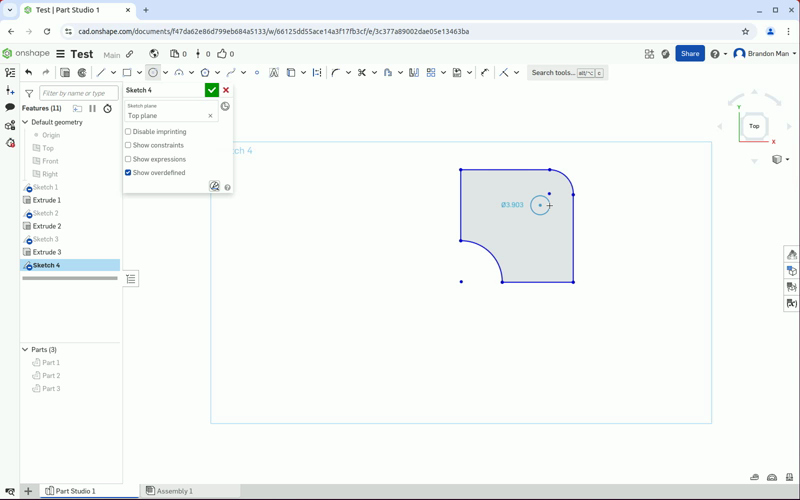
key(esc)
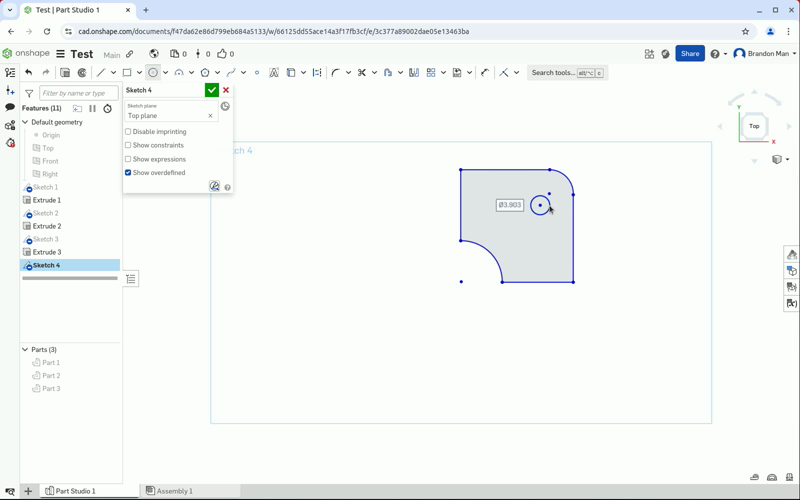
mouse_move(549, 248)
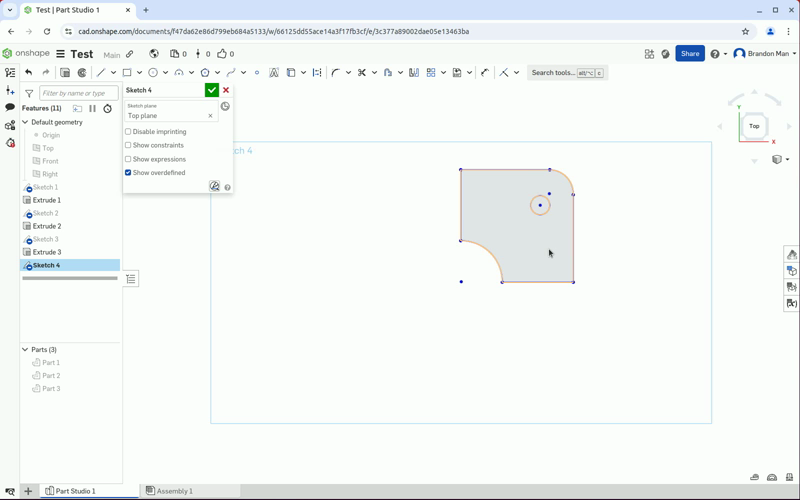
click(549, 248)
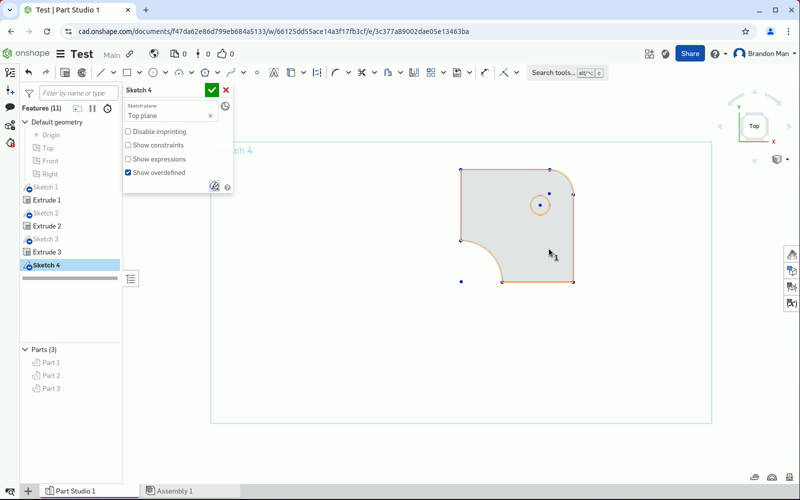
mouse_move(73, 352)
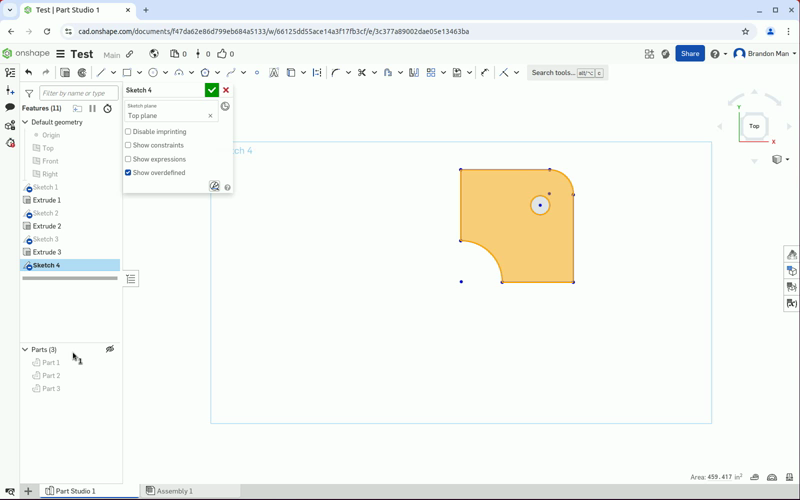
key(shift+y)
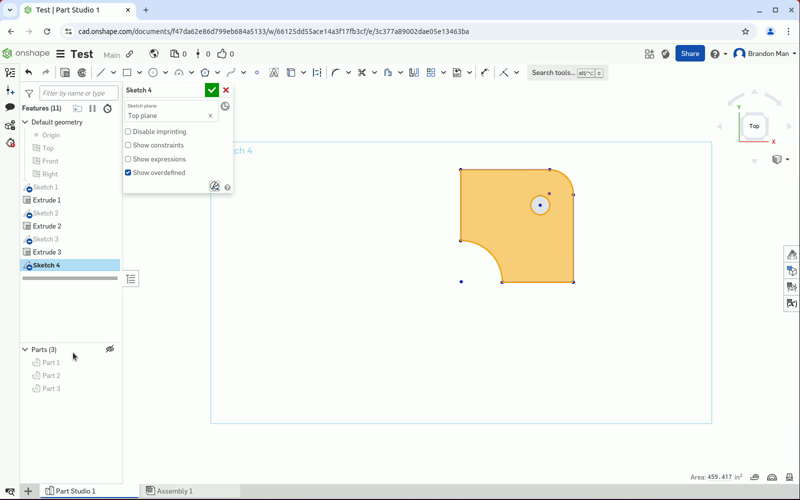
key(shift+e)
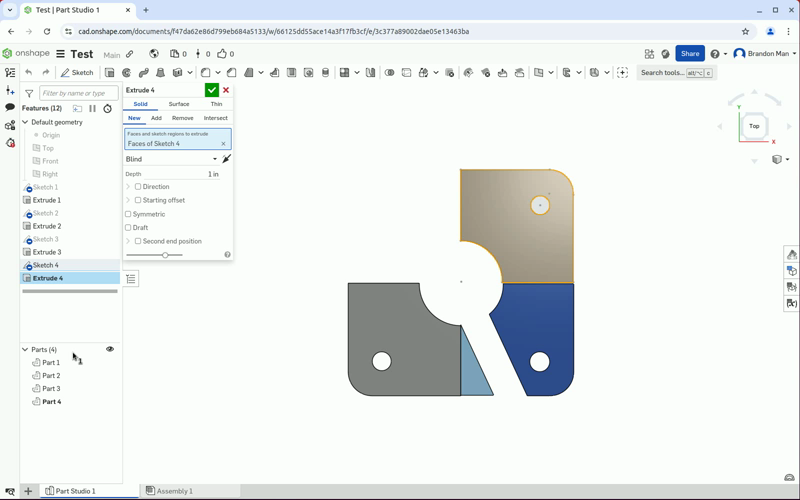
mouse_move(143, 106)
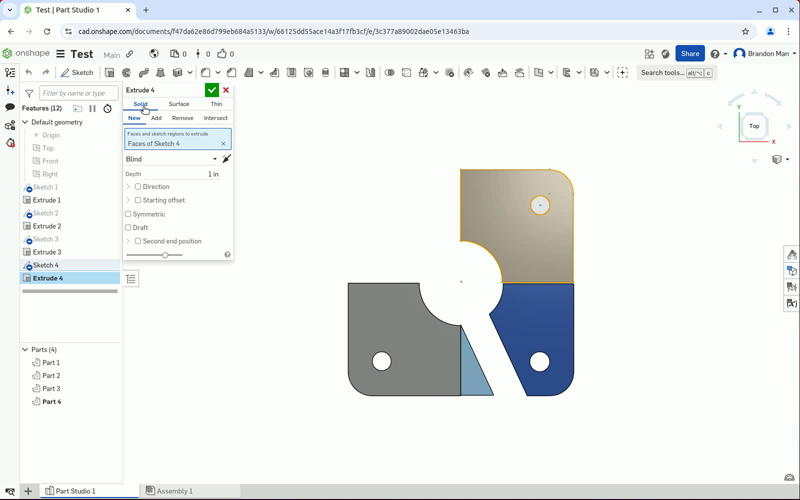
click(143, 106)
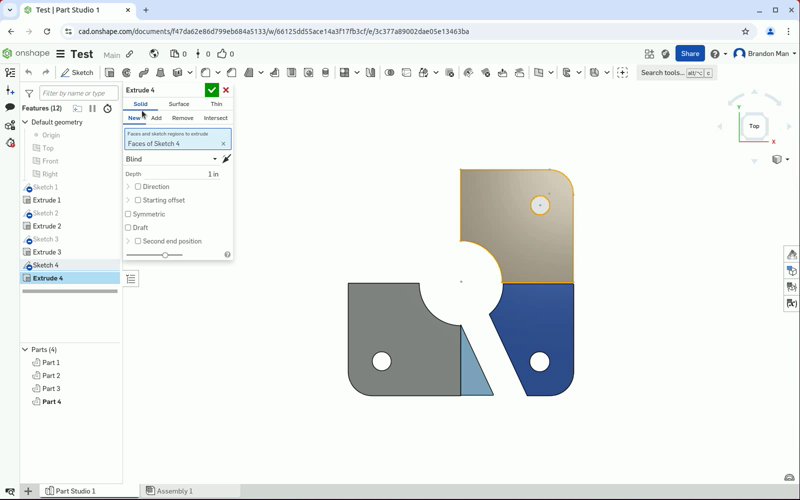
mouse_move(137, 120)
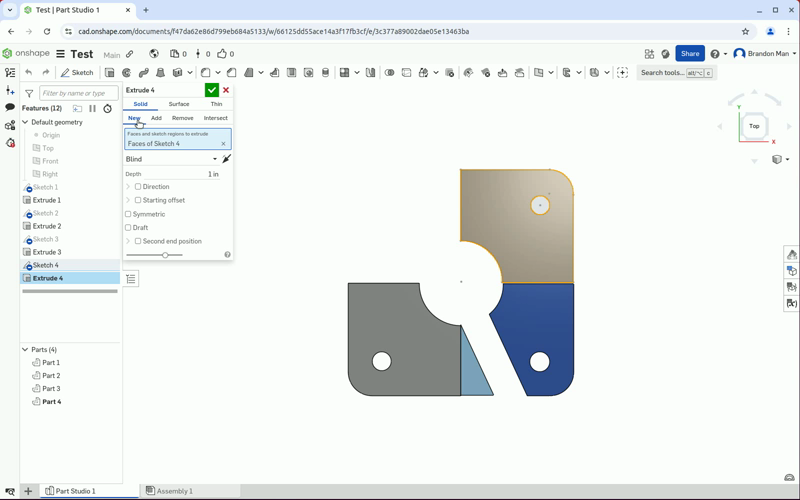
click(137, 120)
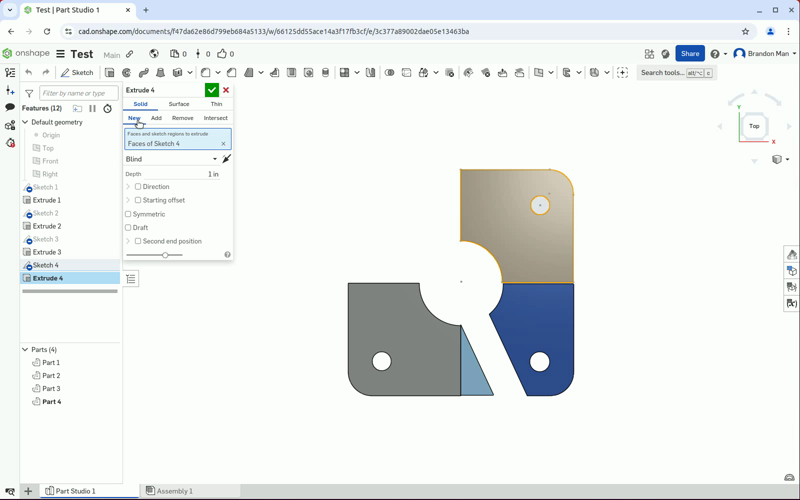
key(tab, 4)
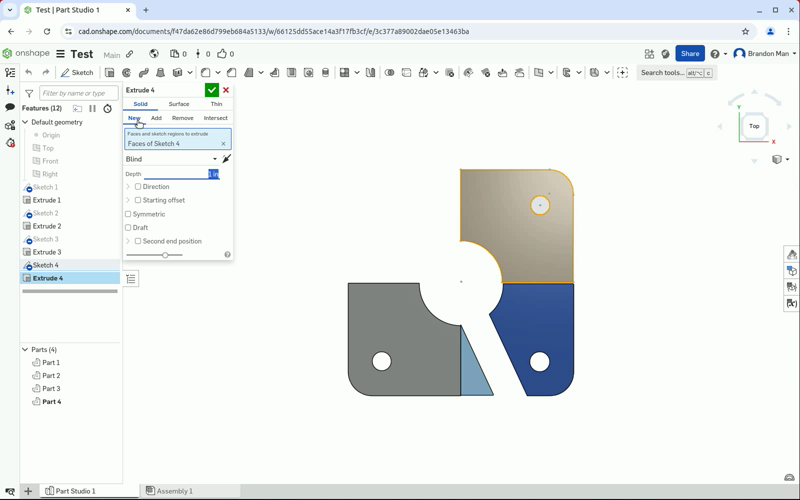
text(5.536)
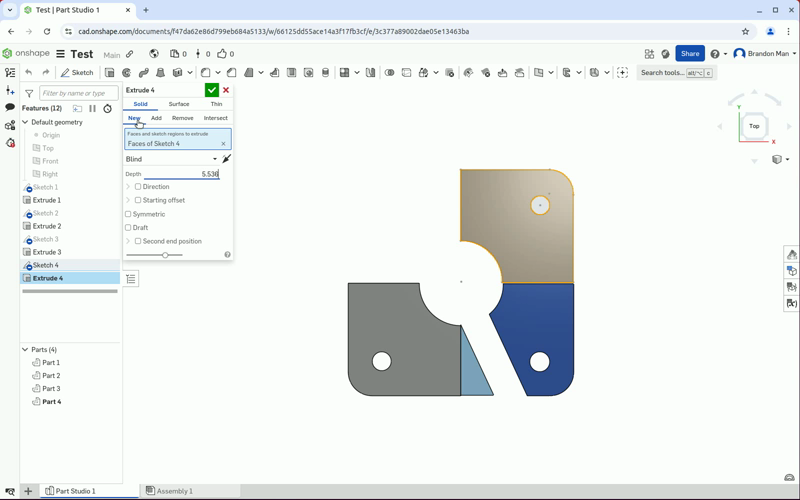
key(enter)
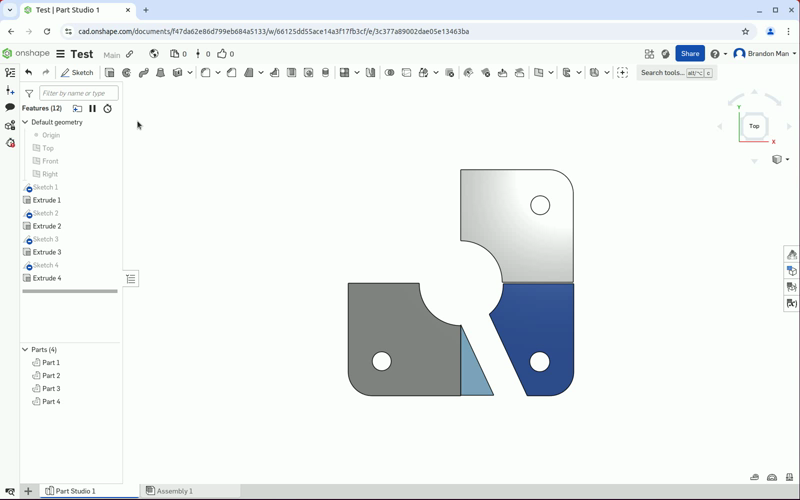
key(shift+h)
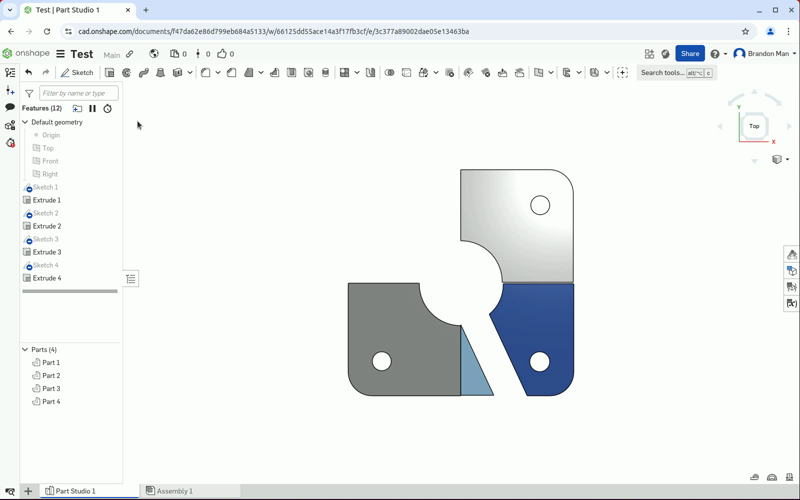
key(shift+h)
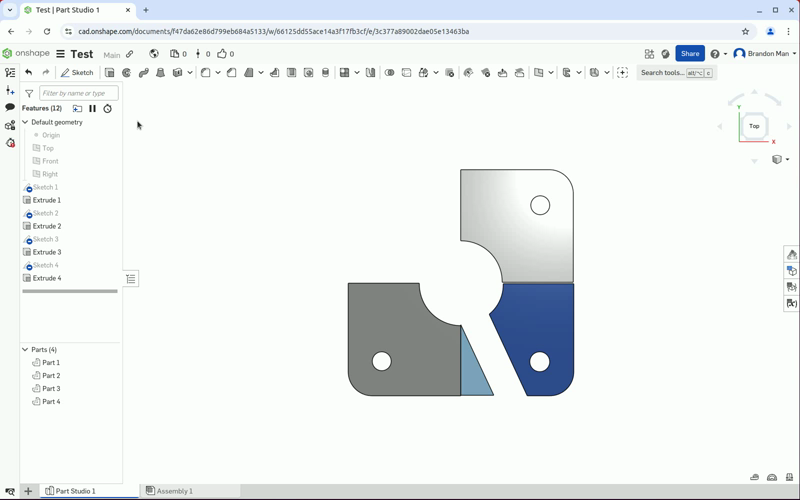
mouse_move(73, 189)
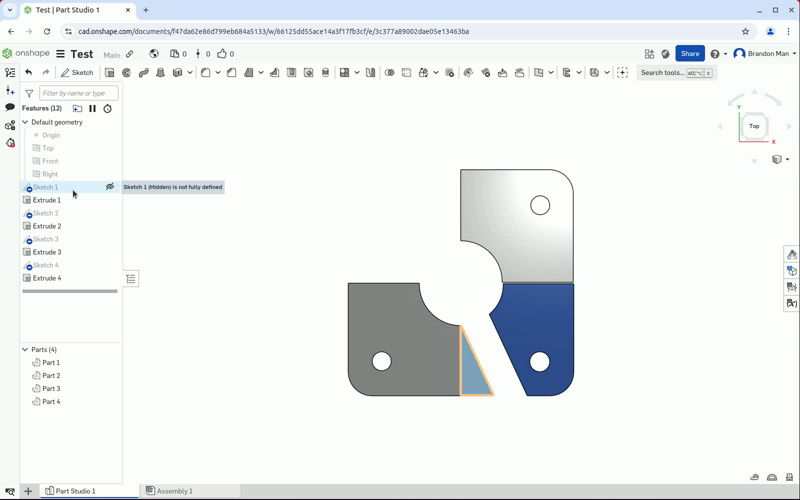
click(73, 189)
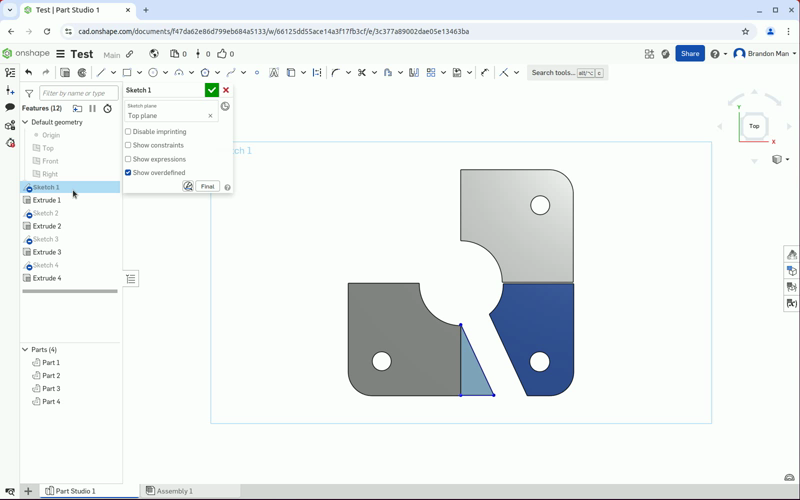
mouse_move(229, 92)
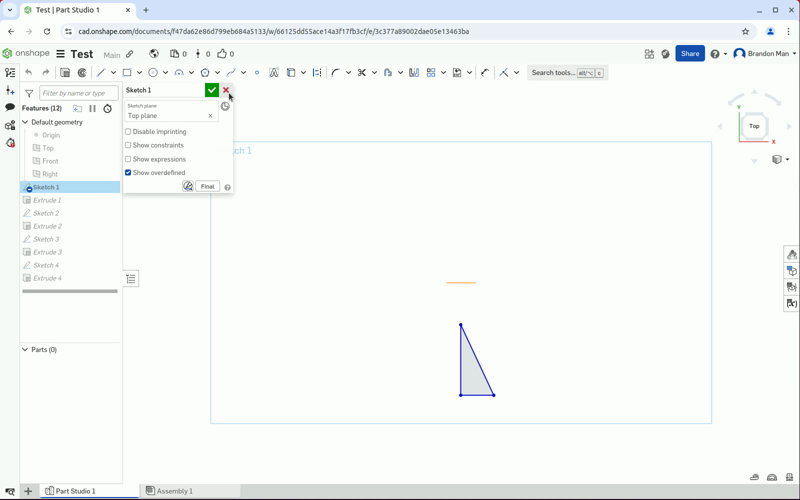
click(229, 92)
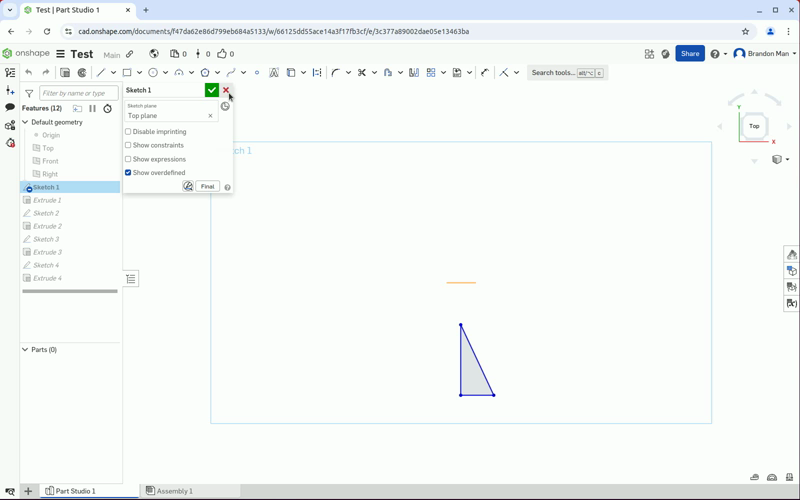
key(shift+s)
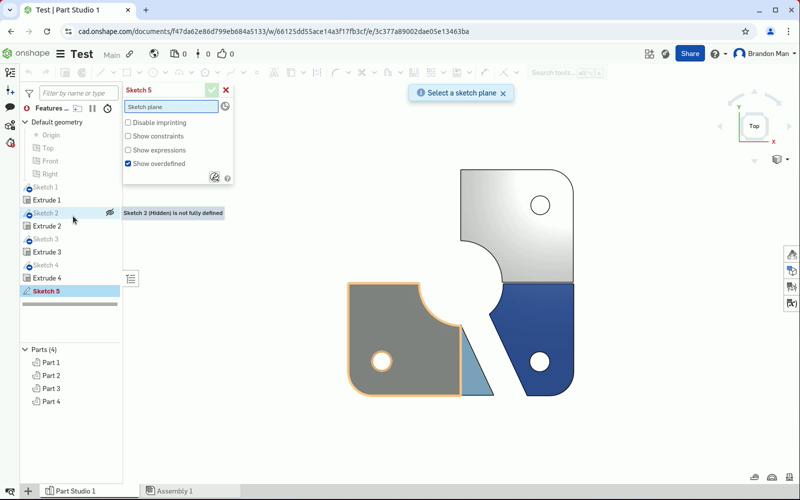
scroll(3)
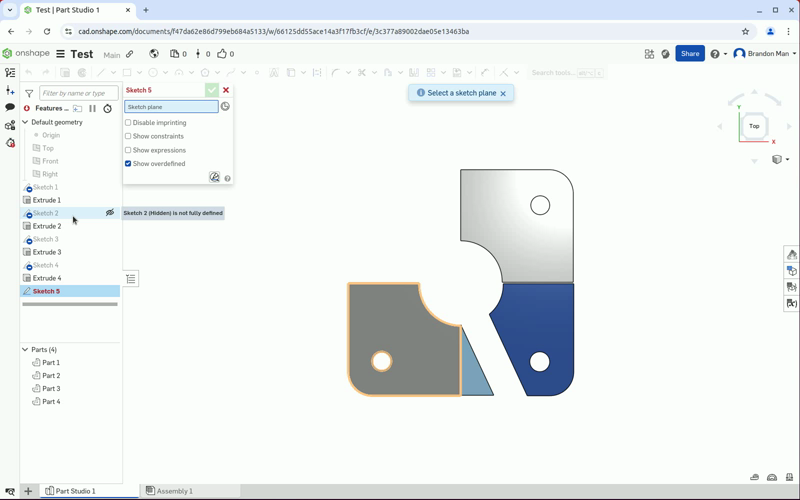
mouse_move(73, 150)
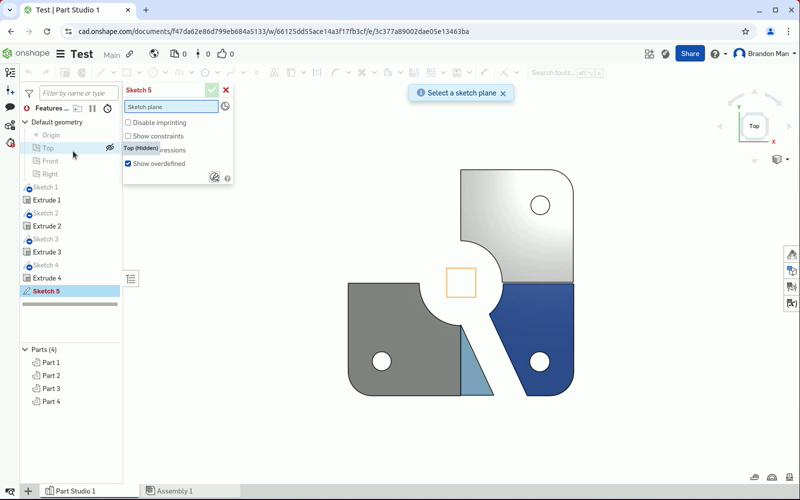
click(73, 150)
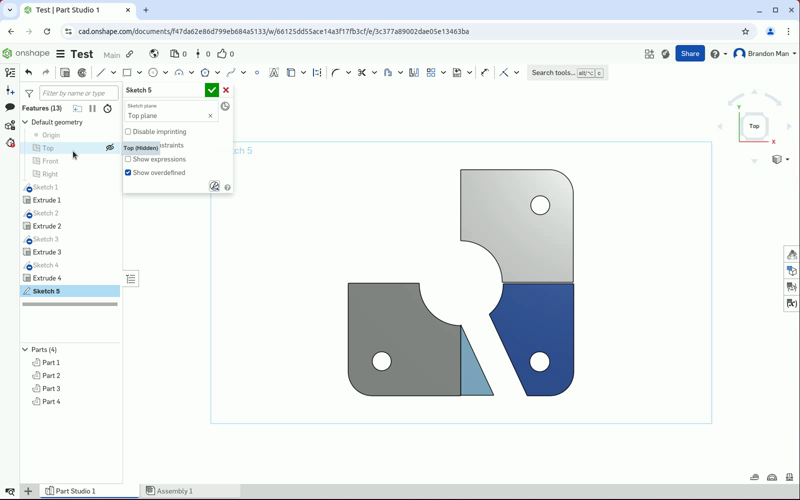
mouse_move(73, 352)
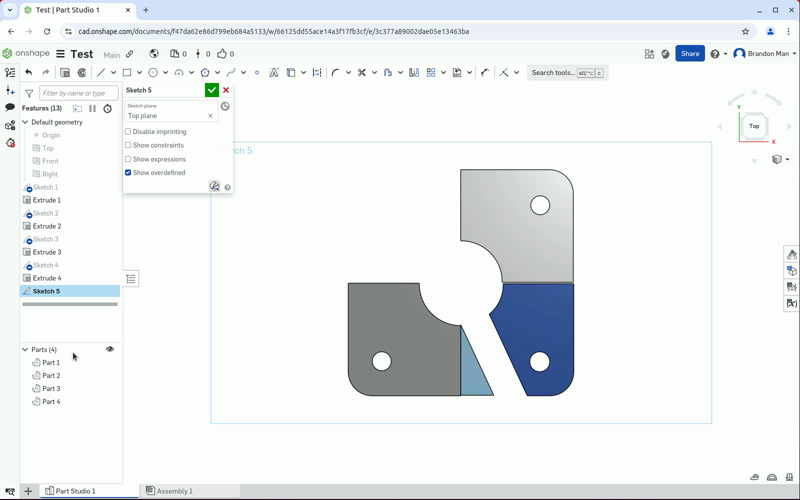
key(y)
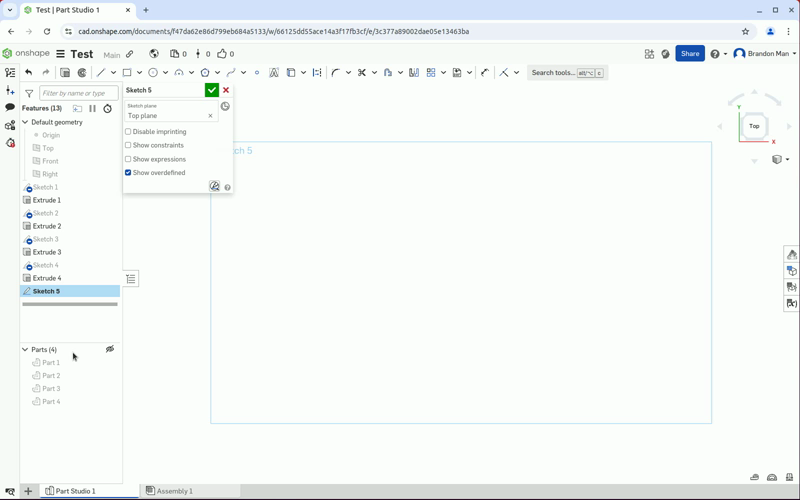
key(l)
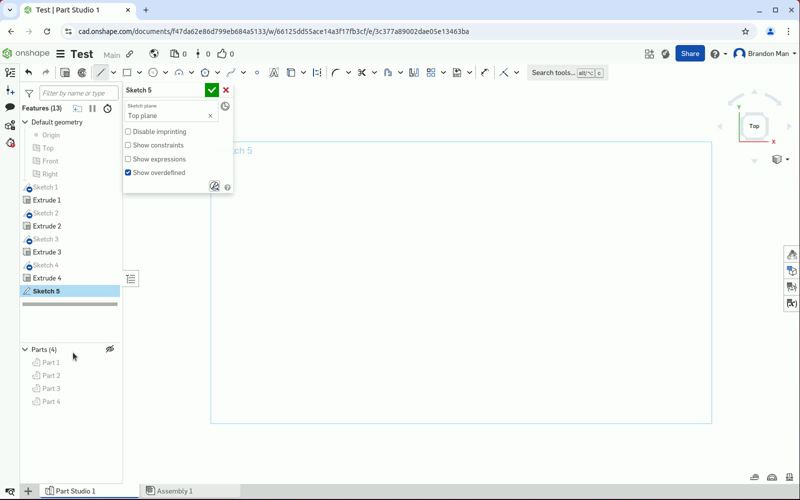
key_down(shift)
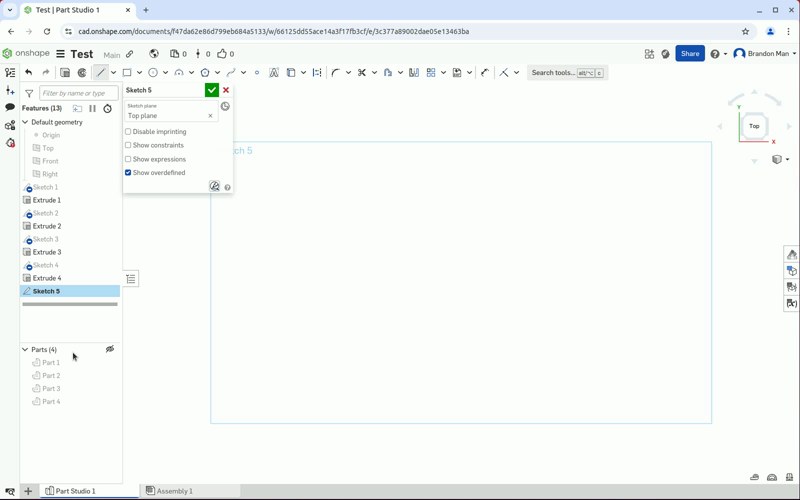
mouse_move(348, 282)
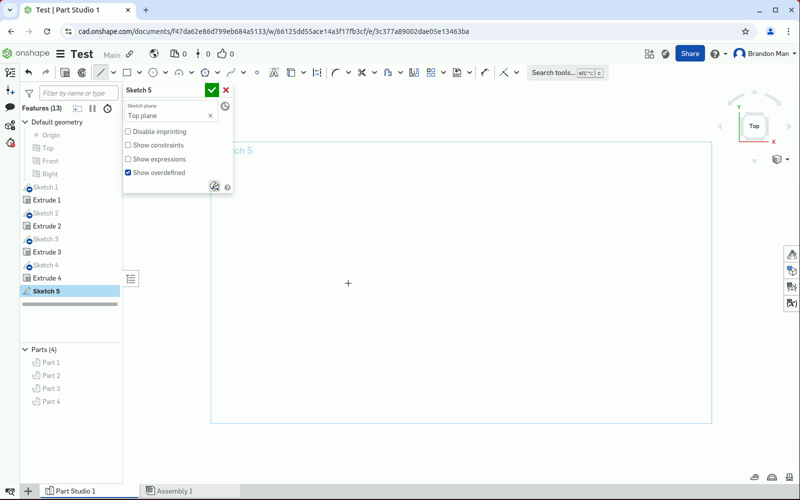
click(348, 282)
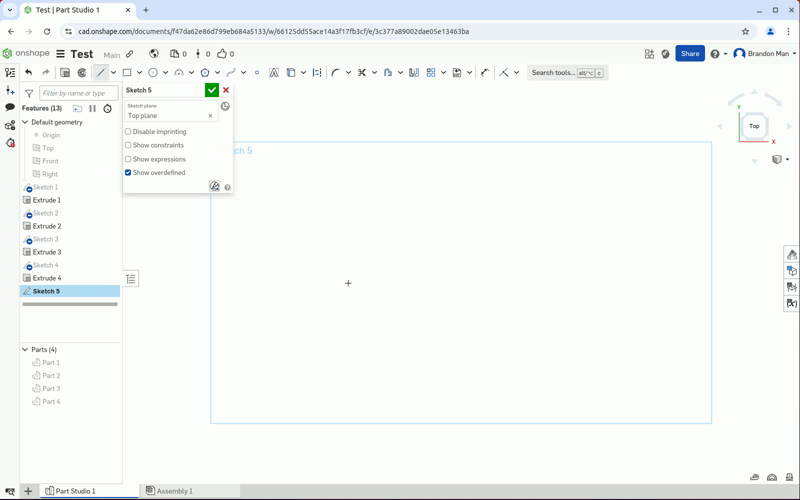
key_up(shift)
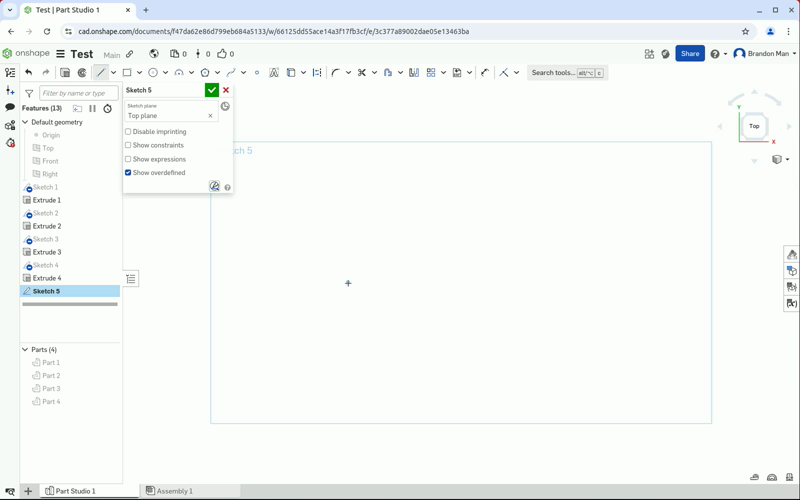
key_down(shift)
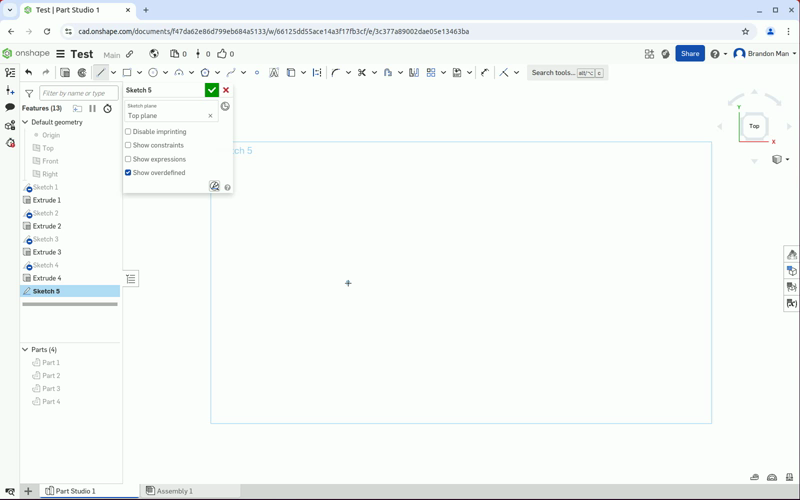
mouse_move(419, 282)
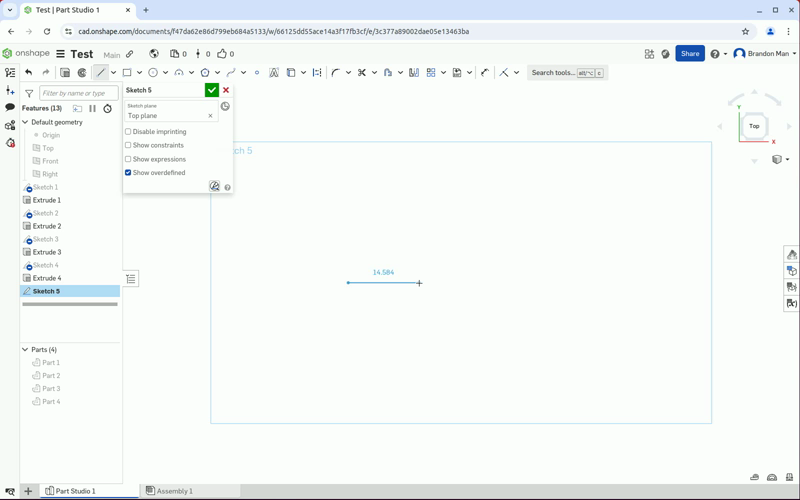
click(419, 282)
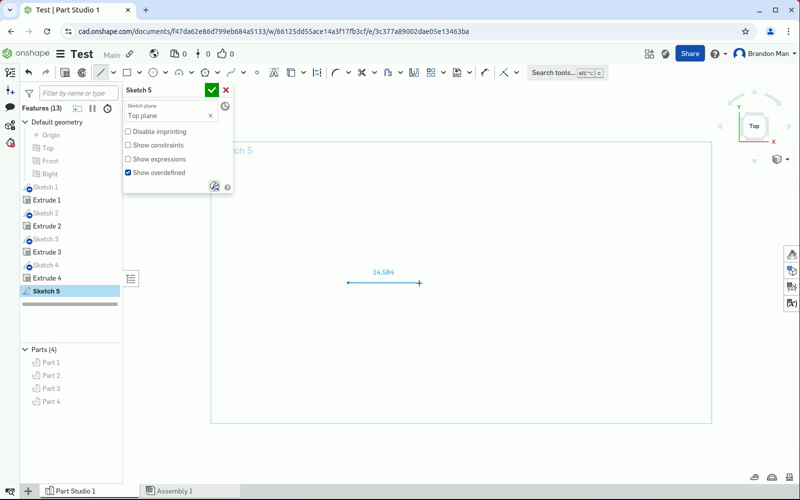
key_up(shift)
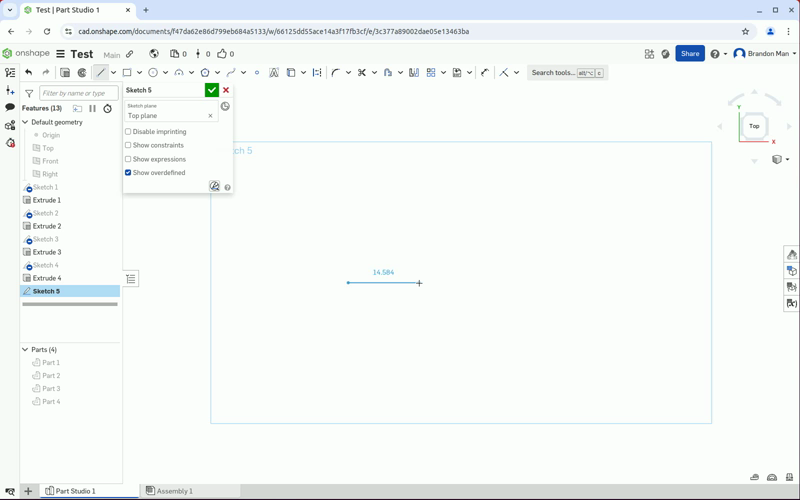
key(esc)
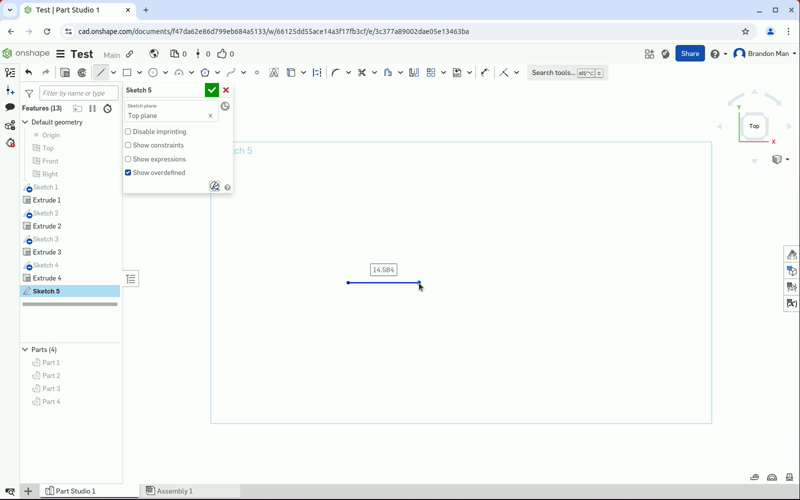
key(a)
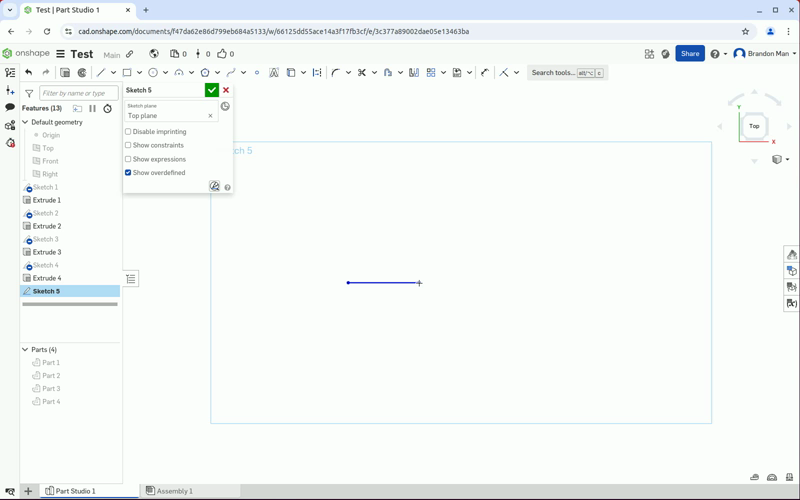
mouse_move(419, 282)
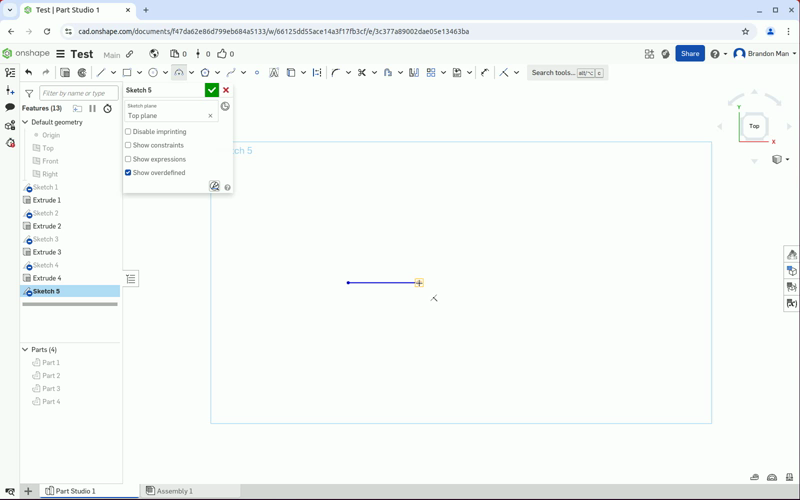
click(419, 282)
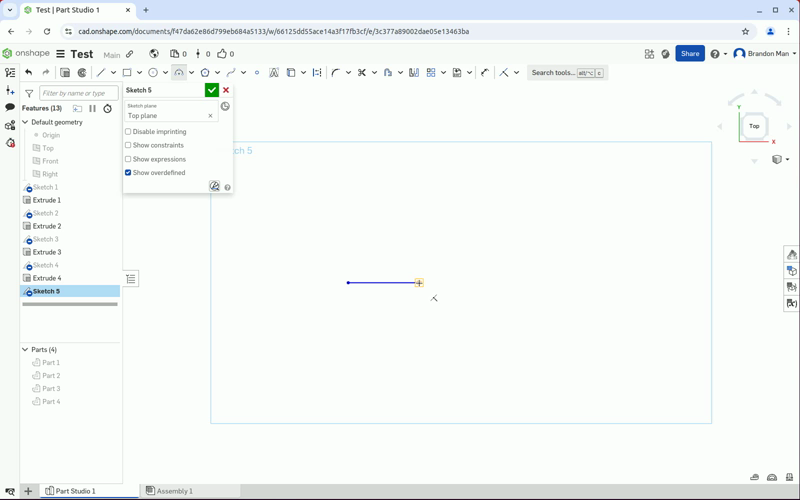
key_down(shift)
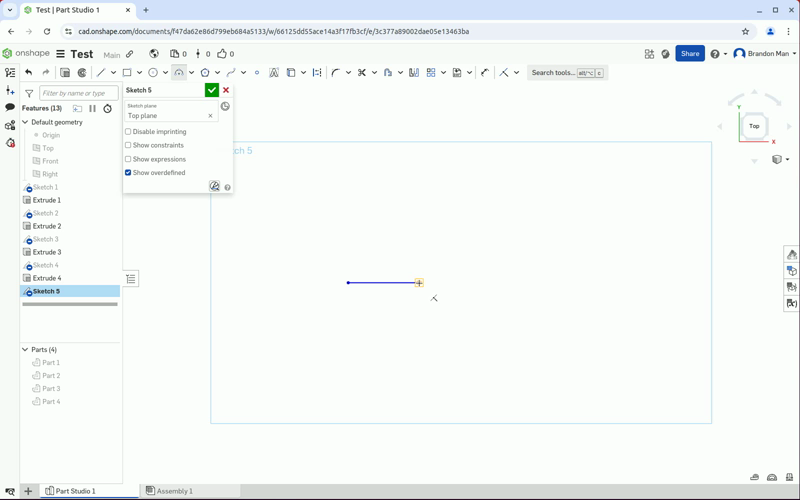
mouse_move(460, 241)
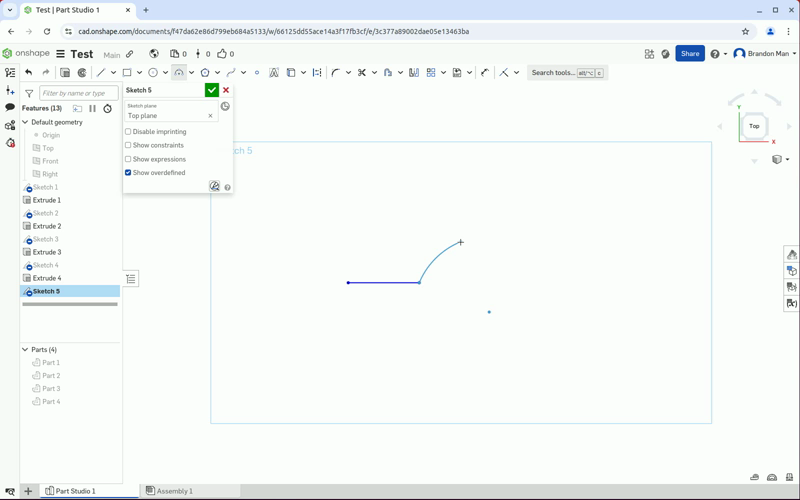
click(460, 241)
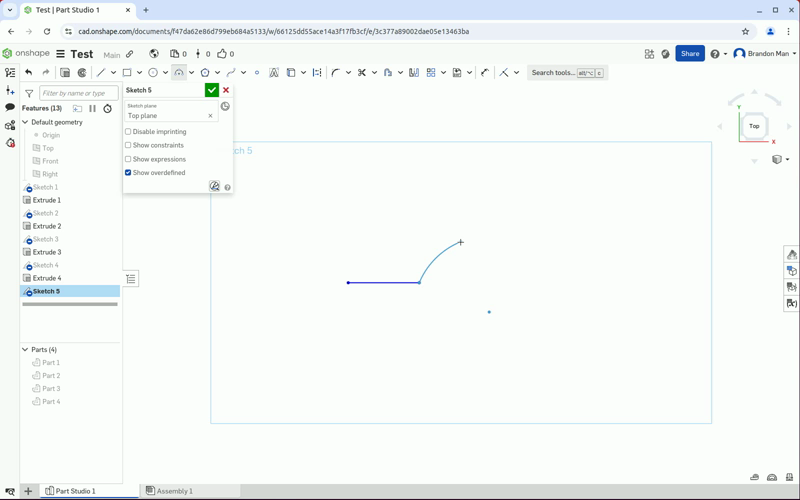
mouse_move(431, 253)
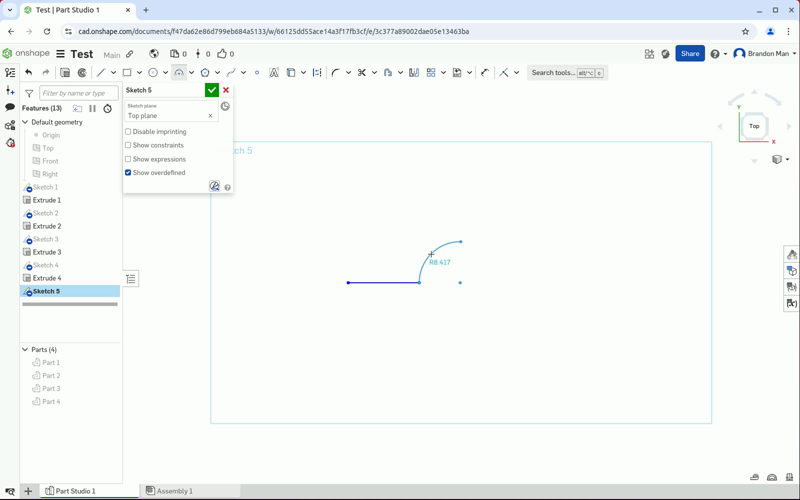
click(431, 253)
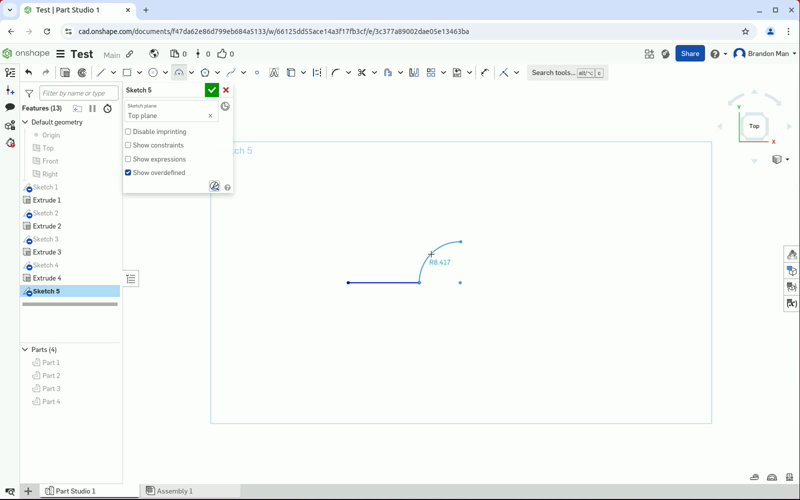
key_up(shift)
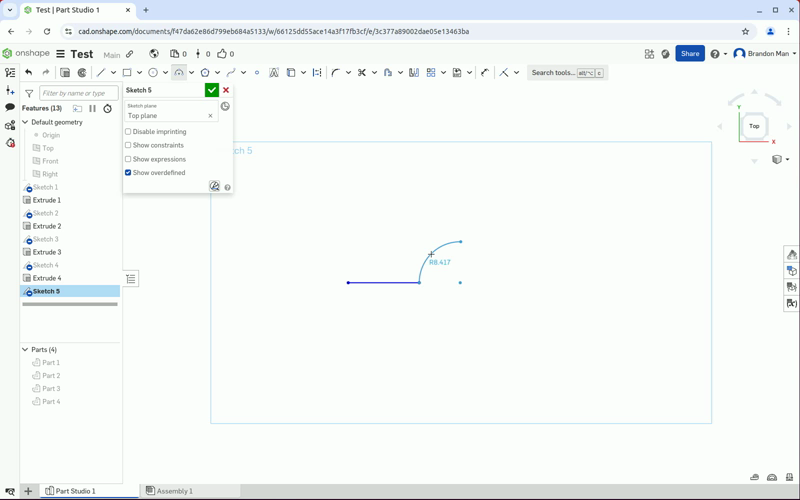
key(esc)
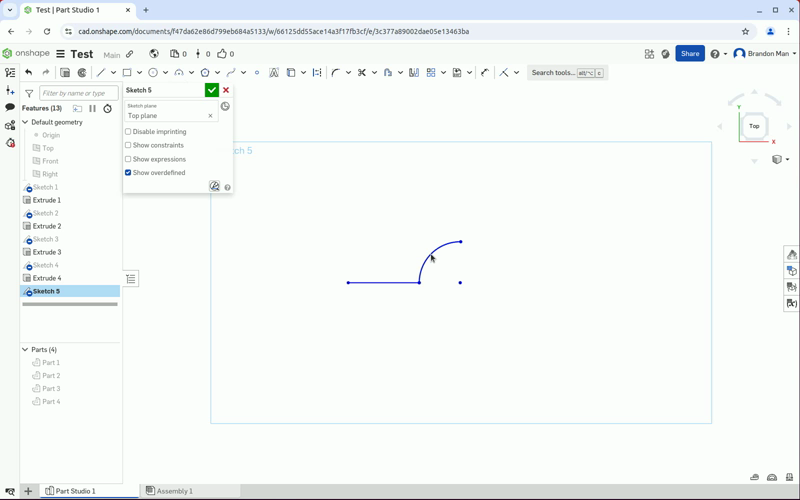
key(l)
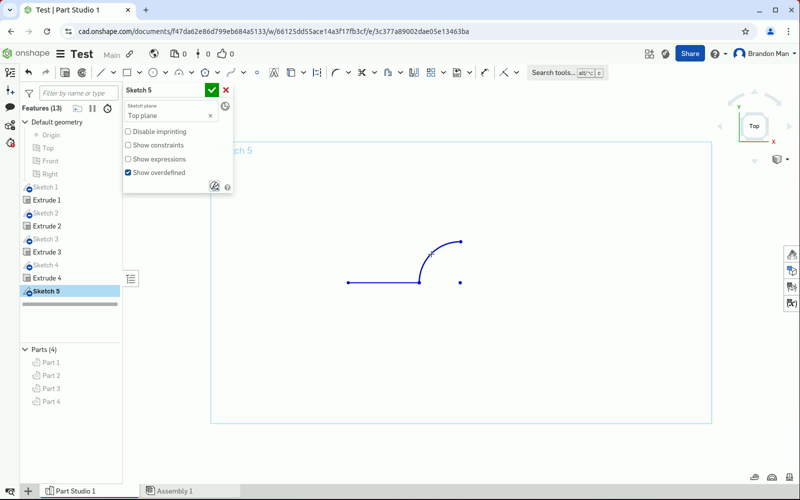
mouse_move(460, 241)
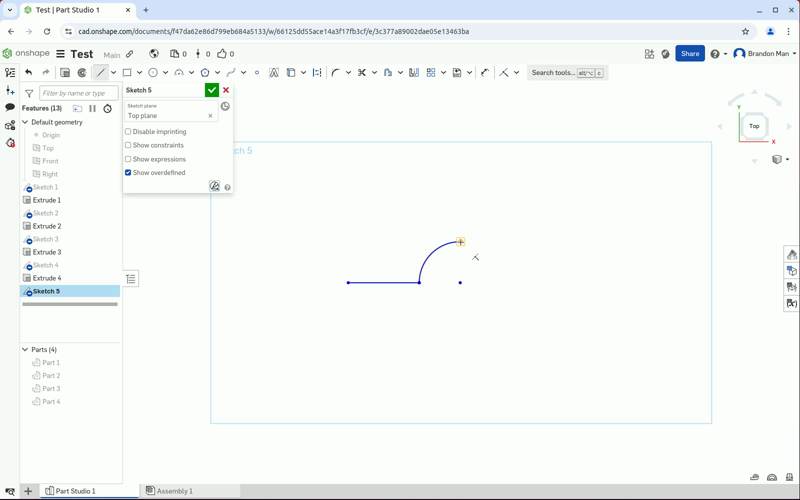
click(460, 241)
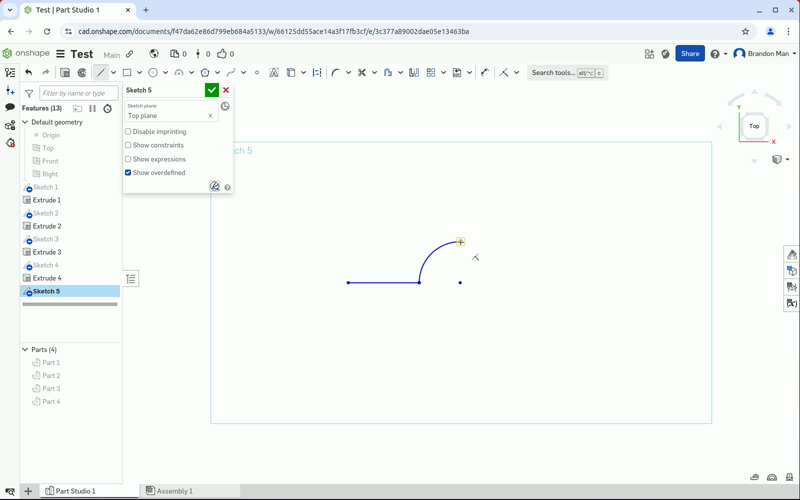
key_down(shift)
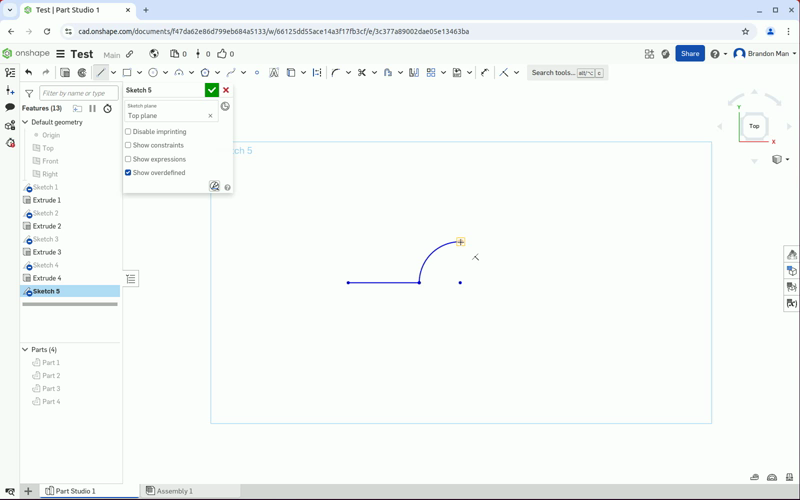
mouse_move(460, 170)
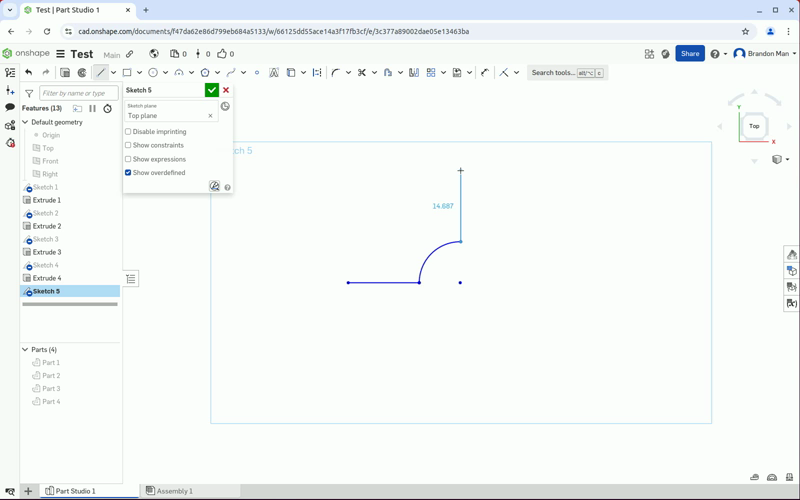
click(460, 170)
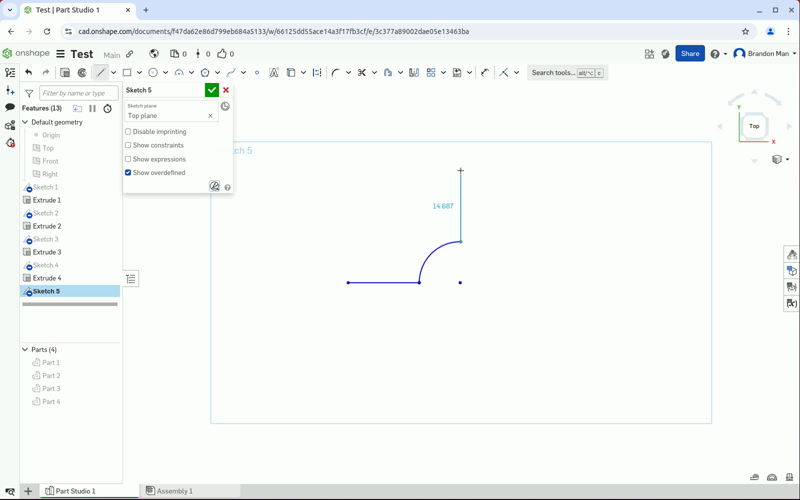
key_up(shift)
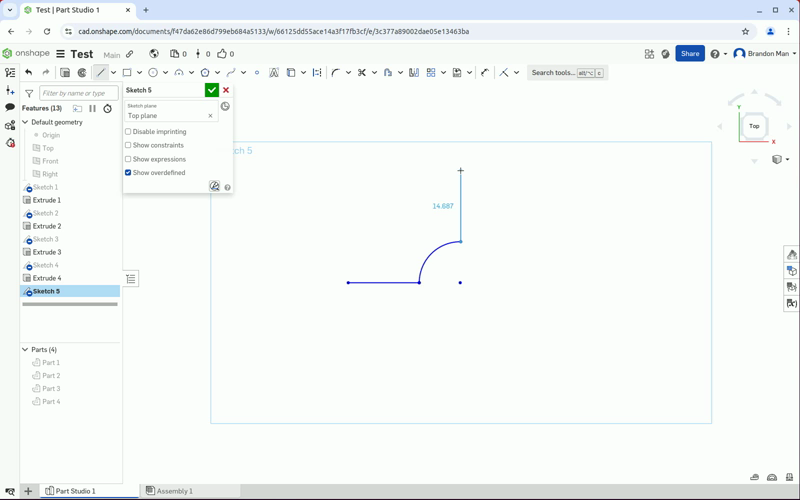
key_down(shift)
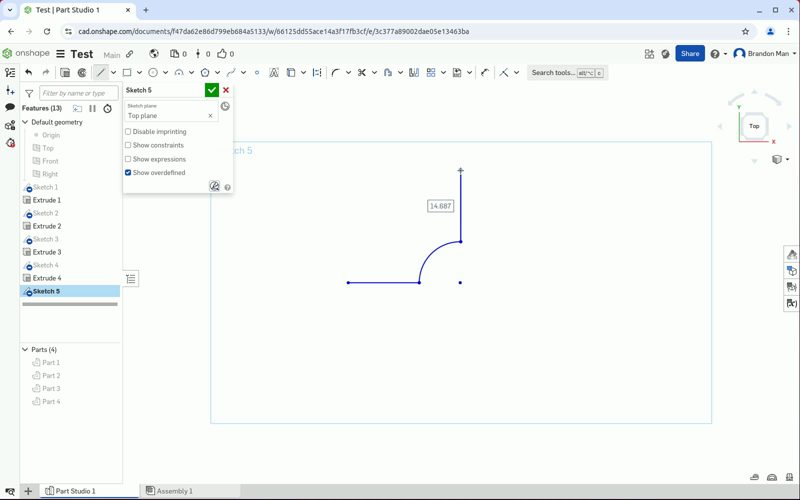
mouse_move(371, 170)
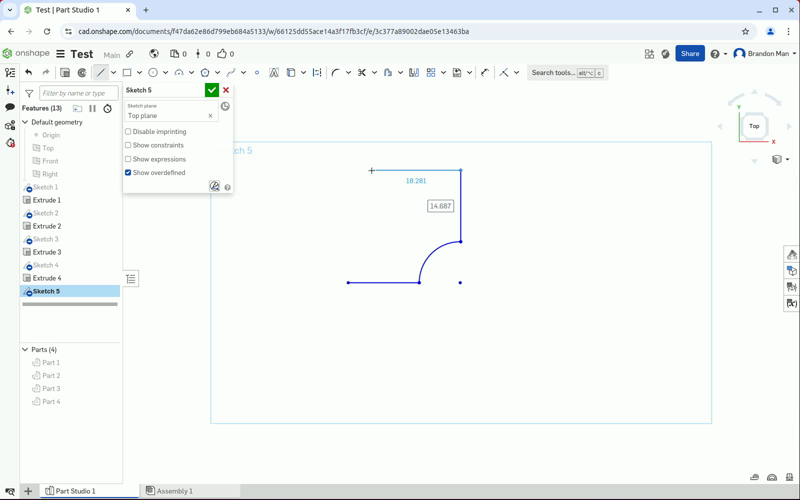
click(371, 170)
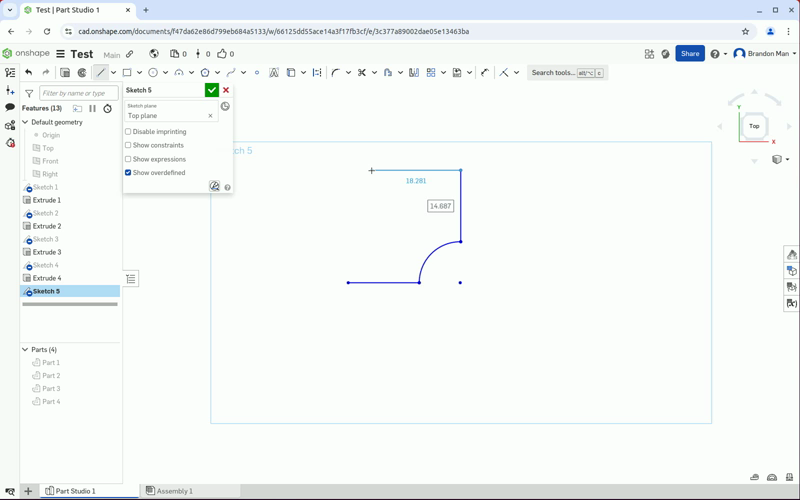
key_up(shift)
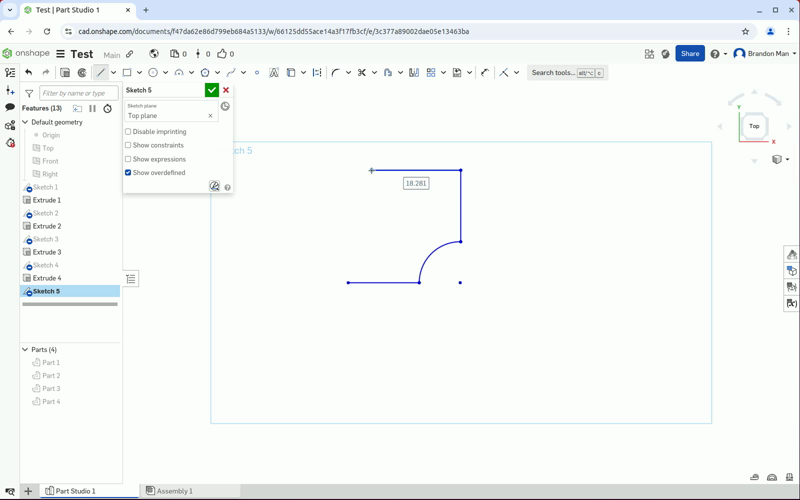
key(esc)
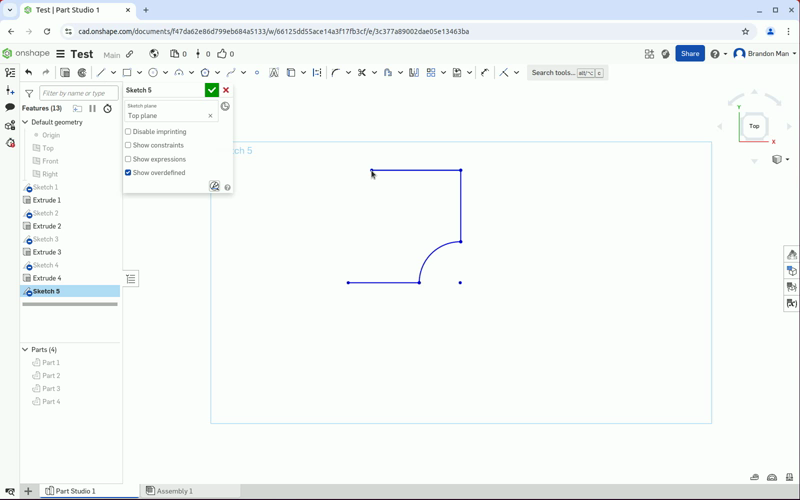
key(a)
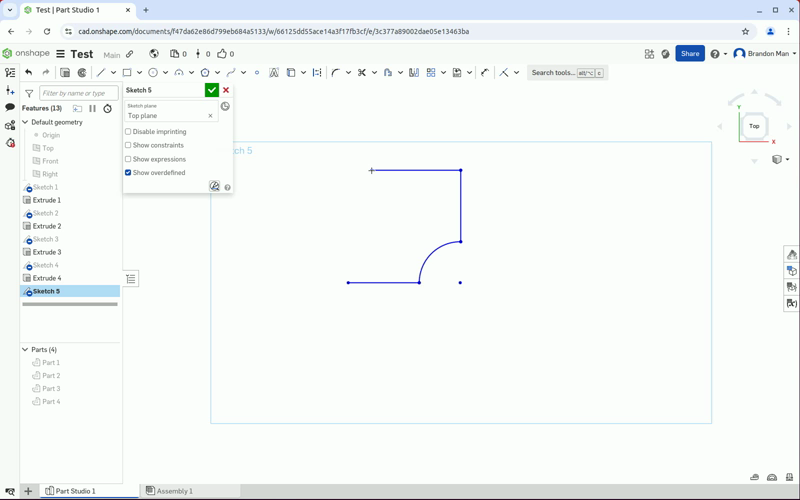
mouse_move(371, 170)
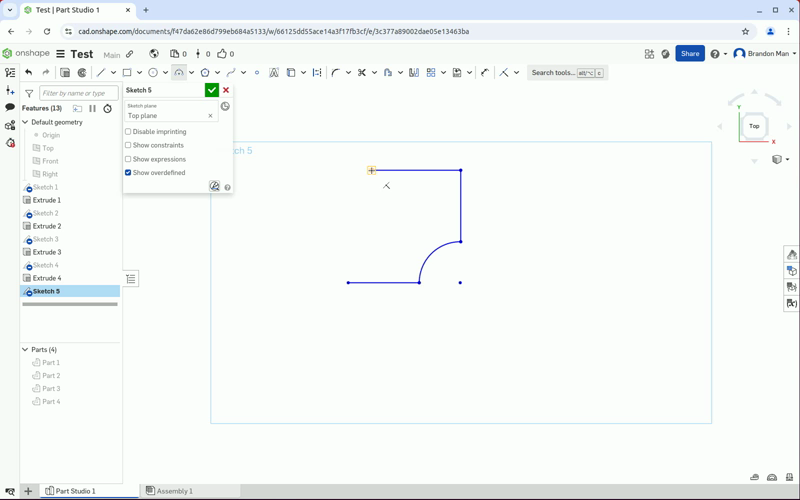
click(371, 170)
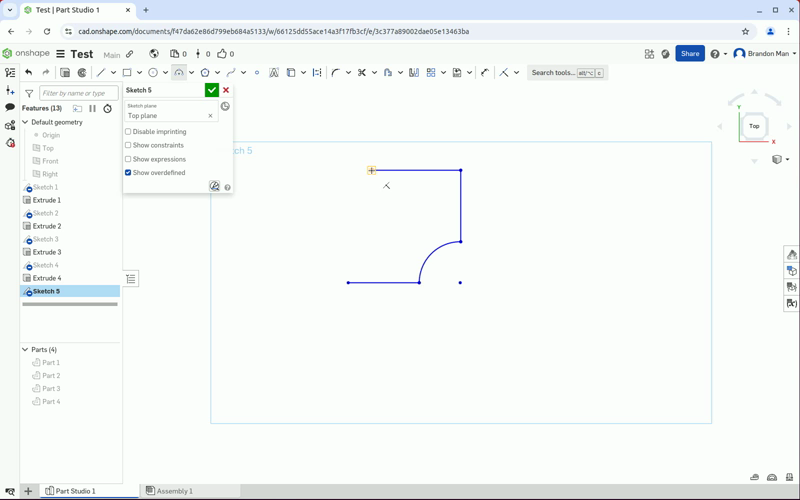
key_down(shift)
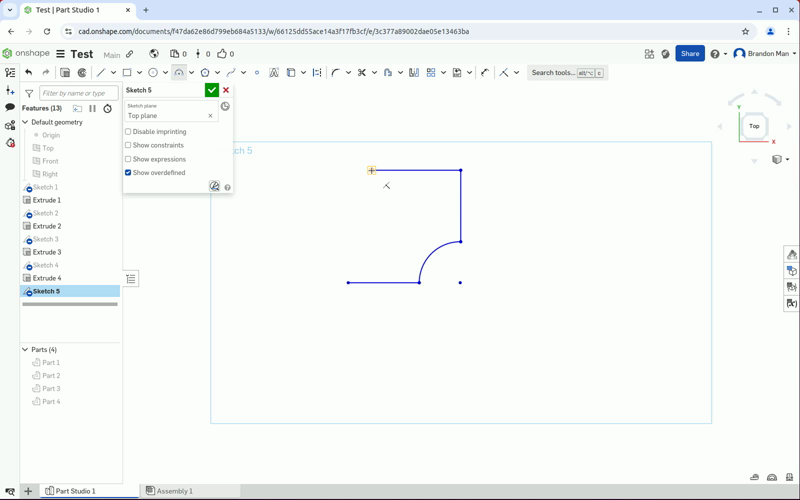
mouse_move(348, 194)
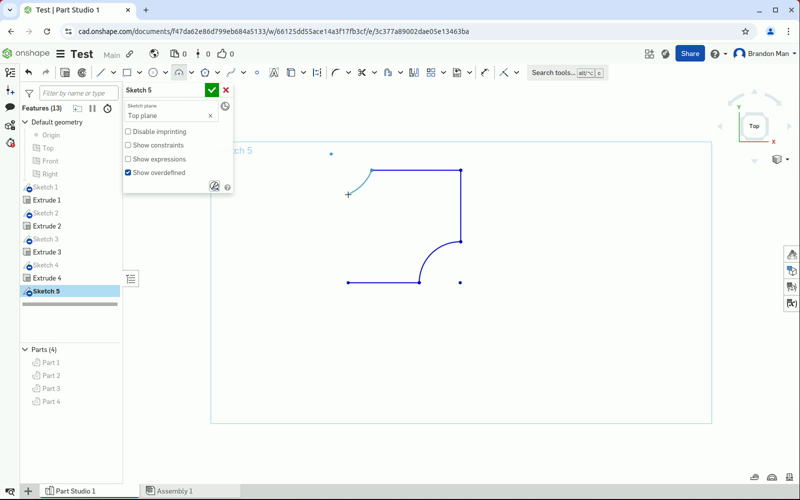
click(348, 194)
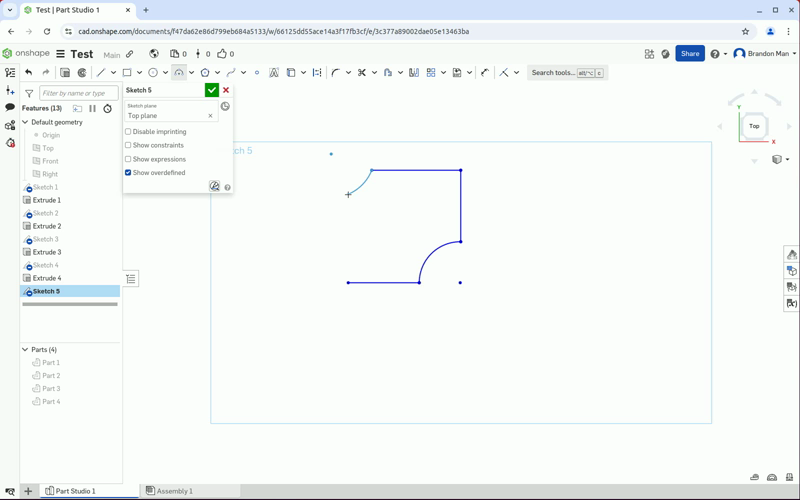
mouse_move(355, 177)
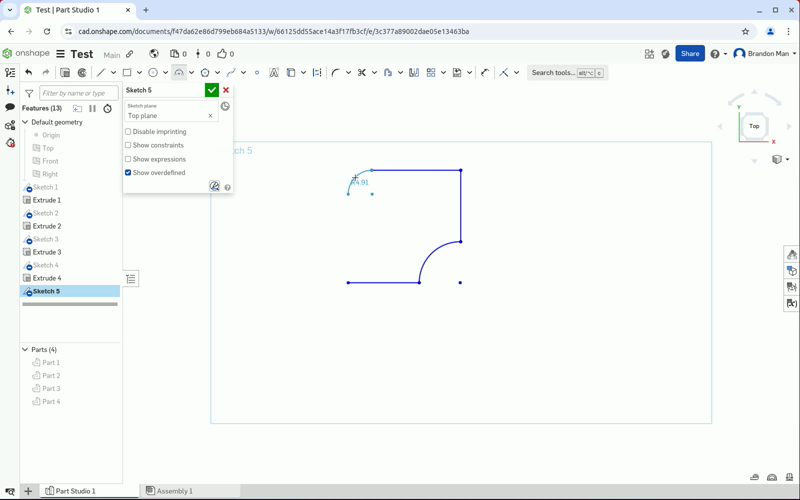
click(355, 177)
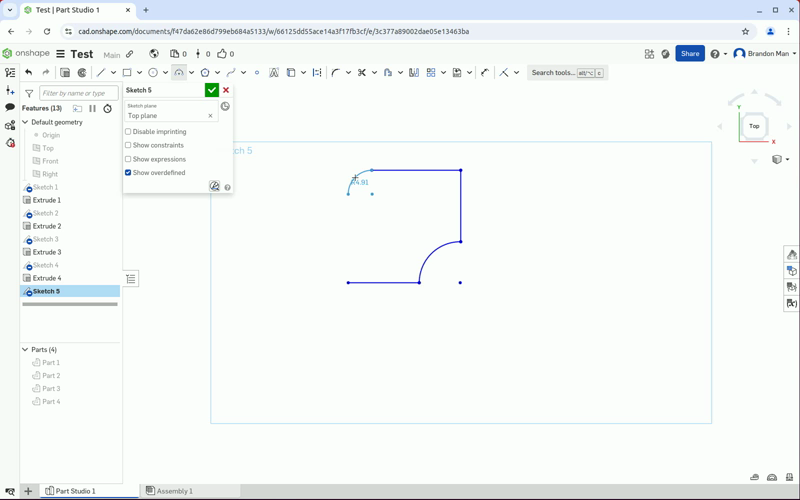
key_up(shift)
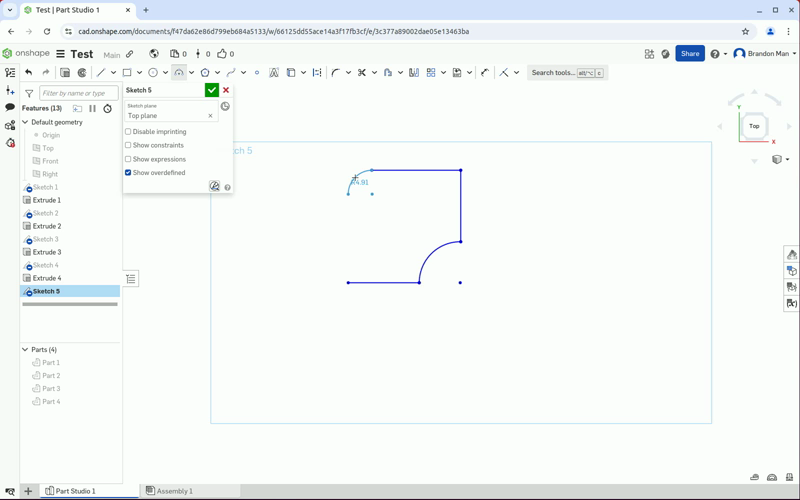
key(esc)
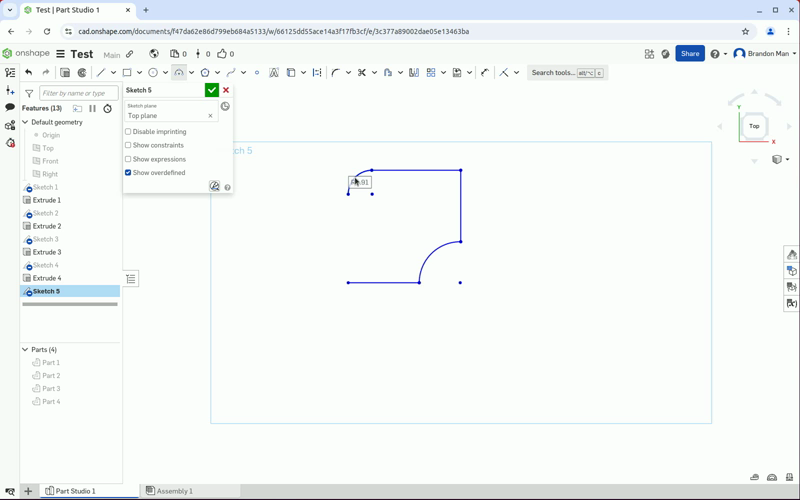
key(l)
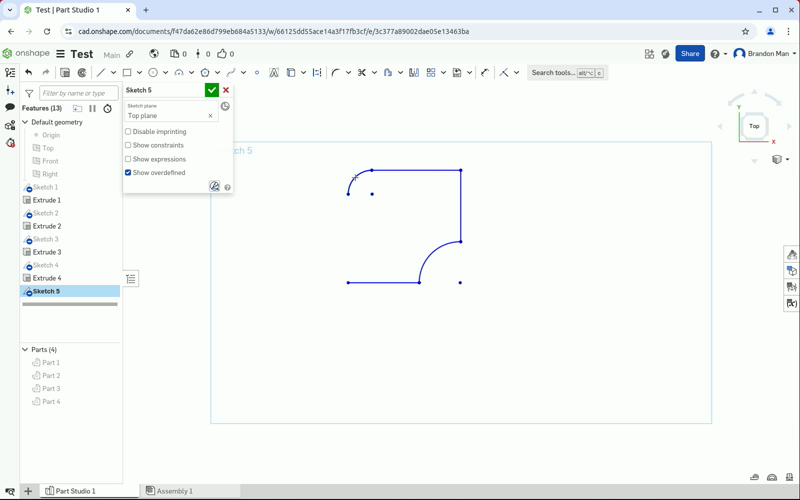
mouse_move(348, 194)
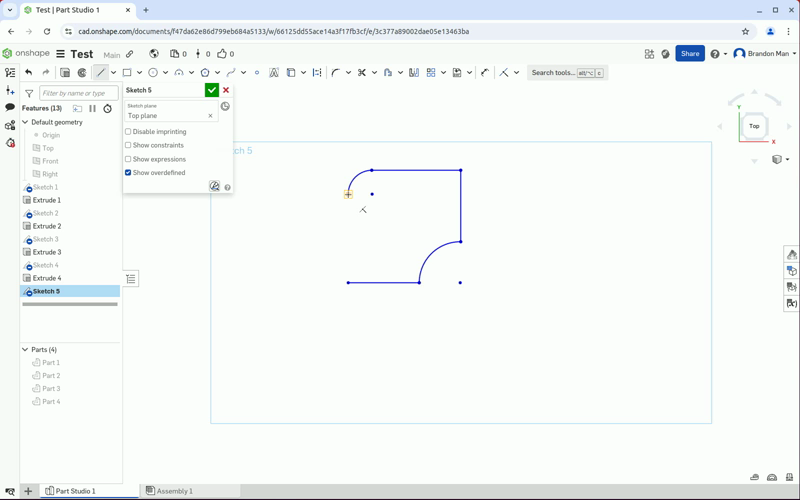
click(348, 194)
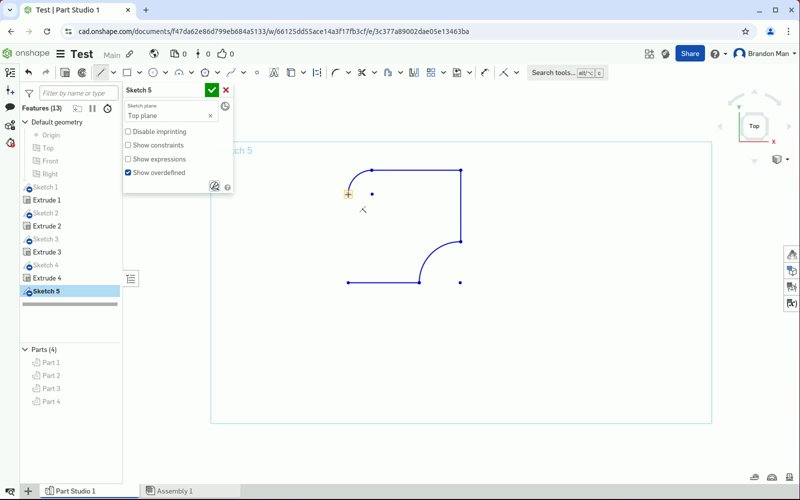
key_down(shift)
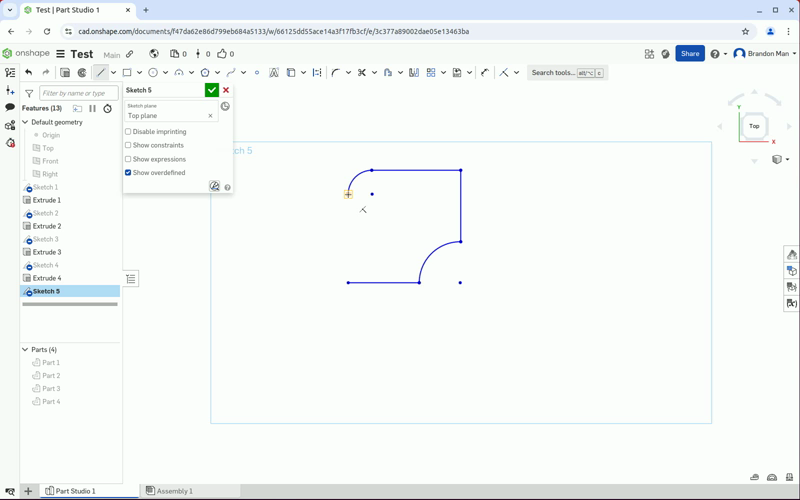
mouse_move(348, 282)
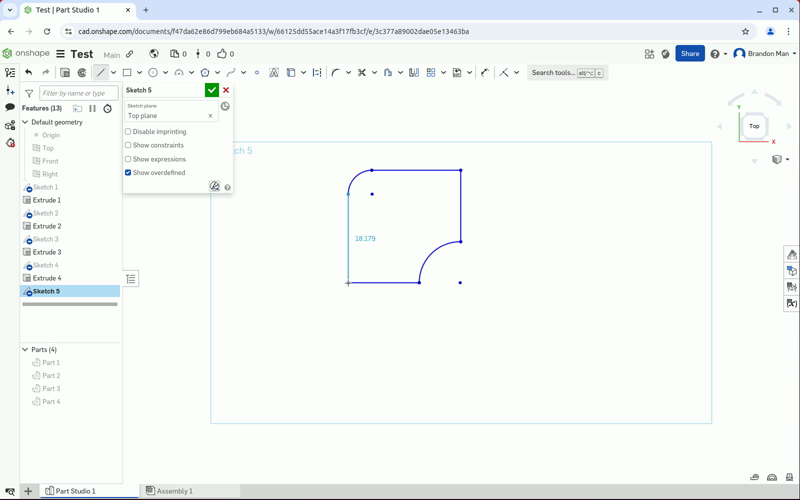
key_up(shift)
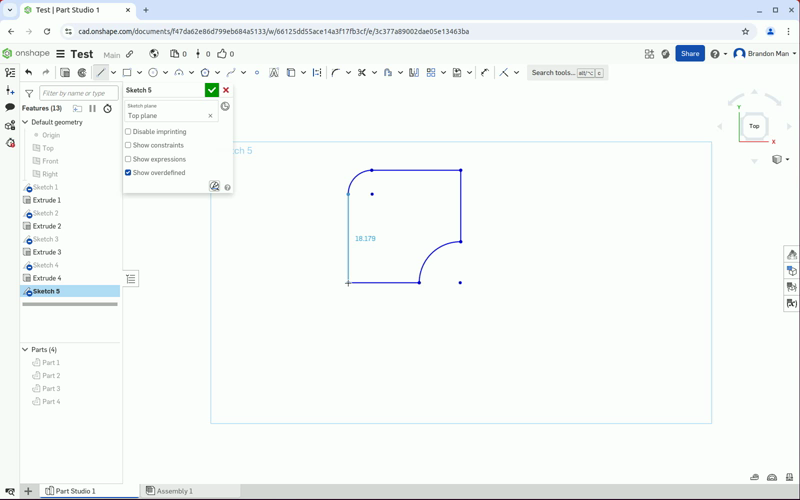
click(348, 282)
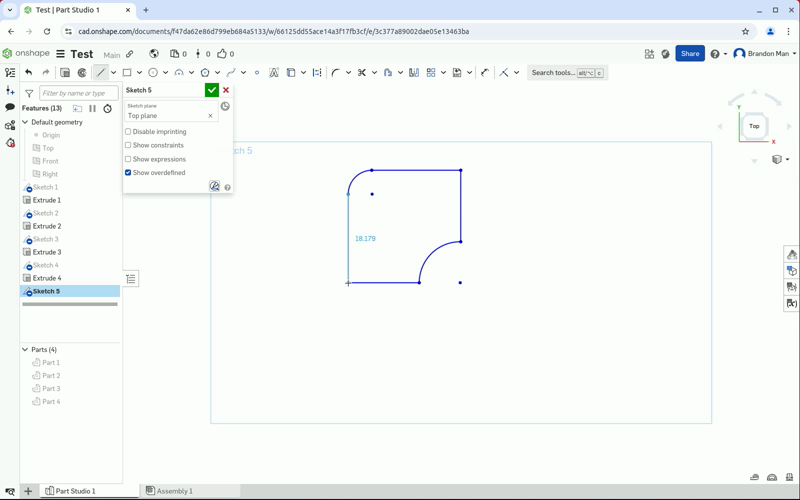
key(esc)
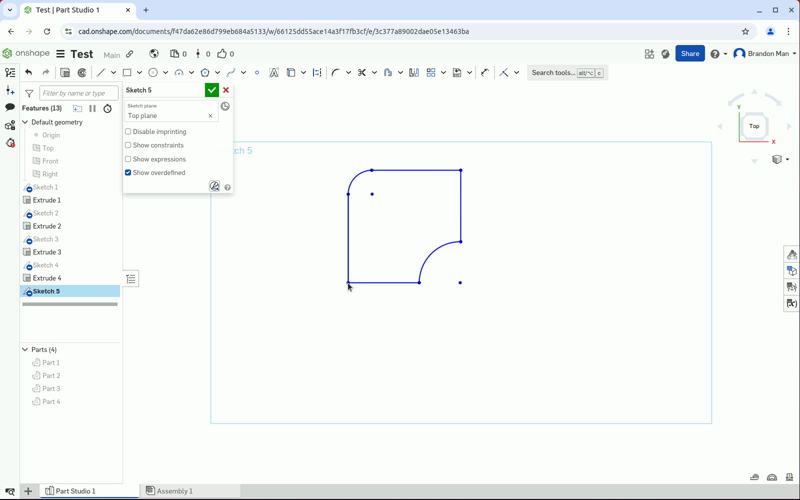
key(c)
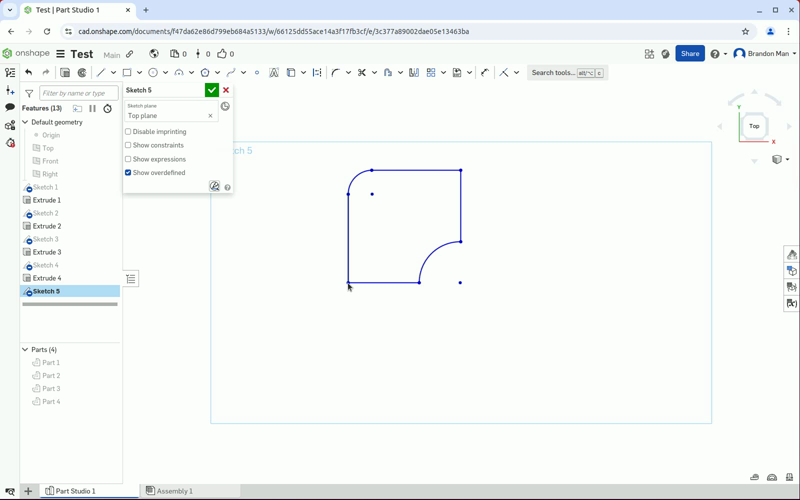
key_down(shift)
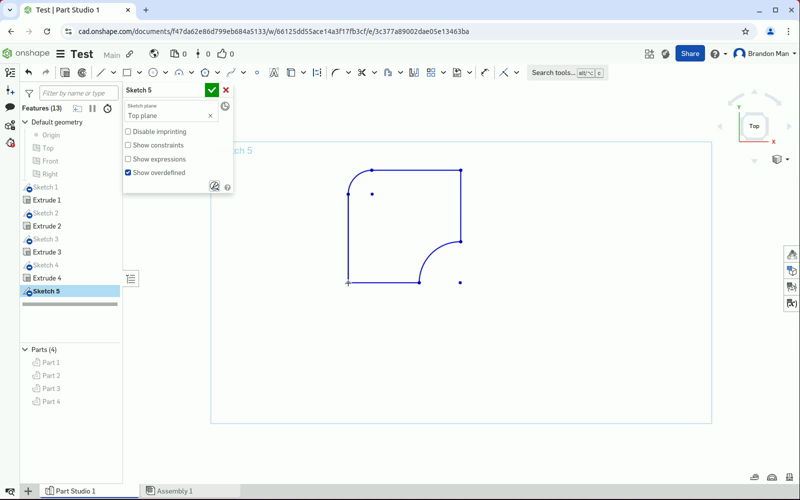
mouse_move(381, 204)
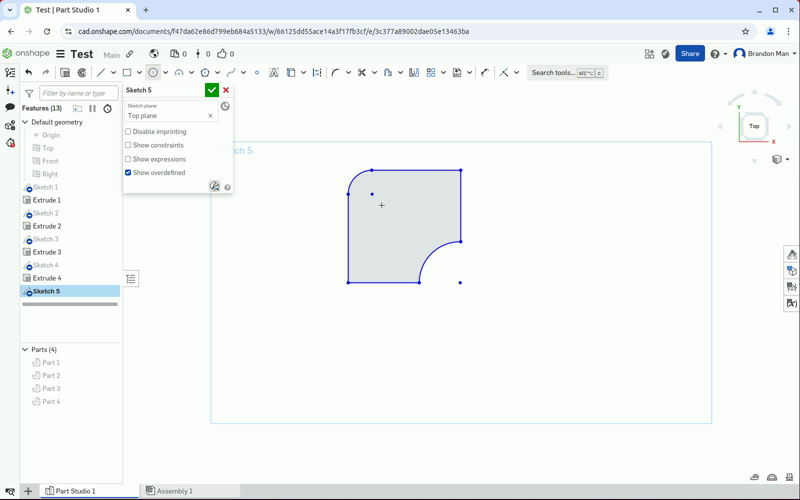
click(381, 204)
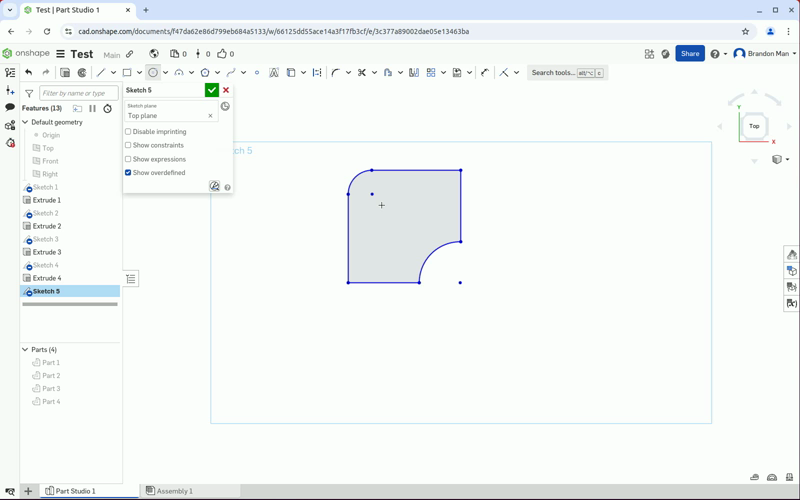
key_up(shift)
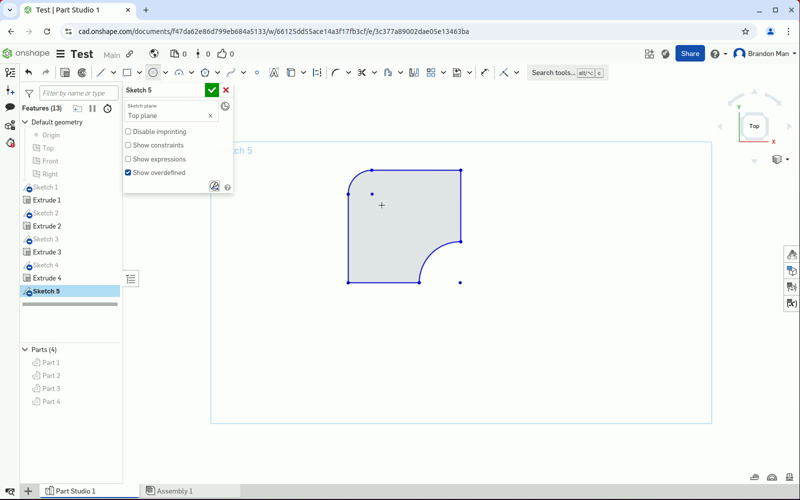
mouse_move(391, 204)
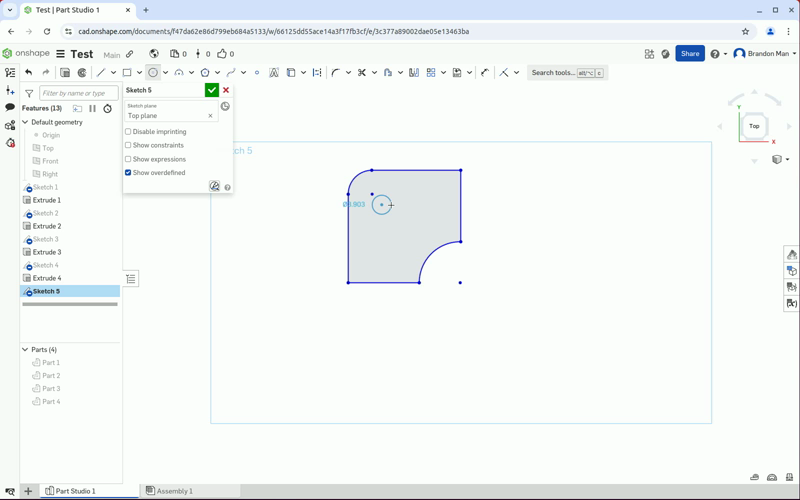
click(391, 204)
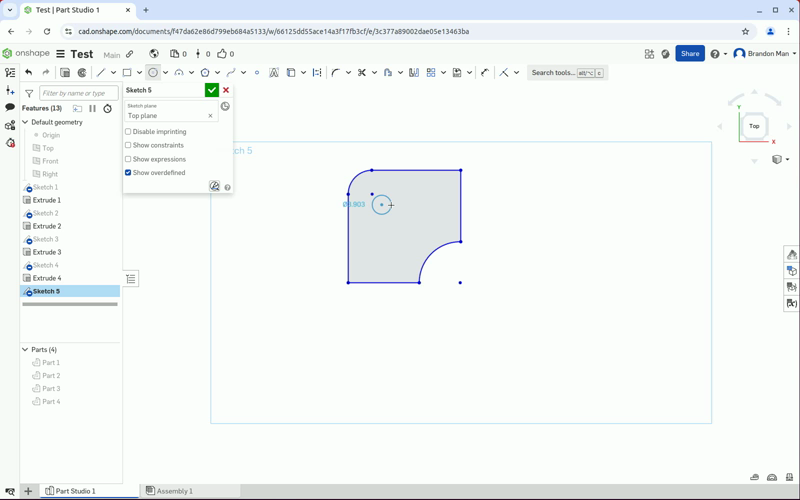
key(esc)
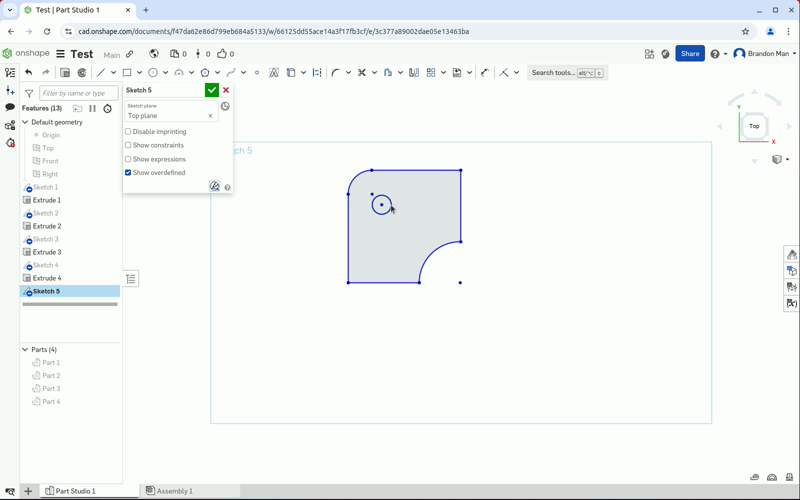
mouse_move(415, 219)
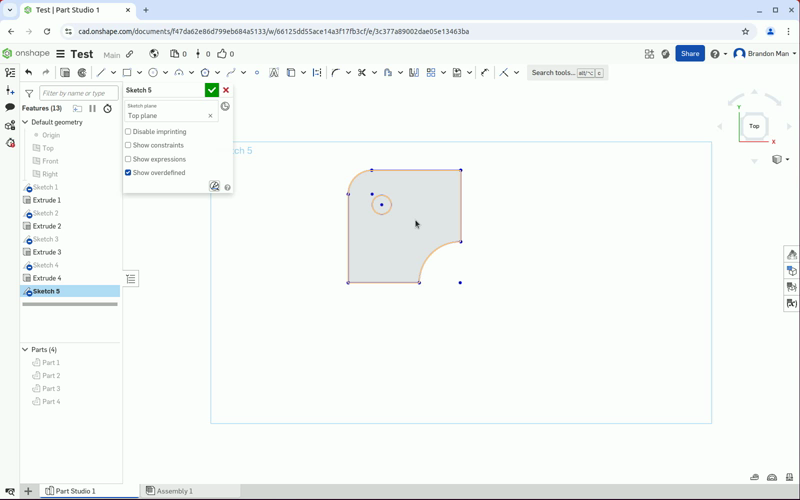
click(415, 219)
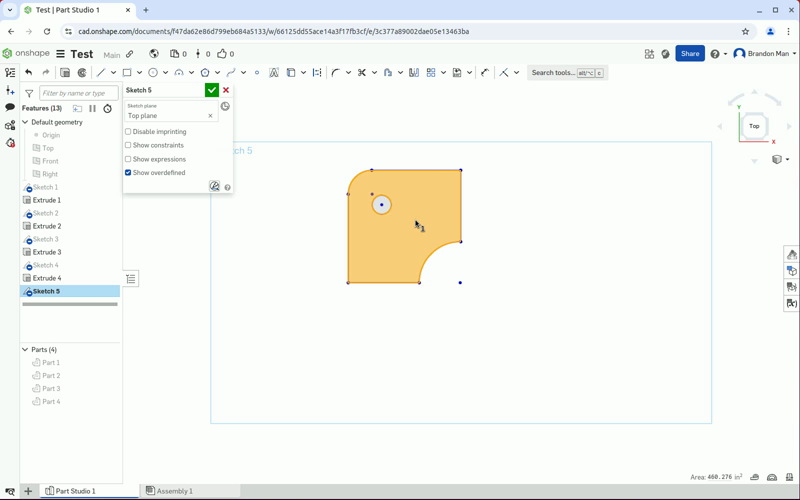
mouse_move(73, 352)
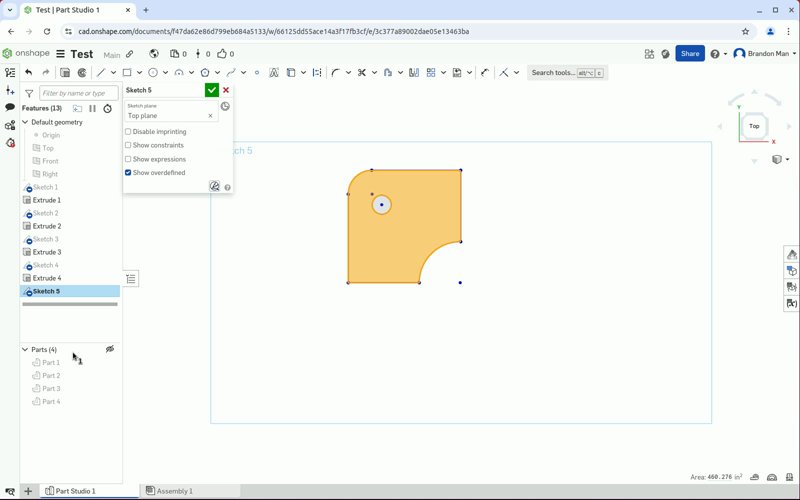
key(shift+y)
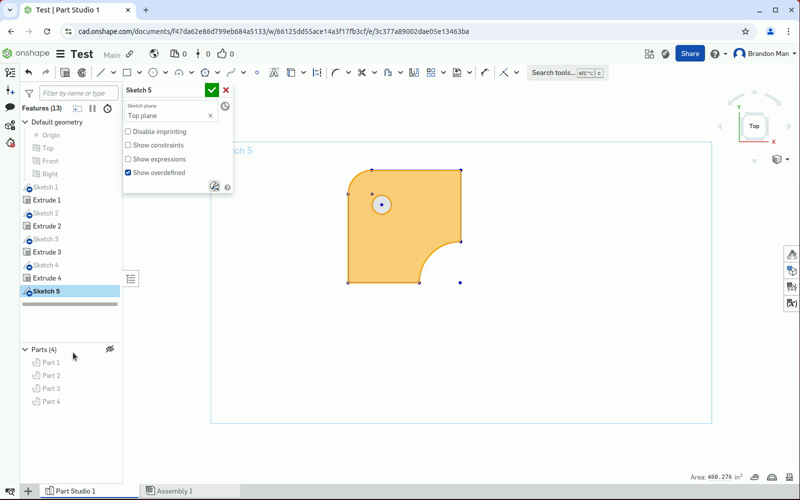
key(shift+e)
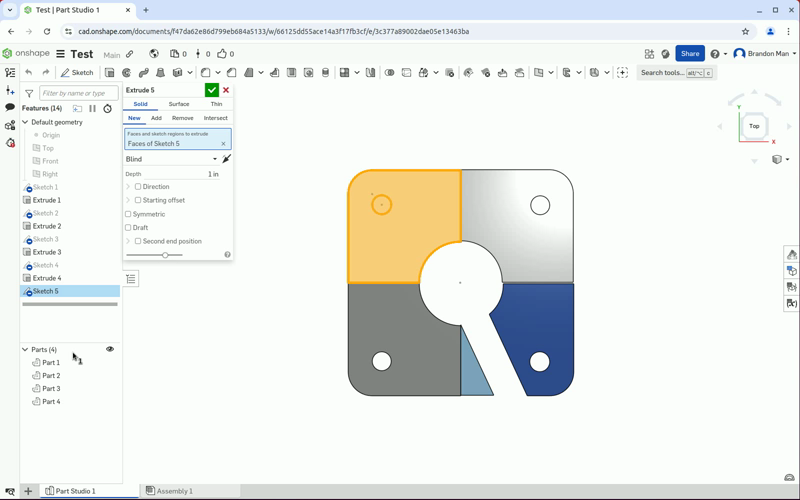
mouse_move(143, 106)
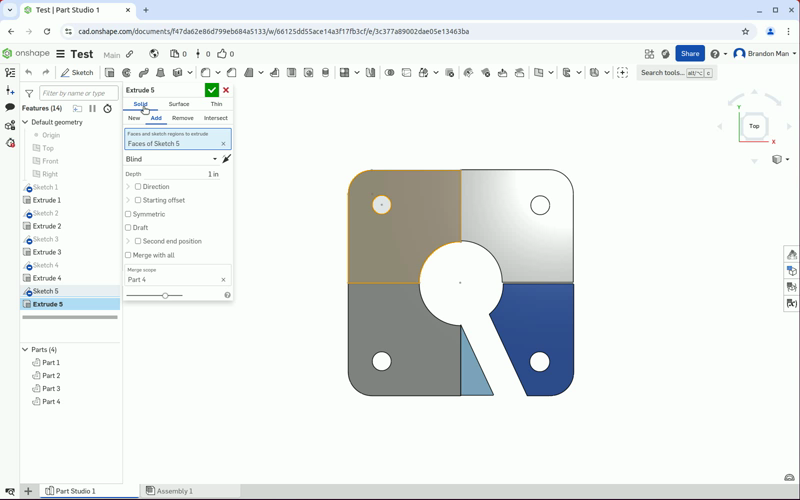
click(143, 106)
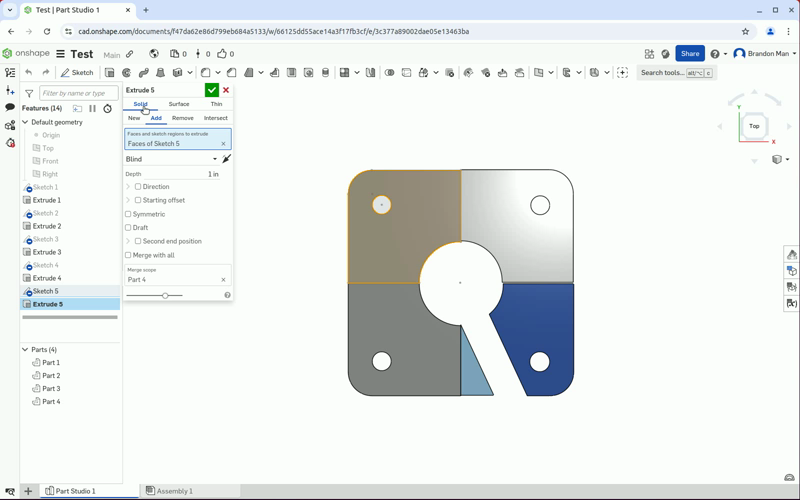
mouse_move(137, 120)
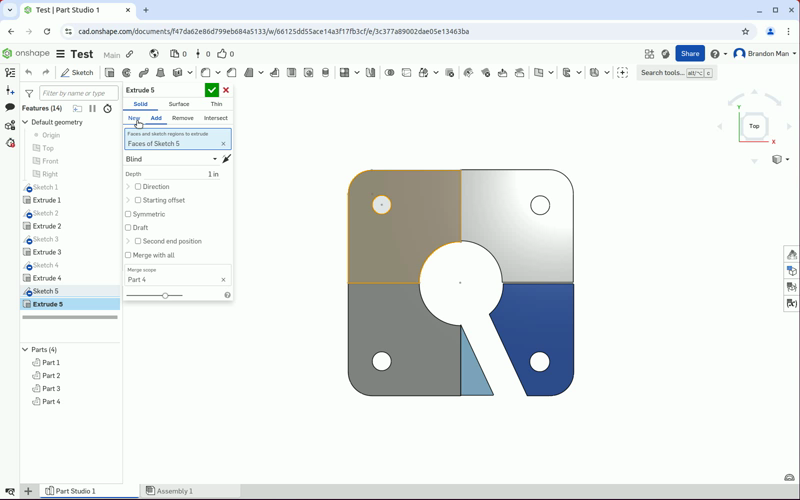
click(137, 120)
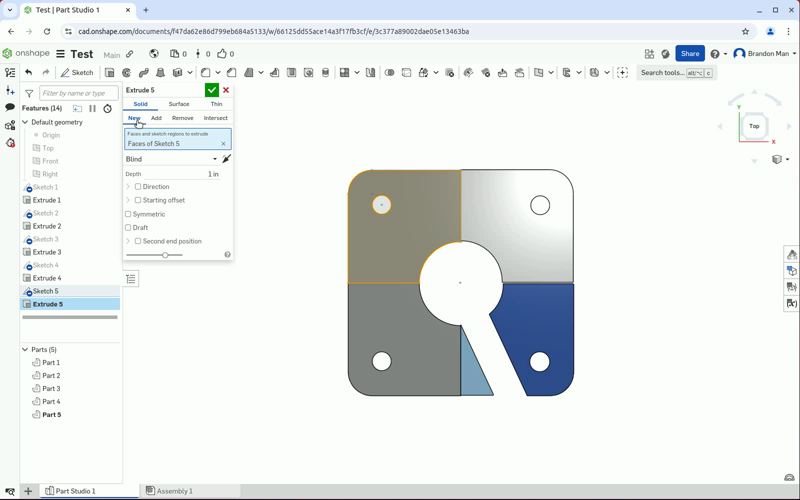
key(tab, 4)
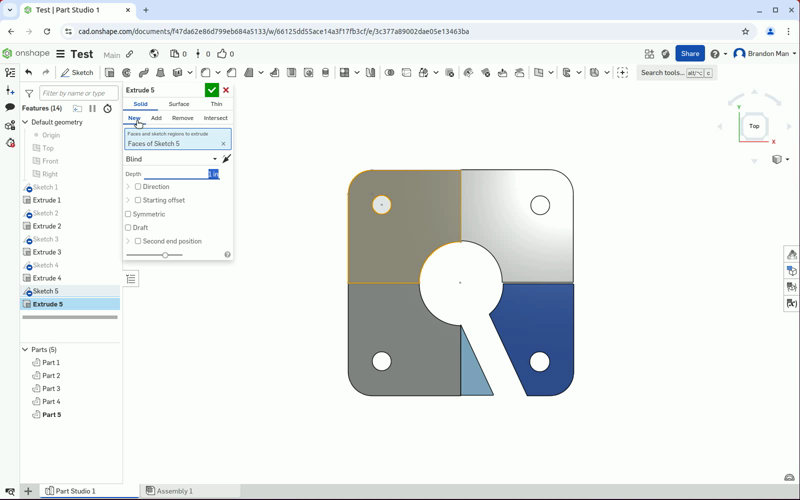
text(5.536)
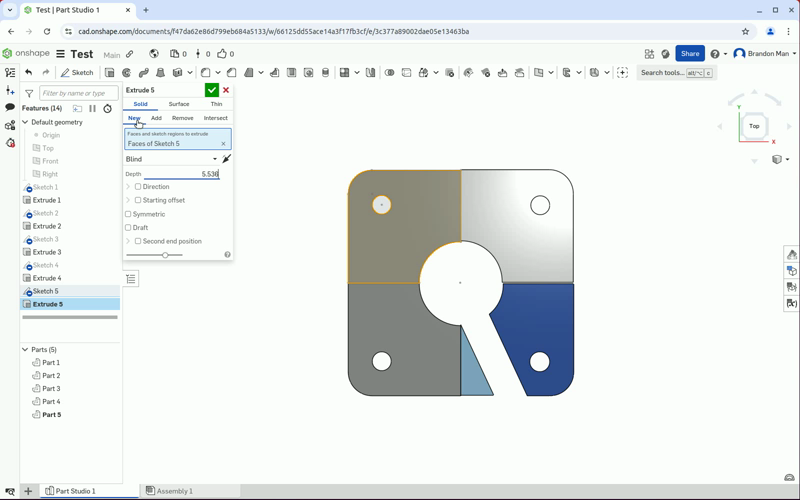
key(enter)
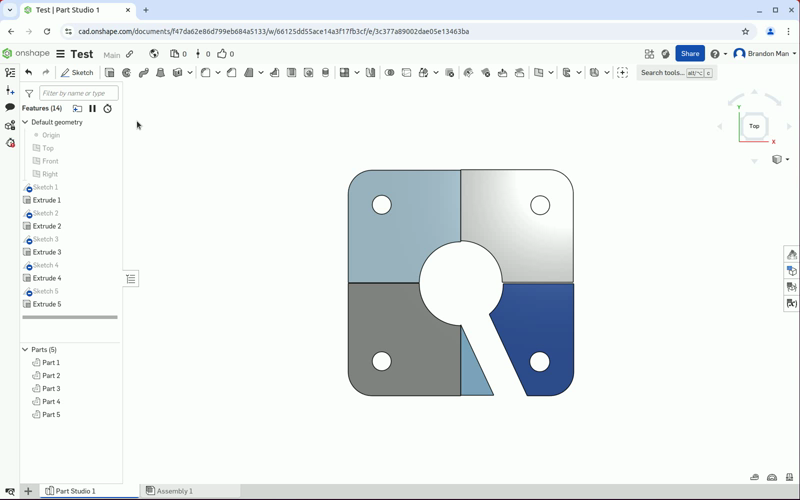
key(shift+h)
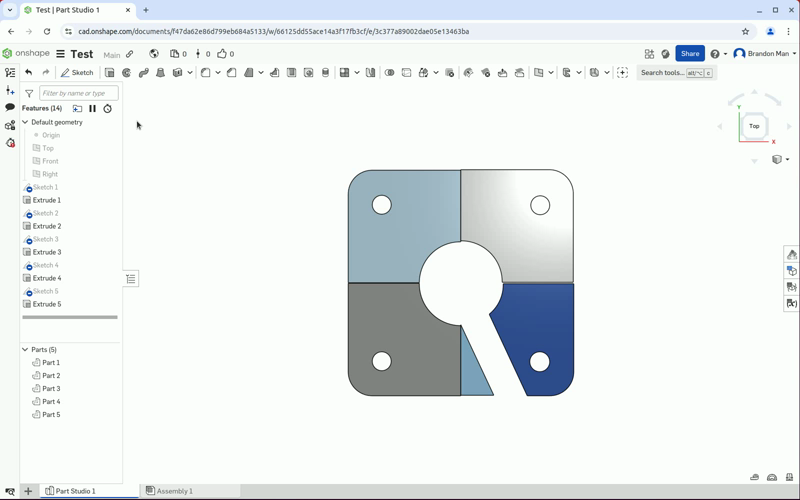
key(shift+h)
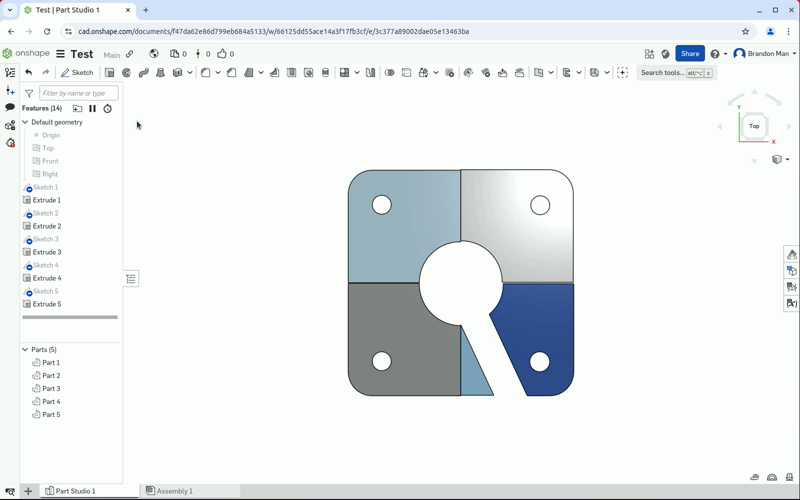
key(shift+7)
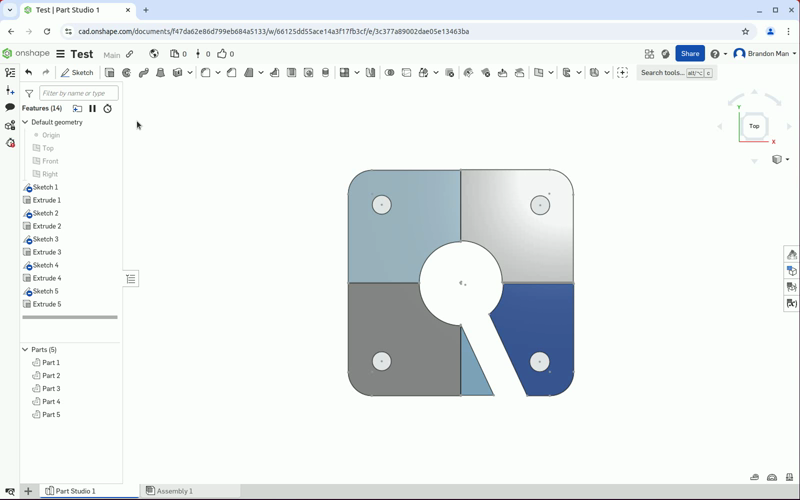
key(up, 3)
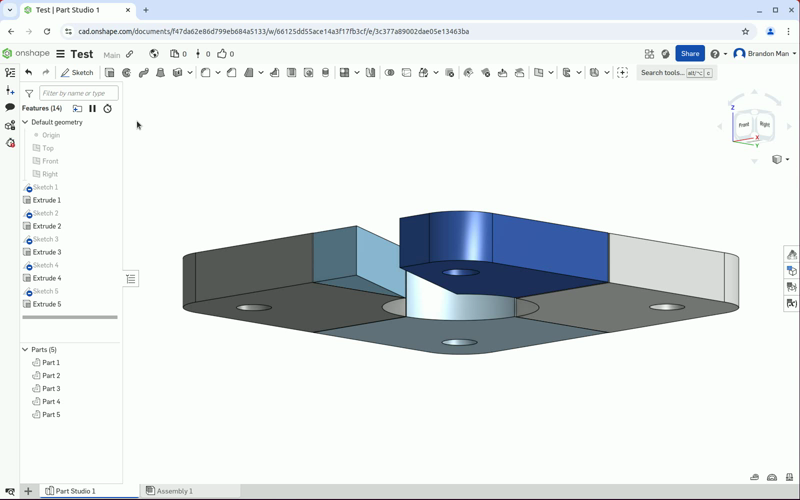
key(left, 3)
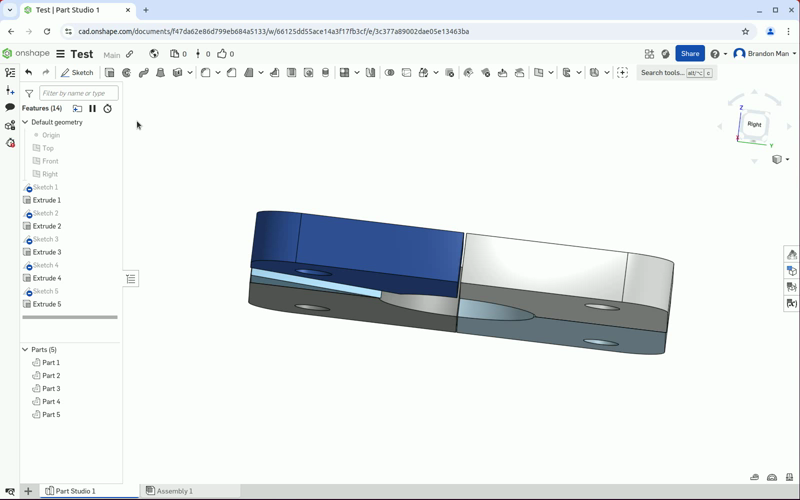
key(right, 3)
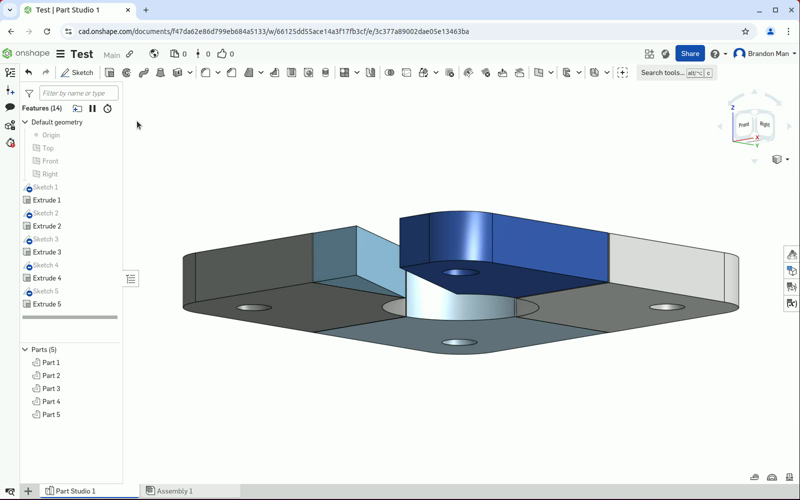
key(down, 3)
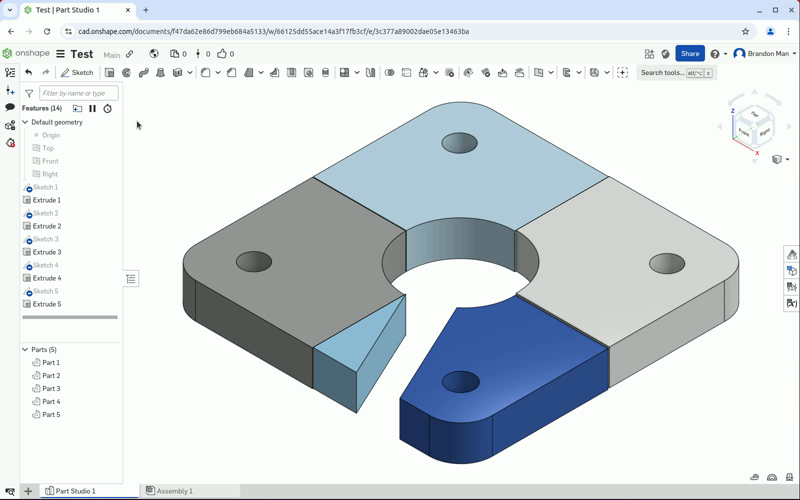
mouse_move(73, 189)
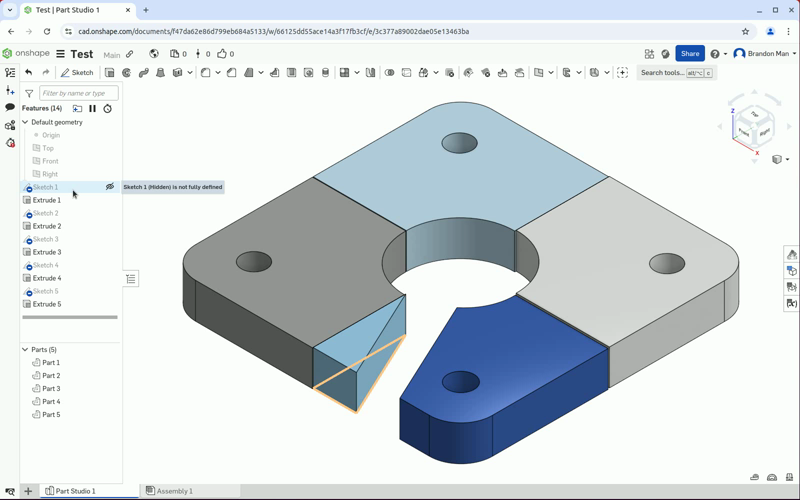
click(73, 189)